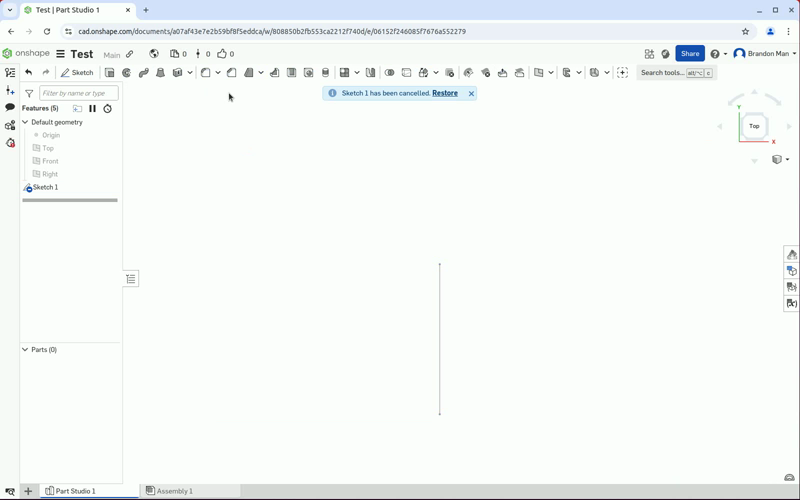
key(shift+h)
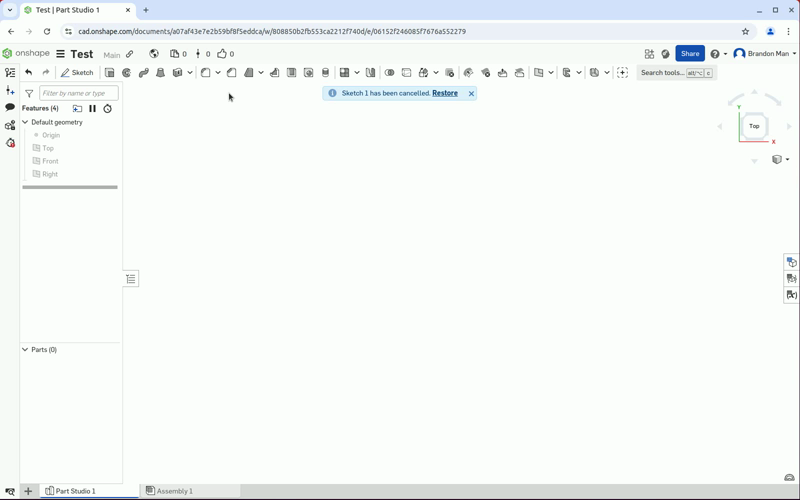
mouse_move(73, 352)
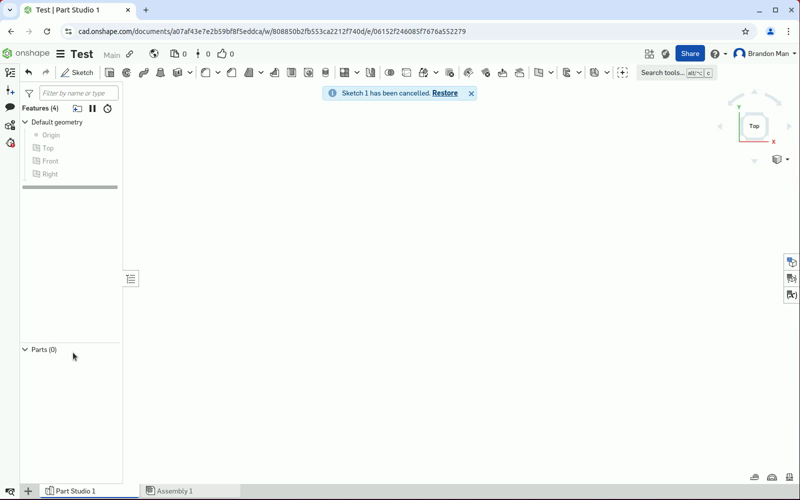
key(y)
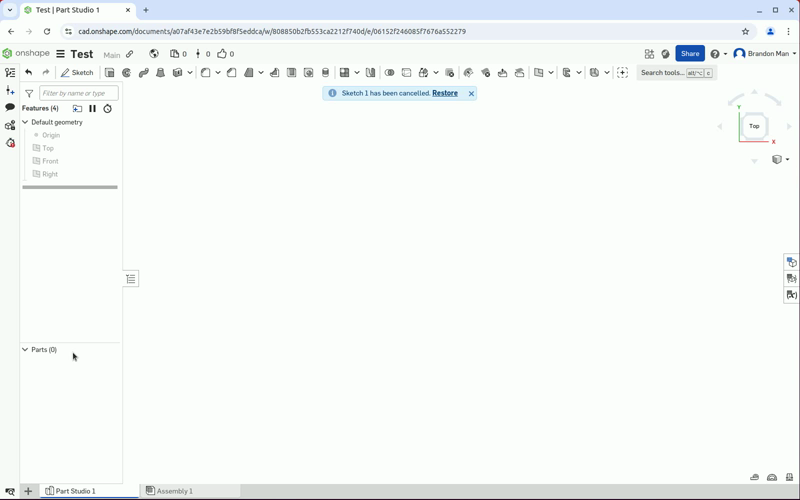
key(shift+p)
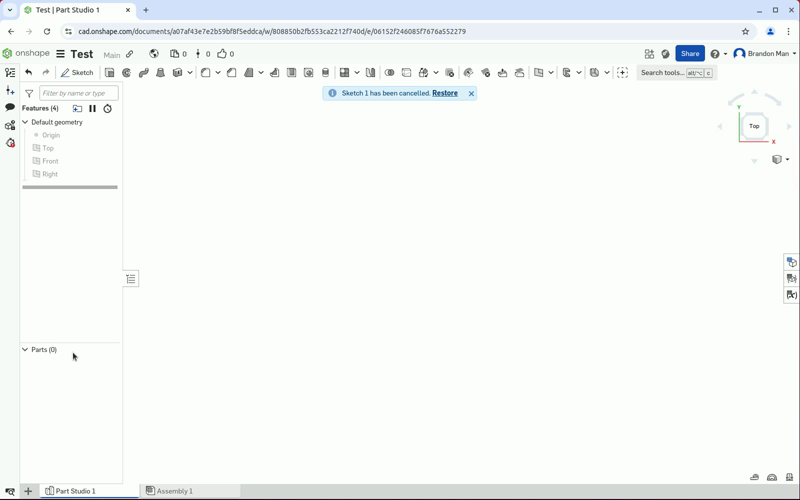
key(space)
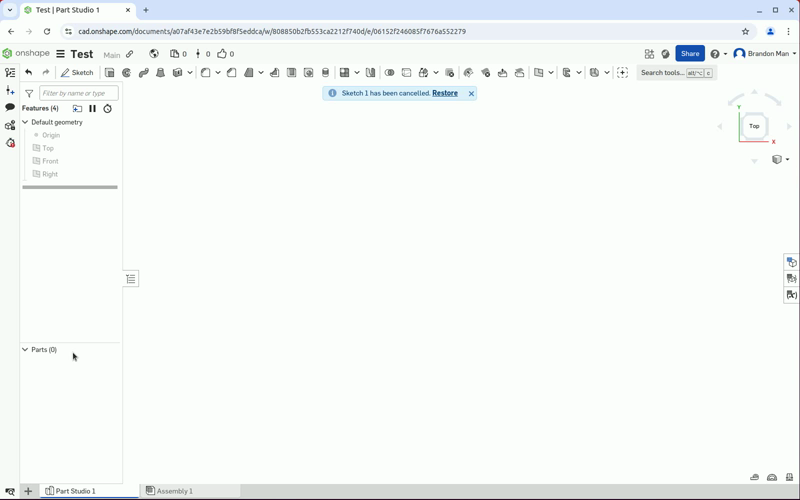
key_down(shift)
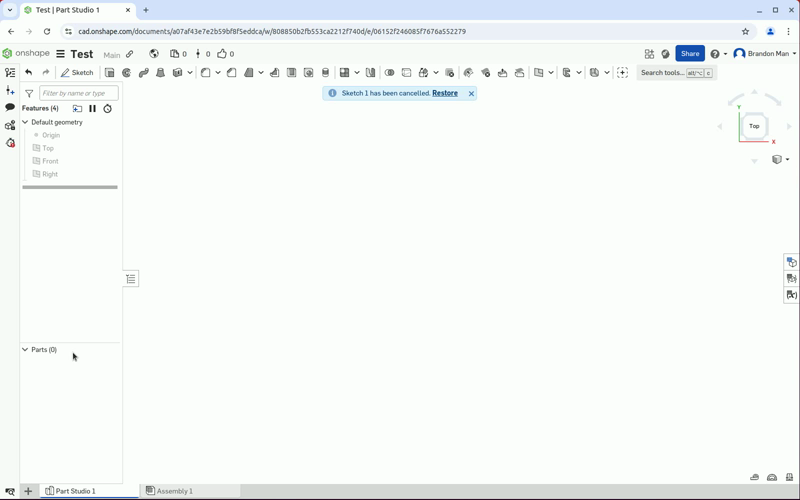
key(up)
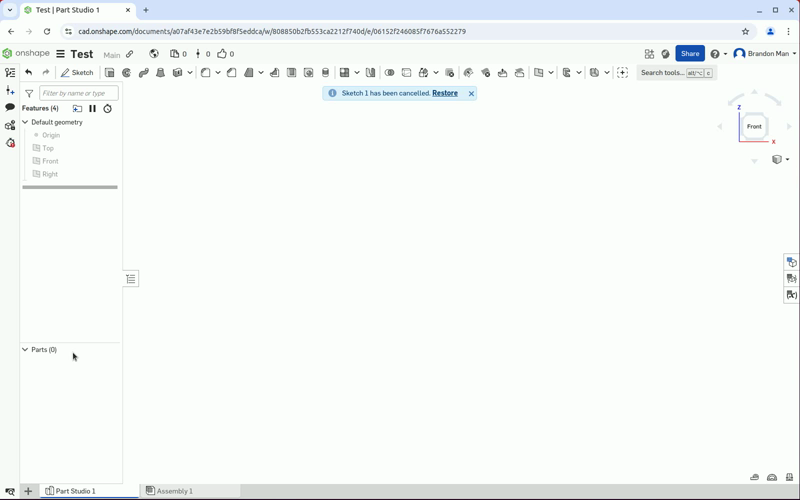
key_up(shift)
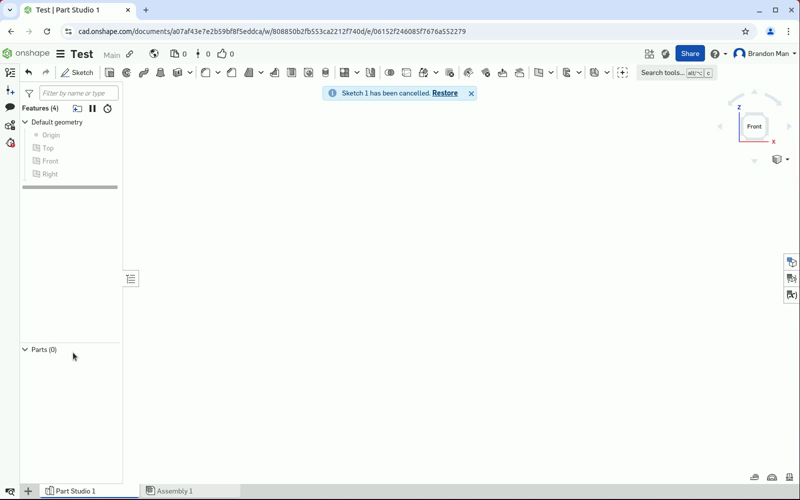
mouse_move(73, 352)
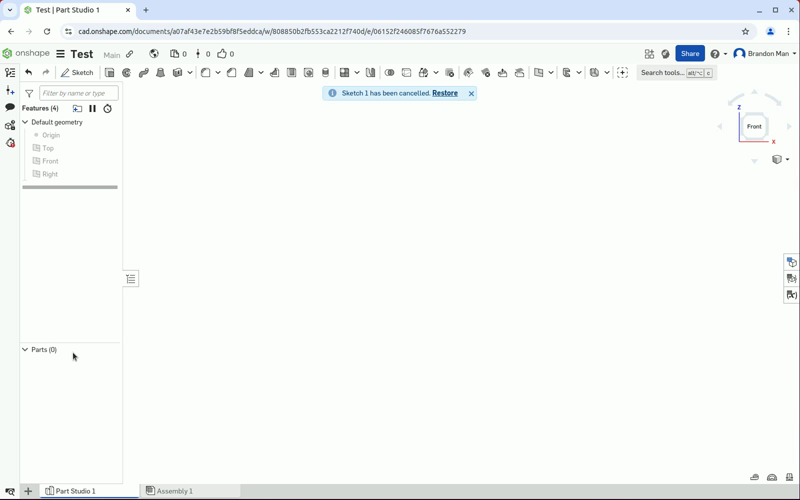
key(shift+y)
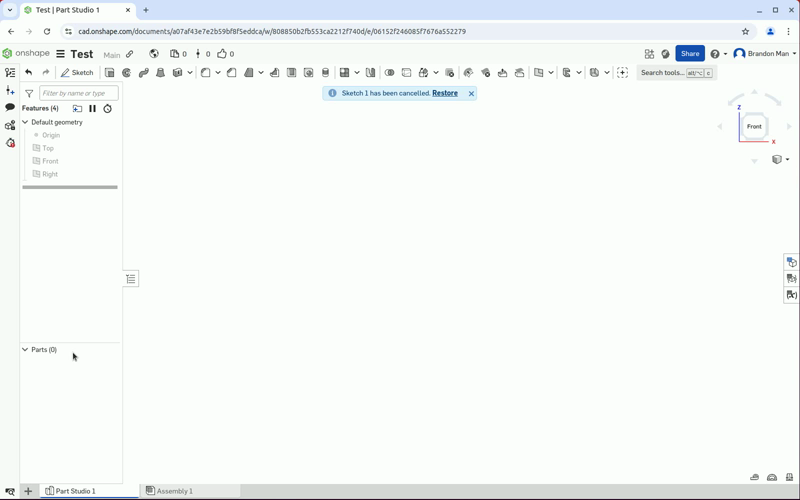
key(shift+s)
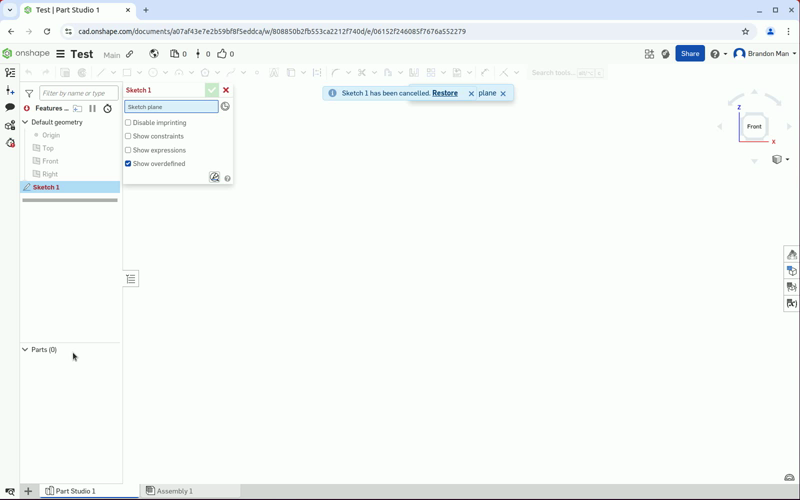
mouse_move(73, 163)
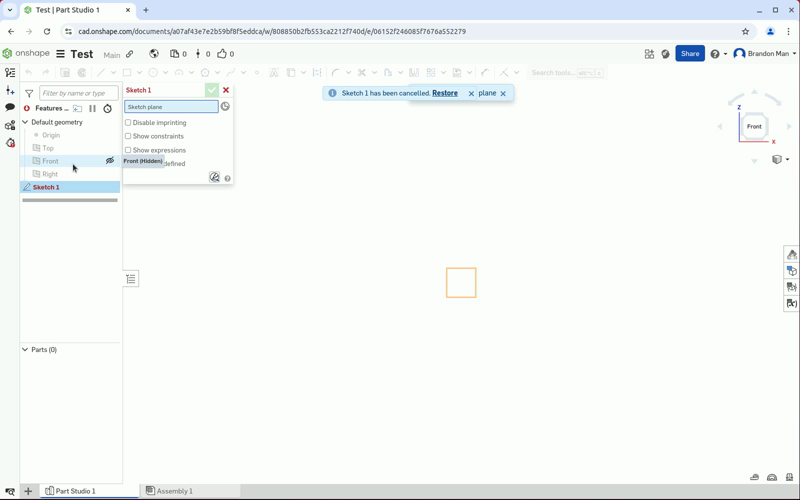
click(73, 163)
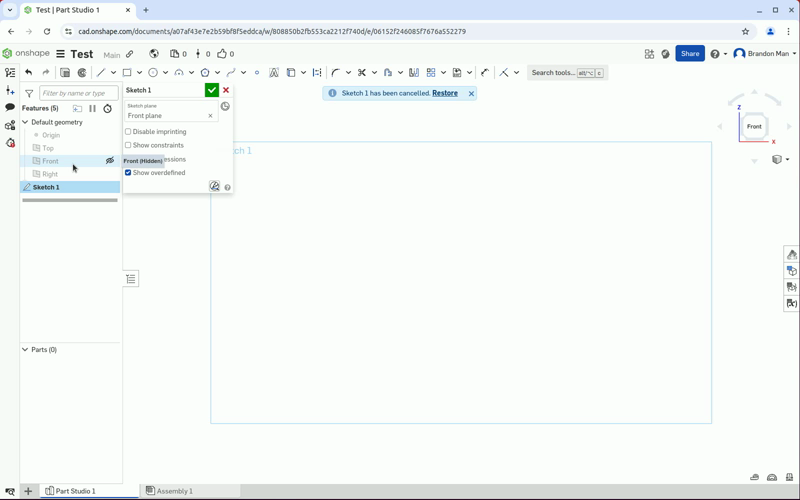
mouse_move(73, 352)
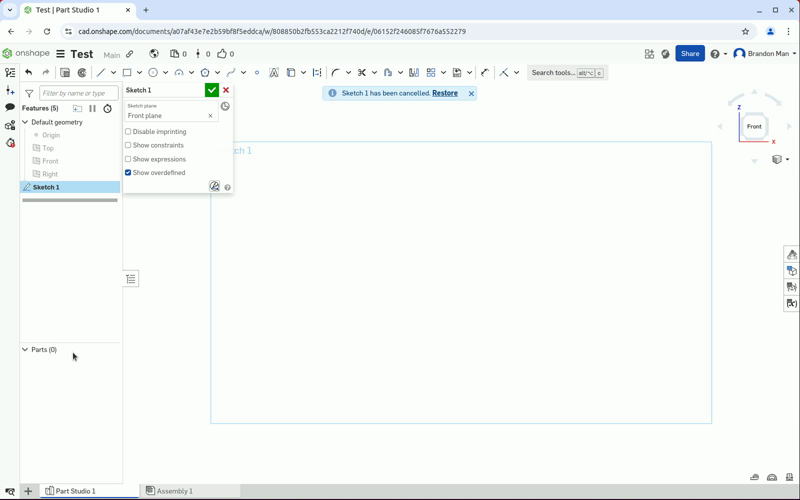
key(y)
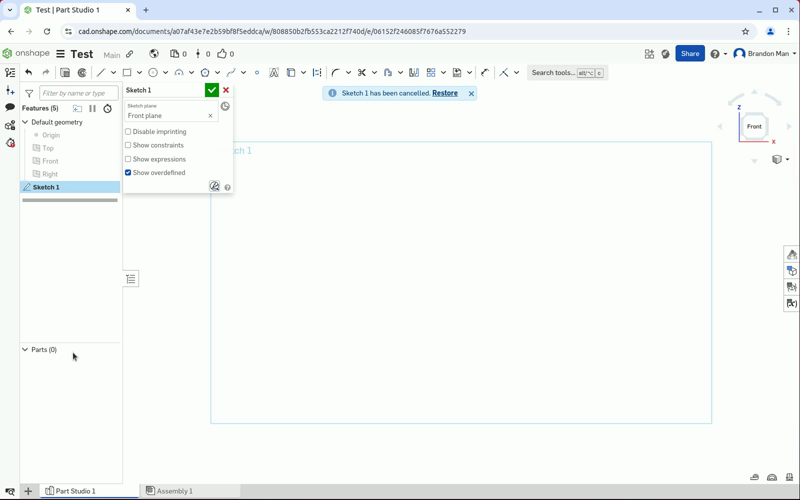
key(l)
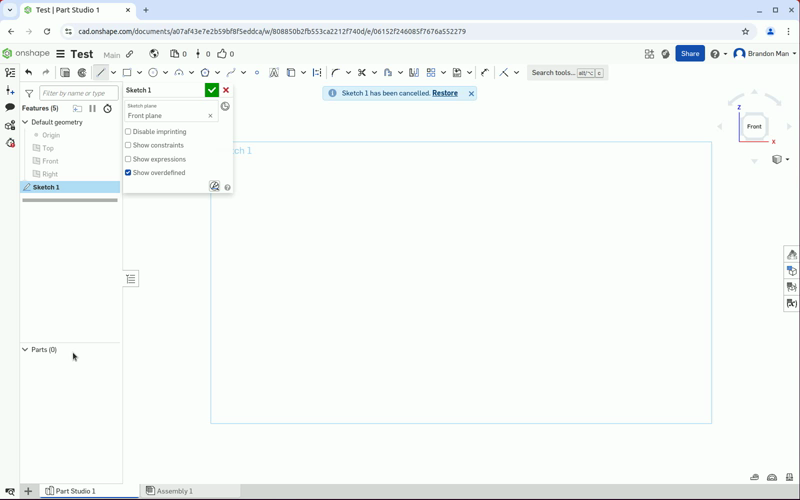
key_down(shift)
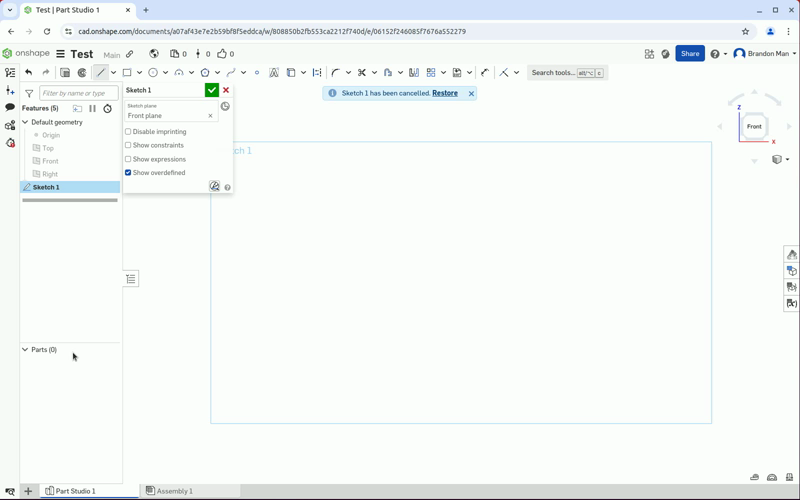
mouse_move(436, 314)
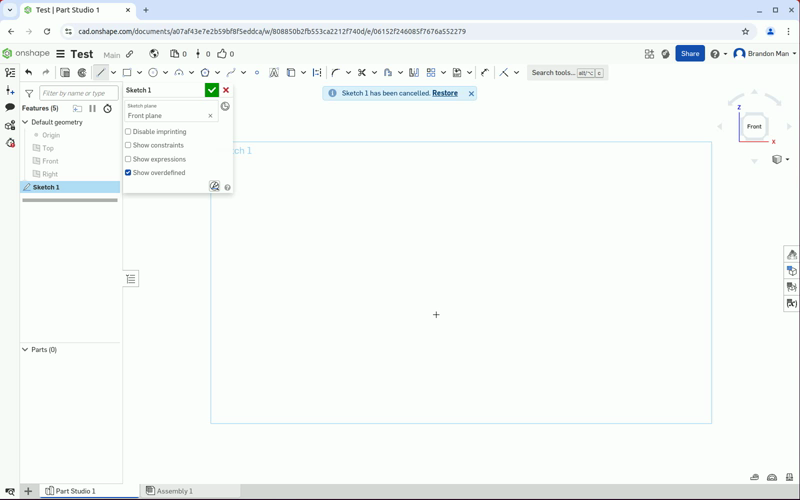
click(436, 314)
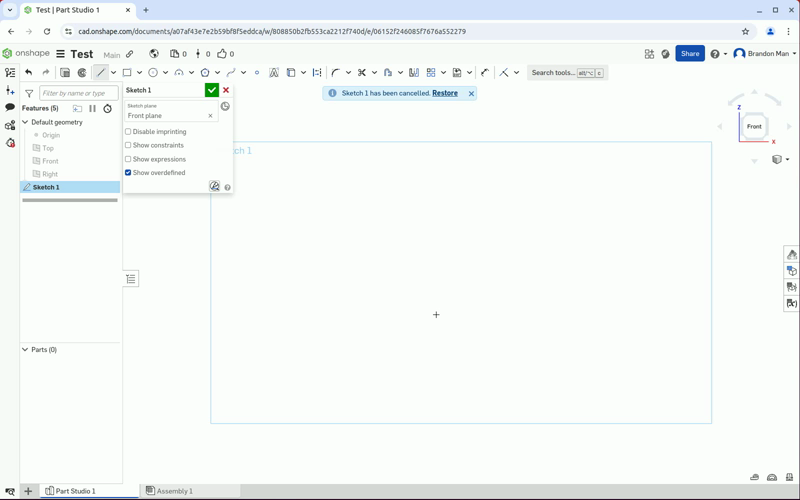
key_up(shift)
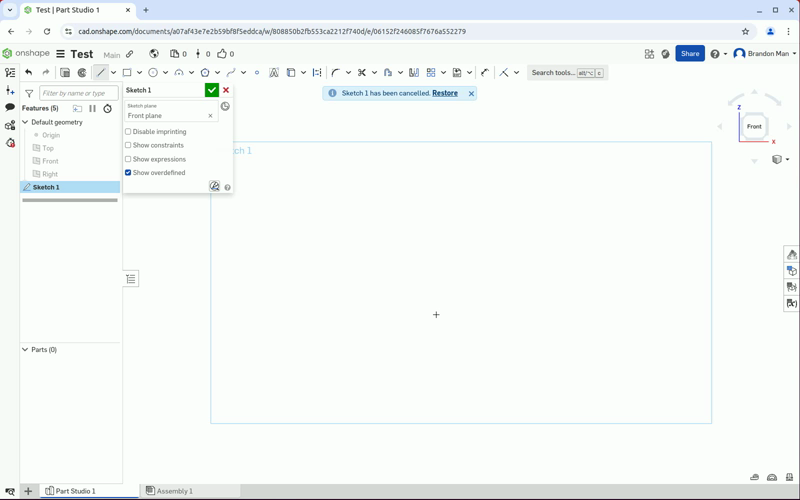
key_down(shift)
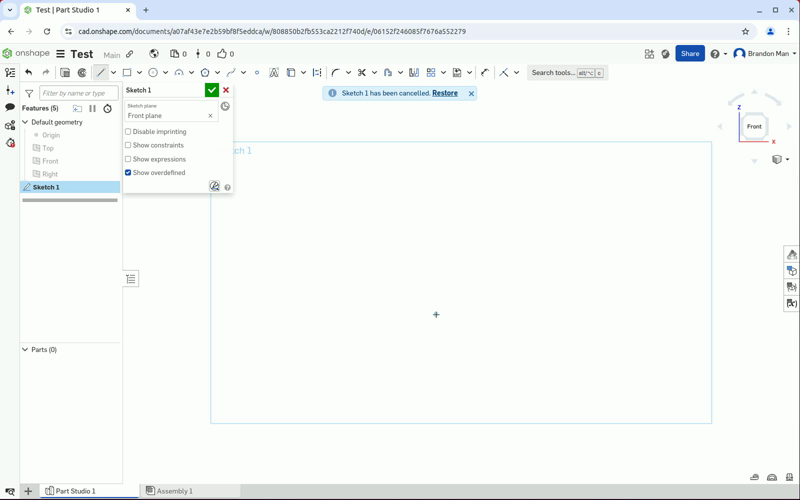
mouse_move(466, 314)
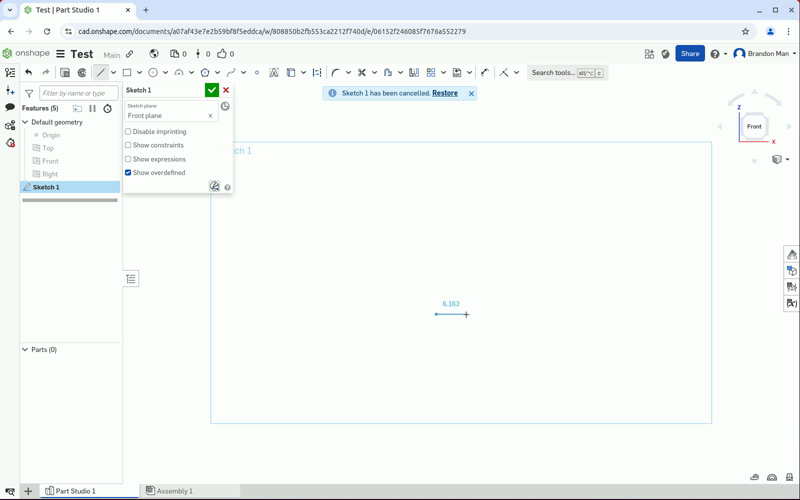
mouse_move(465, 314)
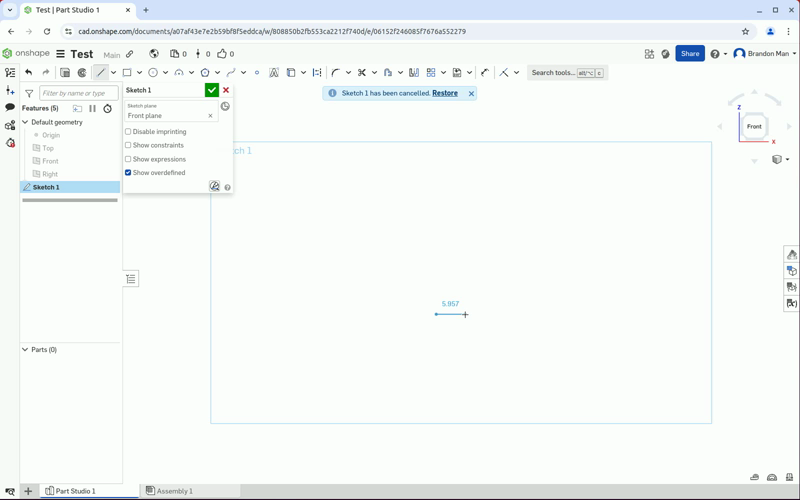
click(465, 314)
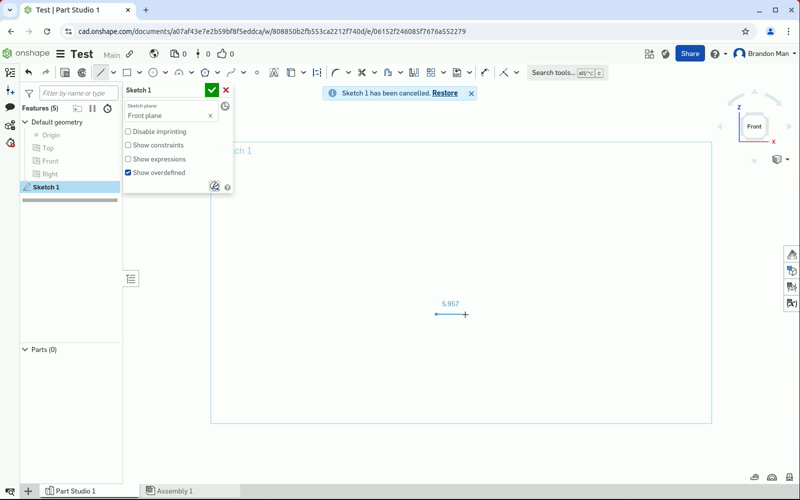
key_up(shift)
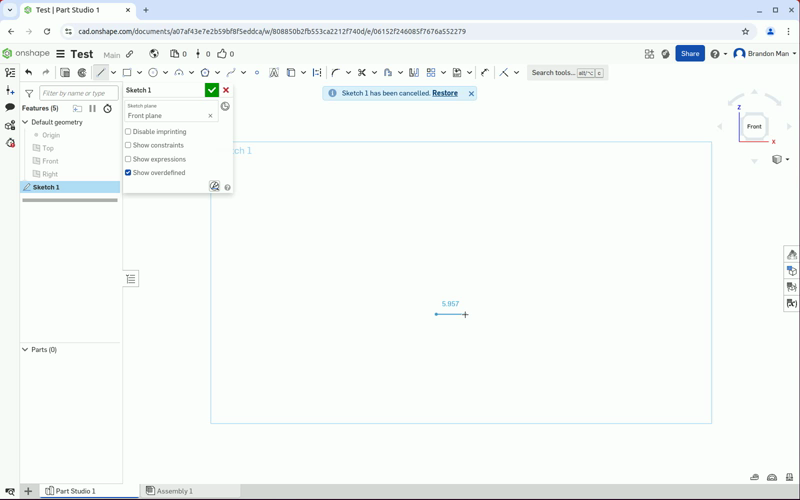
key_down(shift)
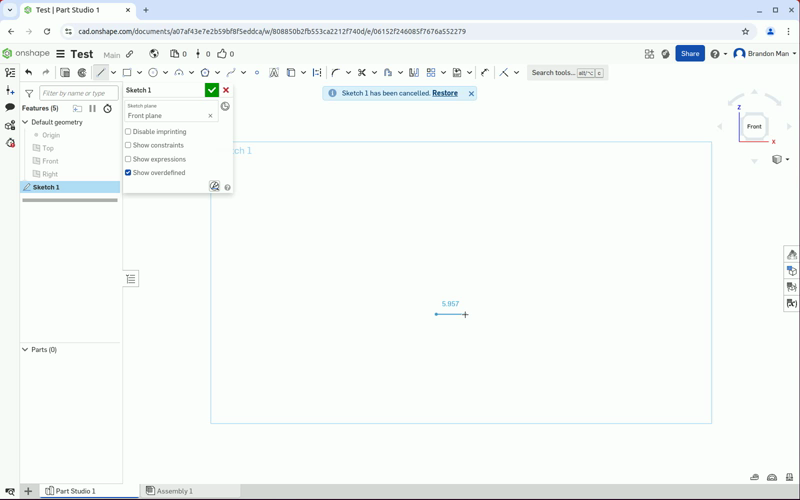
mouse_move(495, 314)
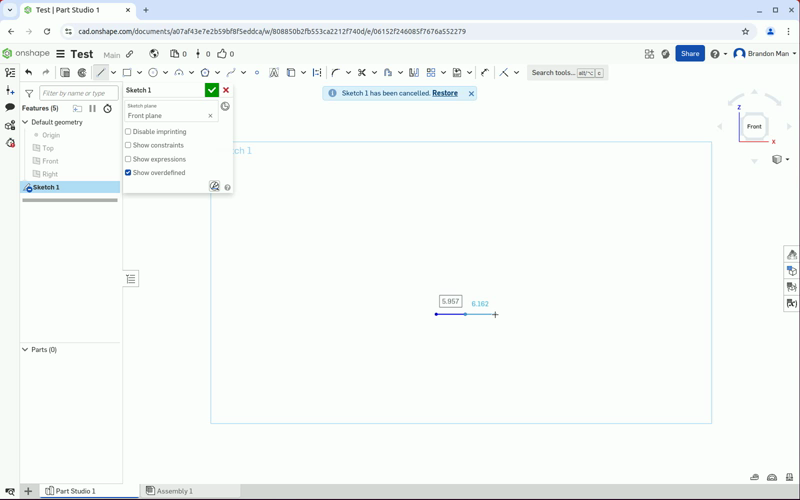
mouse_move(465, 293)
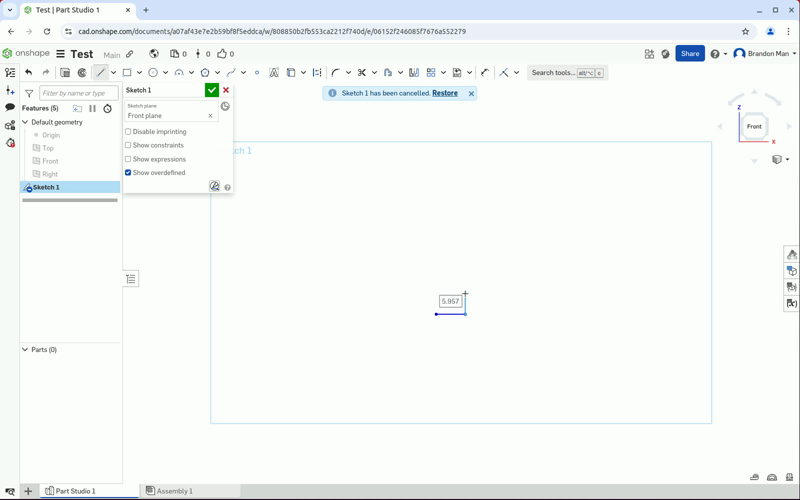
click(465, 293)
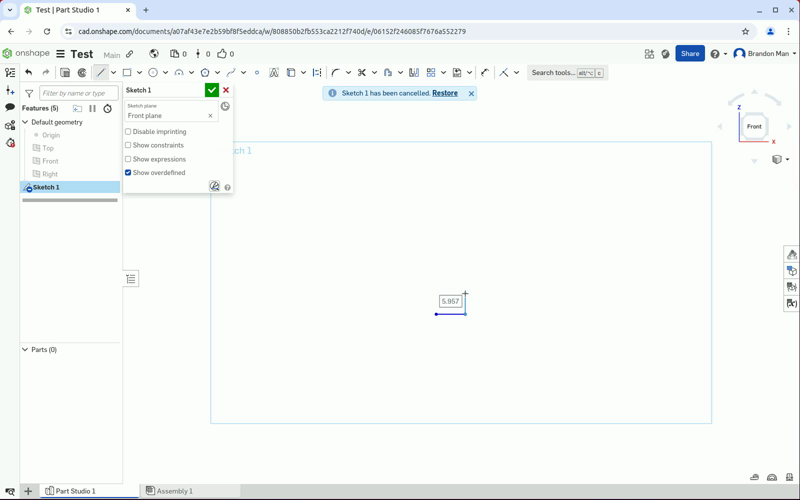
key_up(shift)
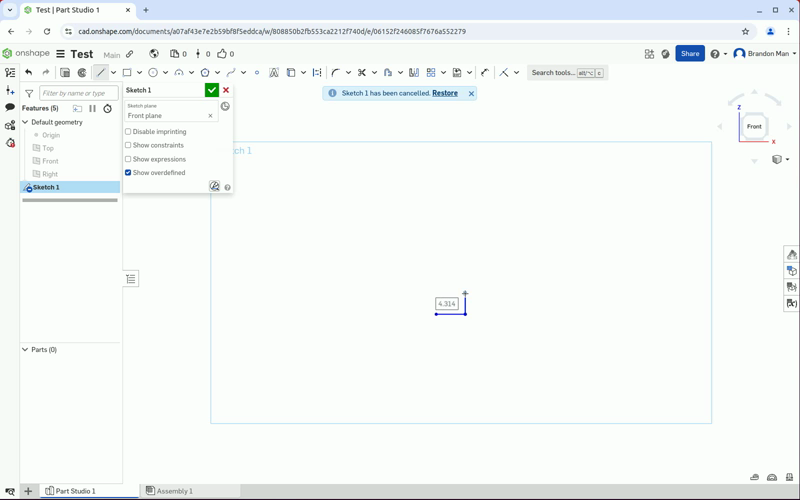
key_down(shift)
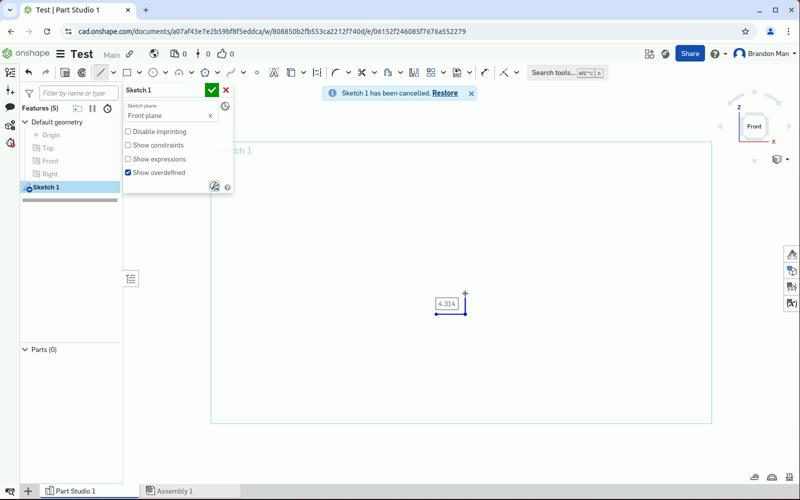
mouse_move(495, 293)
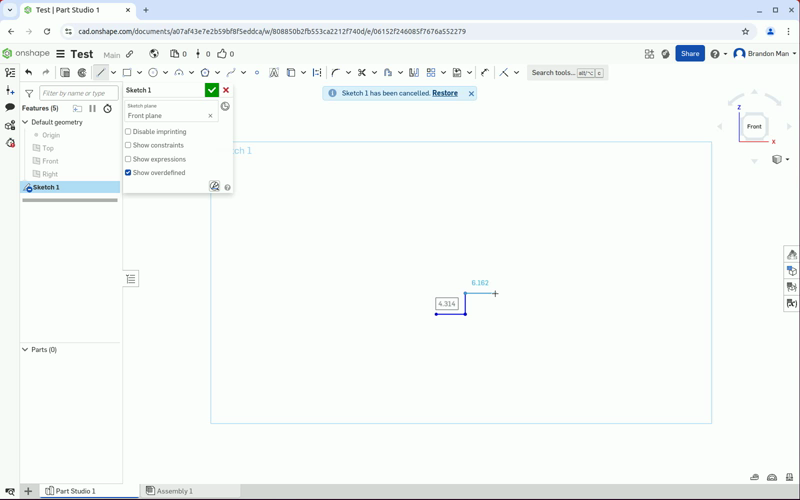
mouse_move(436, 293)
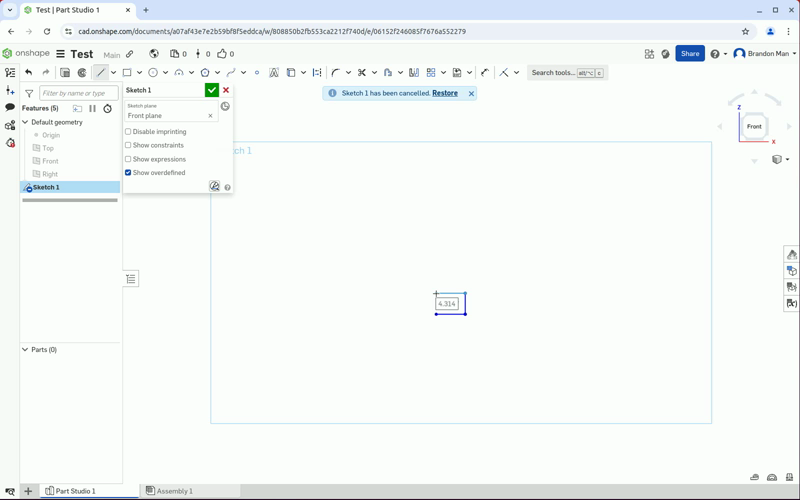
click(436, 293)
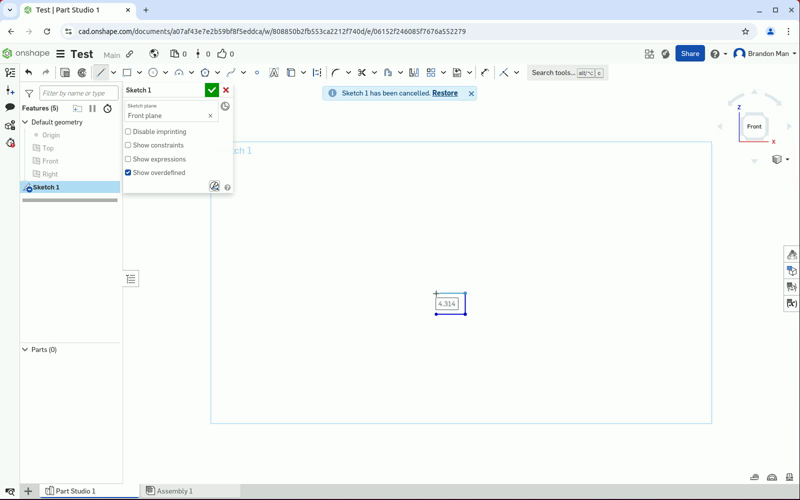
key_up(shift)
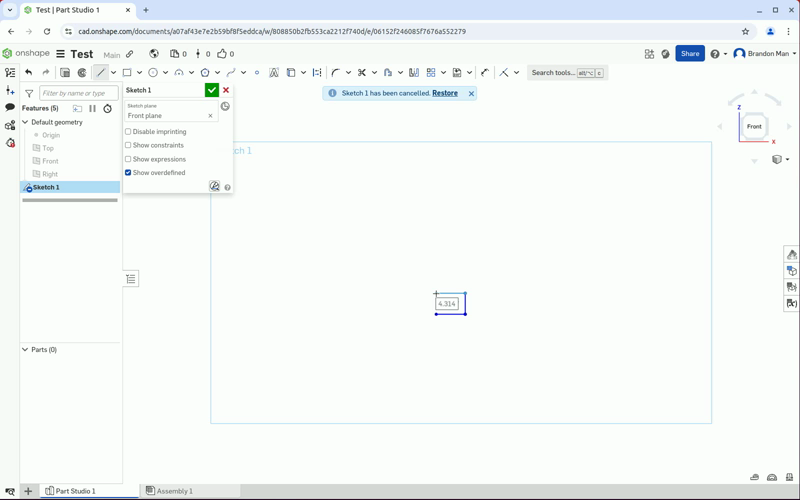
key_down(shift)
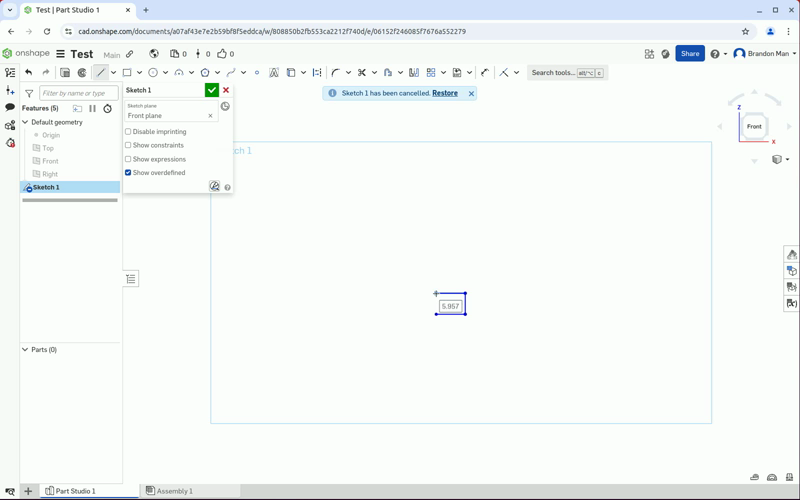
mouse_move(466, 293)
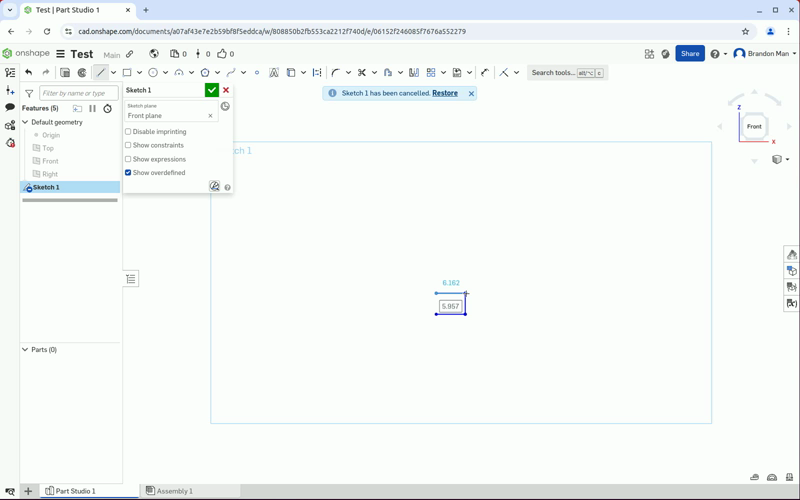
mouse_move(436, 303)
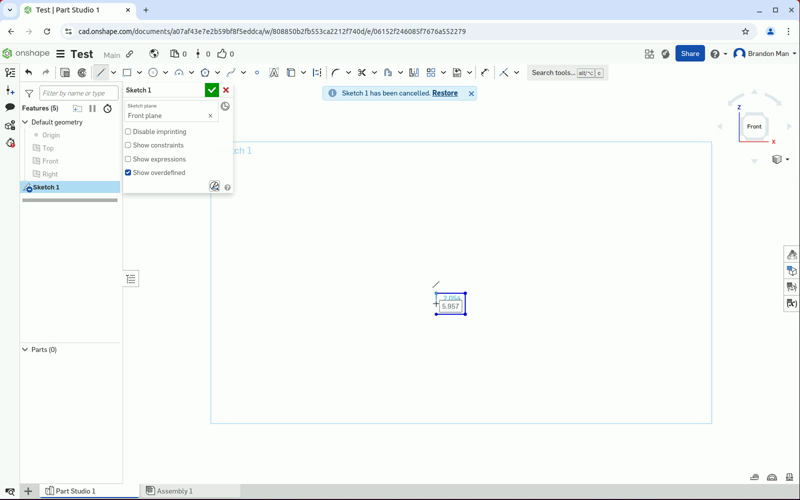
click(436, 303)
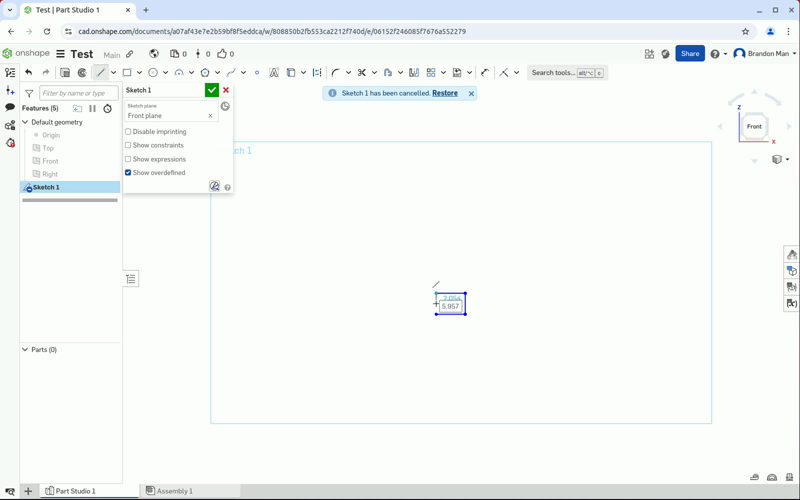
key_up(shift)
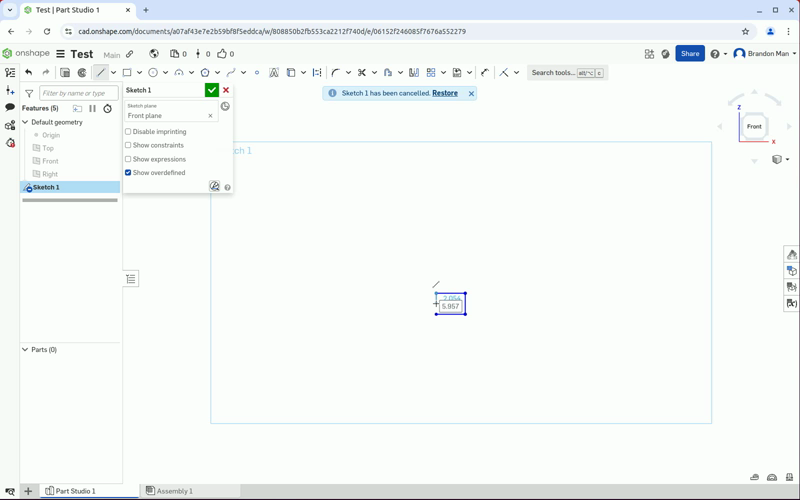
mouse_move(466, 303)
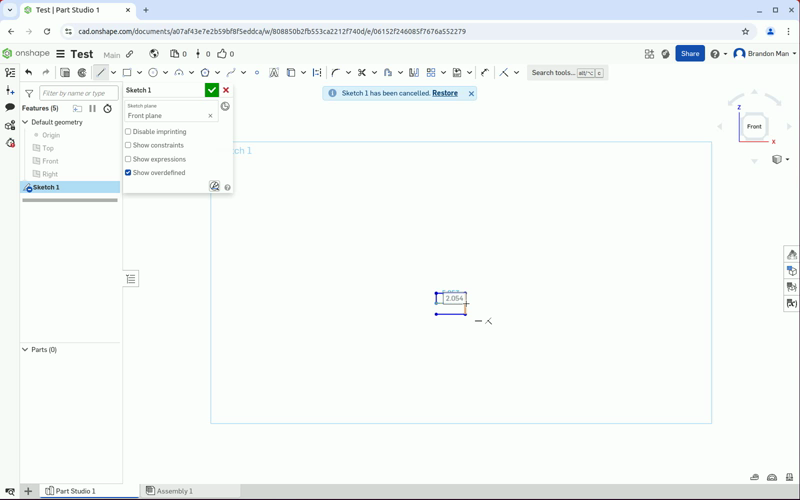
key_down(shift)
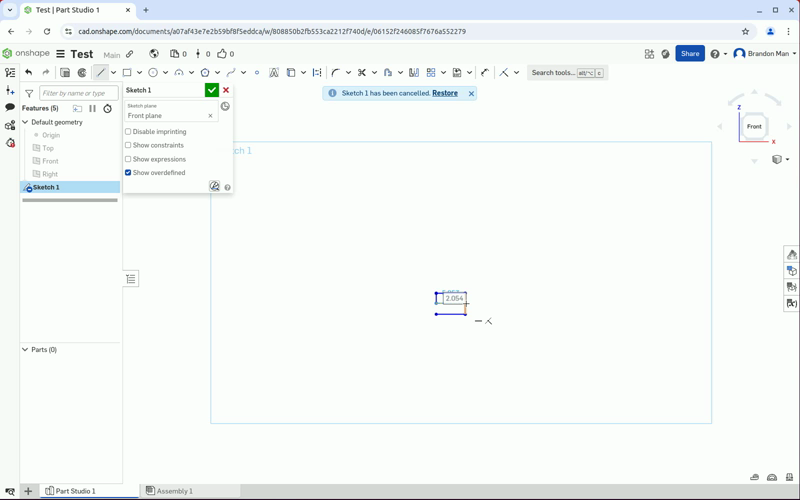
mouse_move(436, 314)
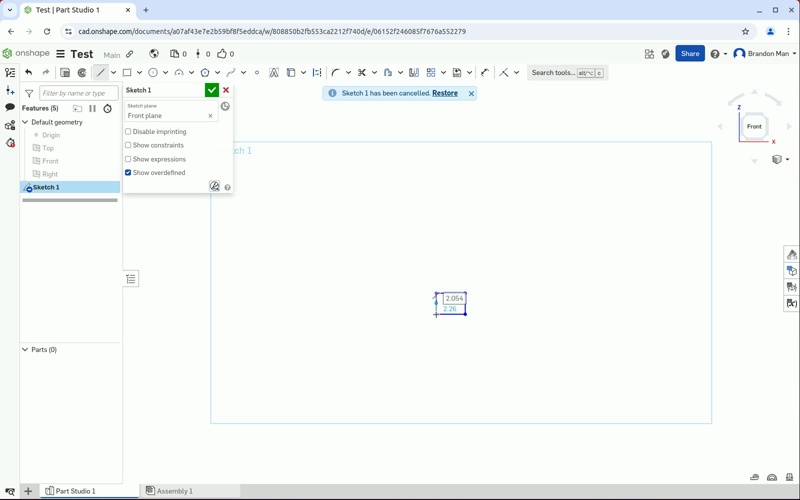
key_up(shift)
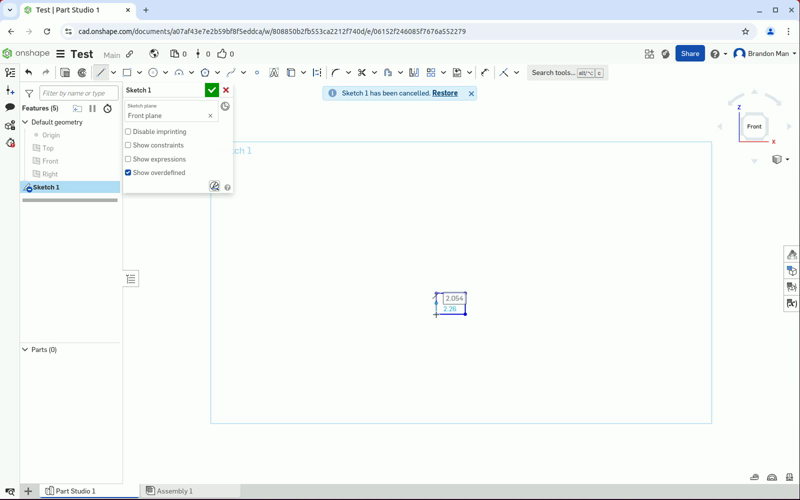
click(436, 314)
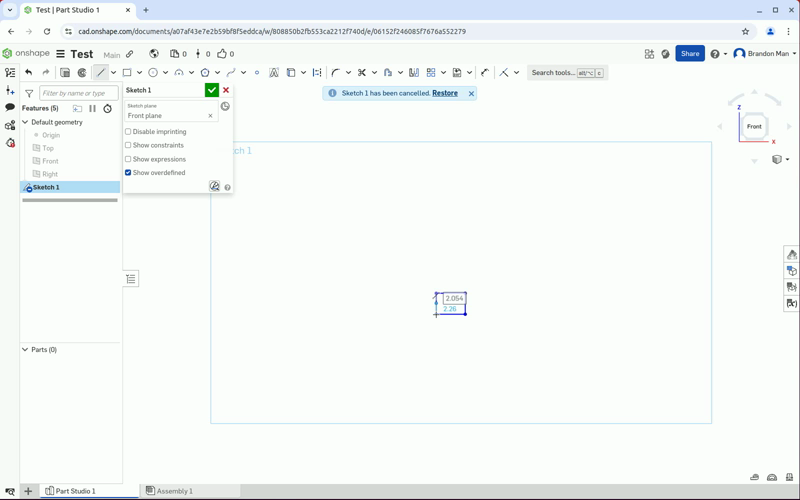
key(esc)
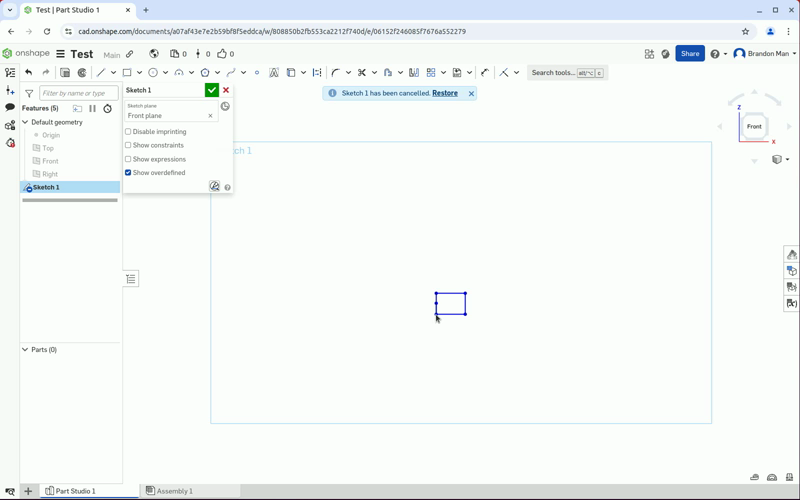
mouse_move(446, 293)
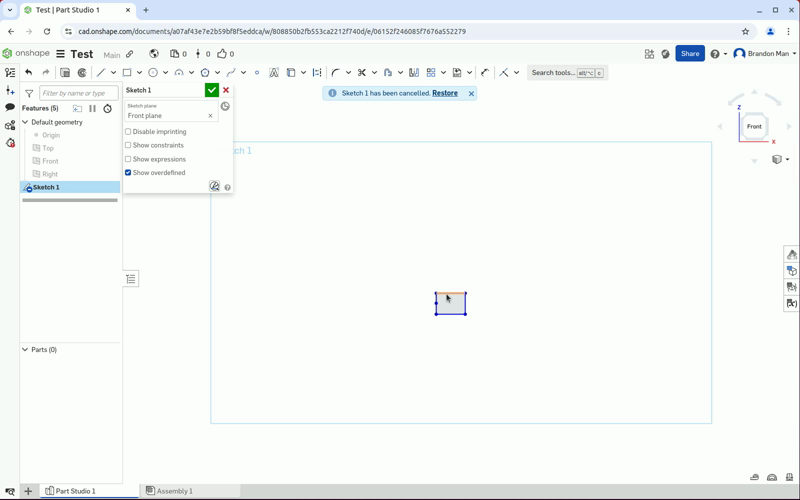
scroll(6)
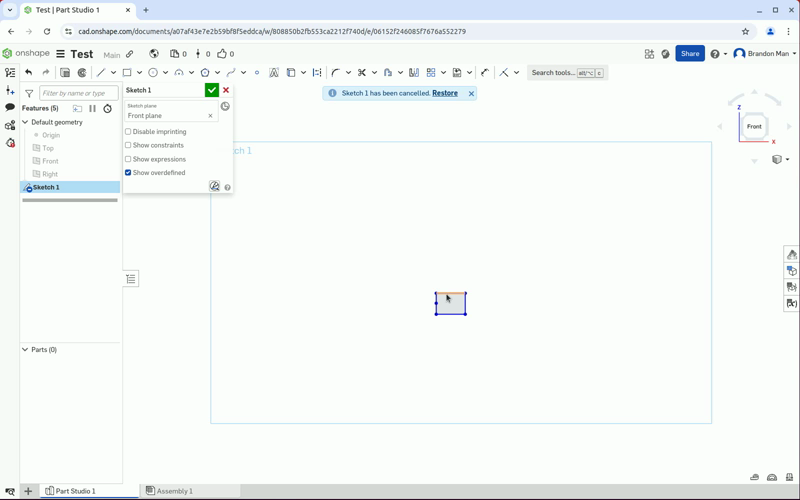
scroll(6)
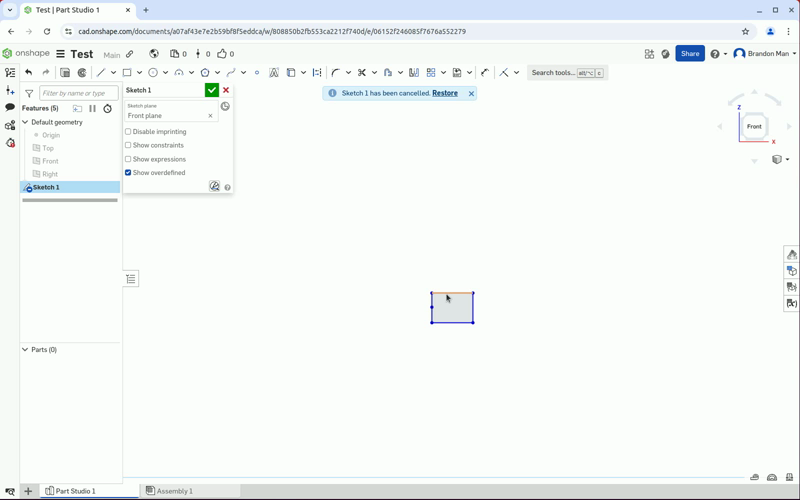
scroll(6)
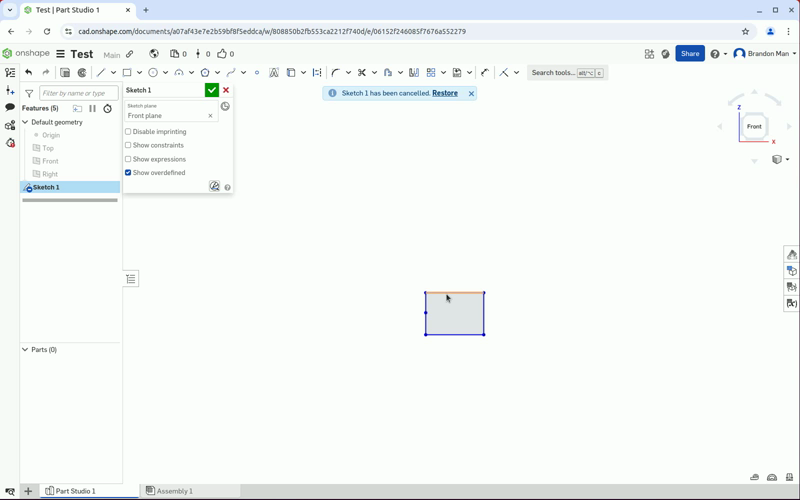
scroll(6)
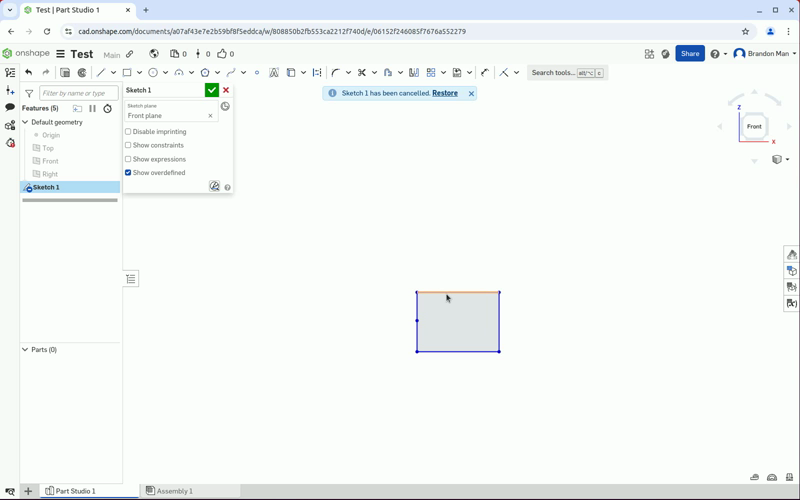
scroll(6)
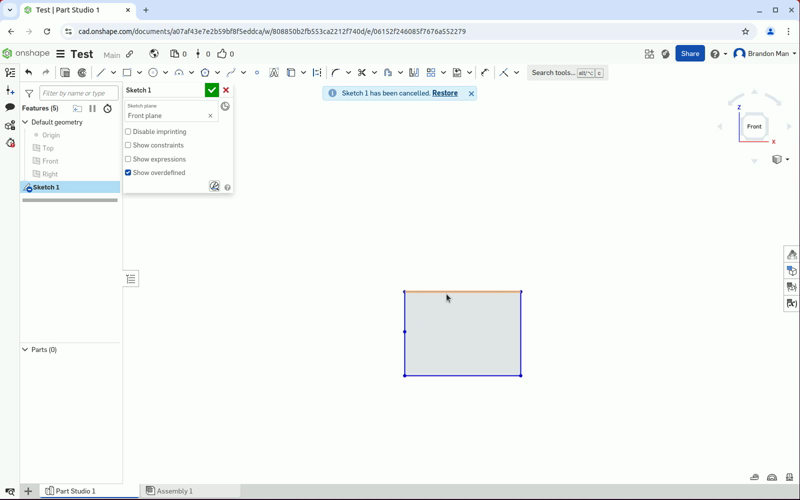
scroll(6)
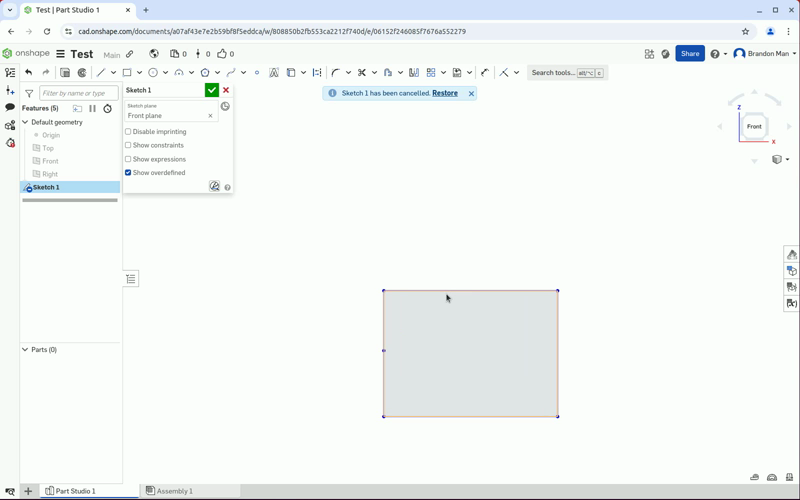
scroll(6)
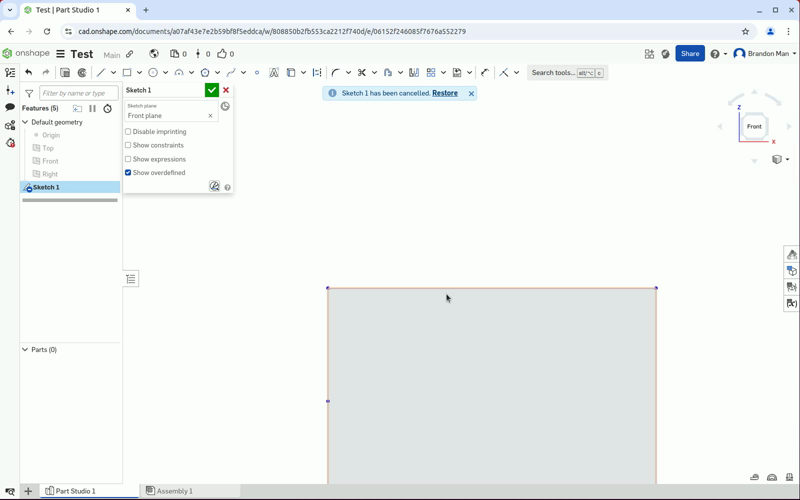
click(446, 293)
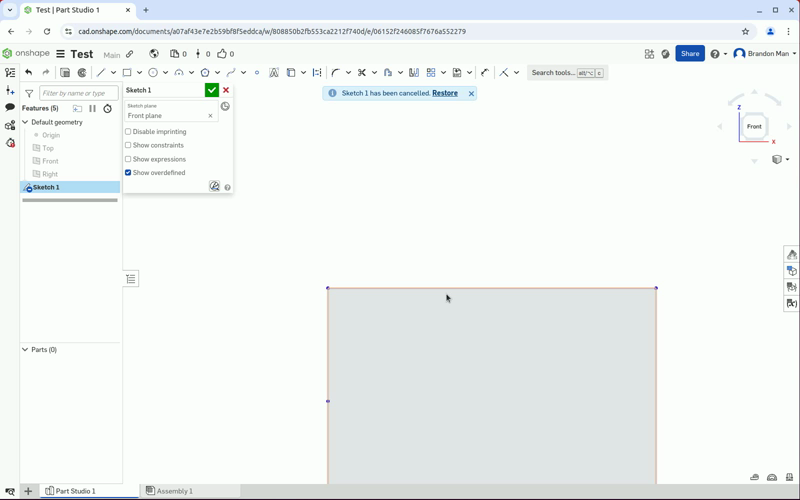
scroll(-6)
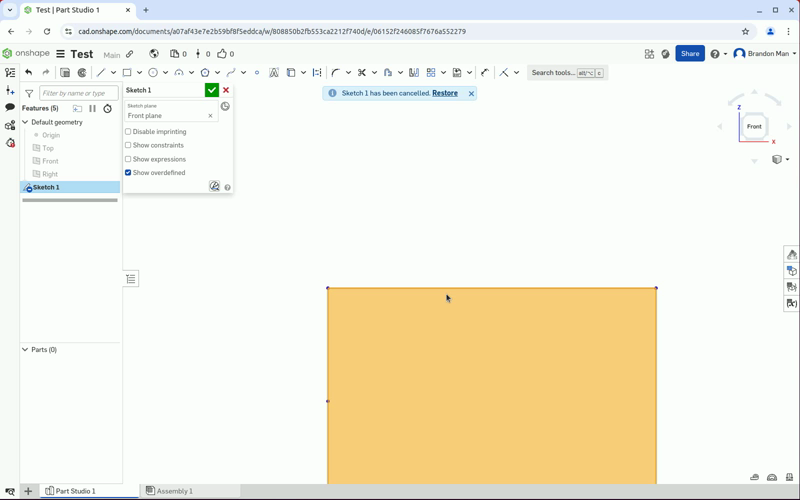
scroll(-6)
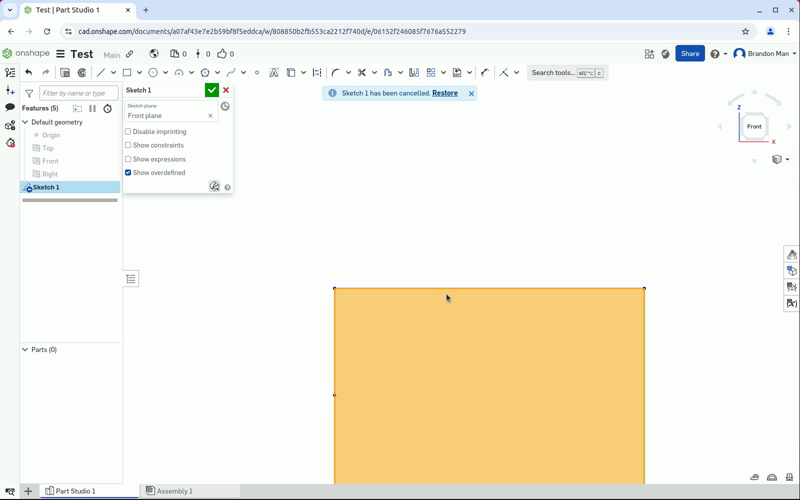
scroll(-6)
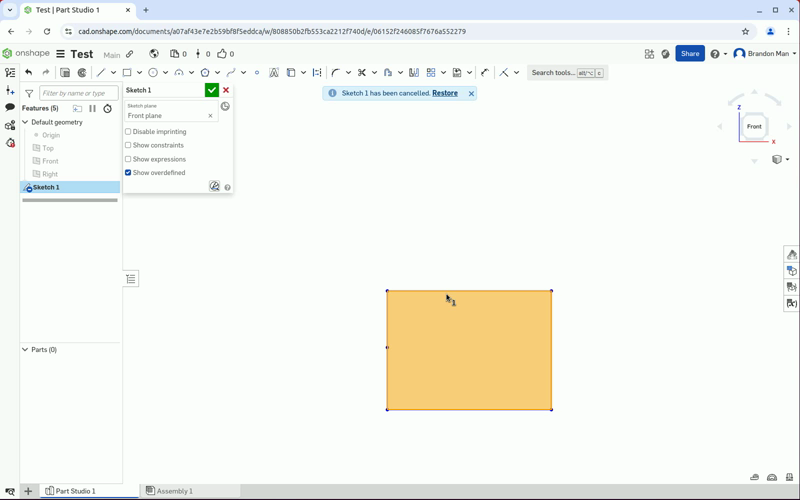
scroll(-6)
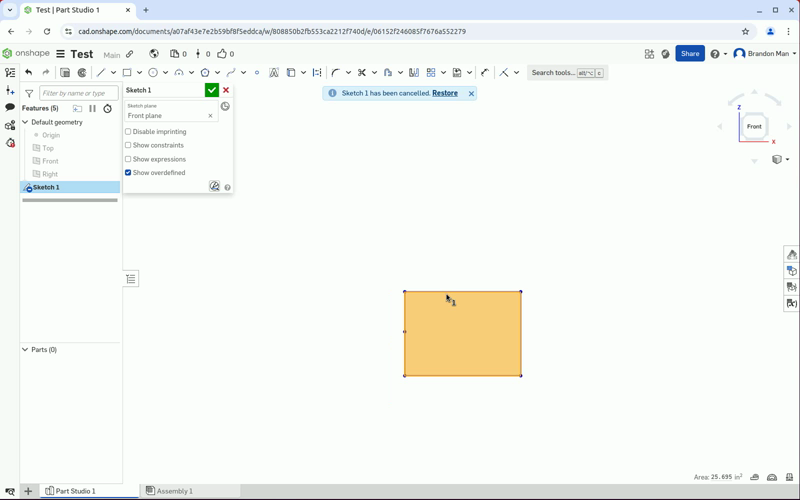
scroll(-6)
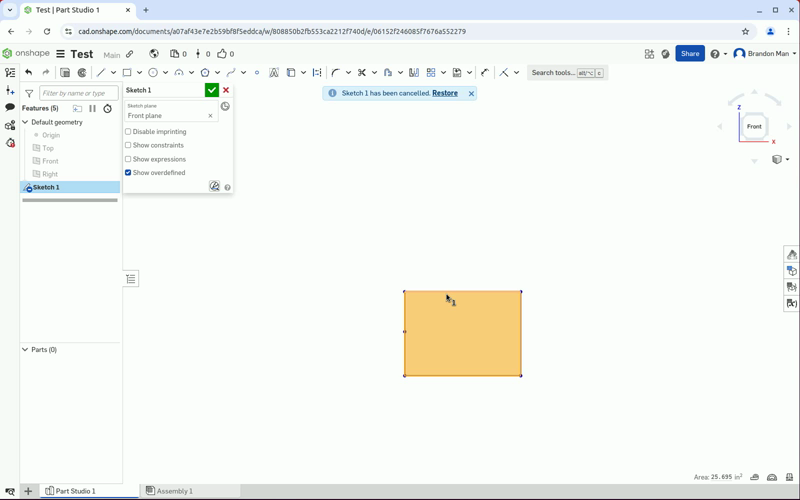
scroll(-6)
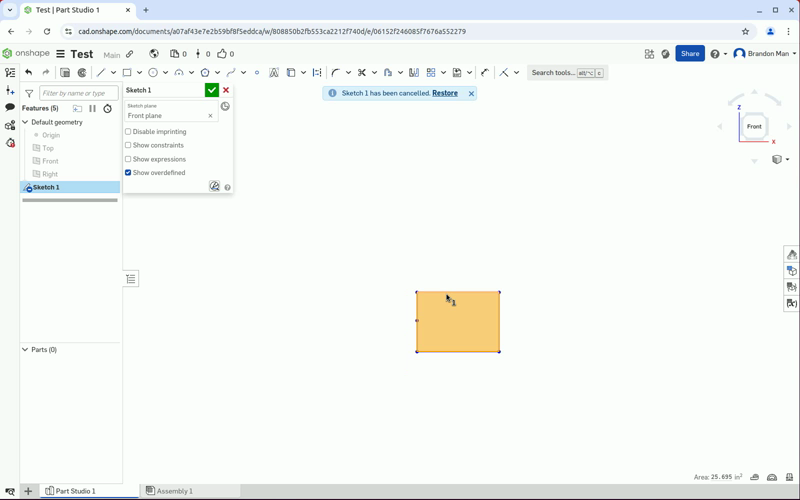
scroll(-6)
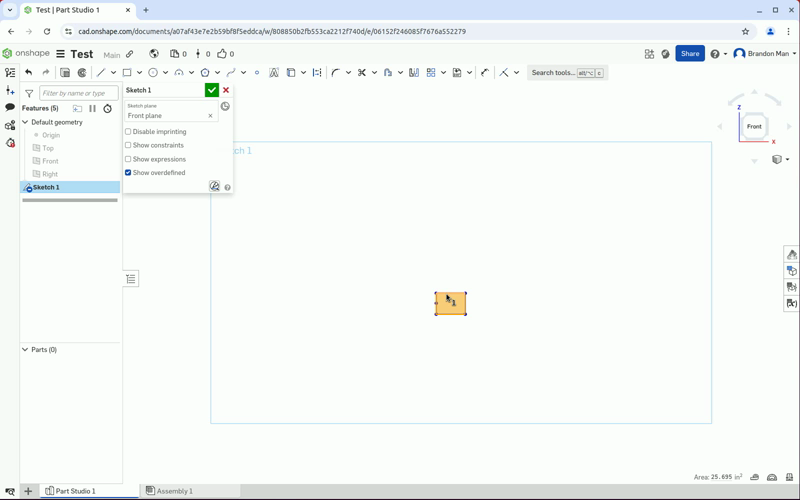
mouse_move(73, 352)
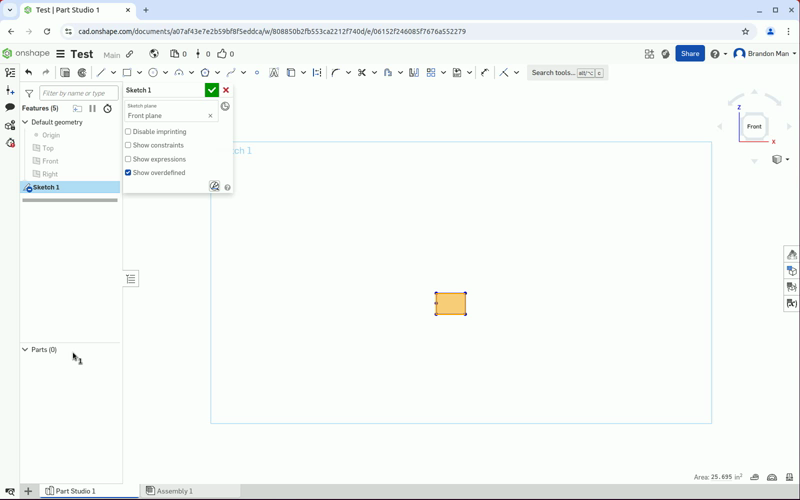
key(shift+y)
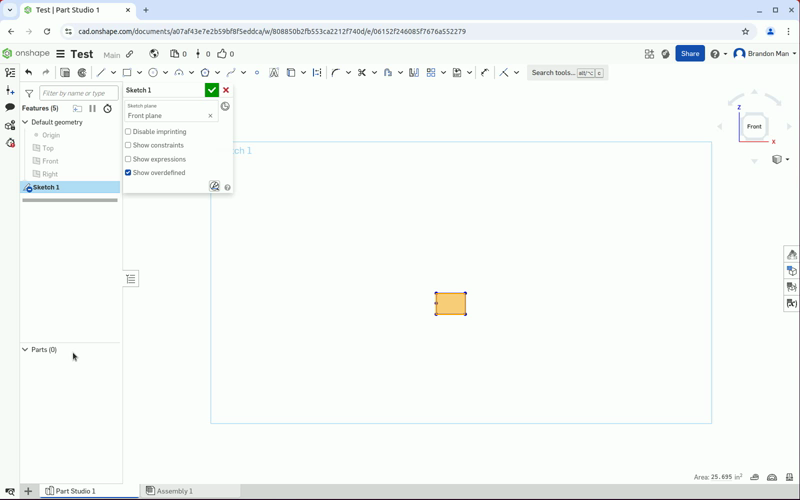
key(shift+e)
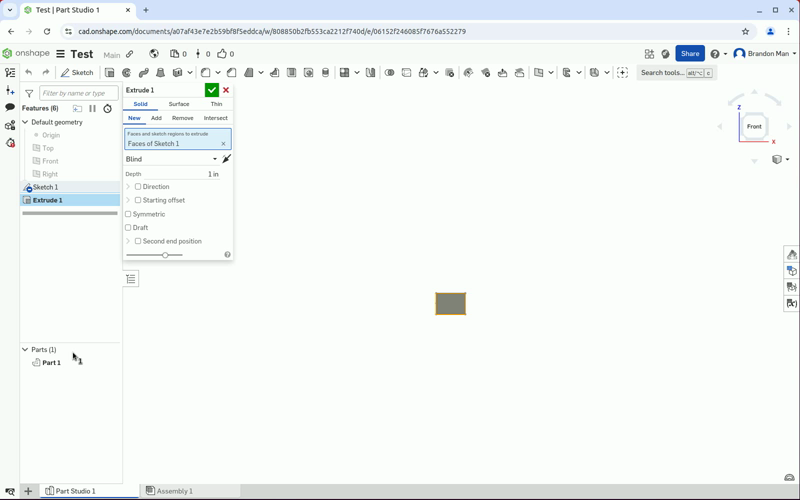
mouse_move(143, 106)
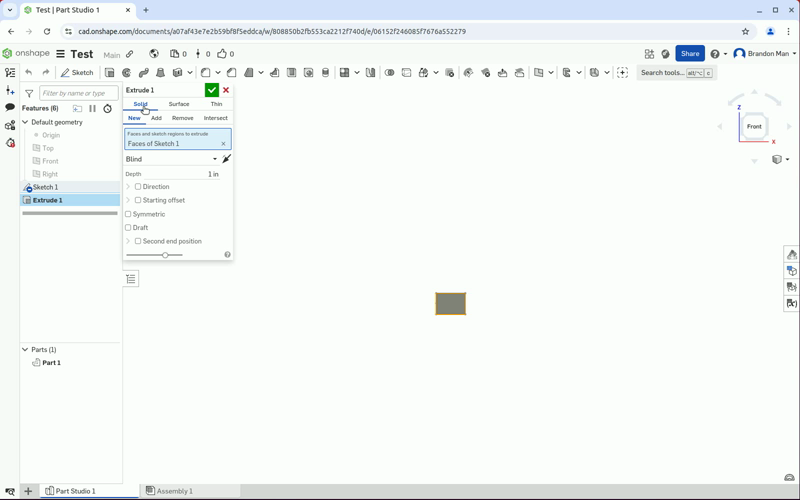
click(143, 106)
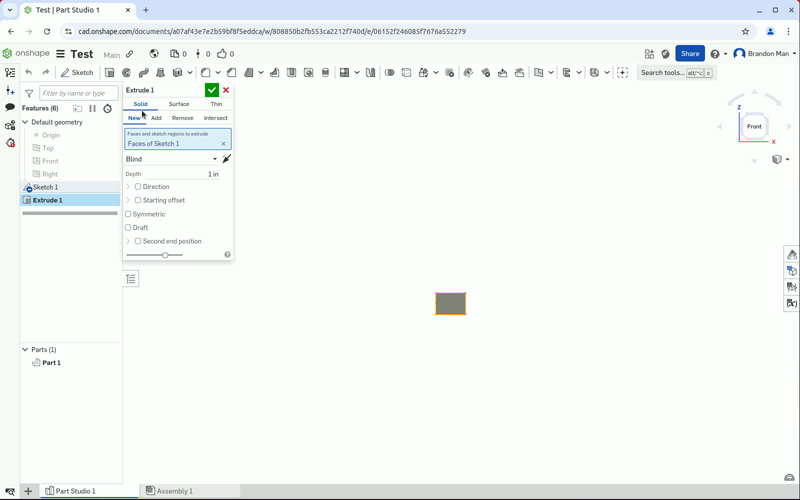
mouse_move(137, 120)
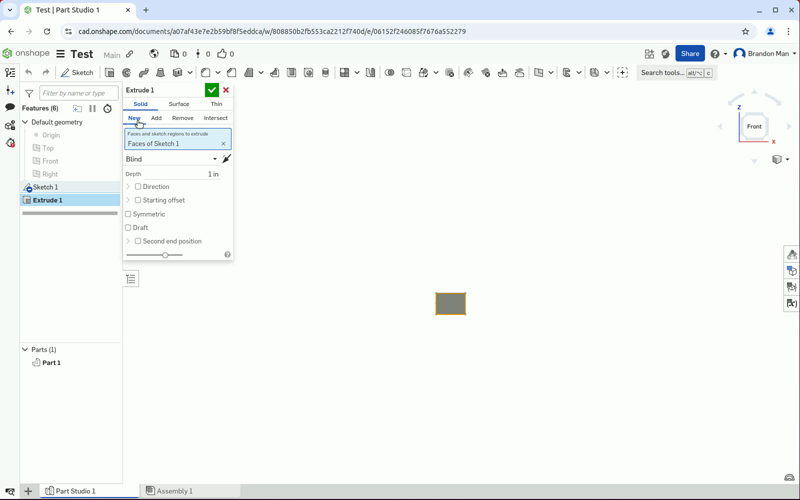
click(137, 120)
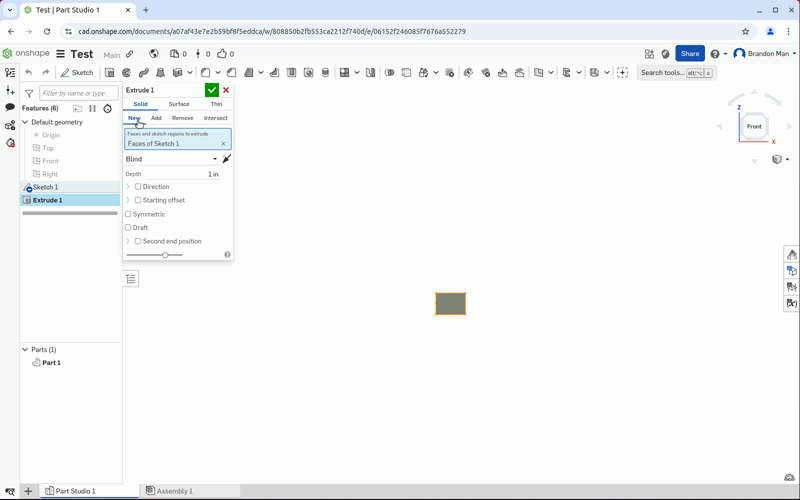
key(tab, 4)
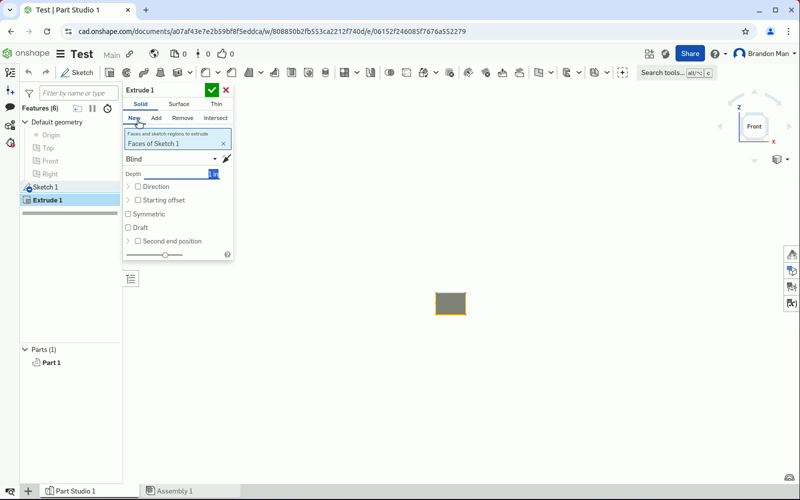
text(1.204)
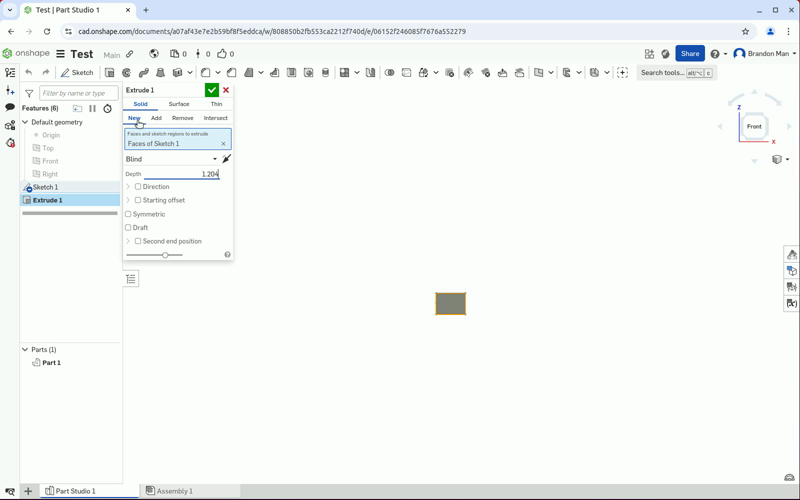
key(enter)
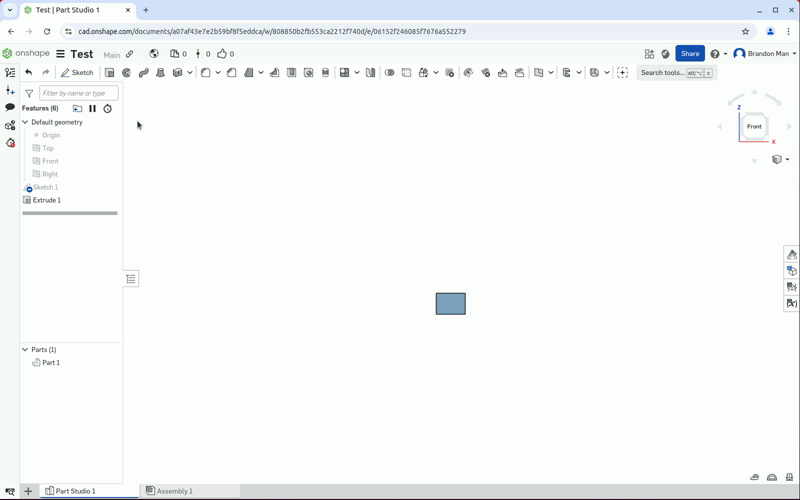
key(shift+h)
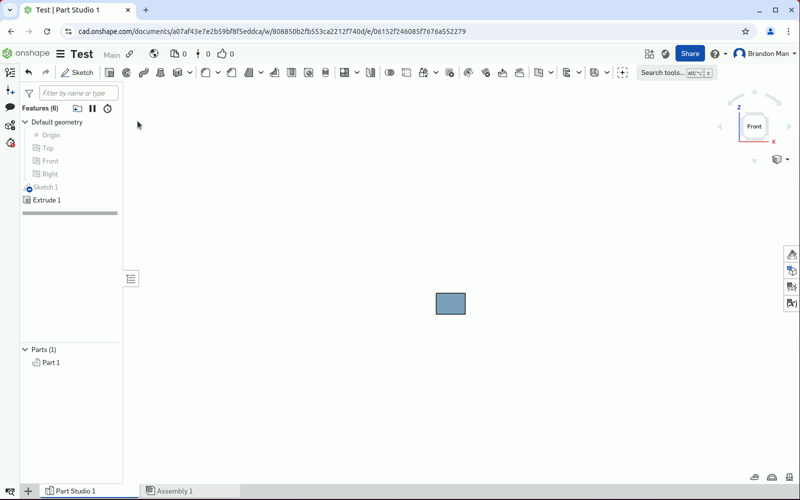
key(shift+h)
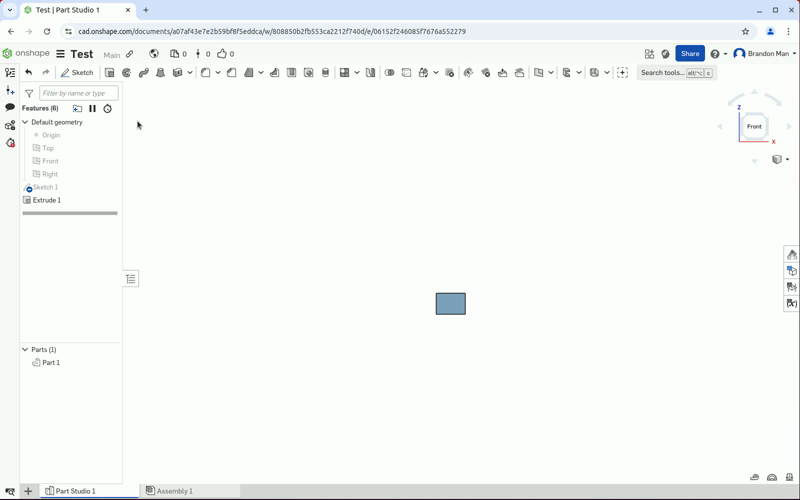
mouse_move(73, 189)
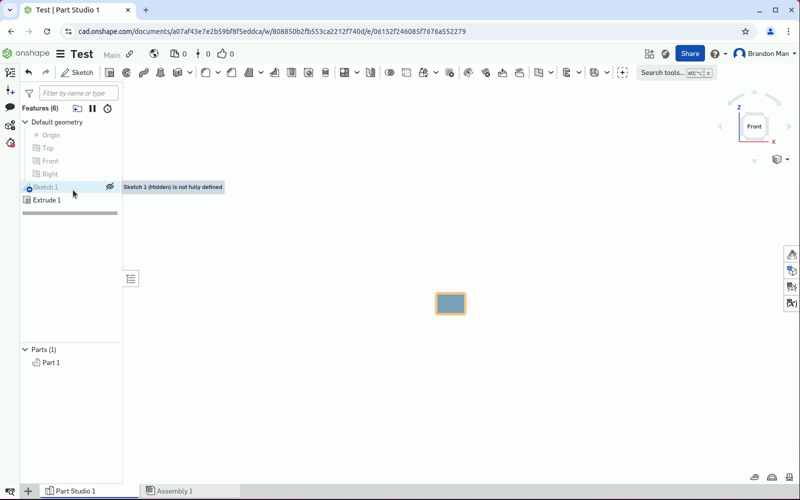
click(73, 189)
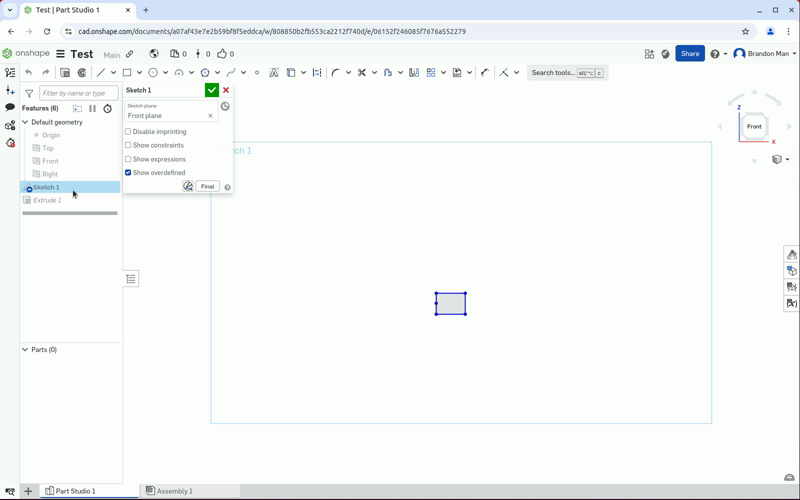
mouse_move(229, 92)
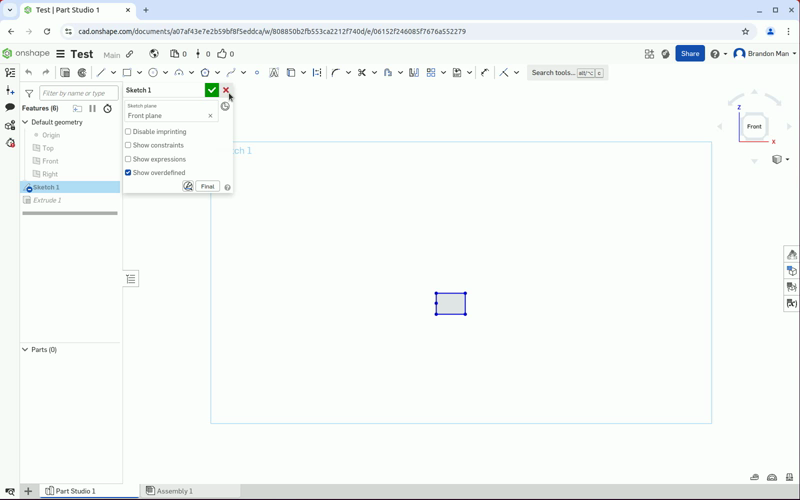
click(229, 92)
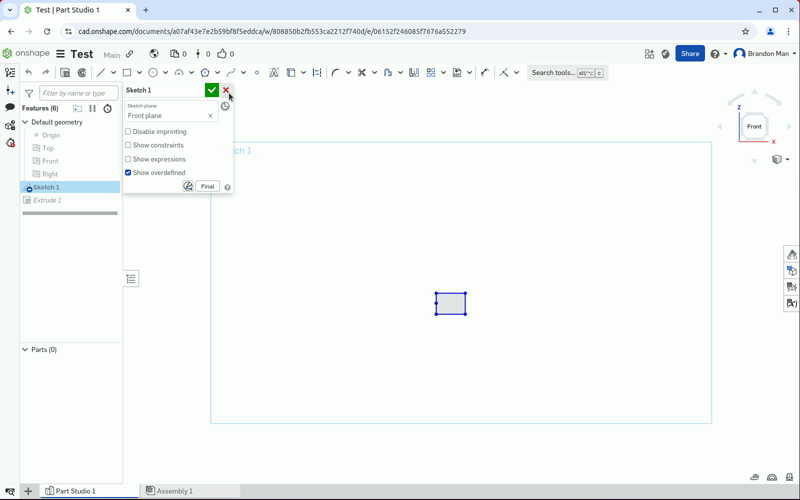
key(shift+s)
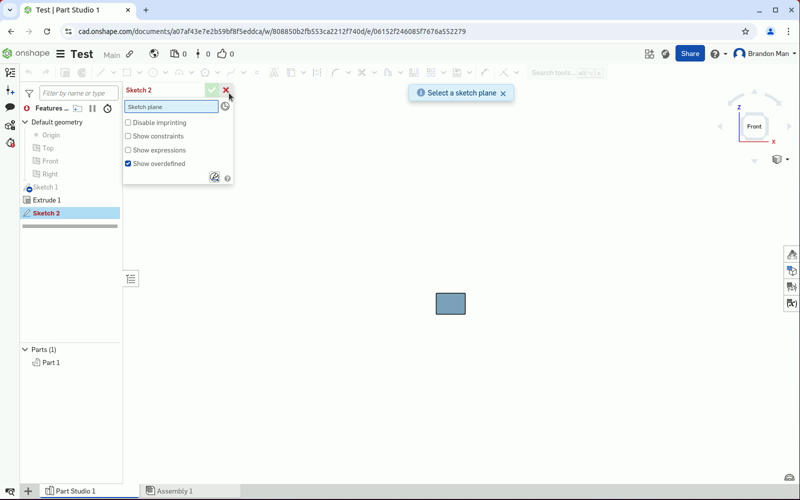
mouse_move(73, 163)
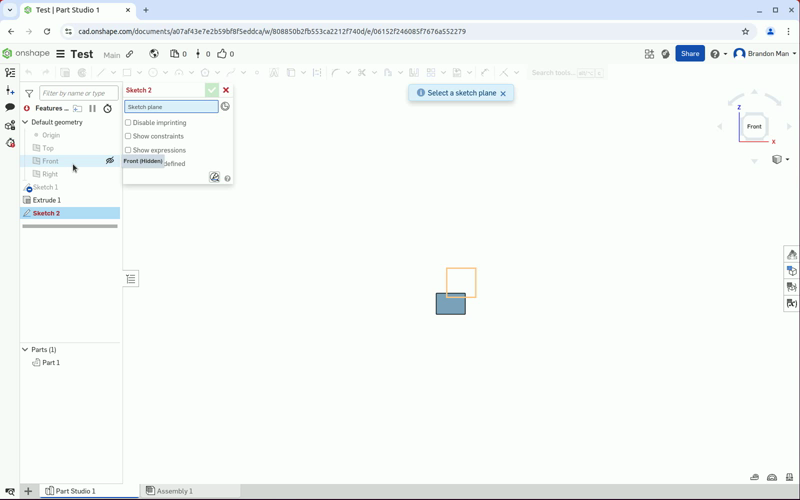
click(73, 163)
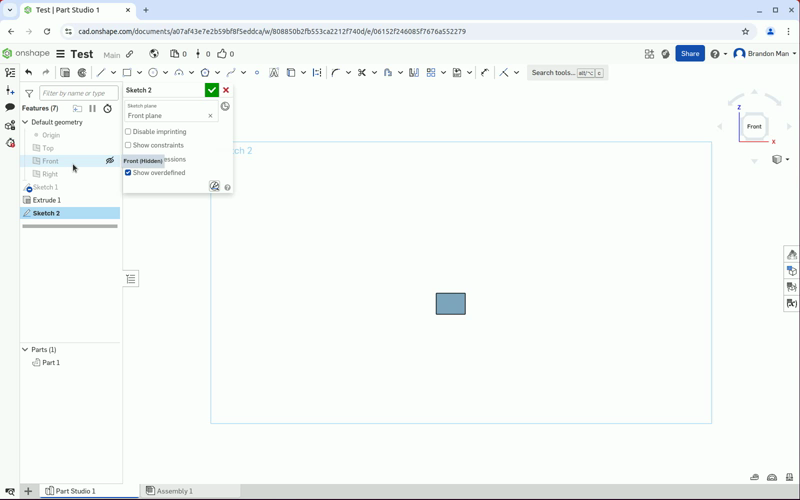
mouse_move(73, 352)
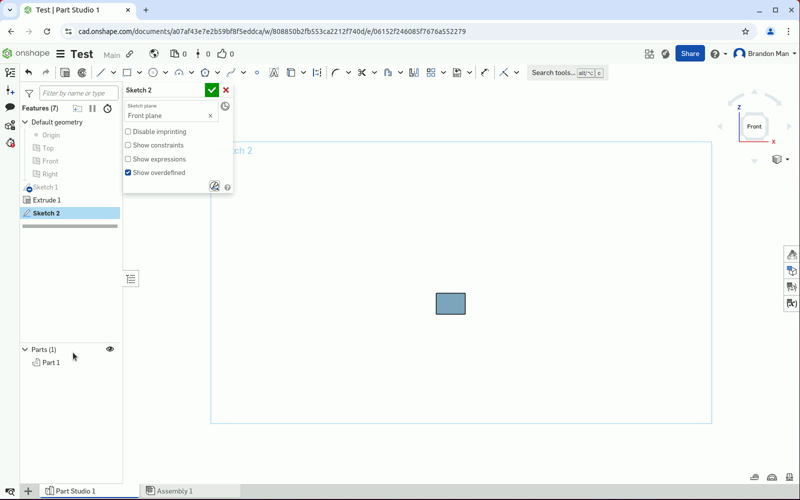
key(y)
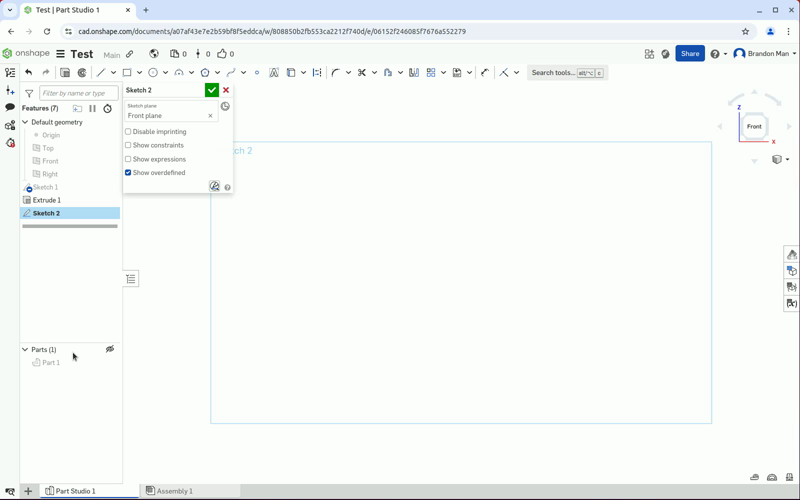
key(l)
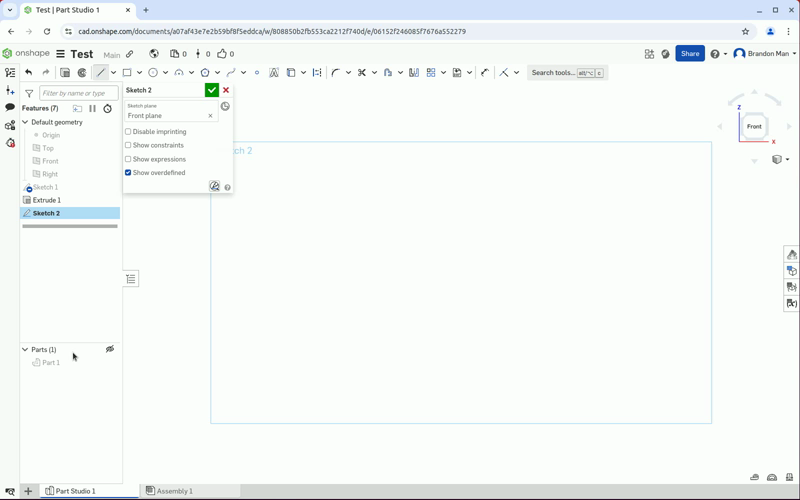
key_down(shift)
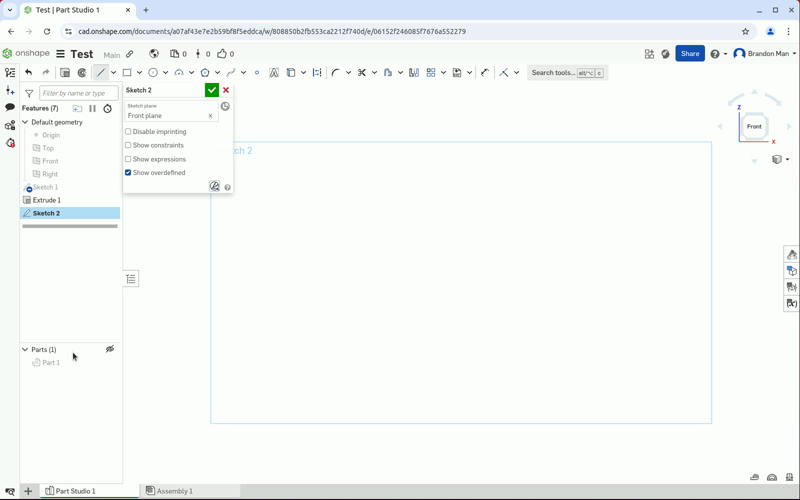
mouse_move(464, 314)
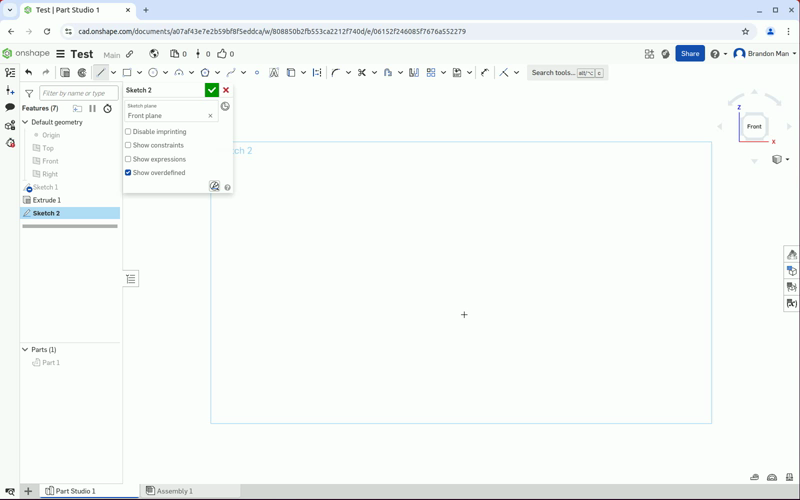
click(464, 314)
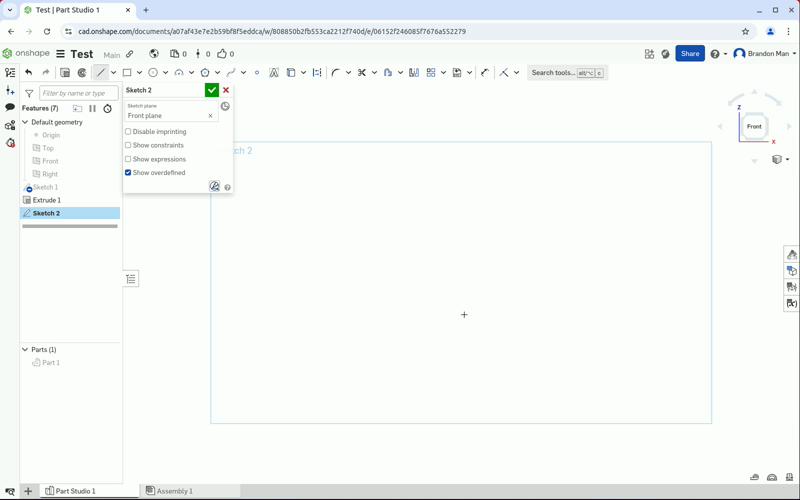
key_up(shift)
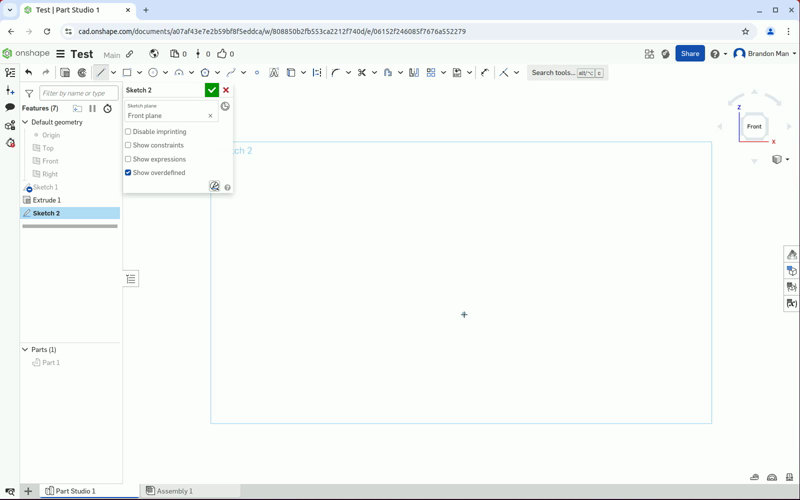
key_down(shift)
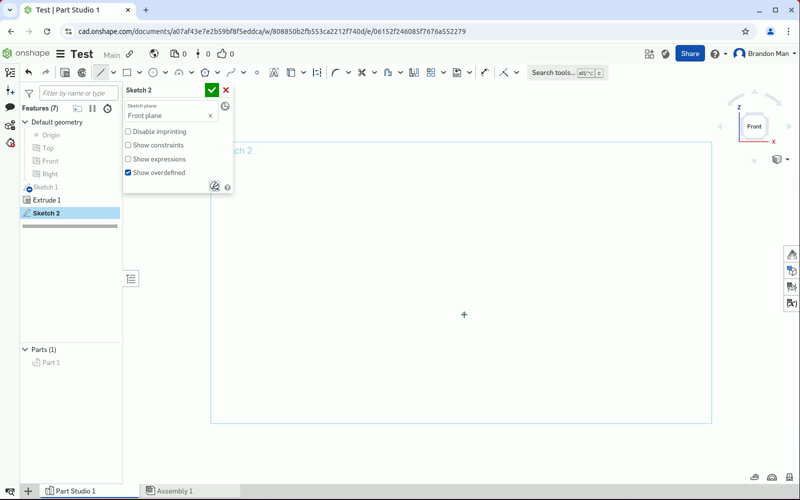
mouse_move(494, 314)
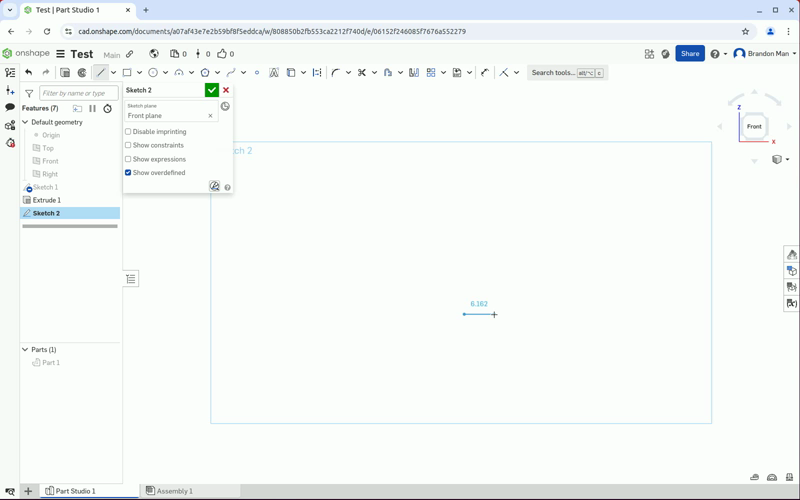
mouse_move(493, 314)
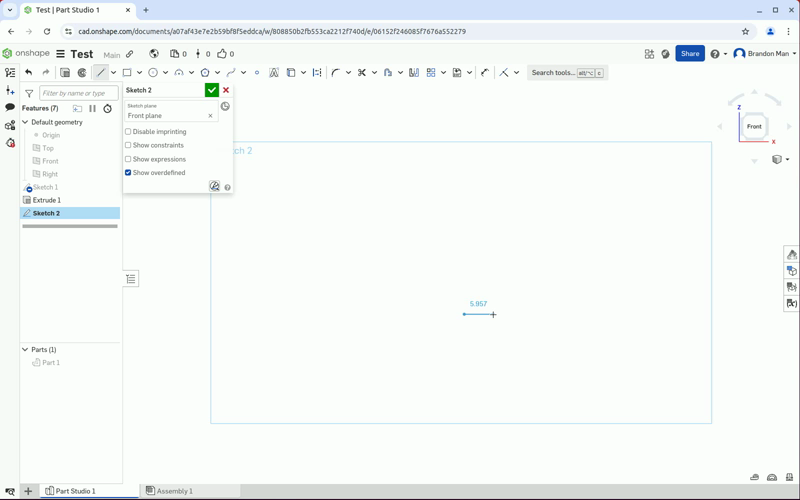
click(493, 314)
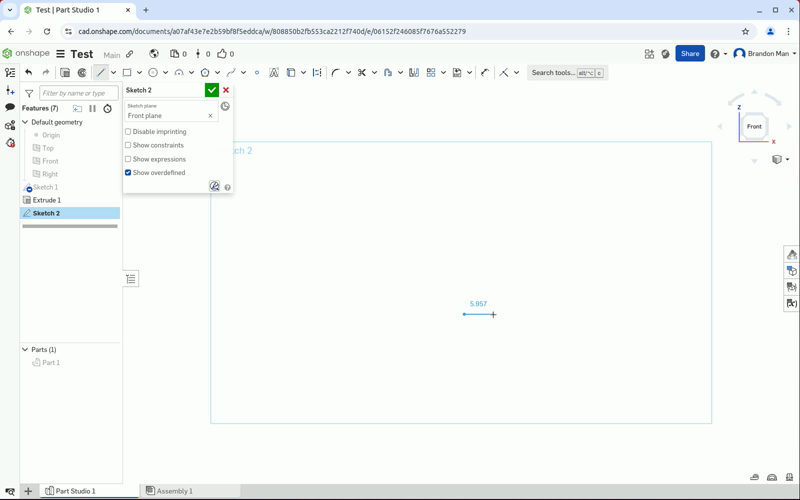
key_up(shift)
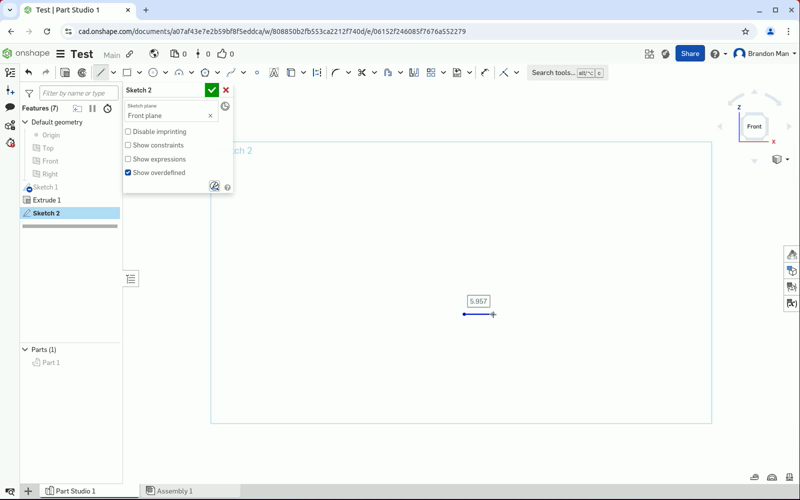
key_down(shift)
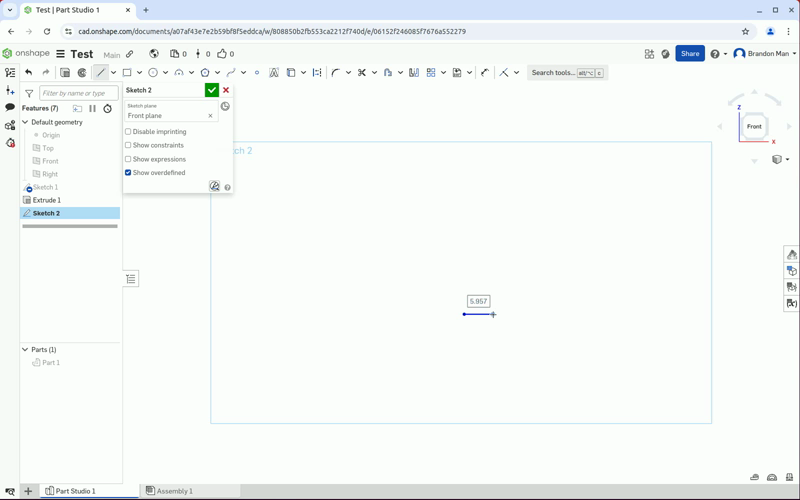
mouse_move(523, 314)
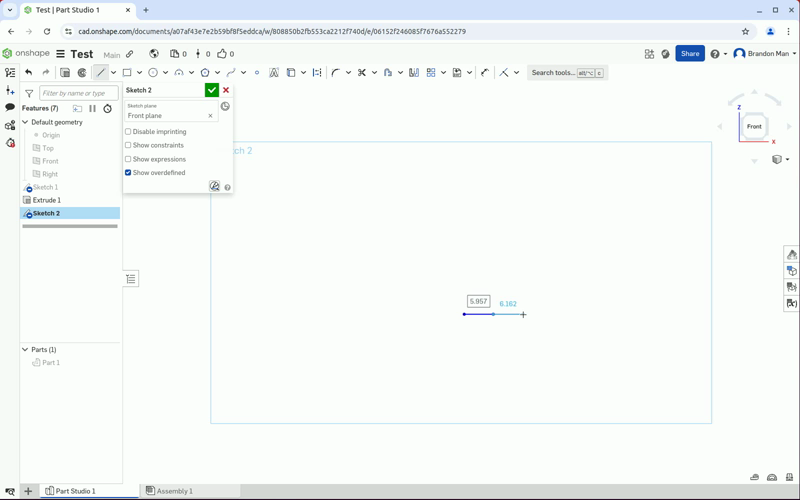
mouse_move(493, 303)
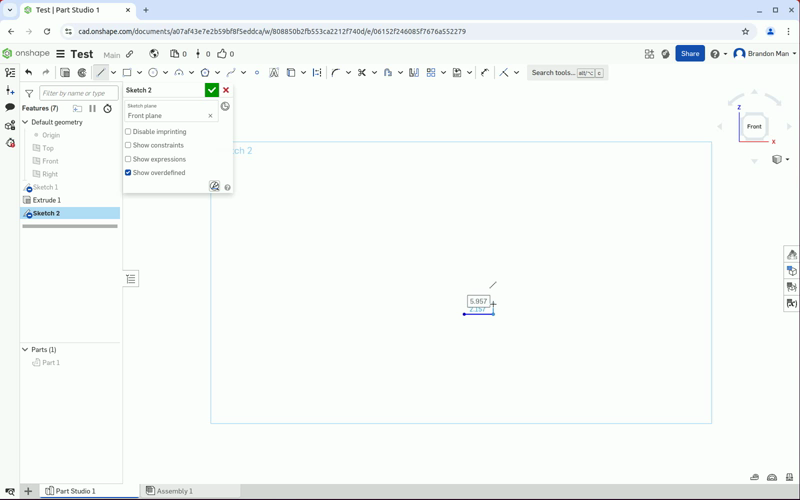
click(493, 303)
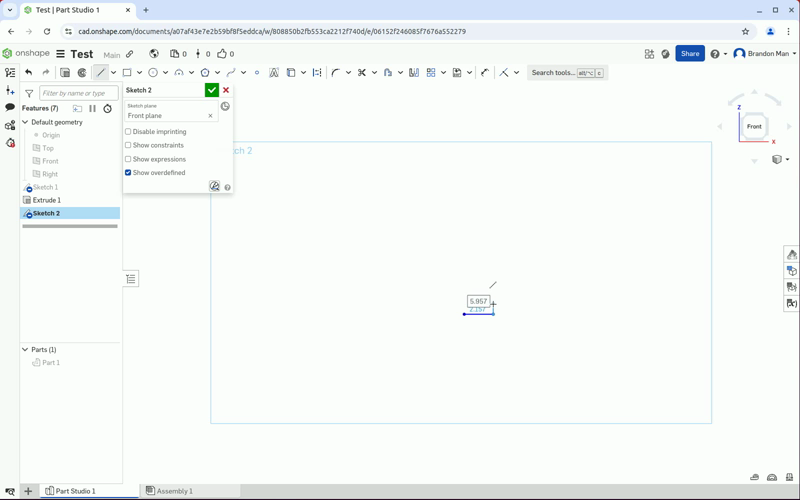
key_up(shift)
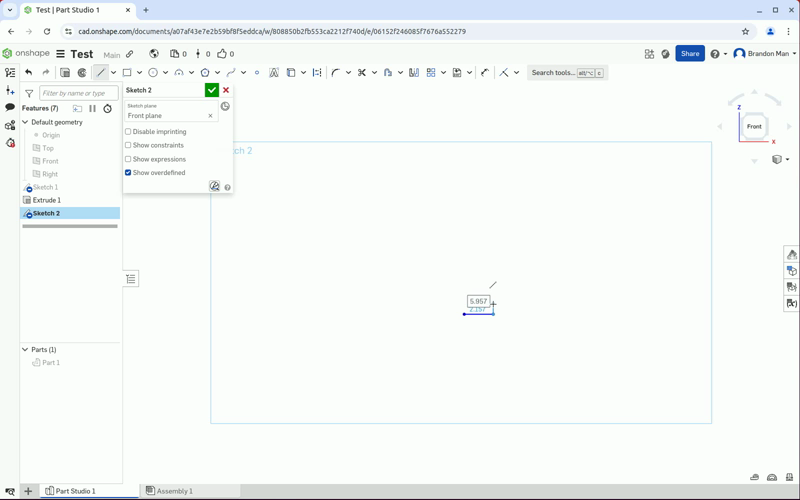
key_down(shift)
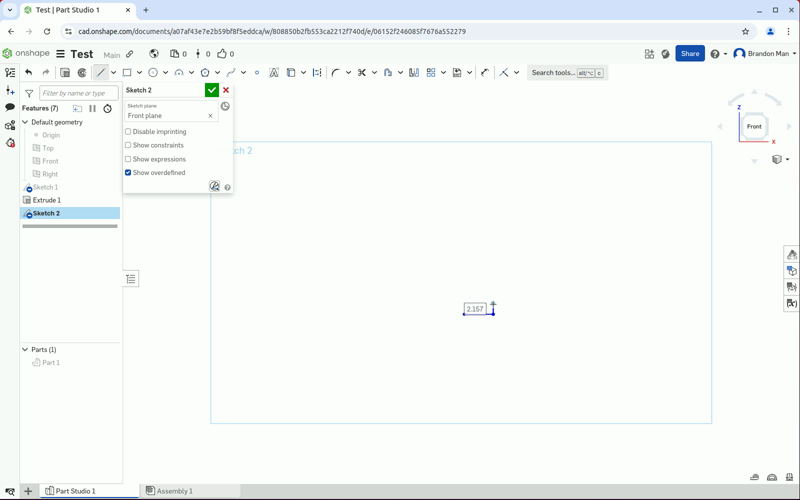
mouse_move(523, 303)
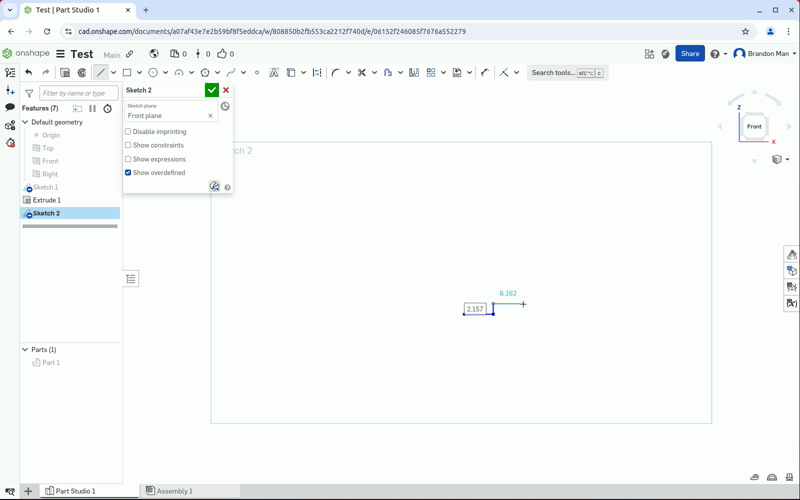
mouse_move(493, 293)
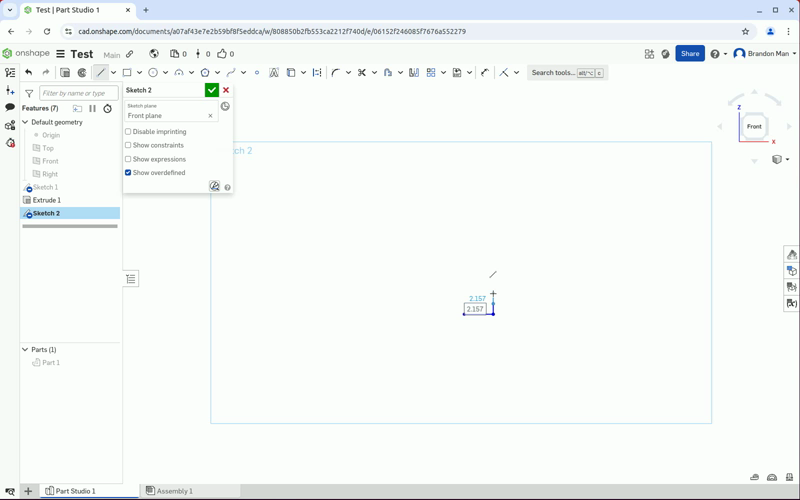
click(493, 293)
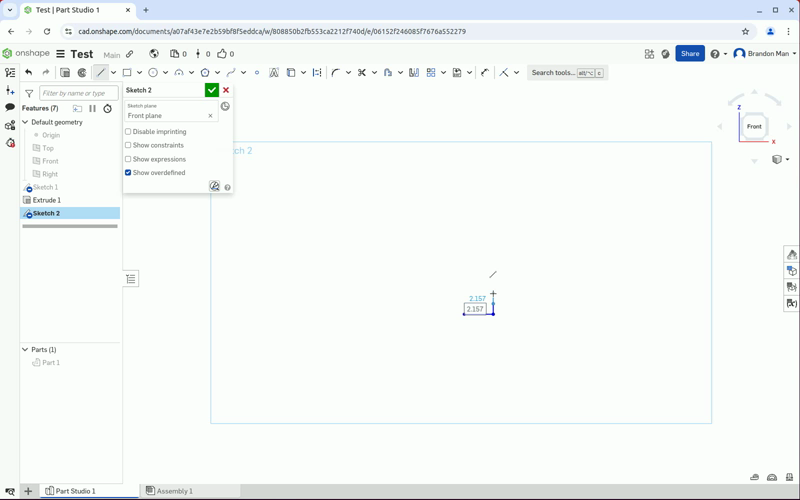
key_up(shift)
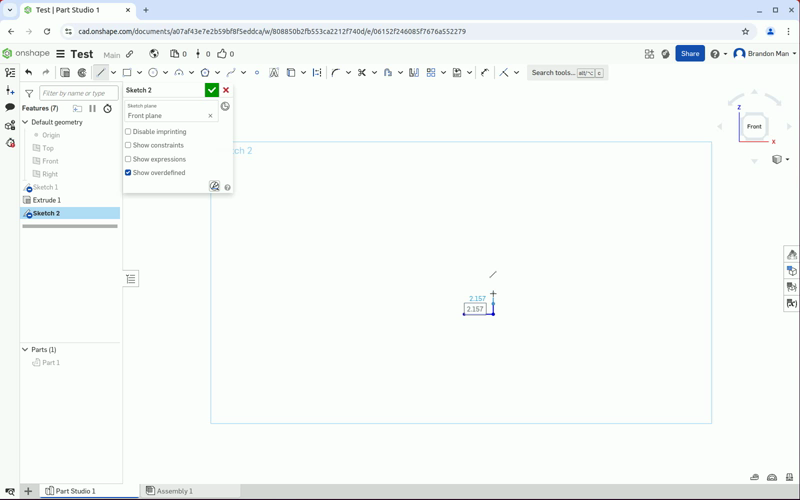
key_down(shift)
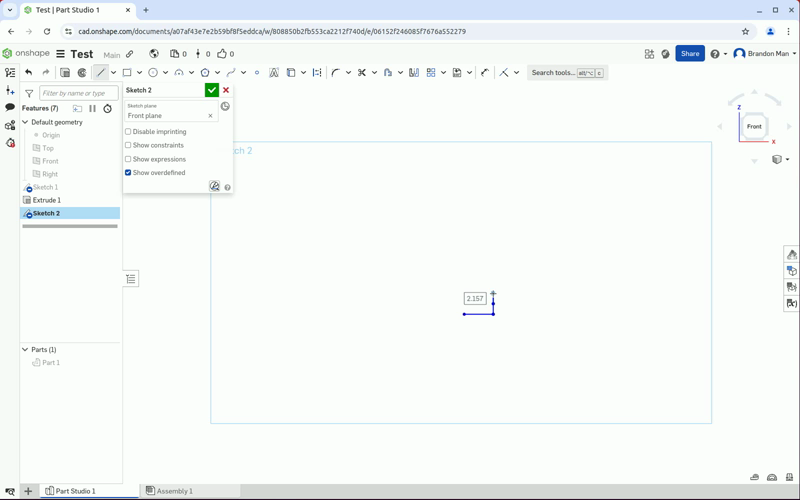
mouse_move(523, 293)
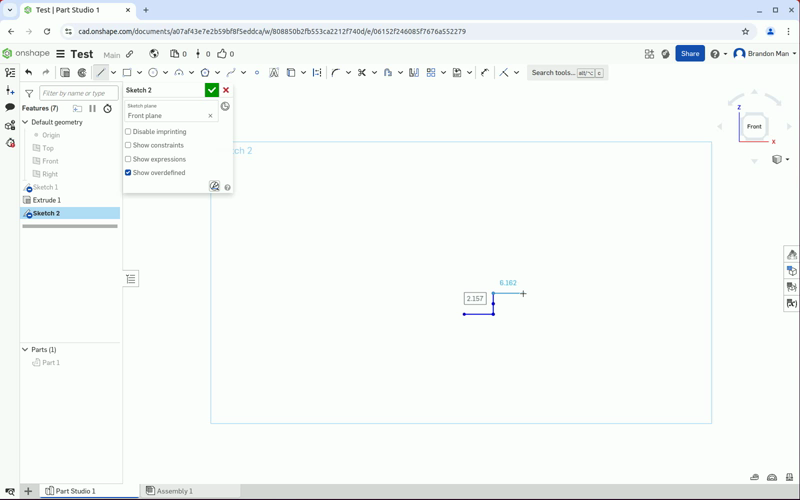
mouse_move(464, 293)
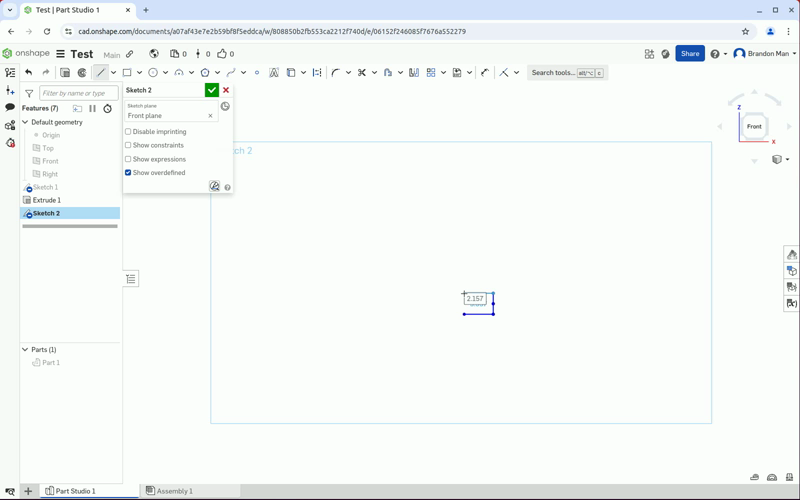
click(464, 293)
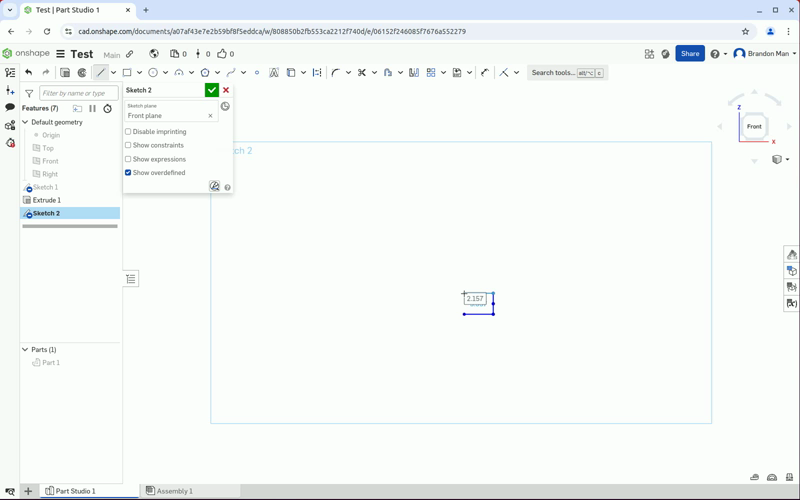
key_up(shift)
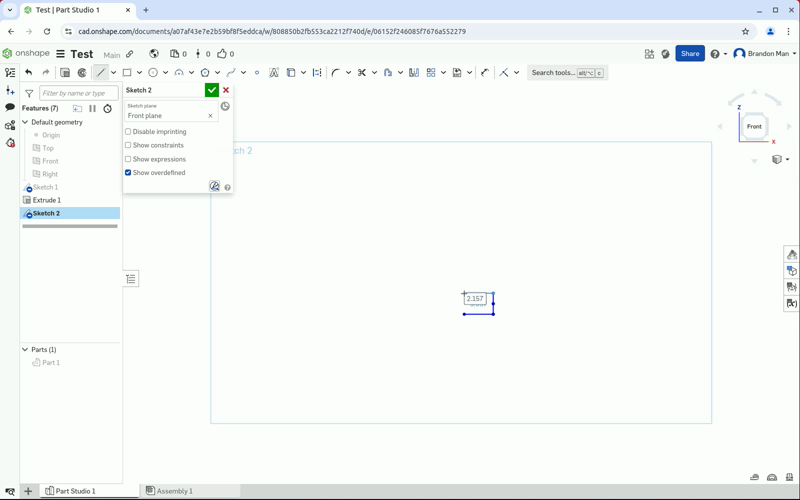
mouse_move(494, 293)
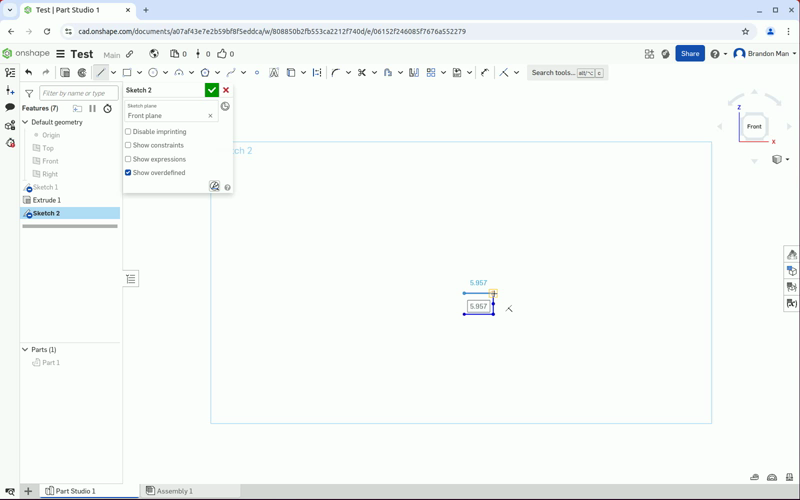
key_down(shift)
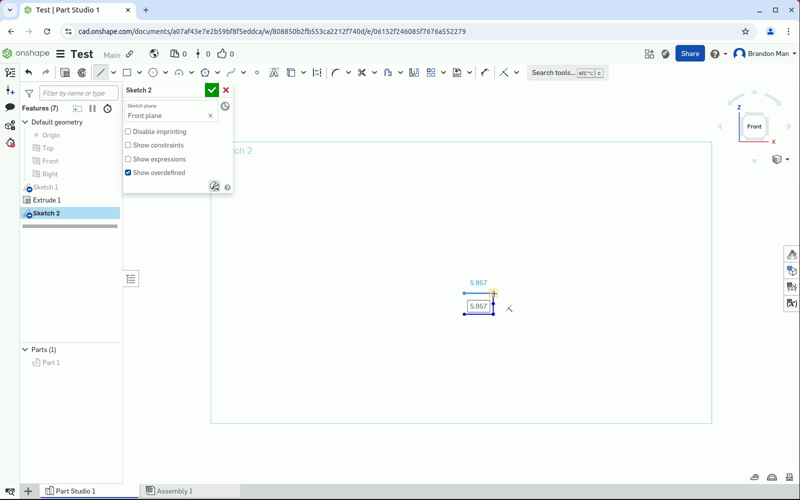
mouse_move(464, 314)
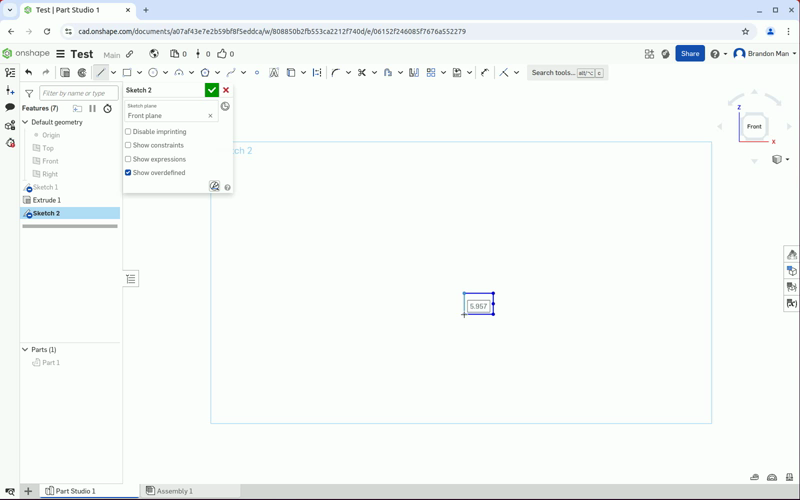
key_up(shift)
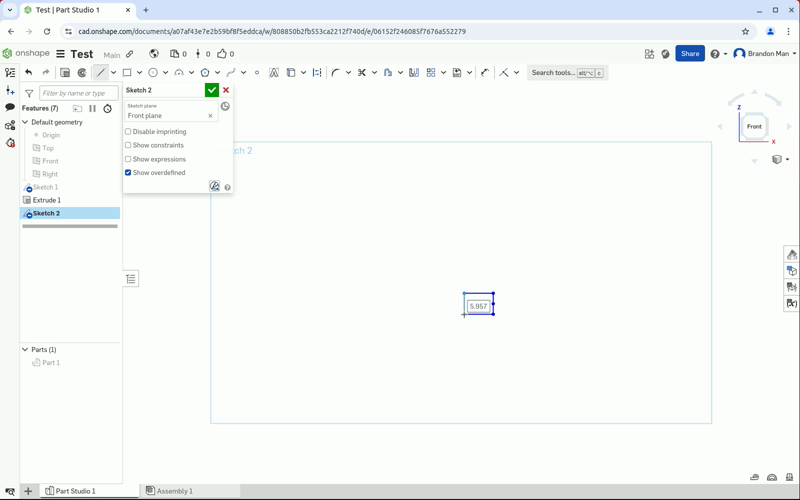
click(464, 314)
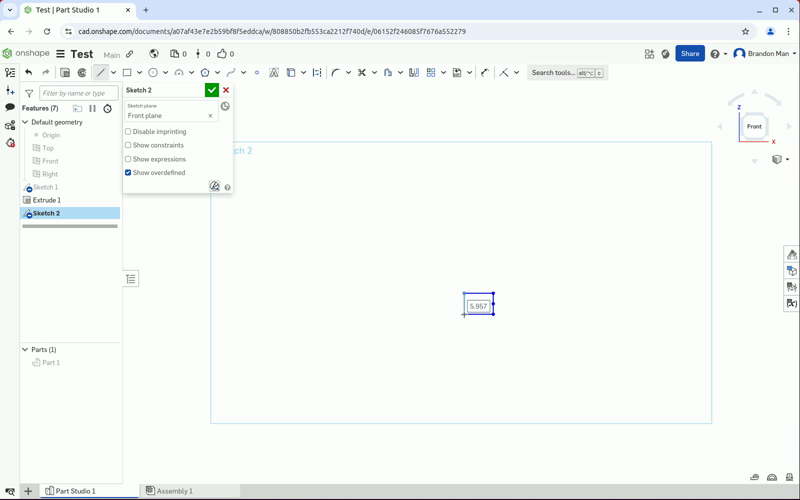
key(esc)
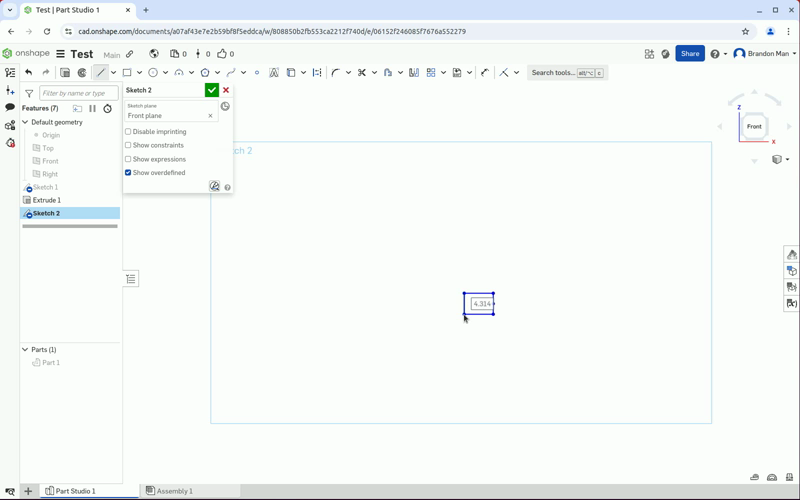
mouse_move(481, 311)
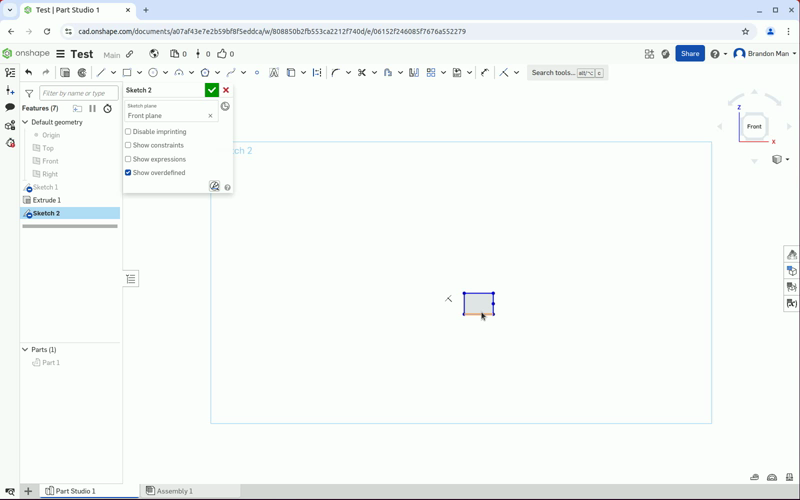
scroll(6)
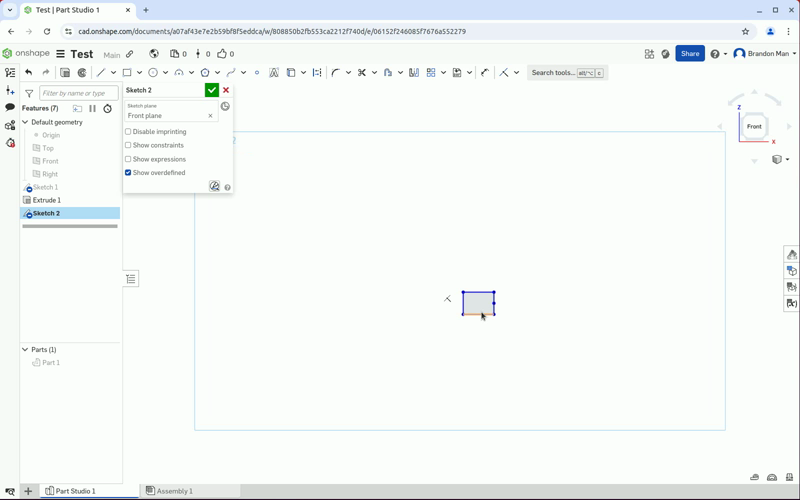
scroll(6)
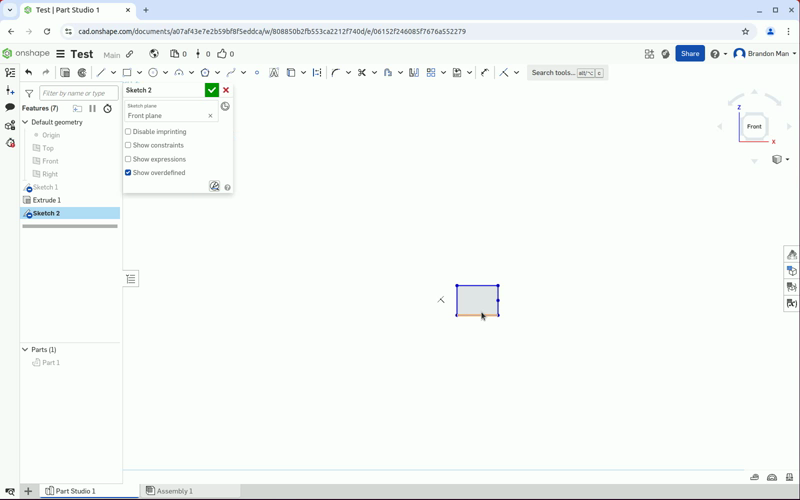
scroll(6)
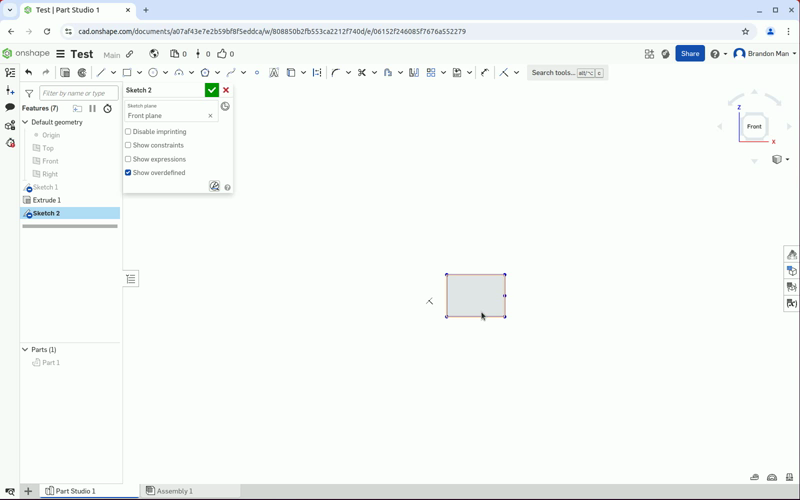
scroll(6)
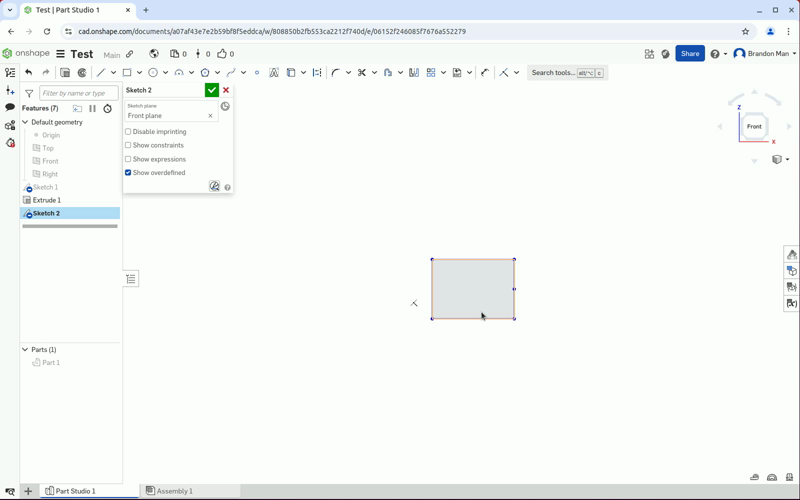
scroll(6)
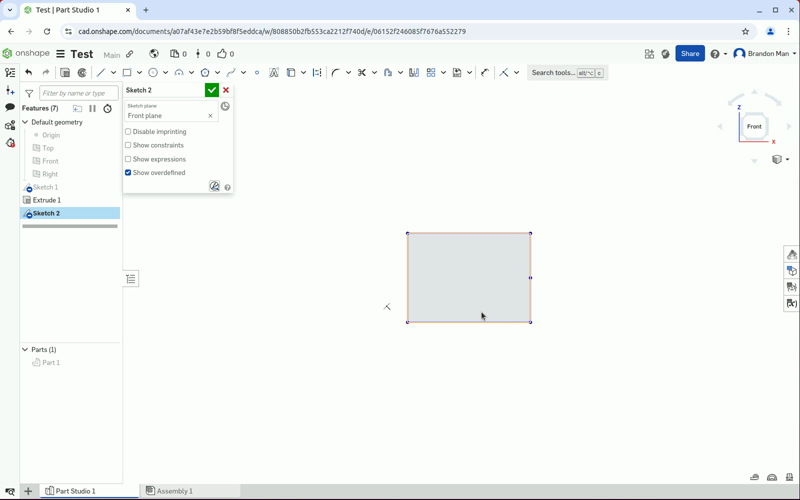
scroll(6)
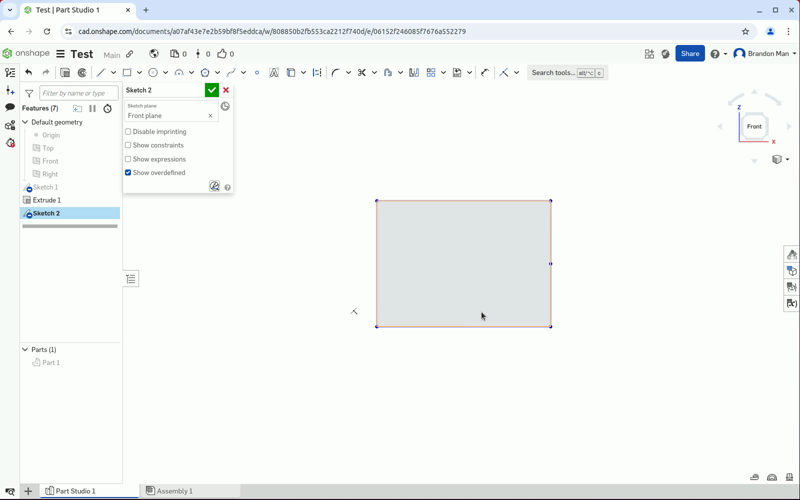
scroll(6)
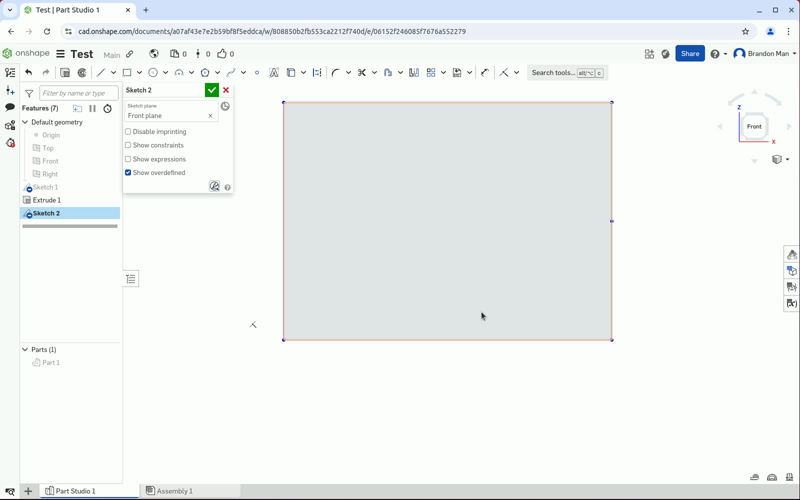
click(481, 311)
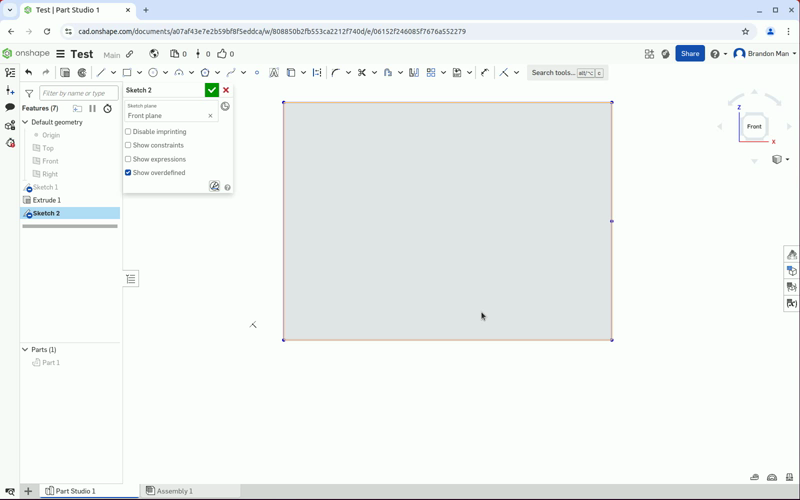
scroll(-6)
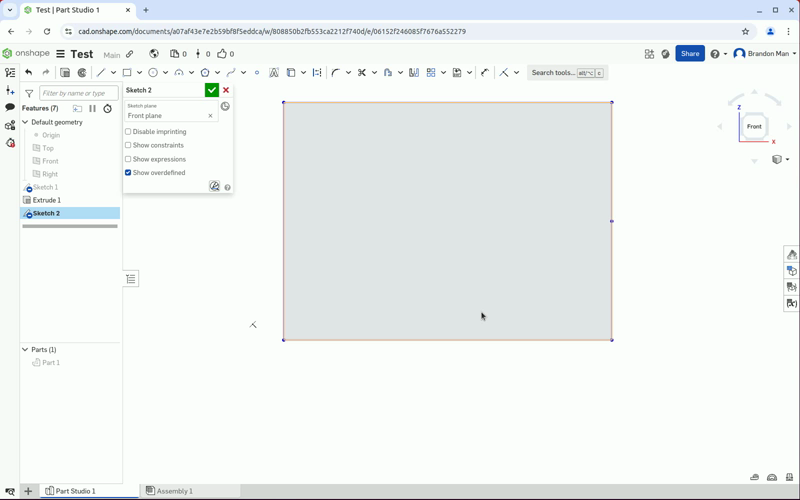
scroll(-6)
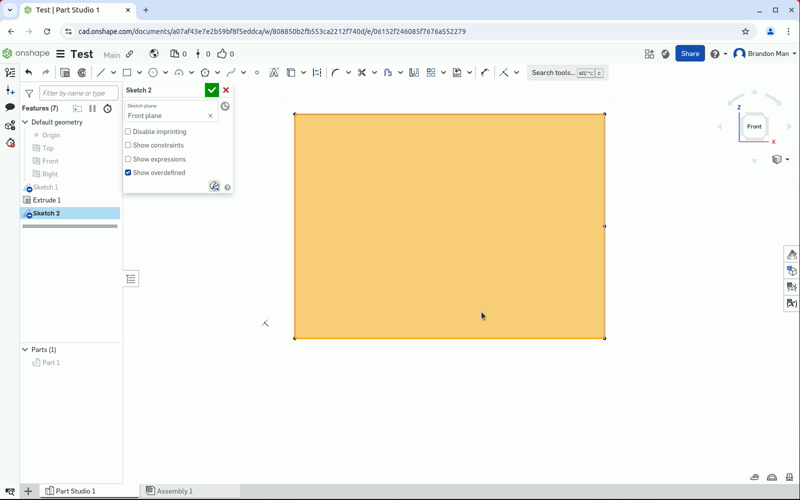
scroll(-6)
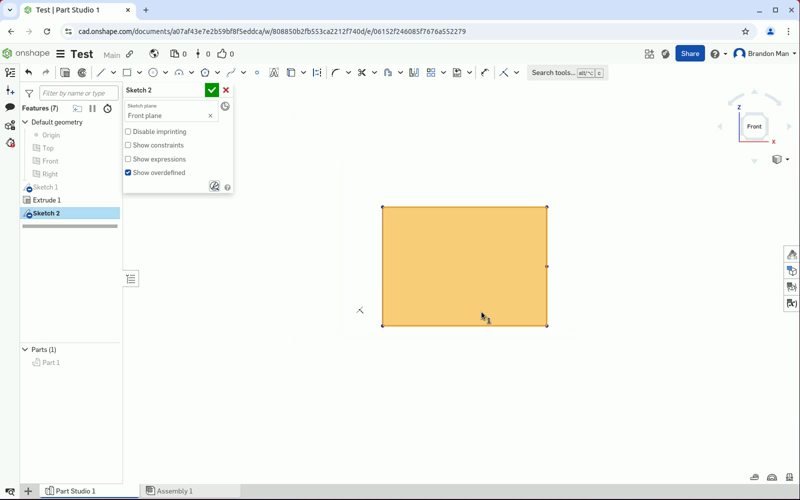
scroll(-6)
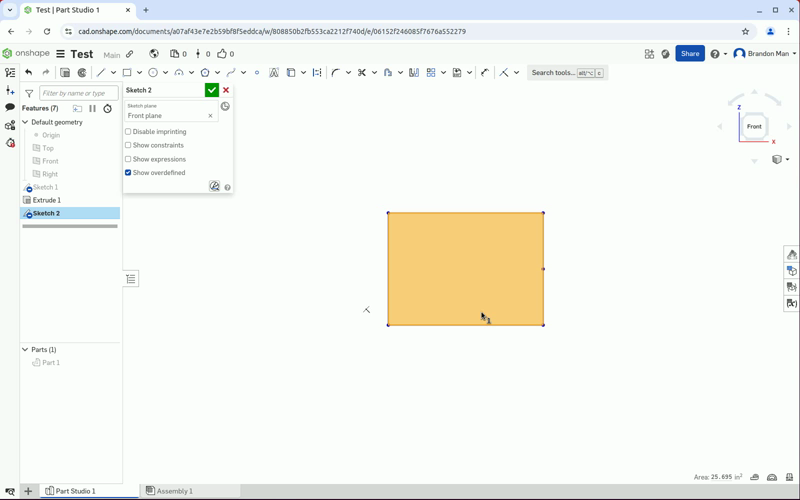
scroll(-6)
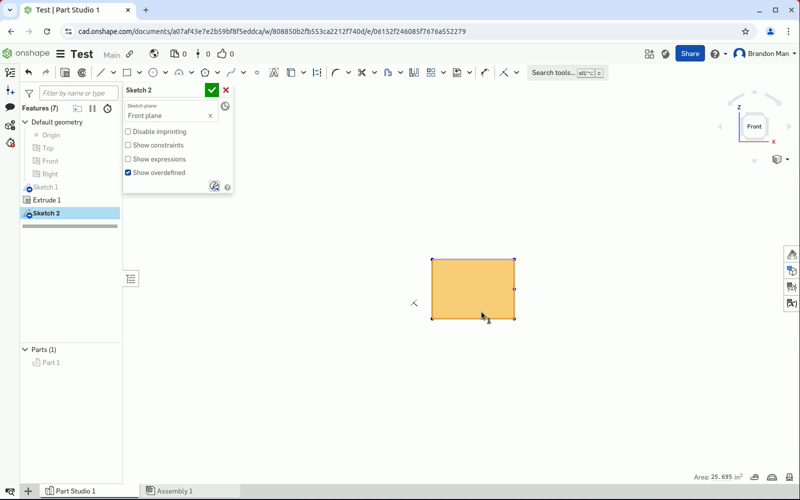
scroll(-6)
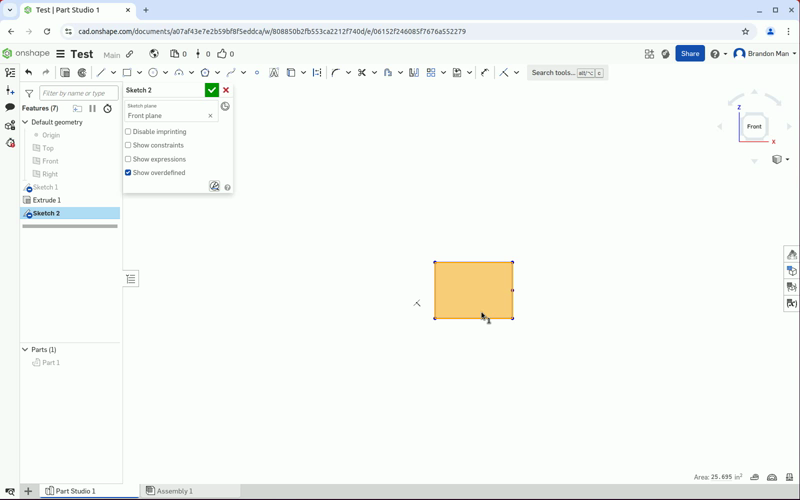
scroll(-6)
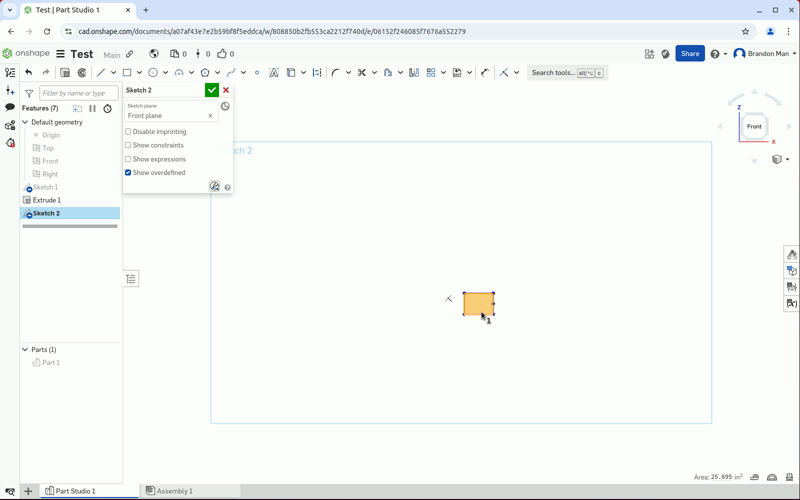
mouse_move(73, 352)
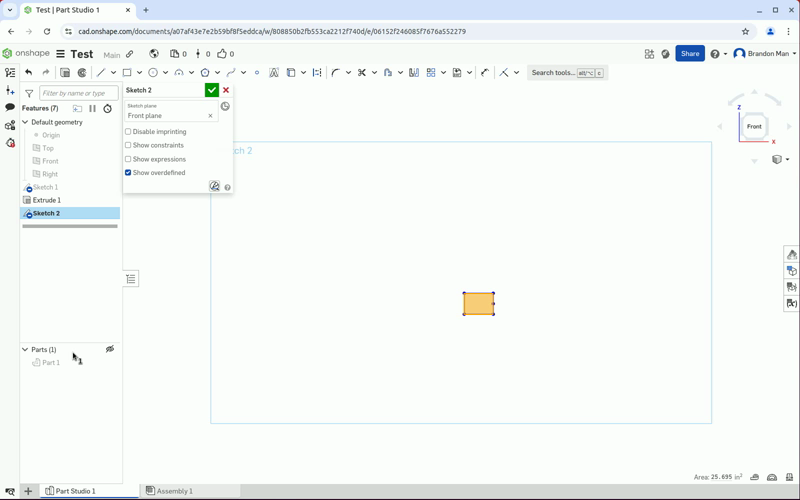
key(shift+y)
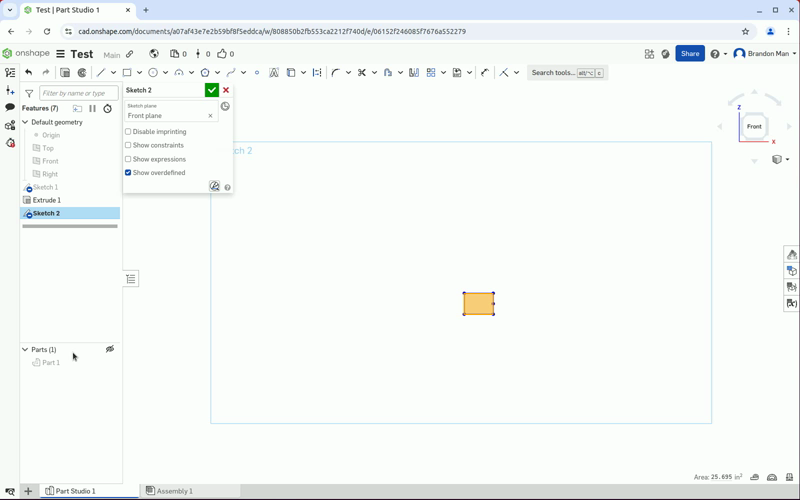
key(shift+e)
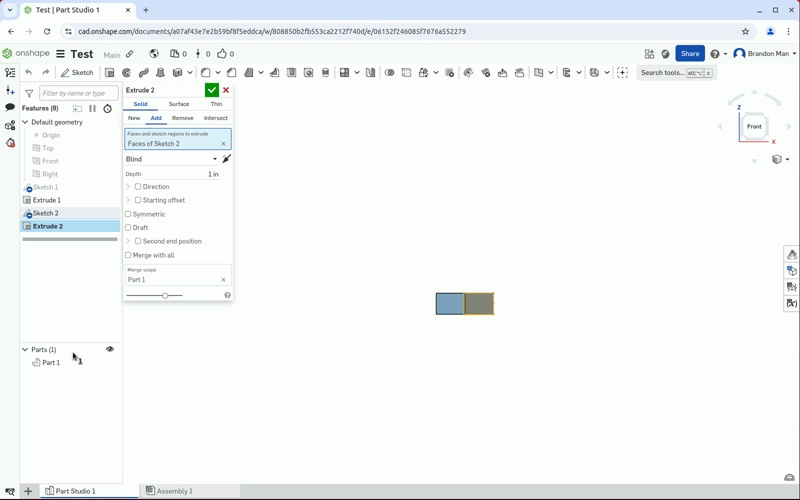
mouse_move(143, 106)
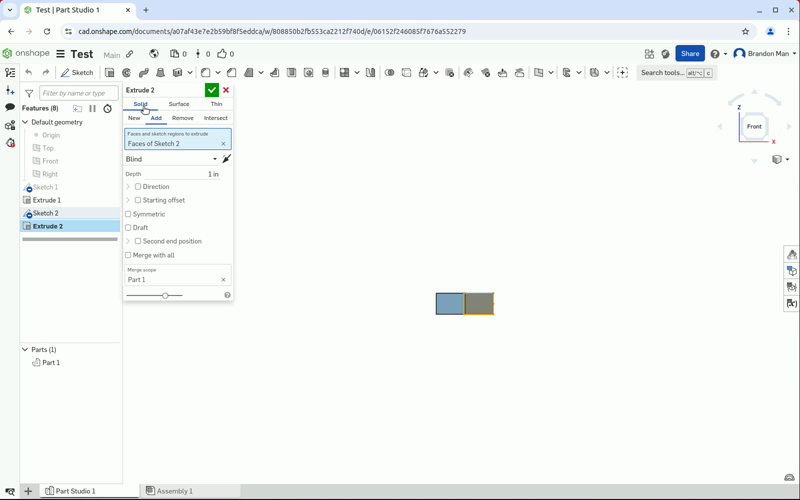
click(143, 106)
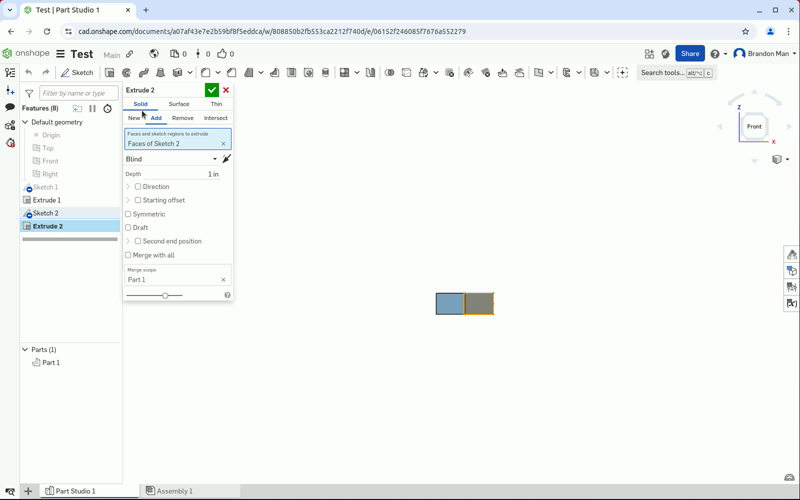
mouse_move(137, 120)
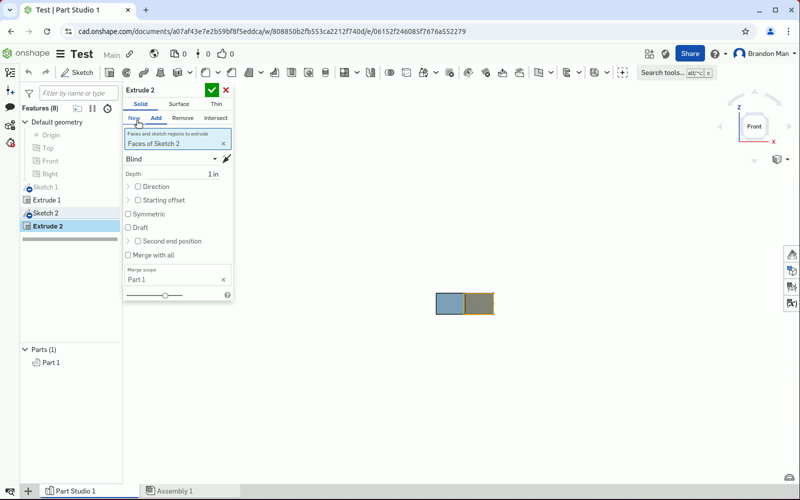
click(137, 120)
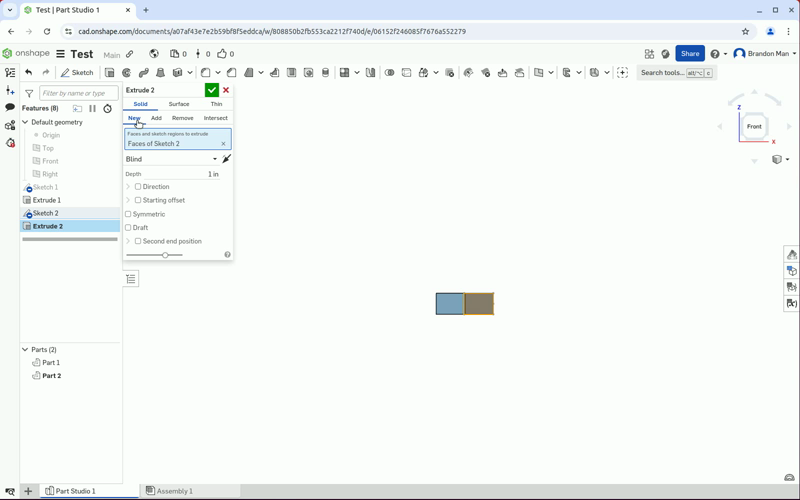
key(tab, 4)
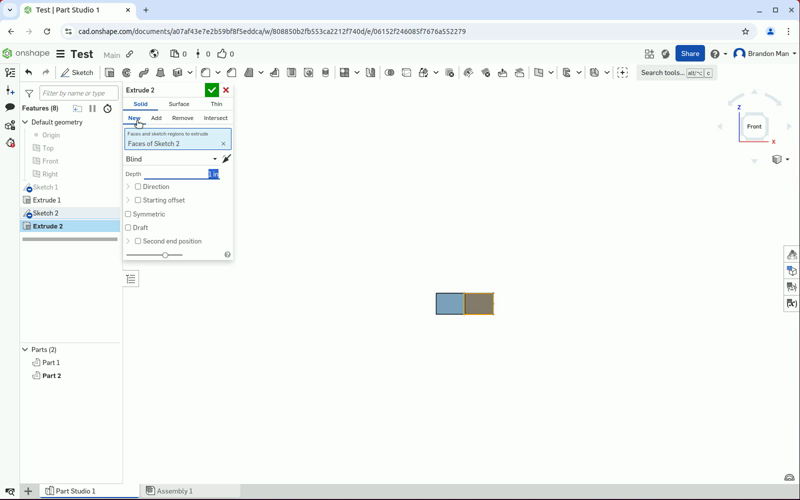
text(1.204)
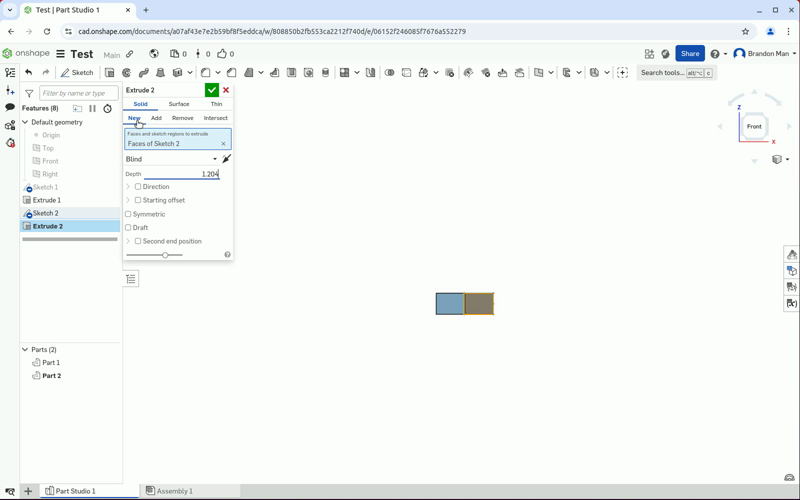
key(enter)
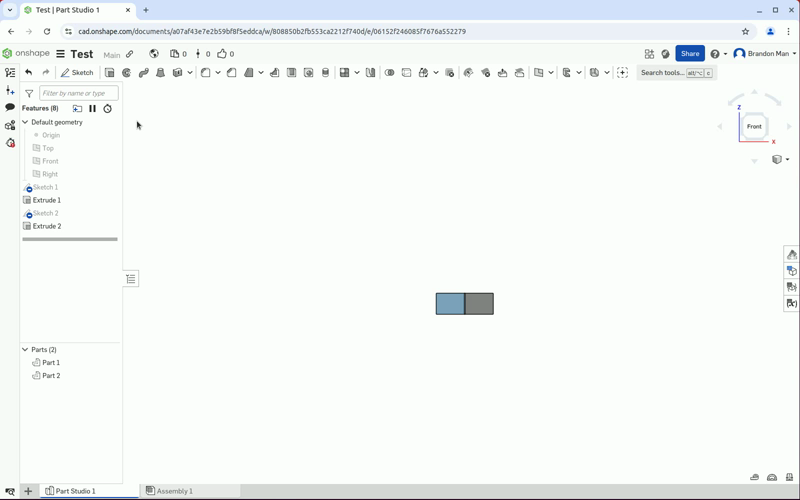
key(shift+h)
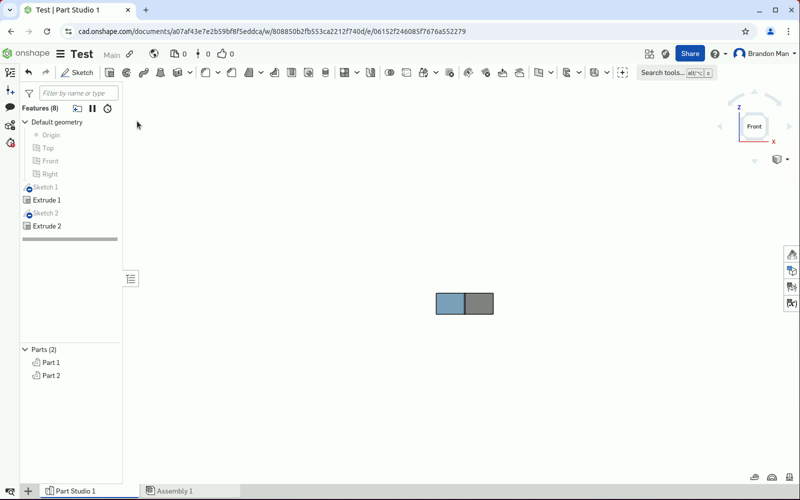
key(shift+h)
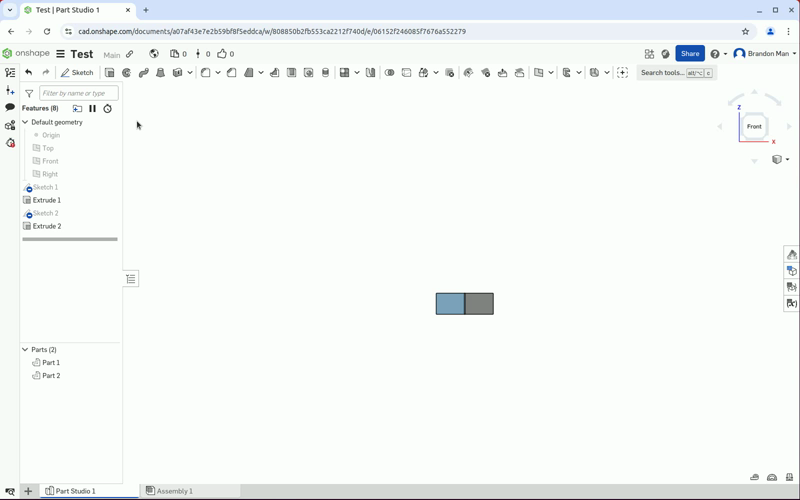
mouse_move(73, 189)
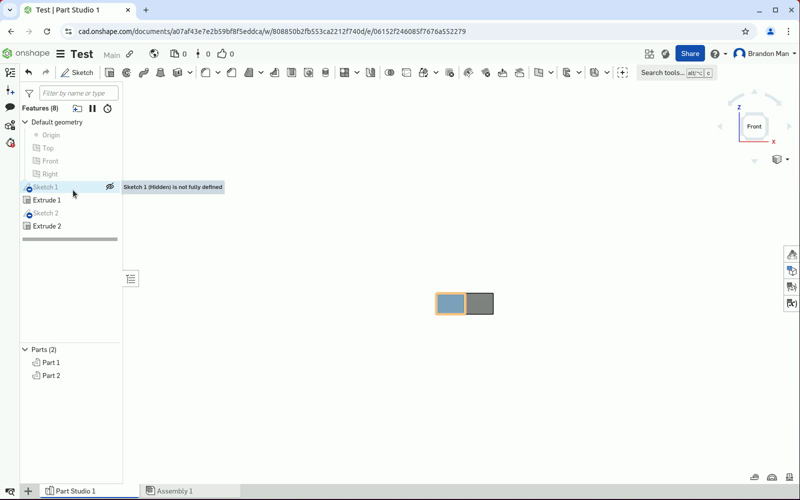
click(73, 189)
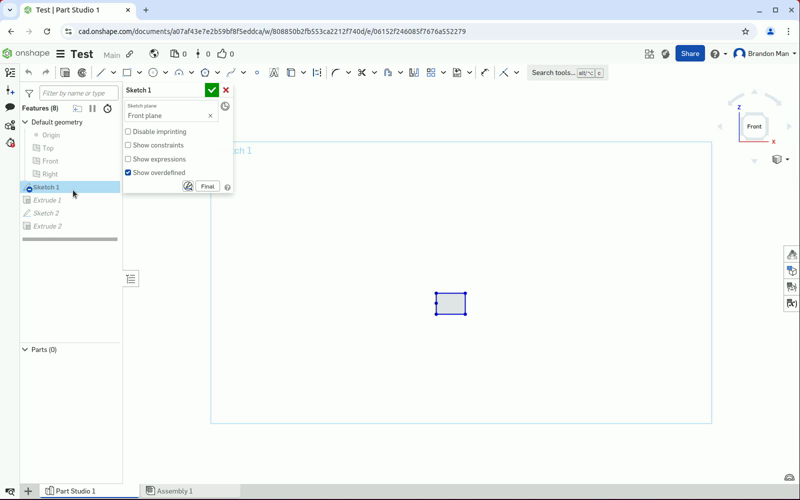
mouse_move(229, 92)
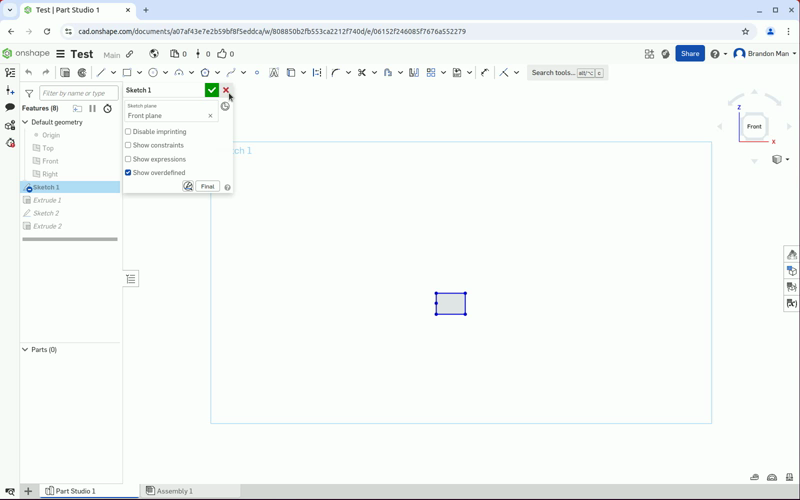
click(229, 92)
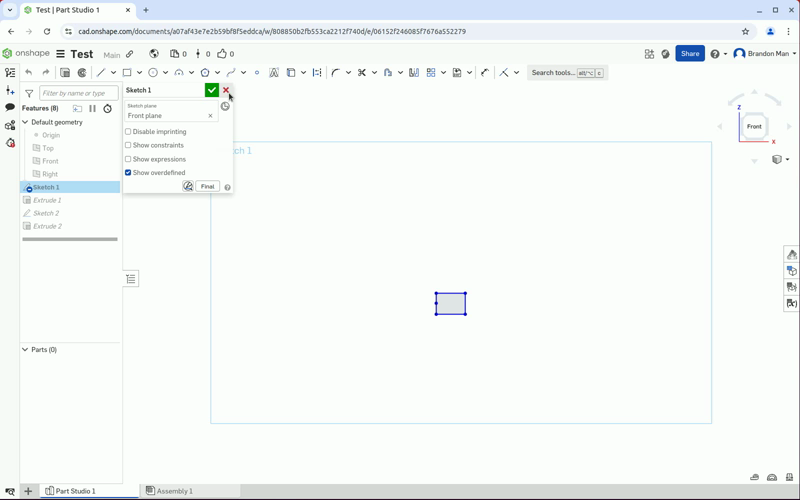
key(shift+s)
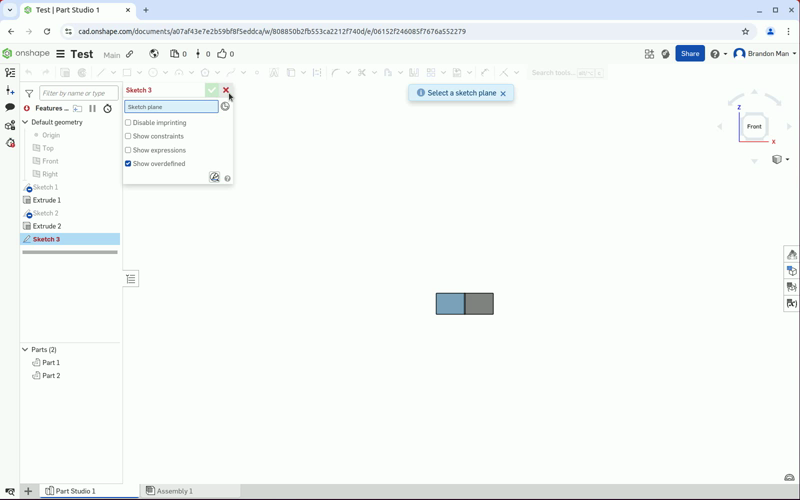
mouse_move(73, 163)
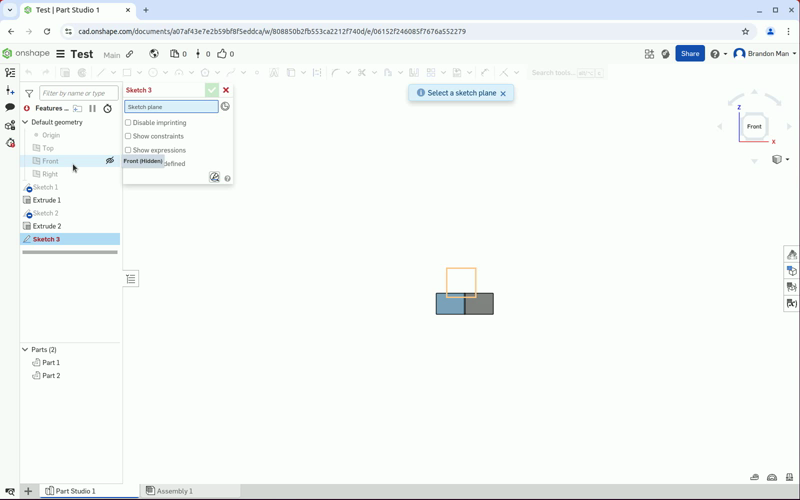
click(73, 163)
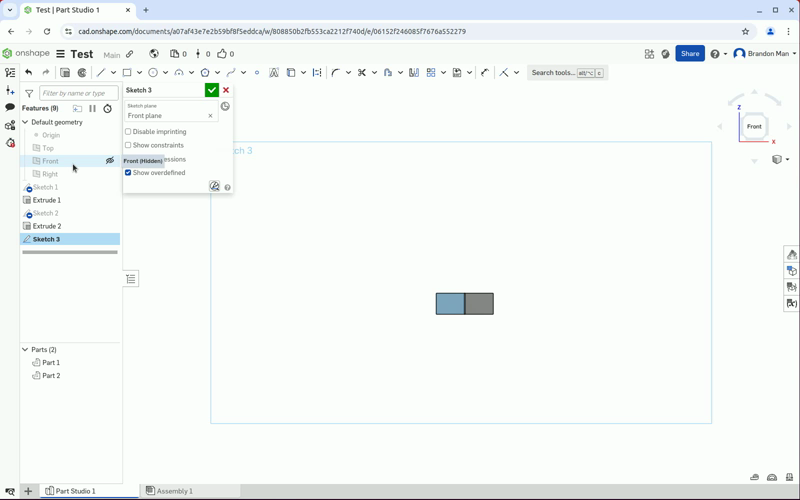
mouse_move(73, 352)
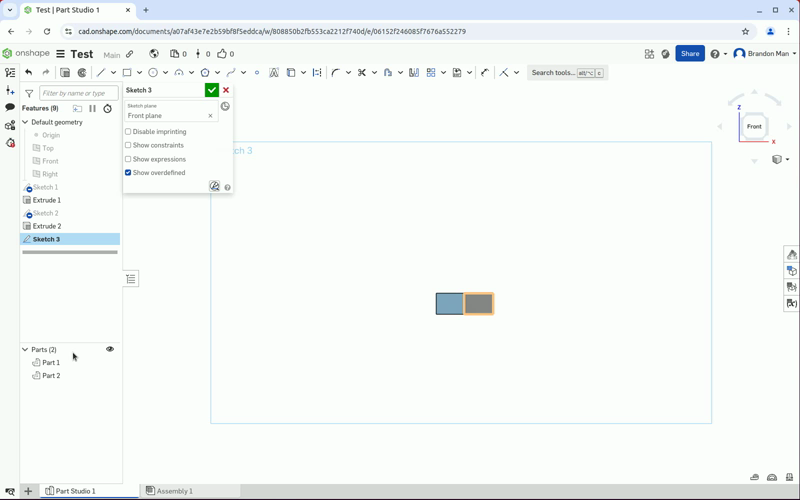
key(y)
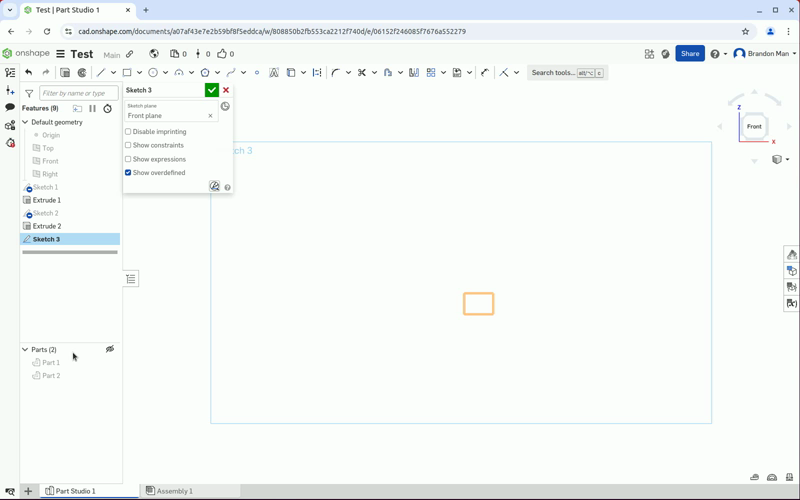
key(l)
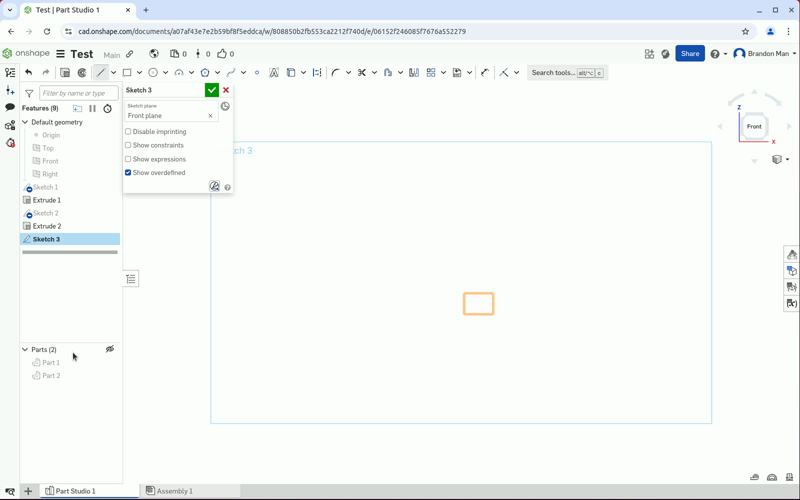
key_down(shift)
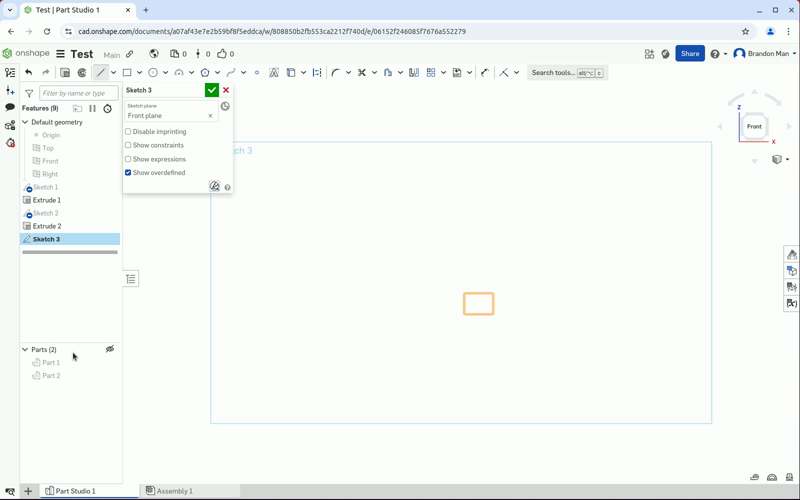
mouse_move(436, 294)
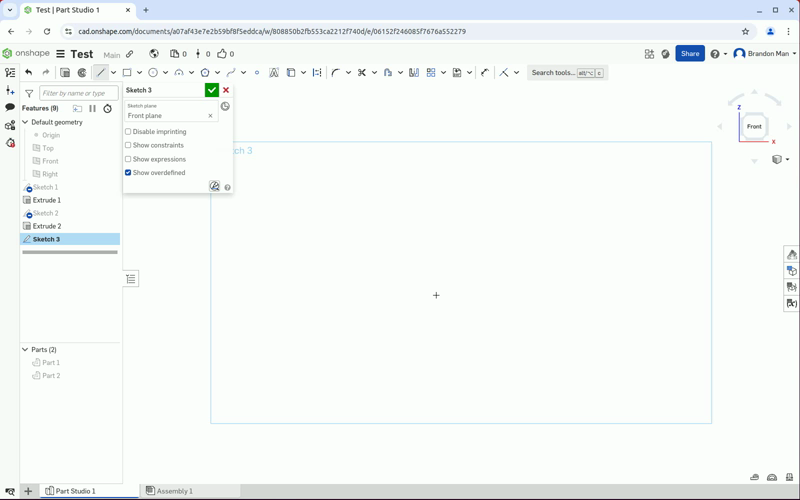
click(436, 294)
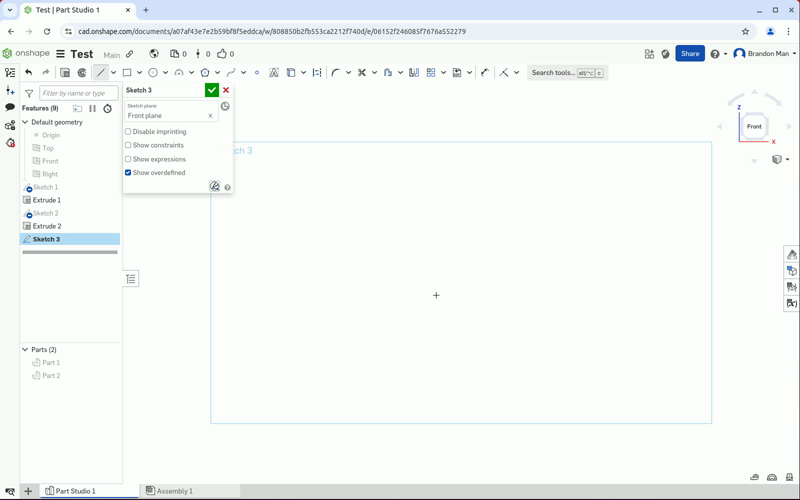
key_up(shift)
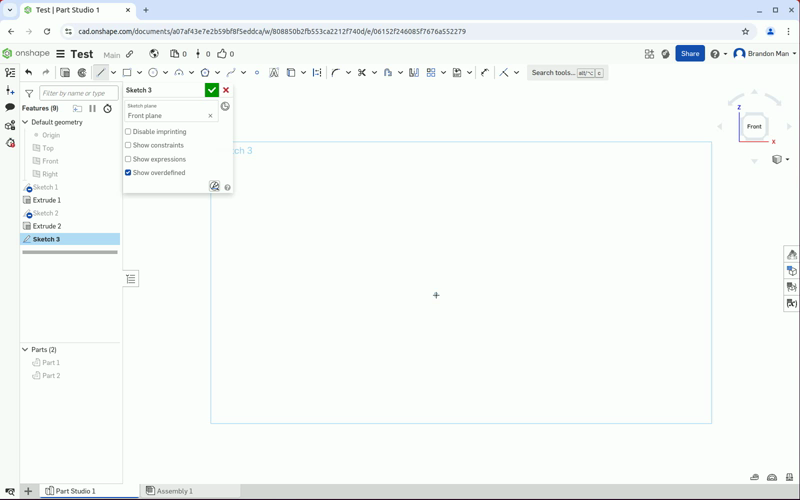
key_down(shift)
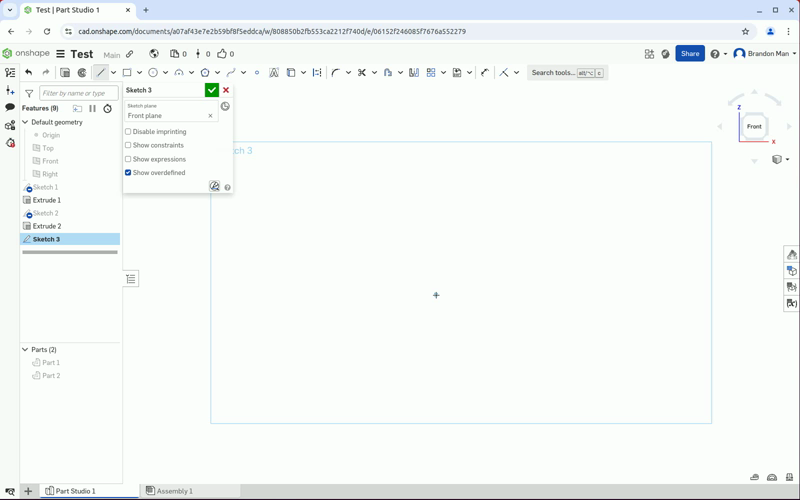
mouse_move(466, 294)
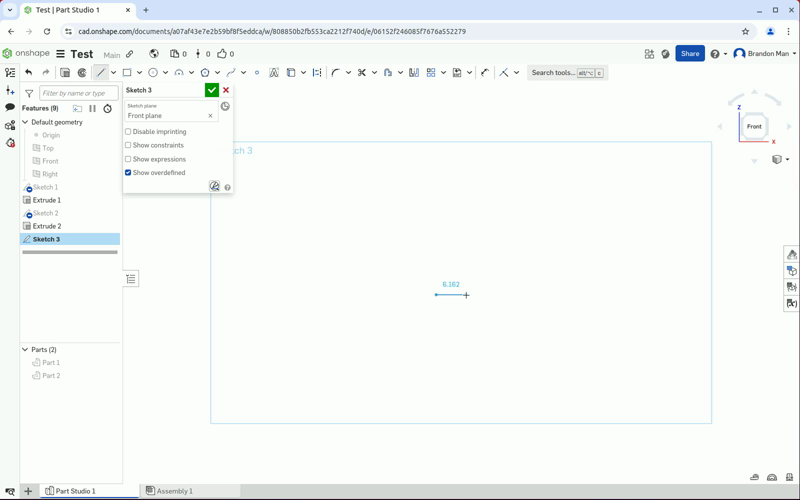
mouse_move(465, 294)
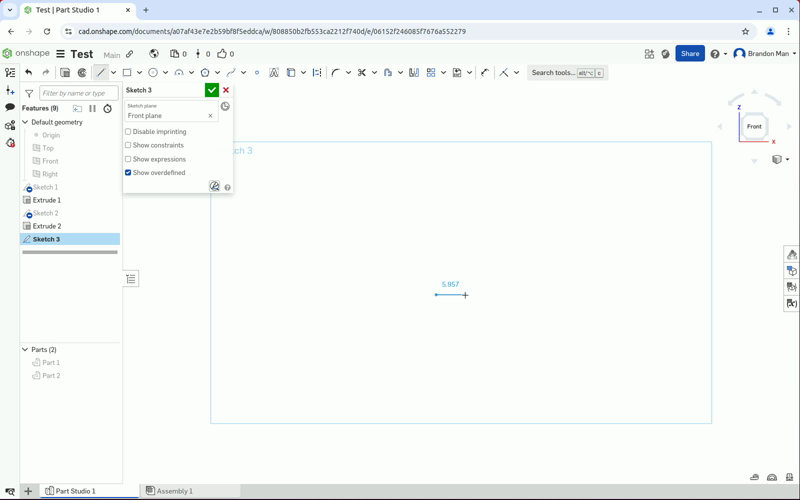
click(465, 294)
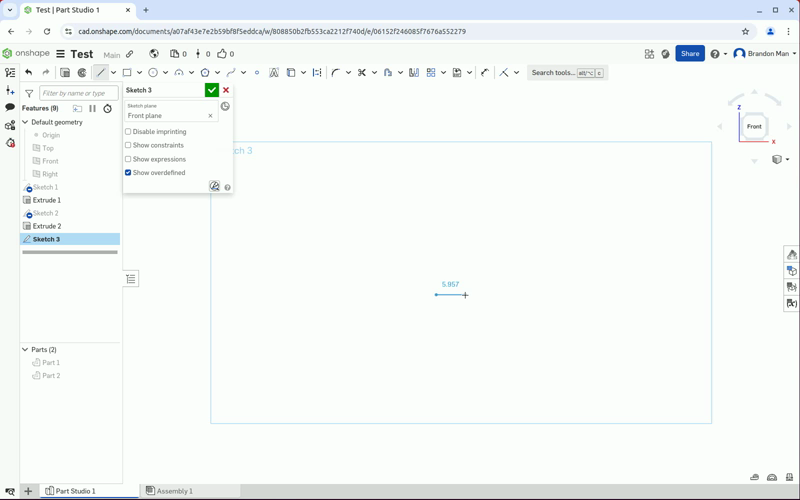
key_up(shift)
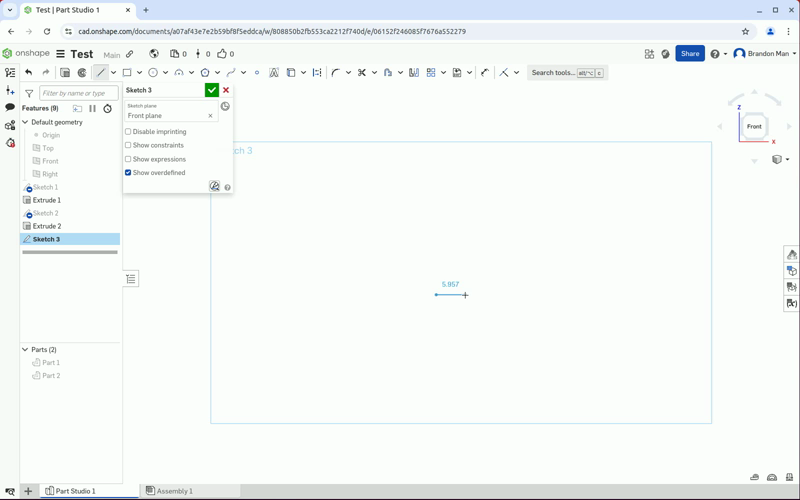
key_down(shift)
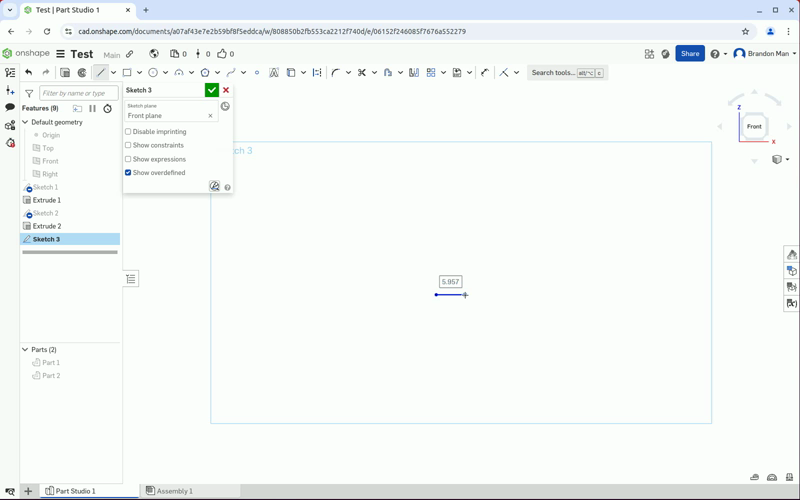
mouse_move(495, 294)
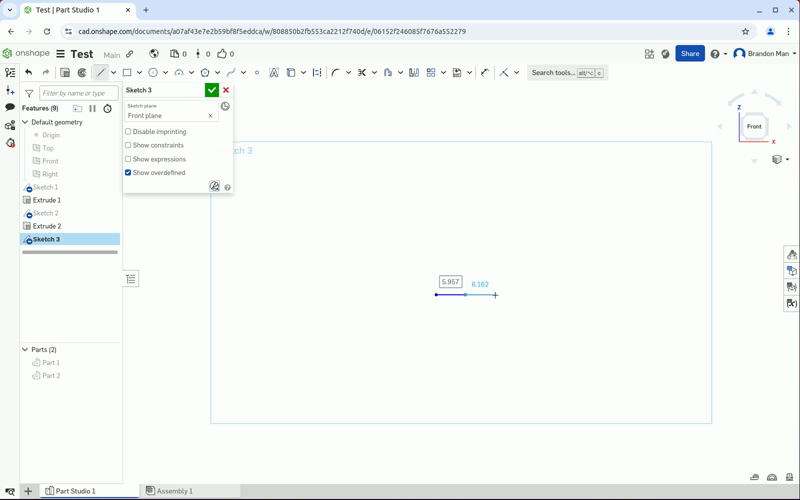
mouse_move(465, 292)
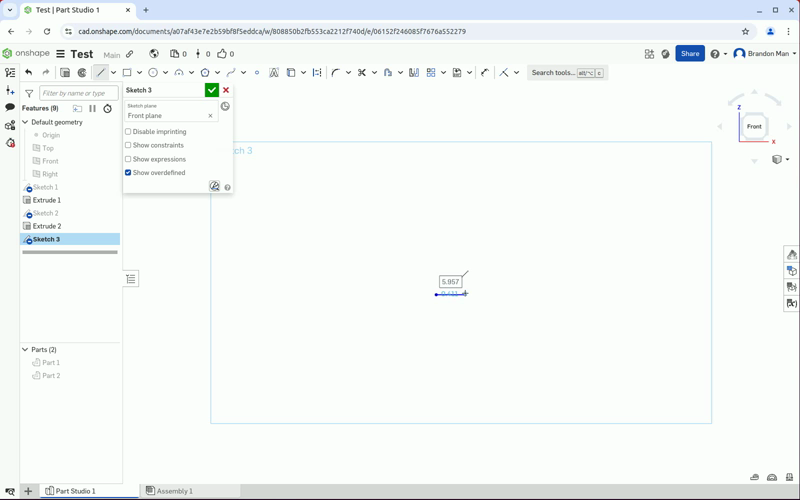
scroll(6)
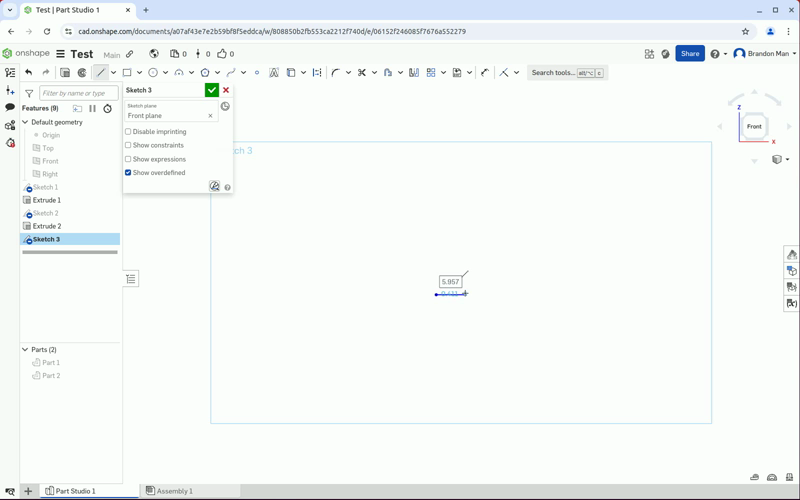
scroll(6)
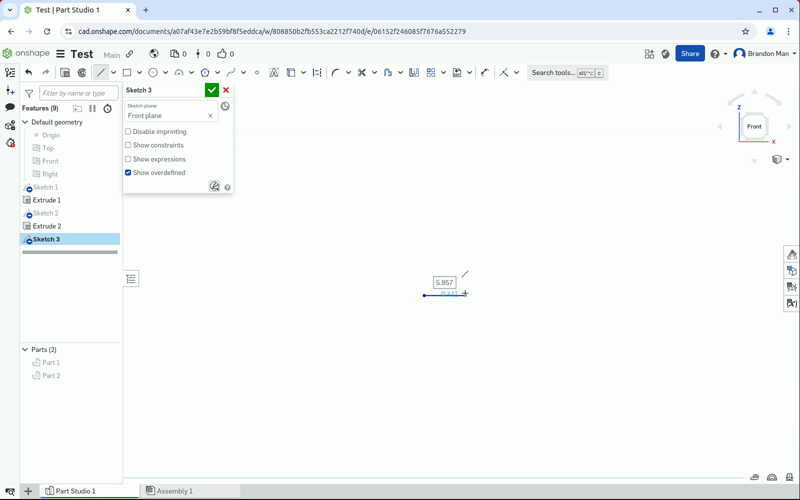
scroll(6)
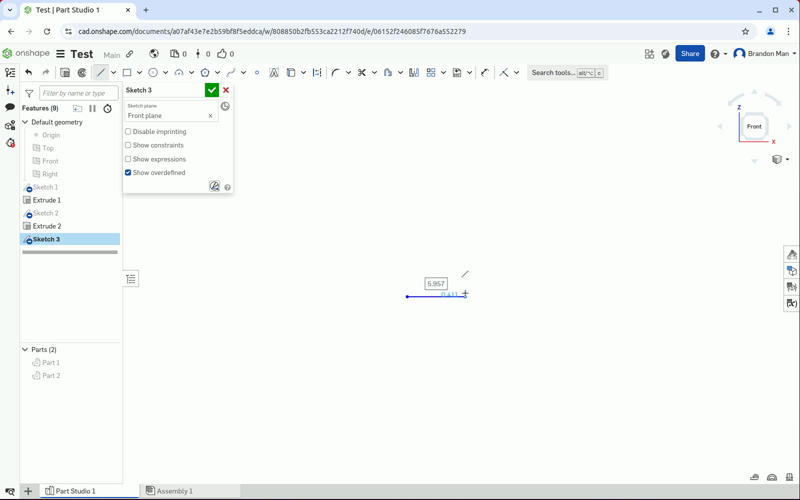
scroll(6)
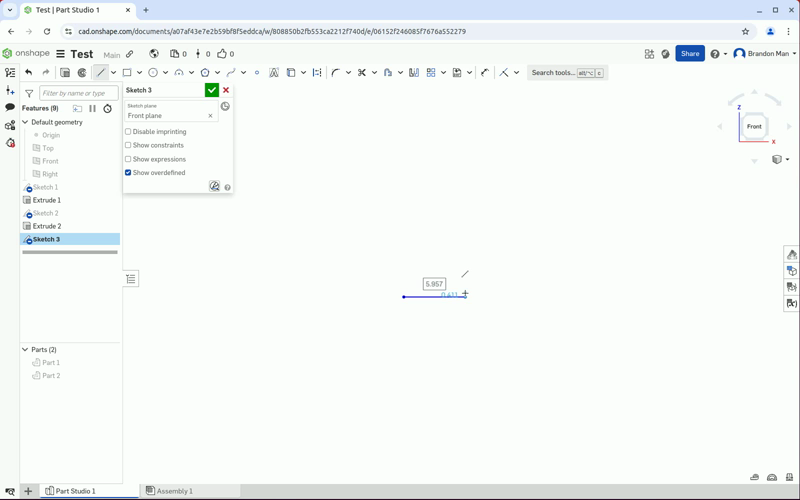
scroll(6)
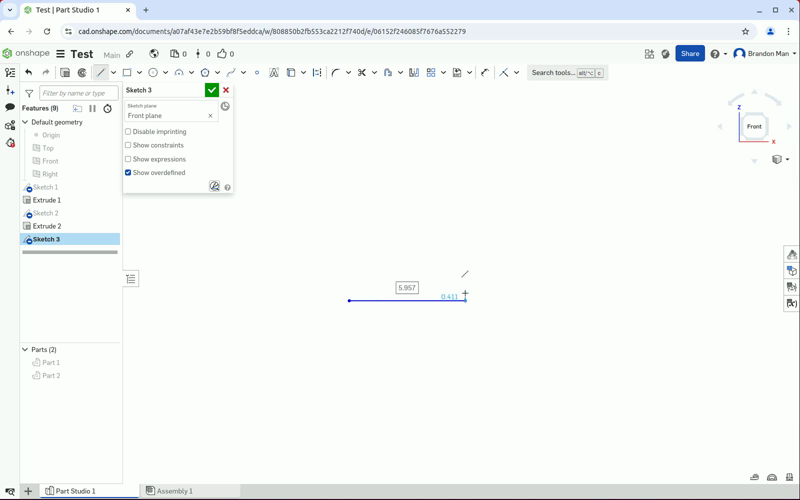
scroll(6)
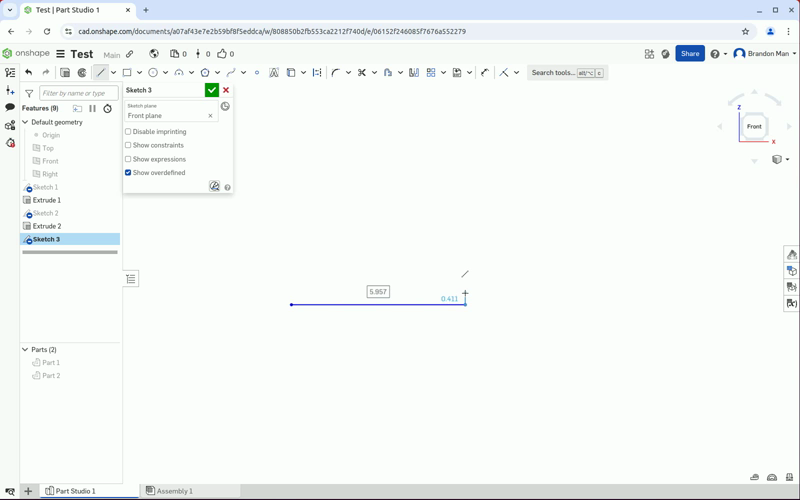
scroll(6)
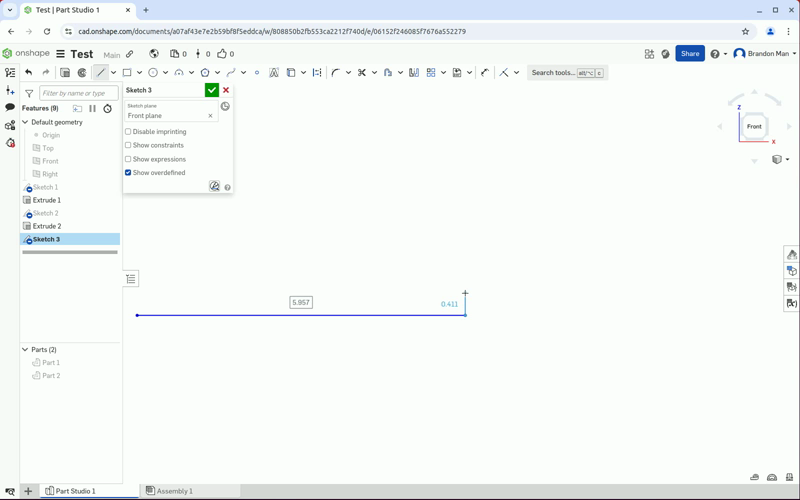
click(465, 292)
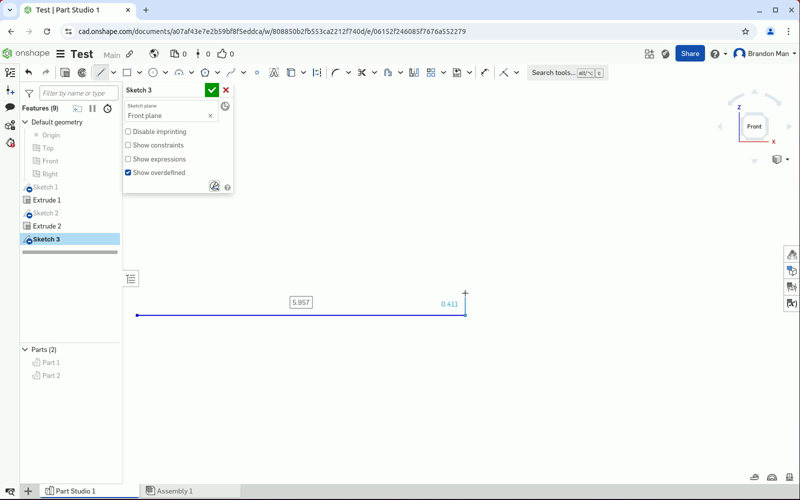
scroll(-6)
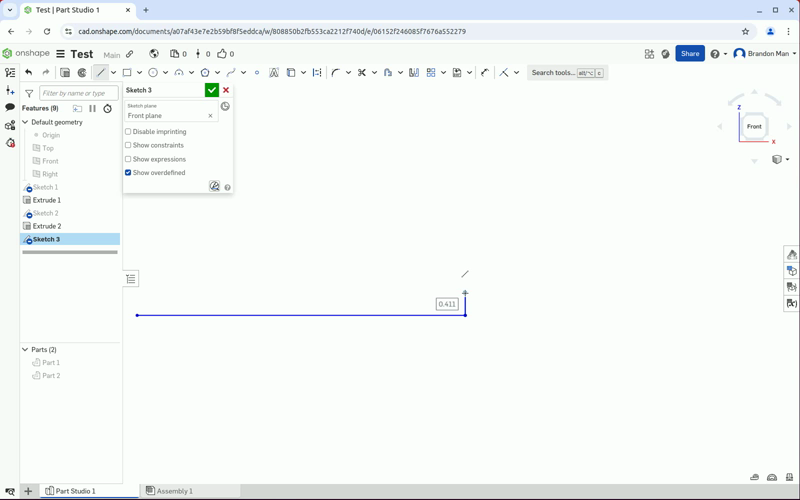
scroll(-6)
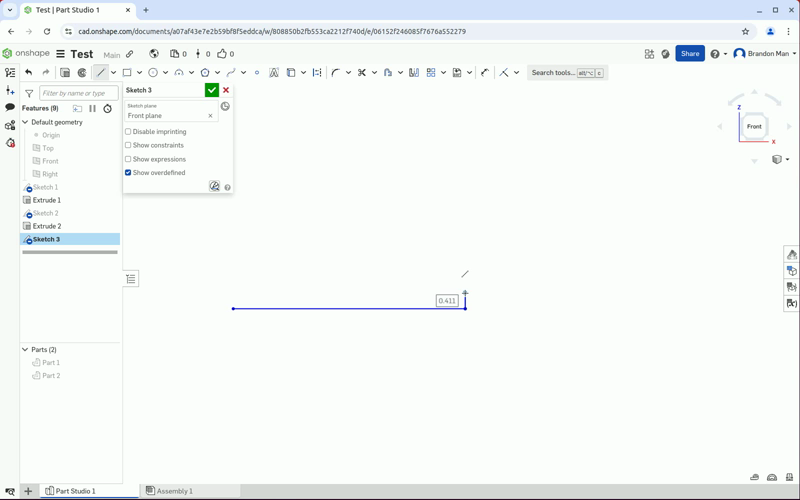
scroll(-6)
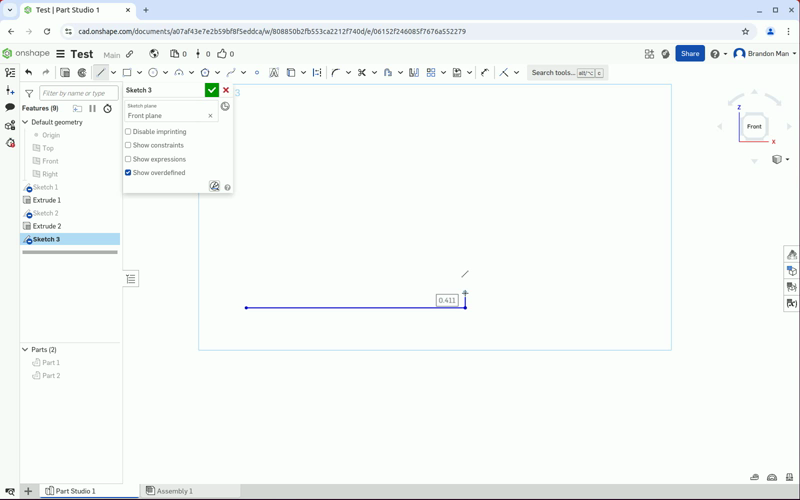
scroll(-6)
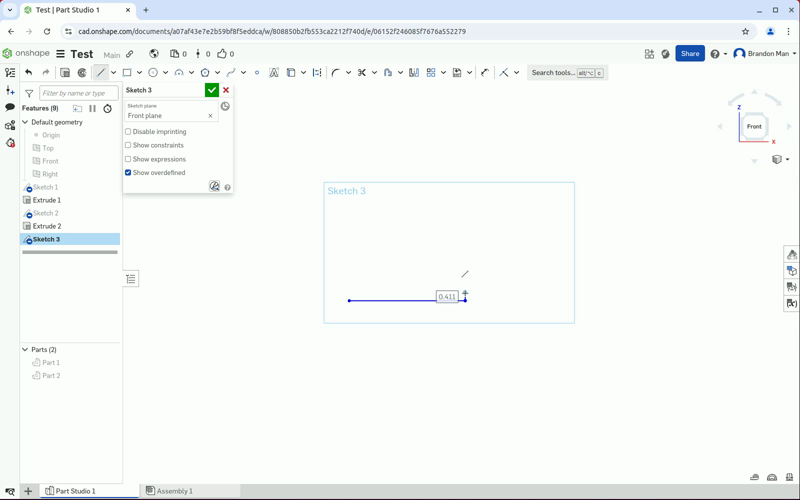
scroll(-6)
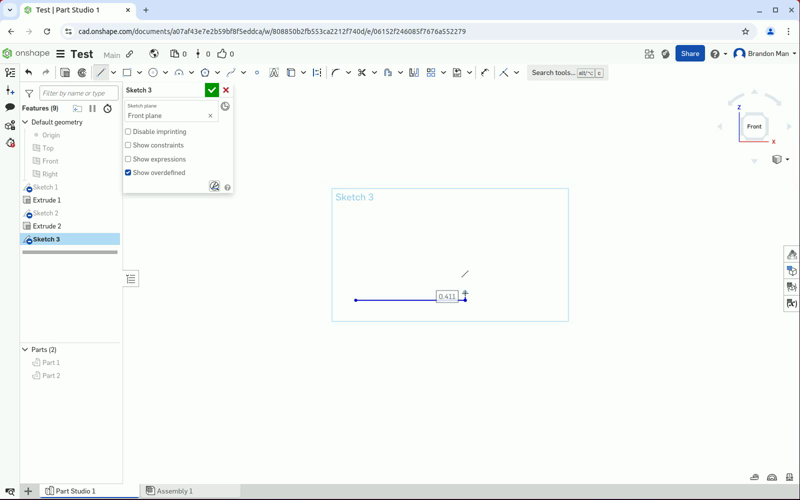
scroll(-6)
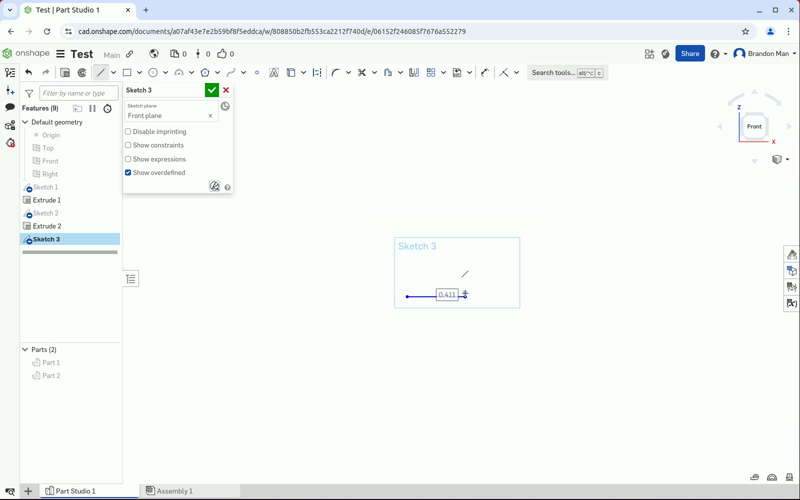
scroll(-6)
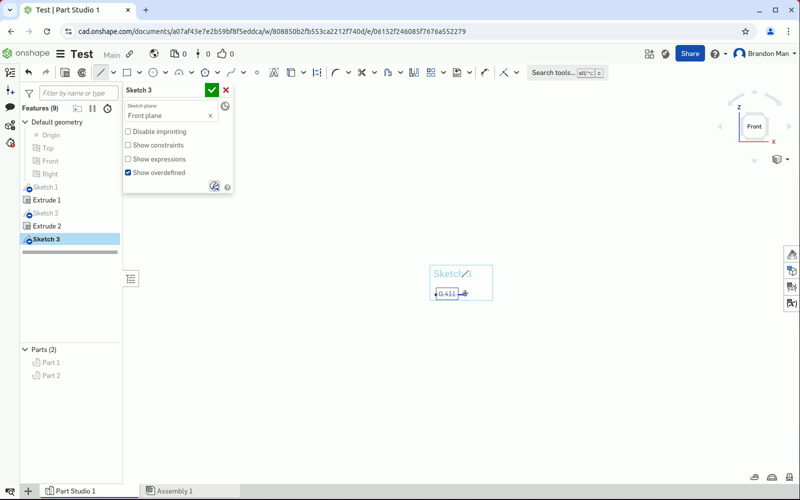
key_up(shift)
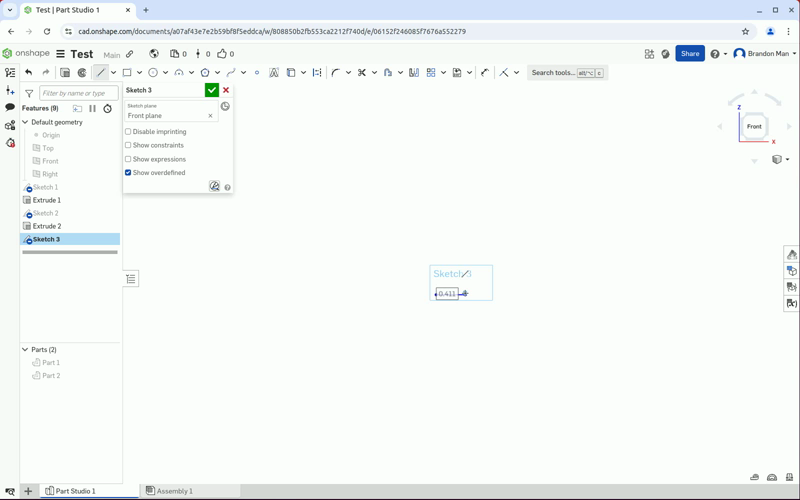
key_down(shift)
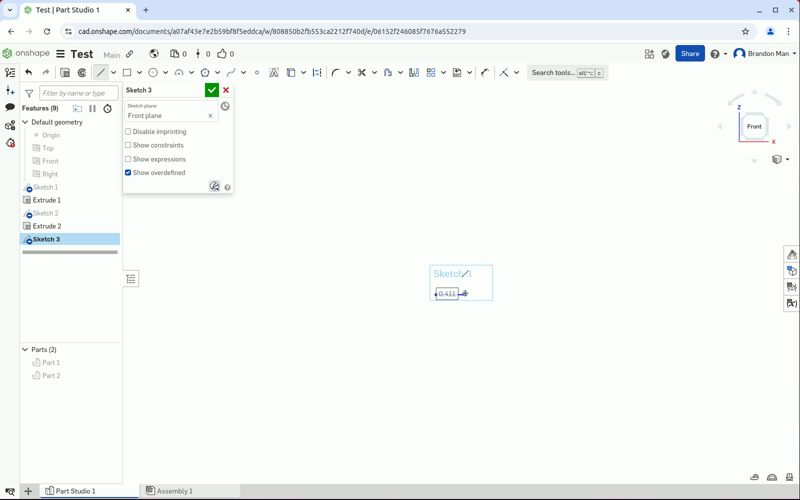
mouse_move(495, 292)
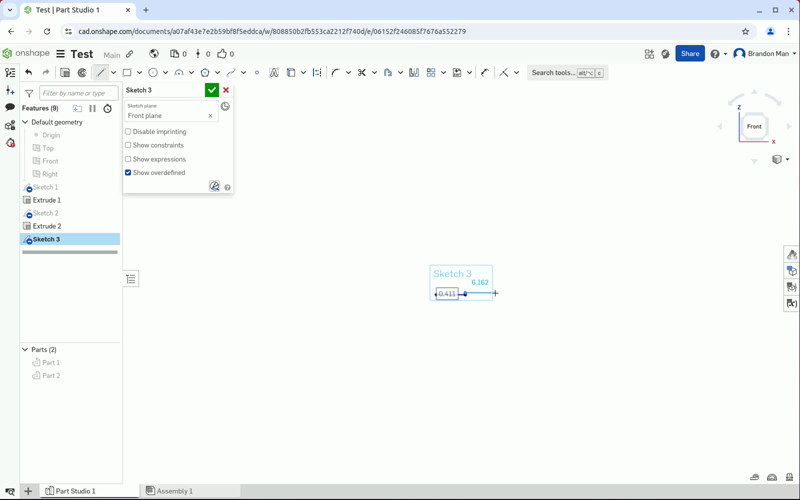
mouse_move(436, 292)
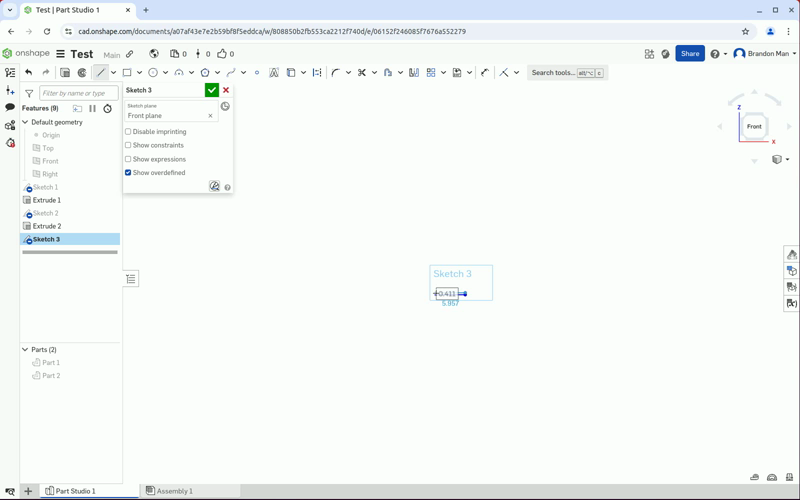
scroll(6)
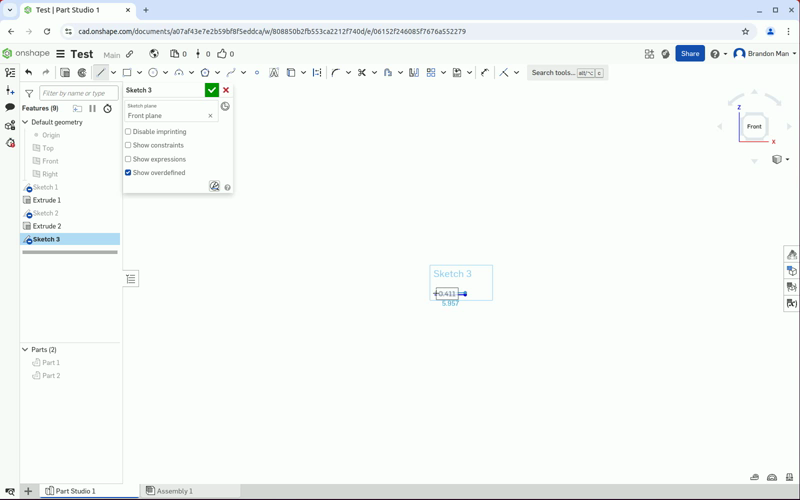
scroll(6)
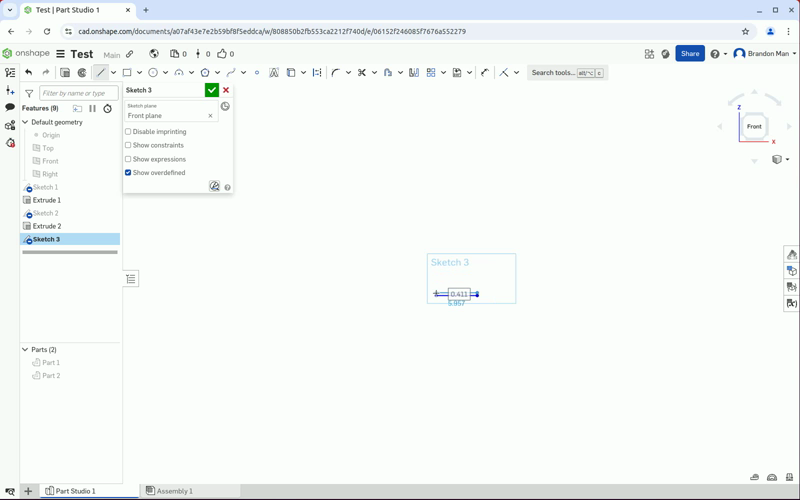
scroll(6)
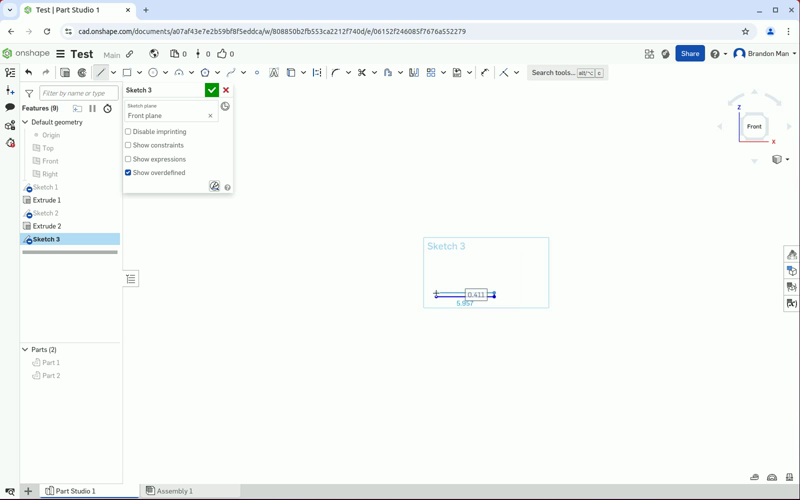
scroll(6)
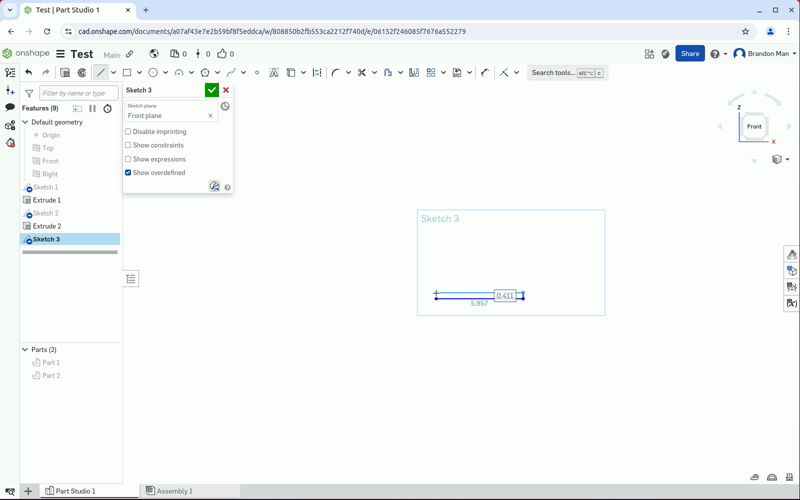
scroll(6)
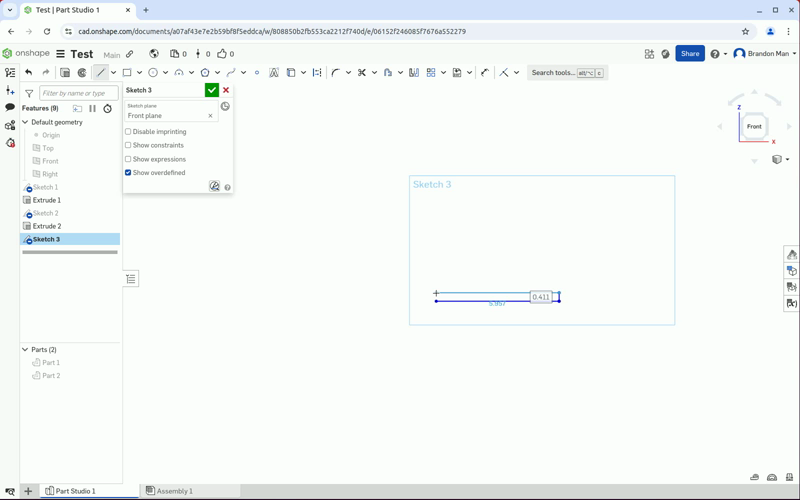
scroll(6)
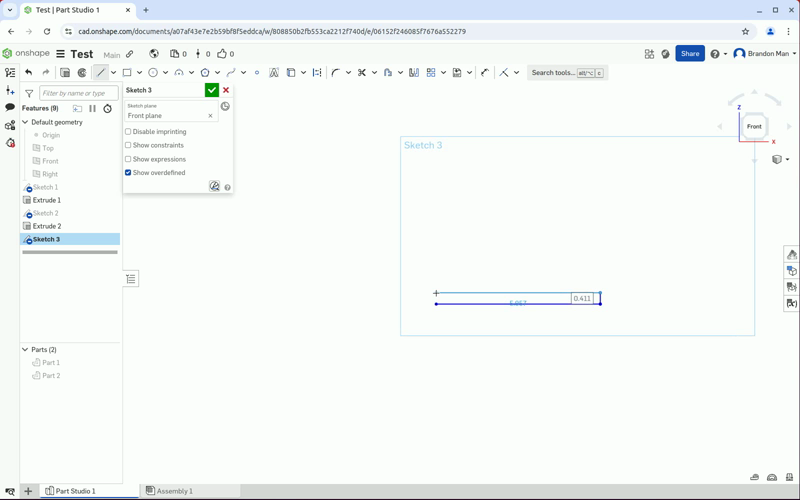
scroll(6)
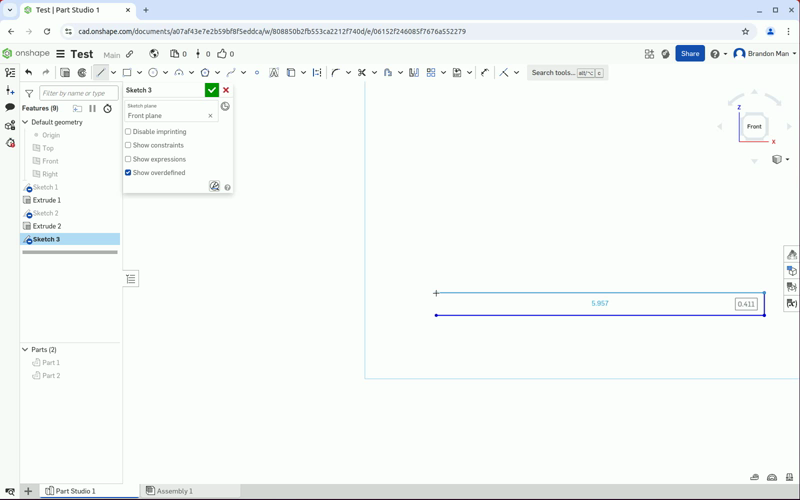
click(436, 292)
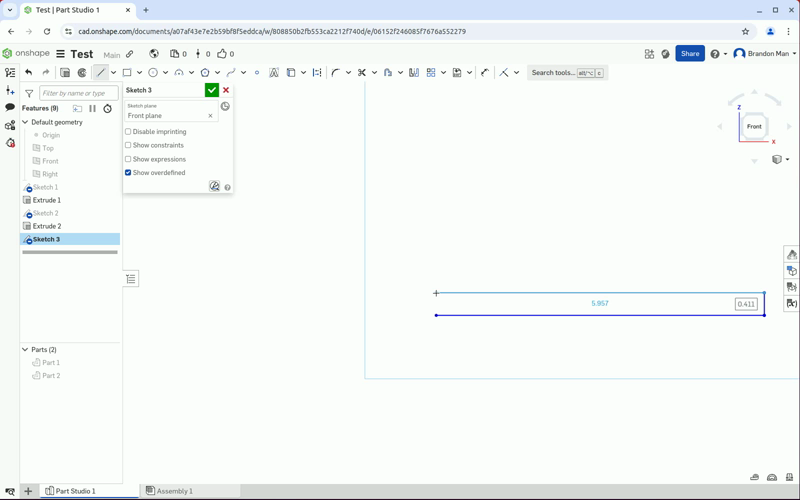
scroll(-6)
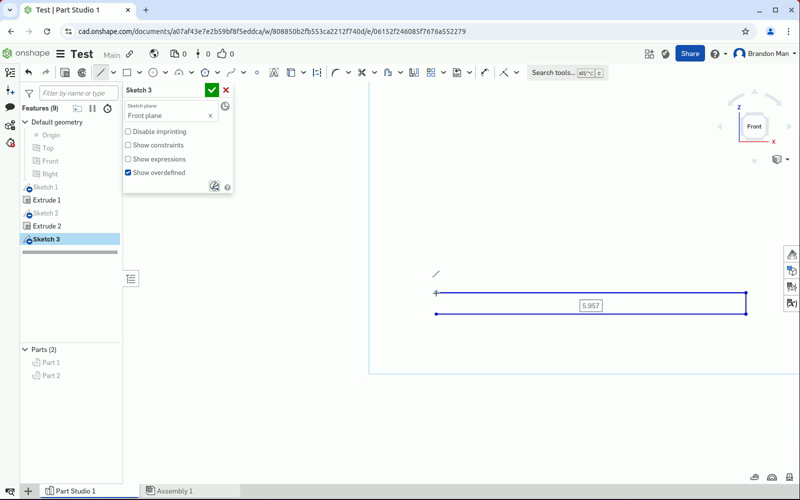
scroll(-6)
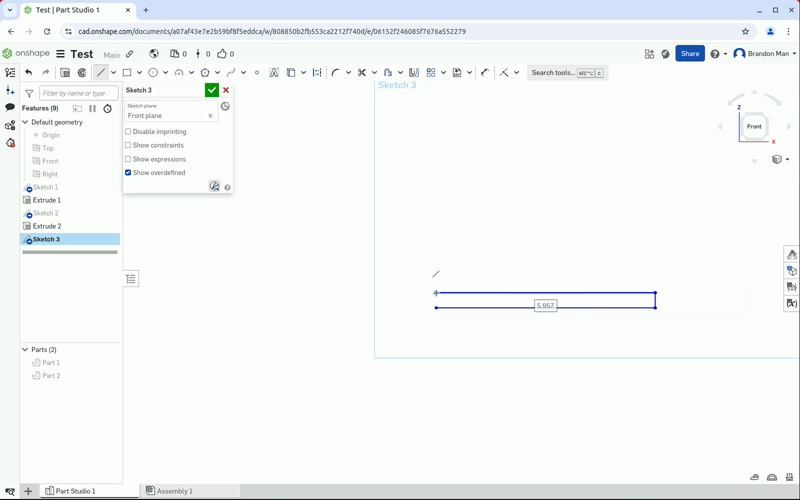
scroll(-6)
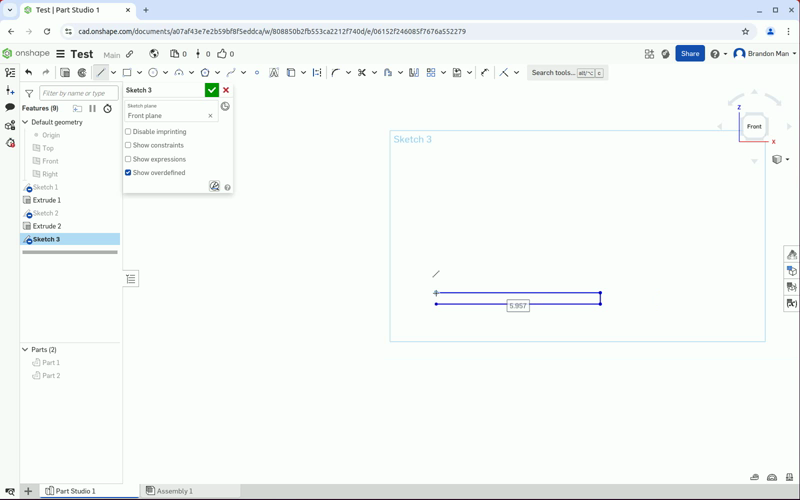
scroll(-6)
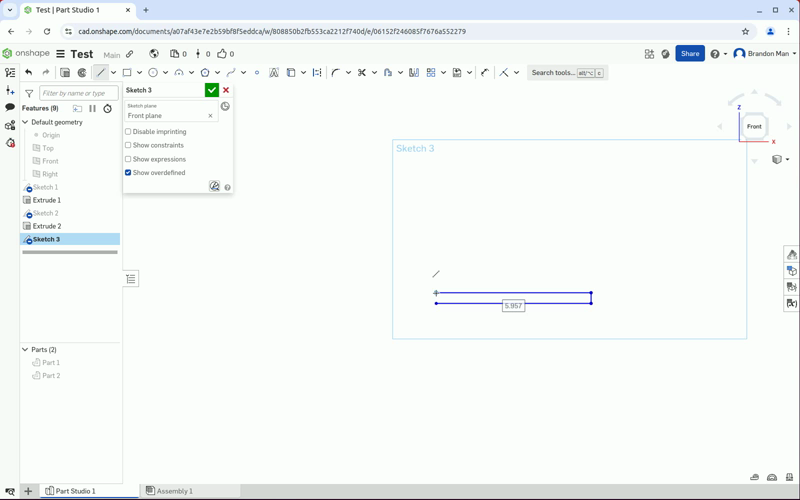
scroll(-6)
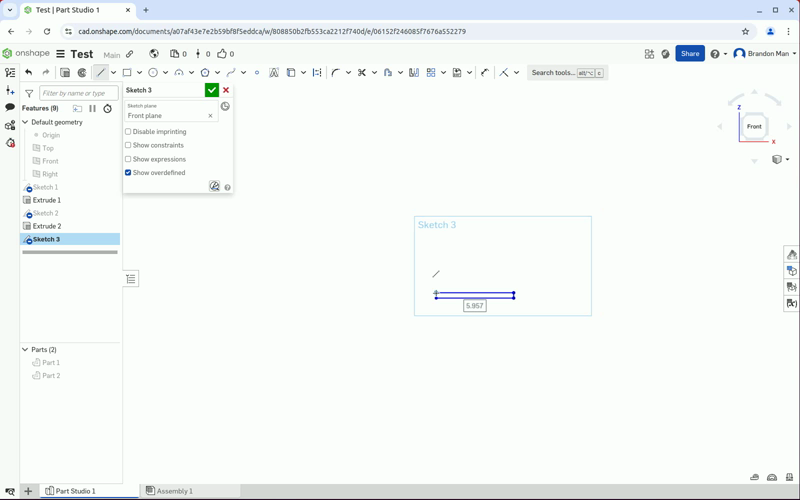
scroll(-6)
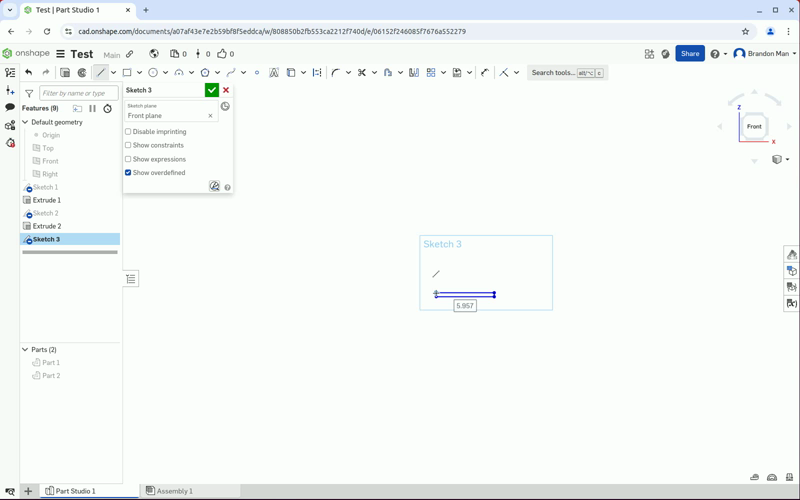
scroll(-6)
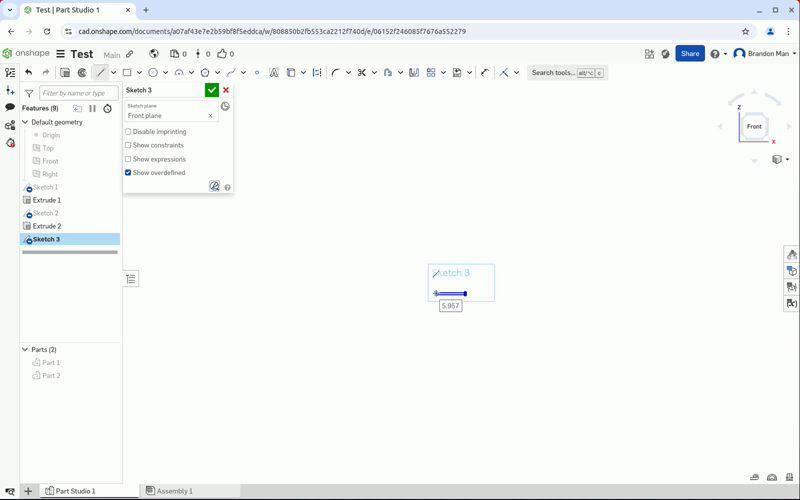
key_up(shift)
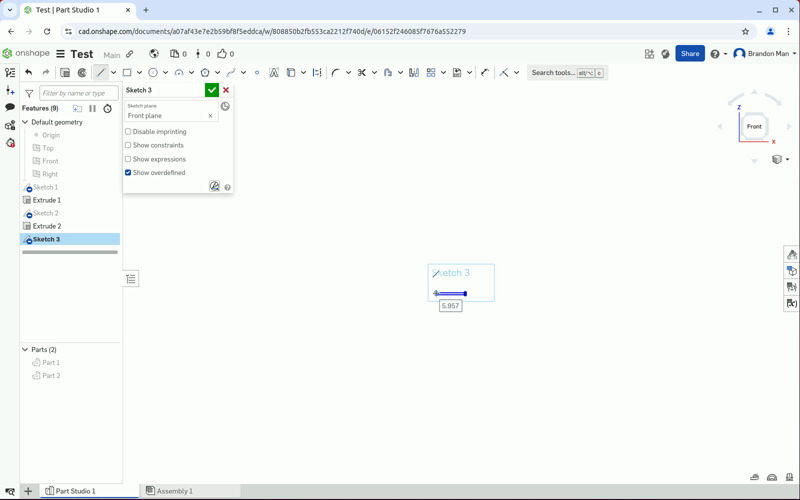
mouse_move(466, 292)
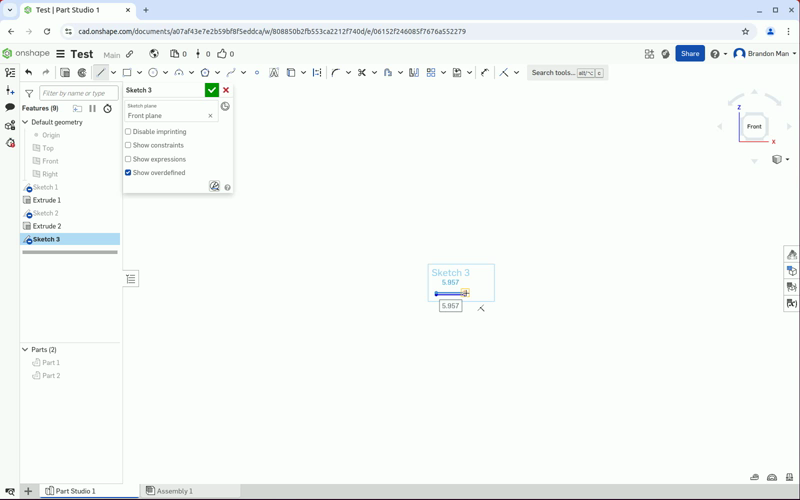
key_down(shift)
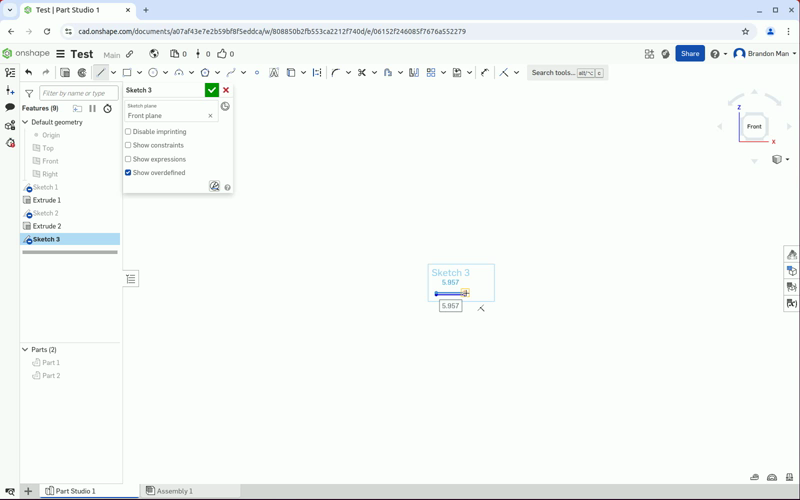
mouse_move(436, 294)
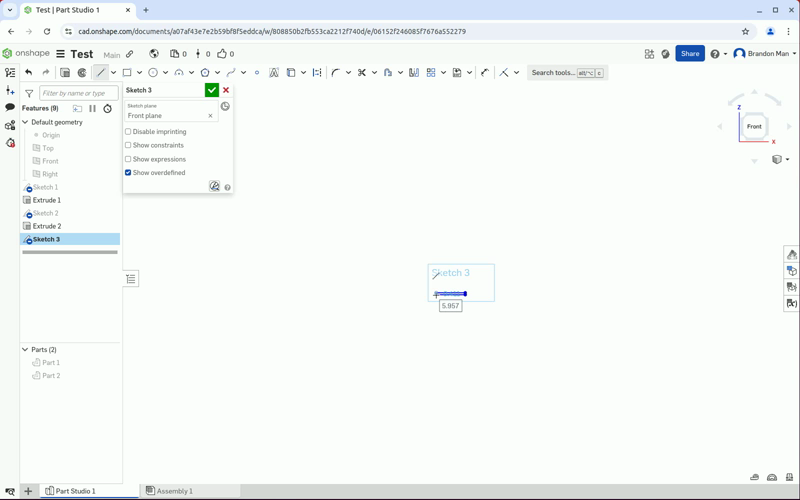
scroll(6)
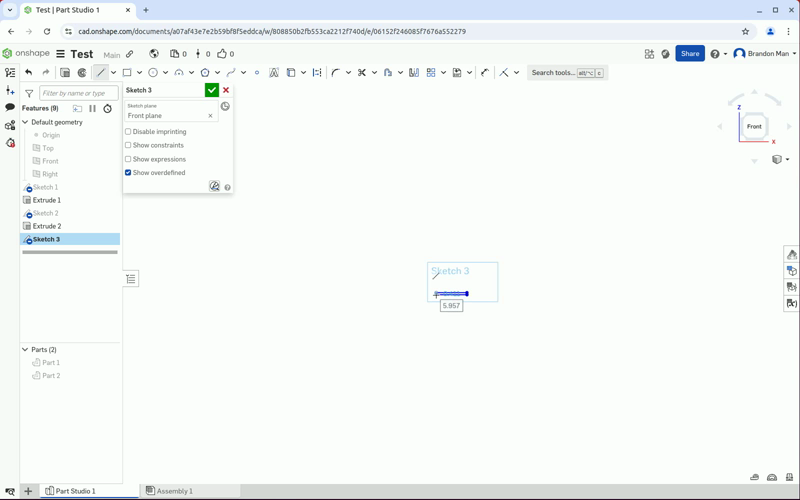
scroll(6)
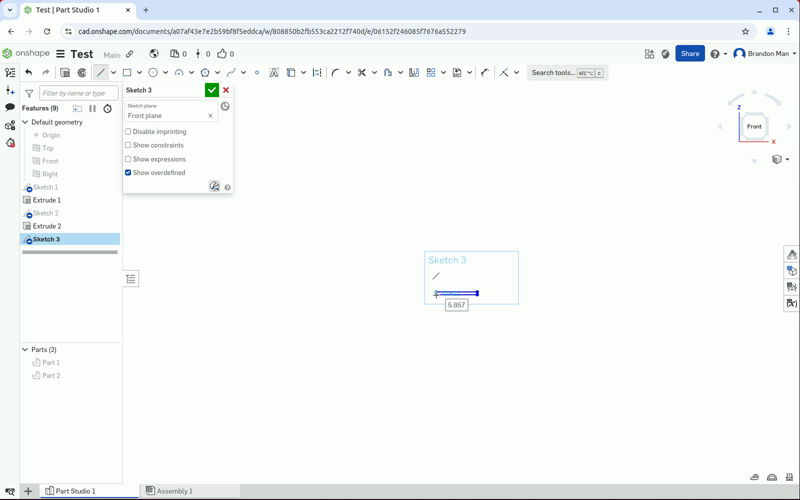
scroll(6)
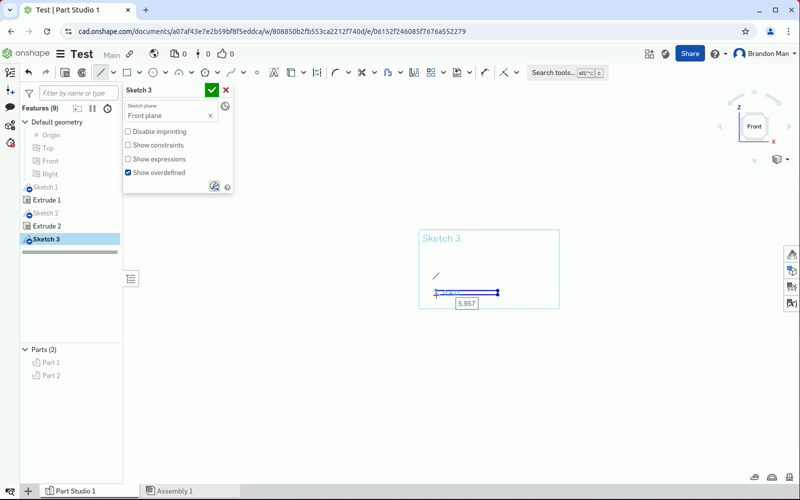
scroll(6)
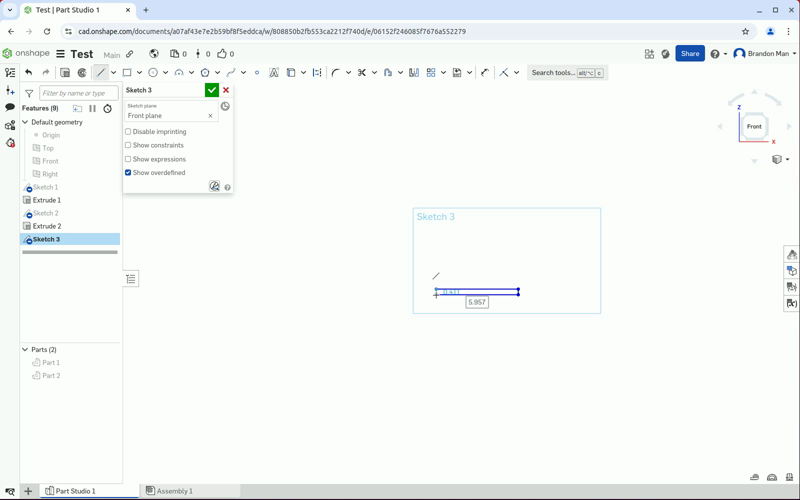
scroll(6)
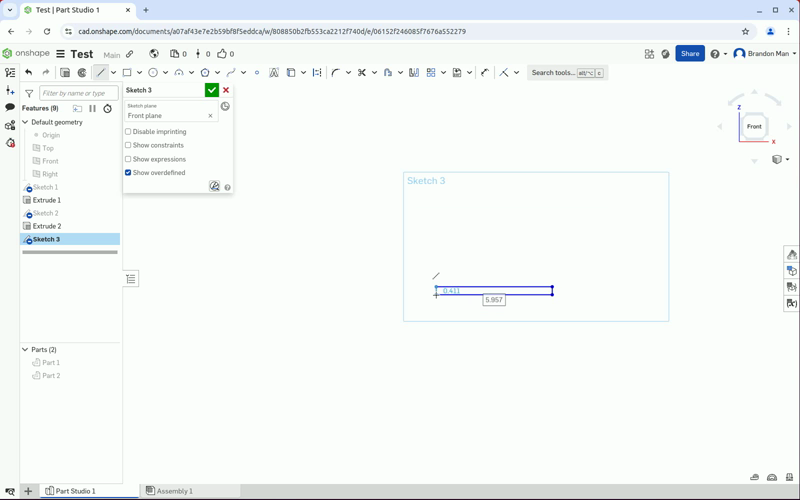
scroll(6)
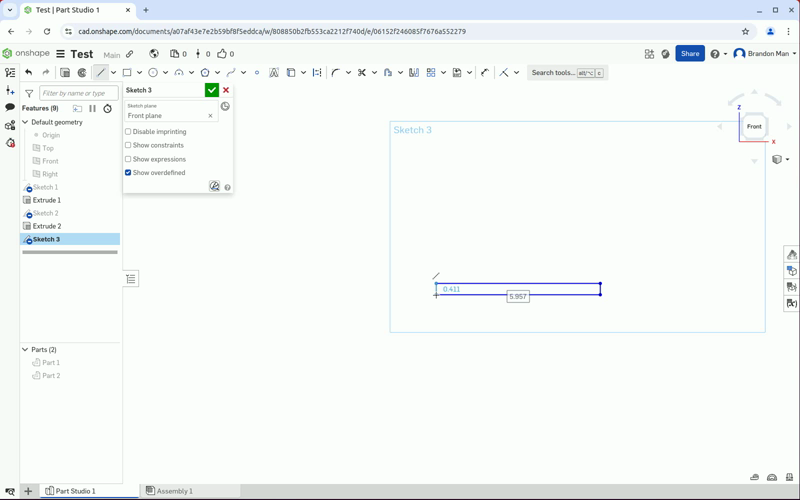
scroll(6)
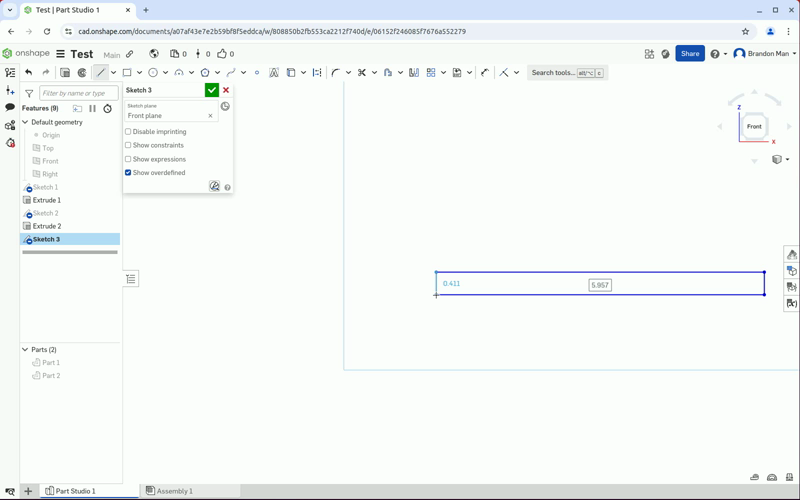
key_up(shift)
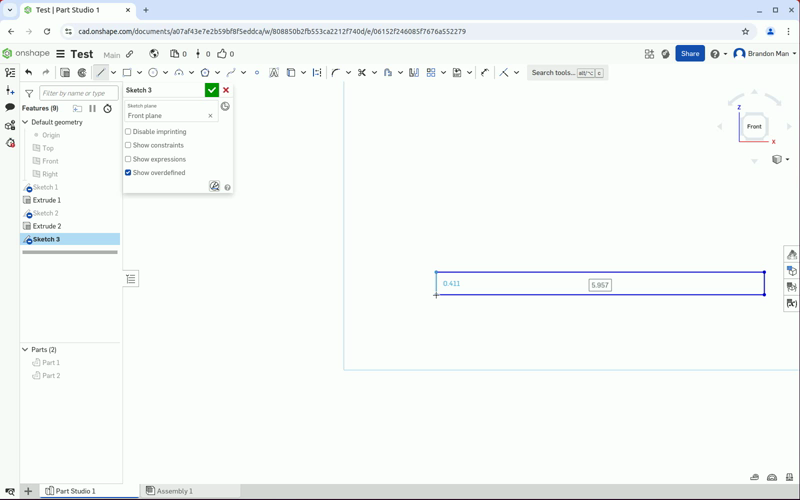
click(436, 294)
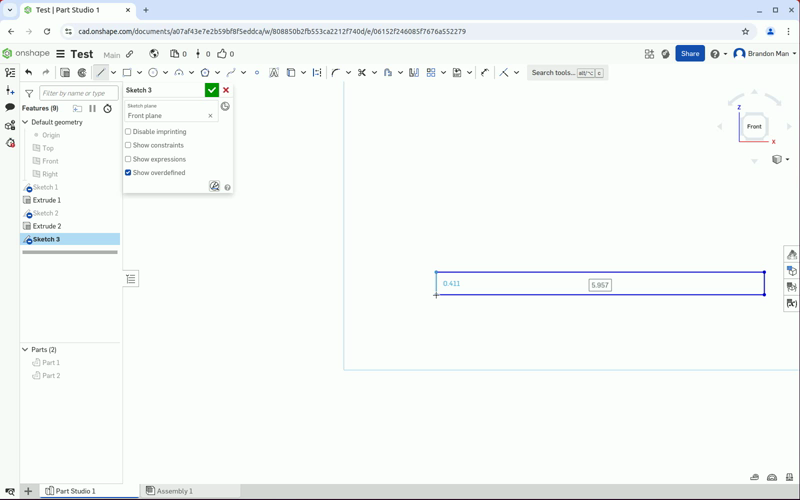
scroll(-6)
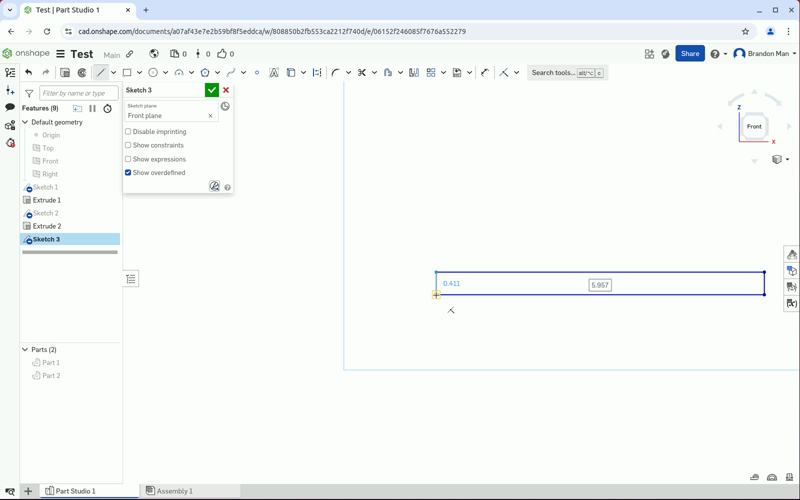
scroll(-6)
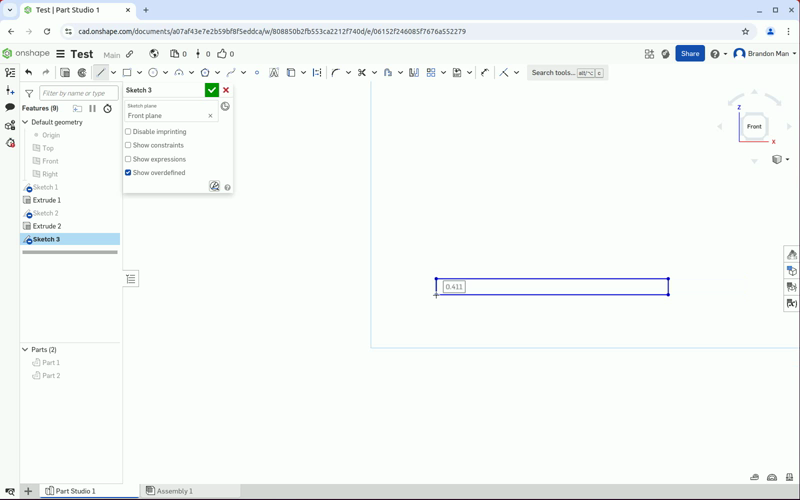
scroll(-6)
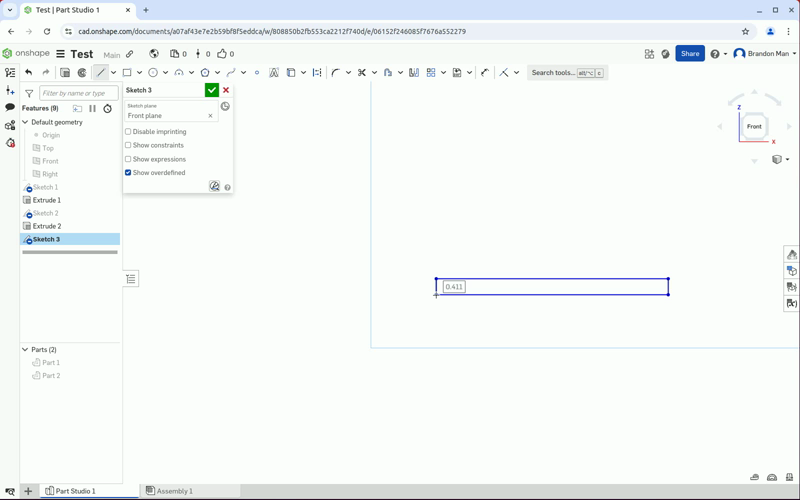
scroll(-6)
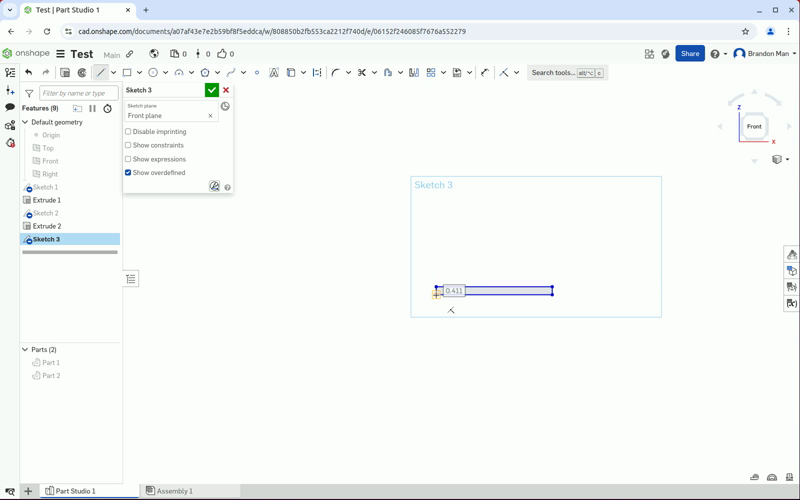
scroll(-6)
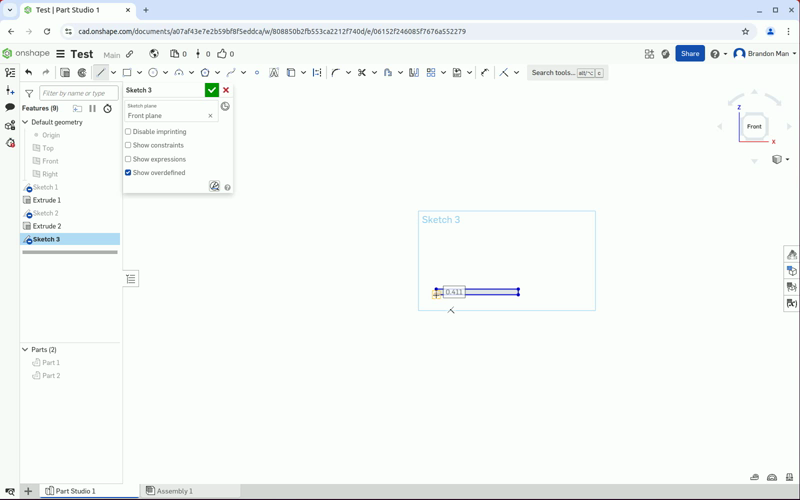
scroll(-6)
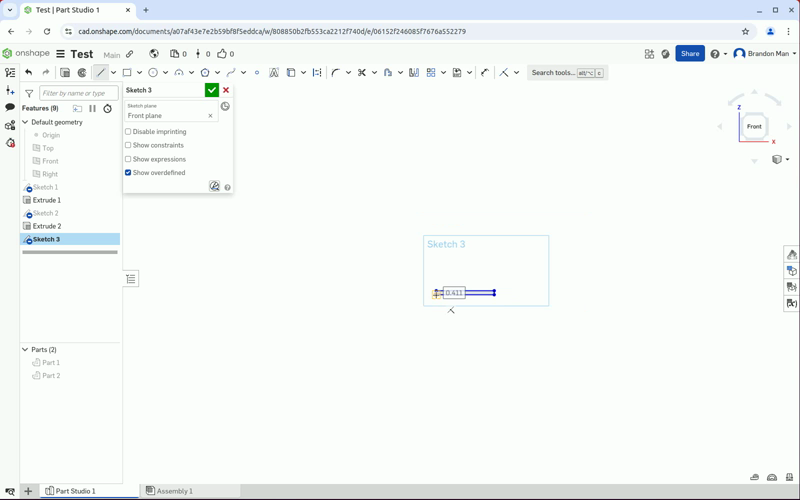
scroll(-6)
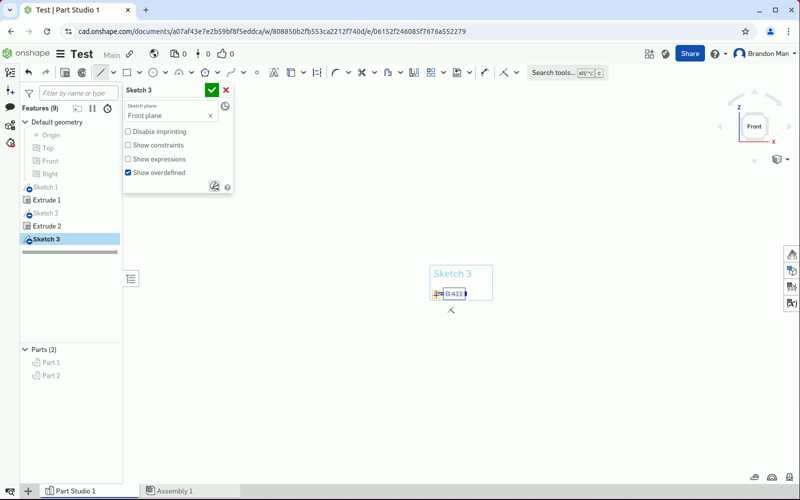
key(esc)
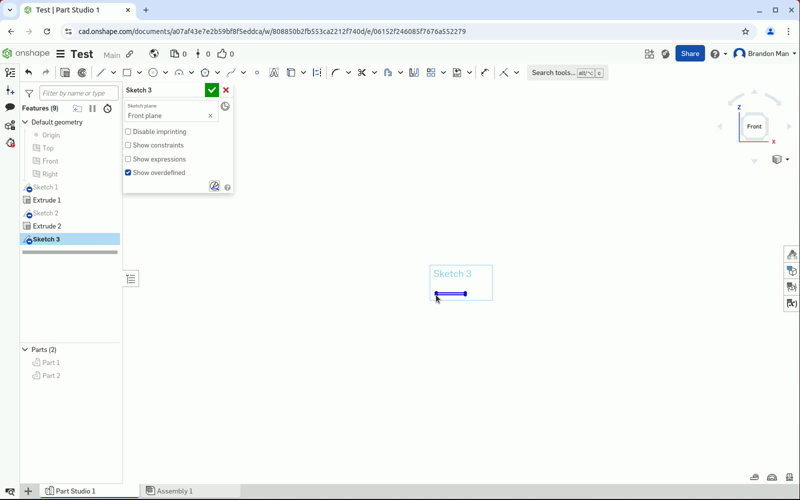
mouse_move(437, 293)
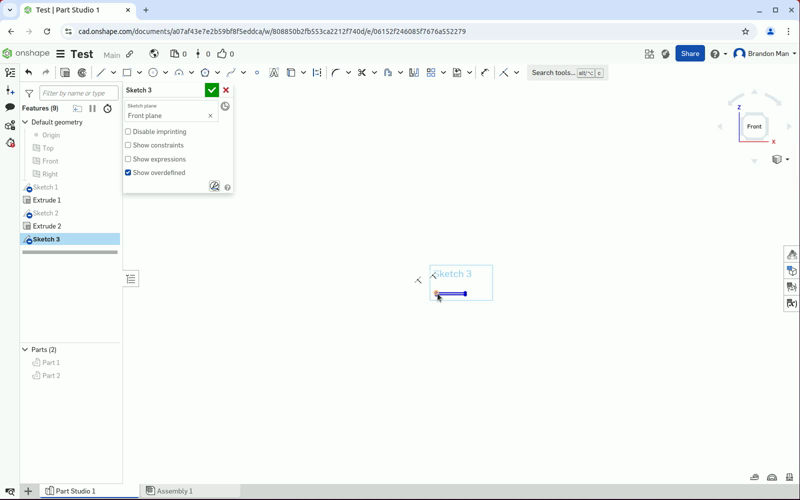
scroll(6)
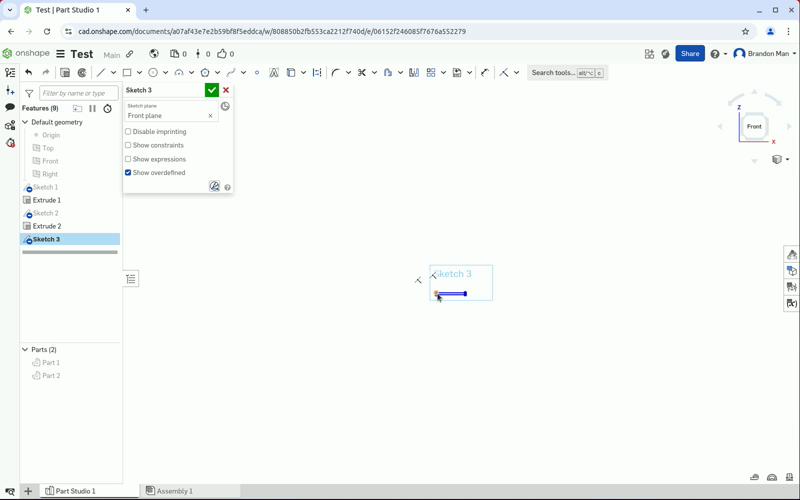
scroll(6)
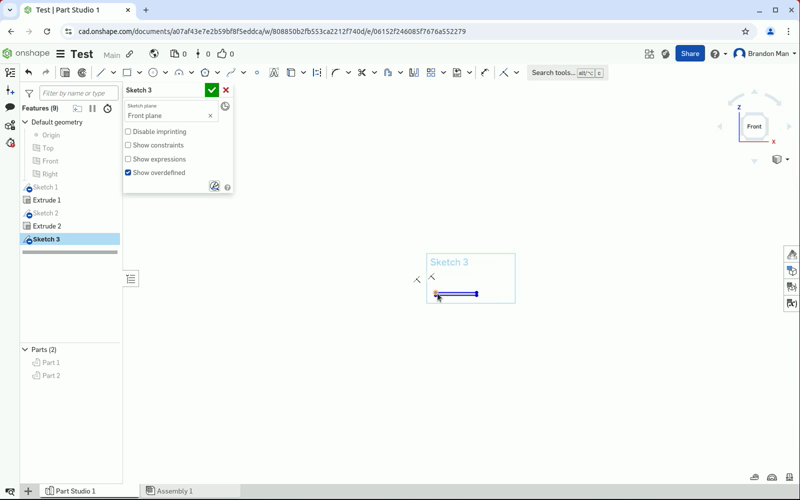
scroll(6)
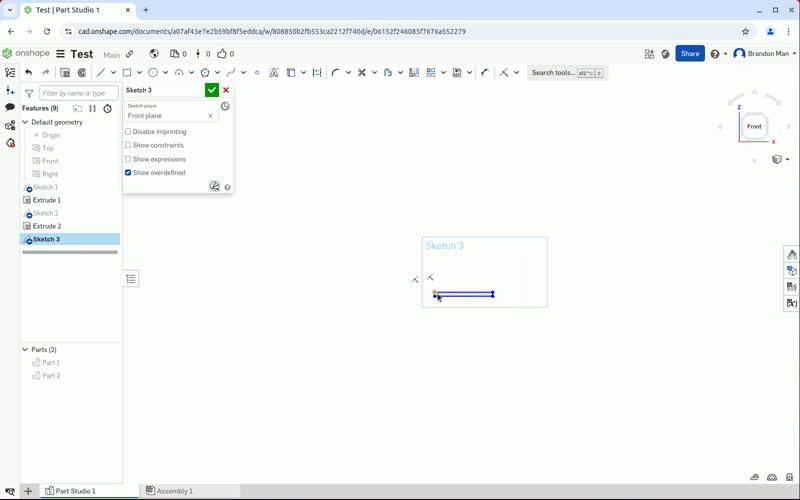
scroll(6)
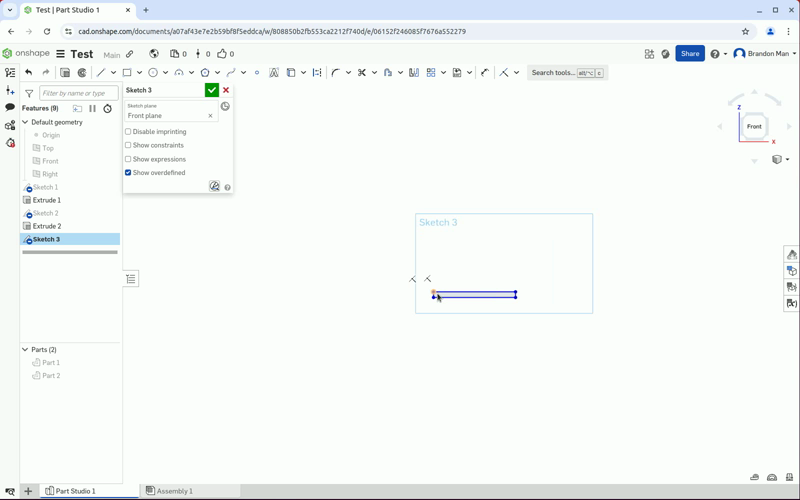
scroll(6)
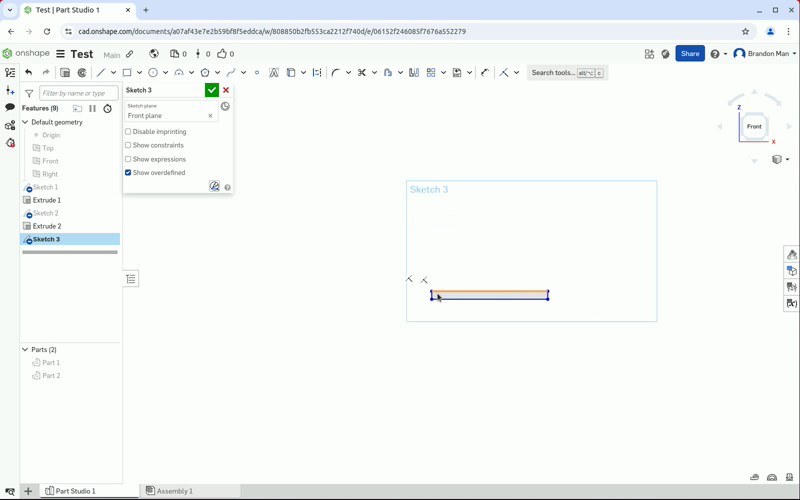
scroll(6)
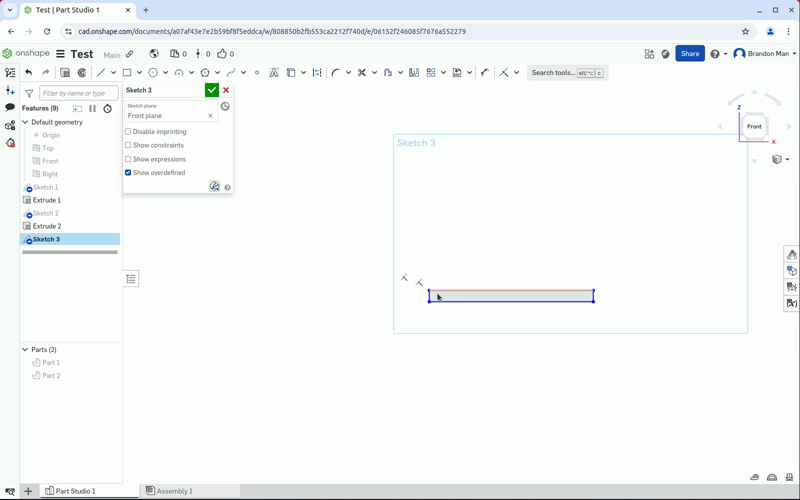
scroll(6)
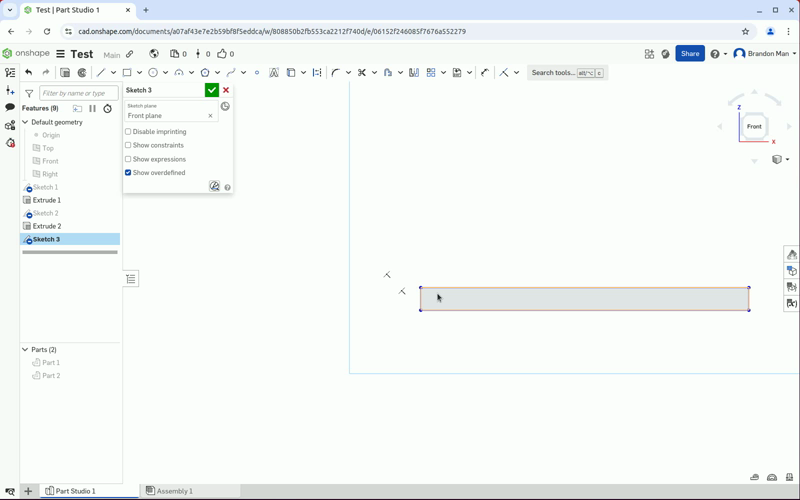
click(437, 293)
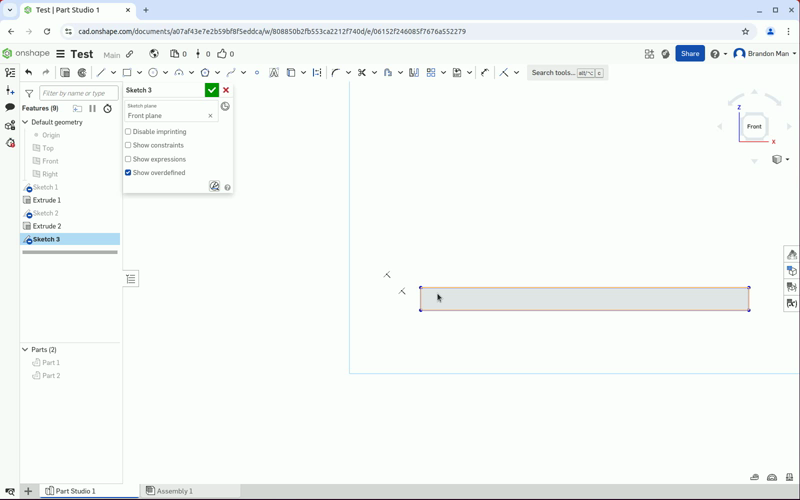
scroll(-6)
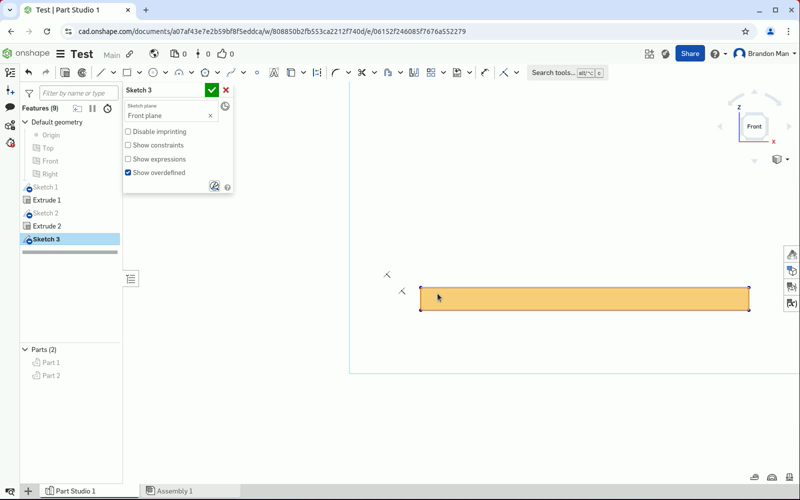
scroll(-6)
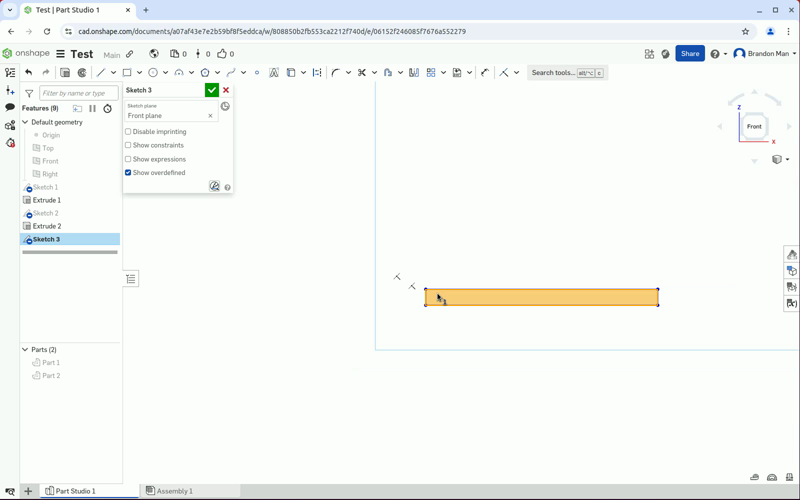
scroll(-6)
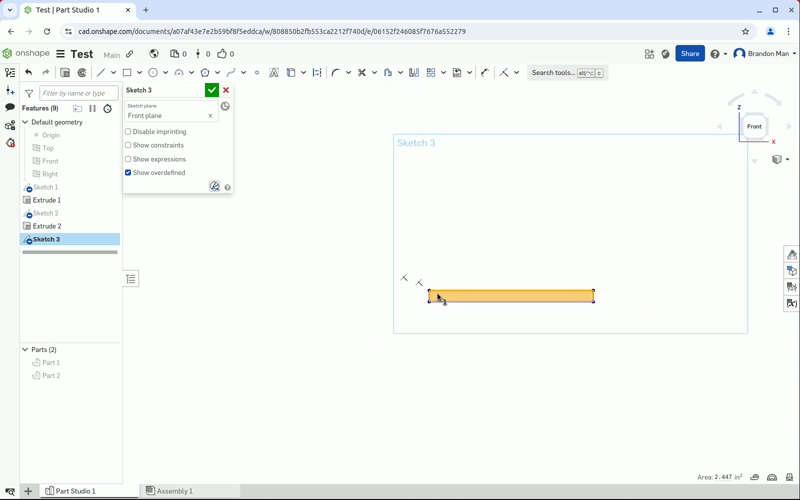
scroll(-6)
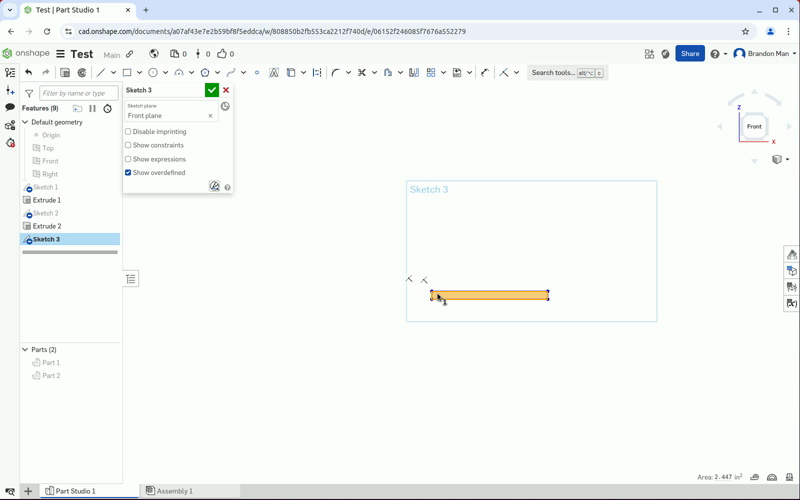
scroll(-6)
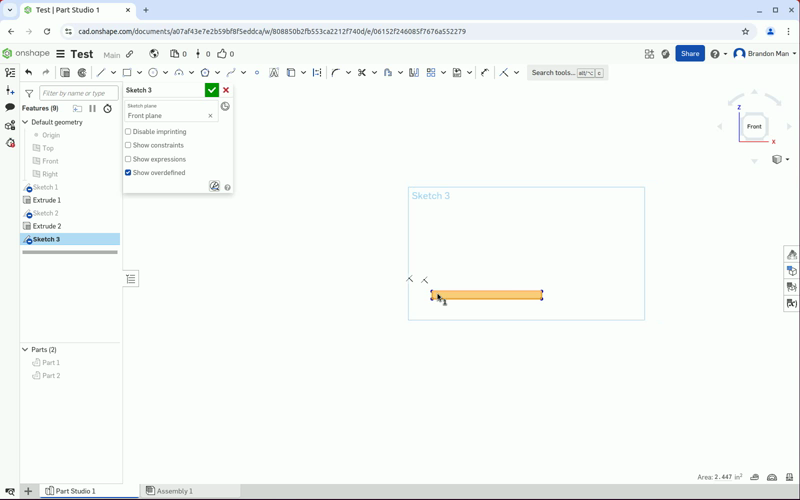
scroll(-6)
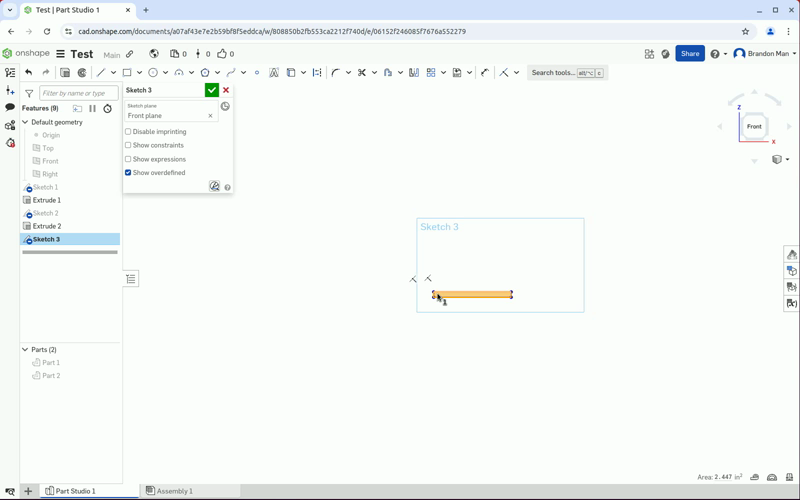
scroll(-6)
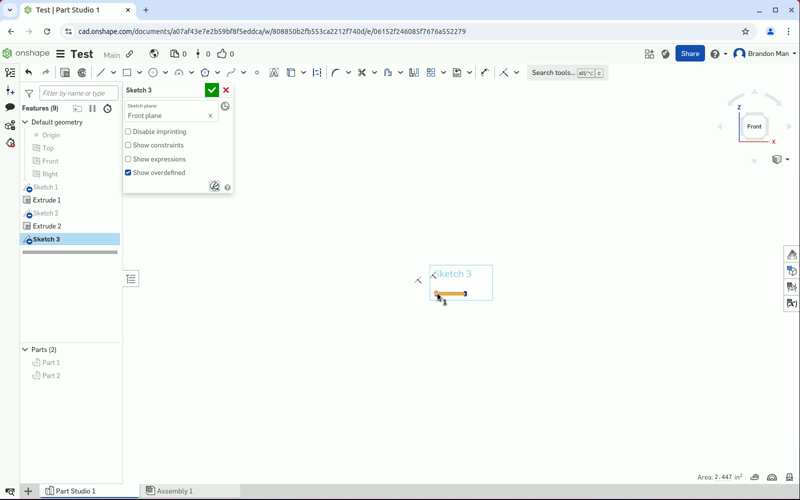
mouse_move(73, 352)
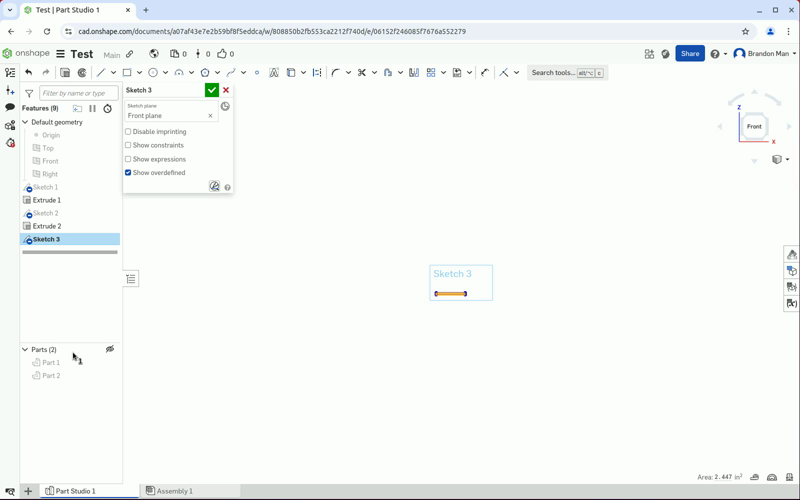
key(shift+y)
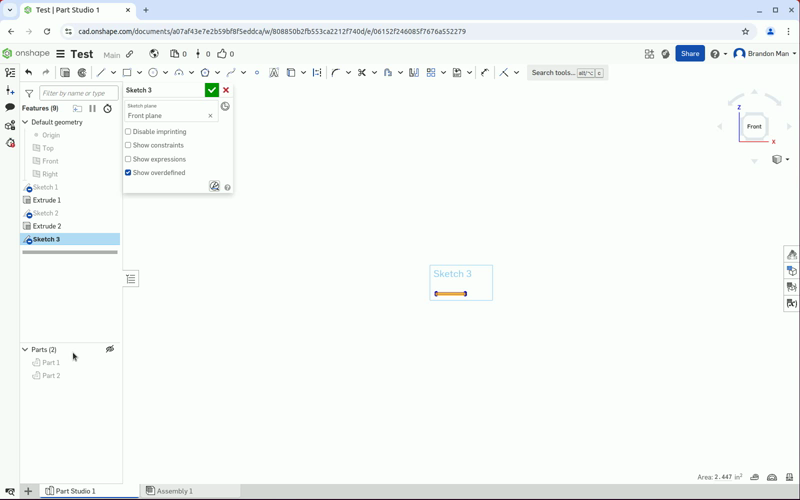
key(shift+e)
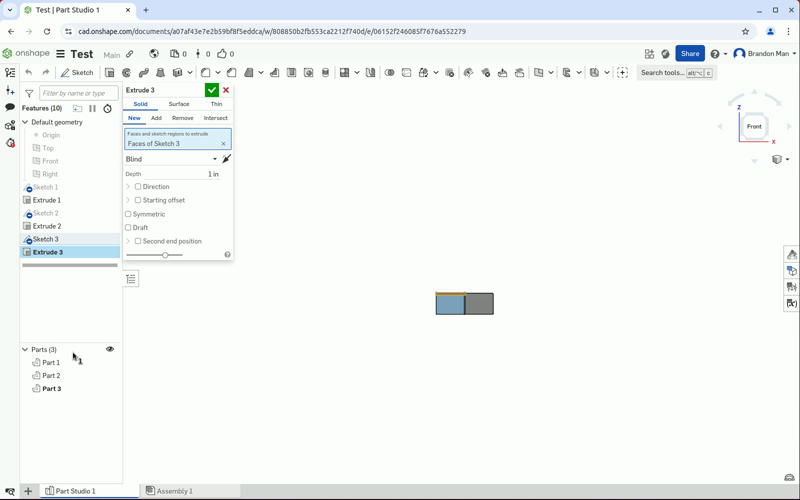
mouse_move(143, 106)
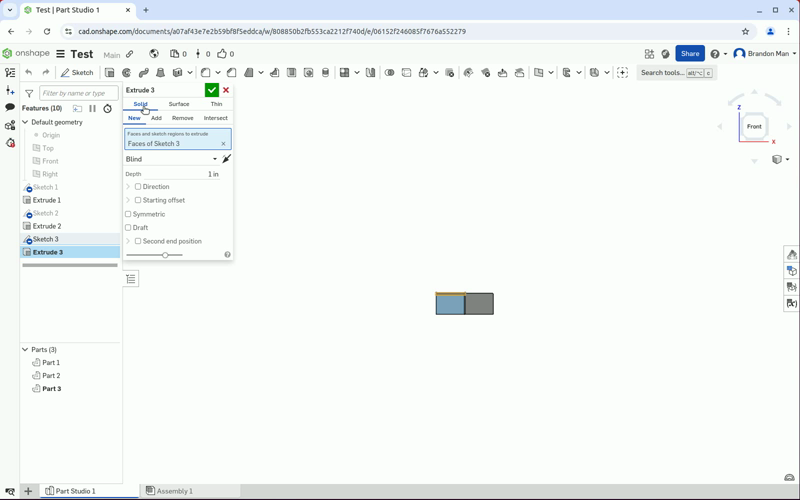
click(143, 106)
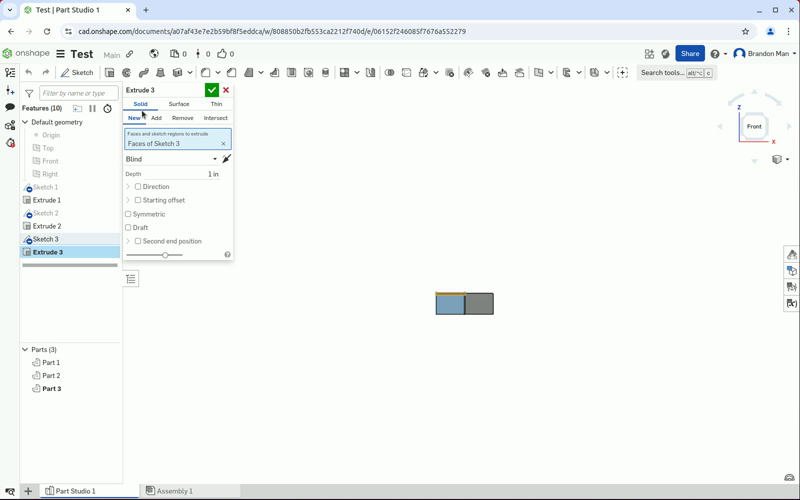
mouse_move(137, 120)
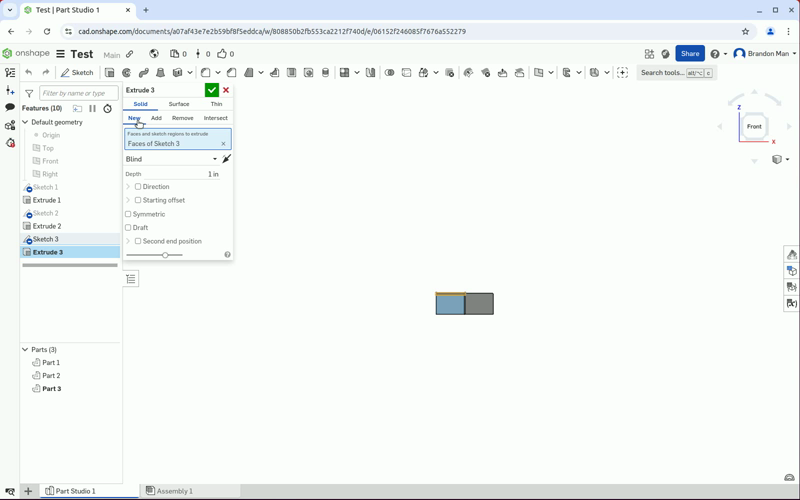
click(137, 120)
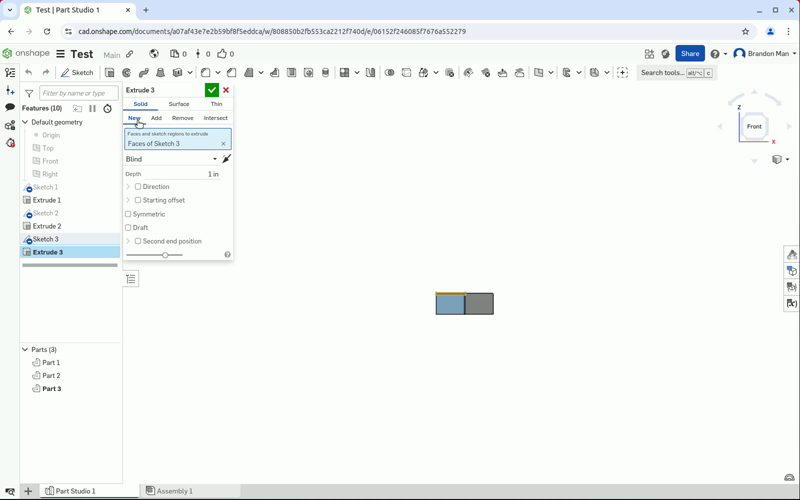
key(tab, 4)
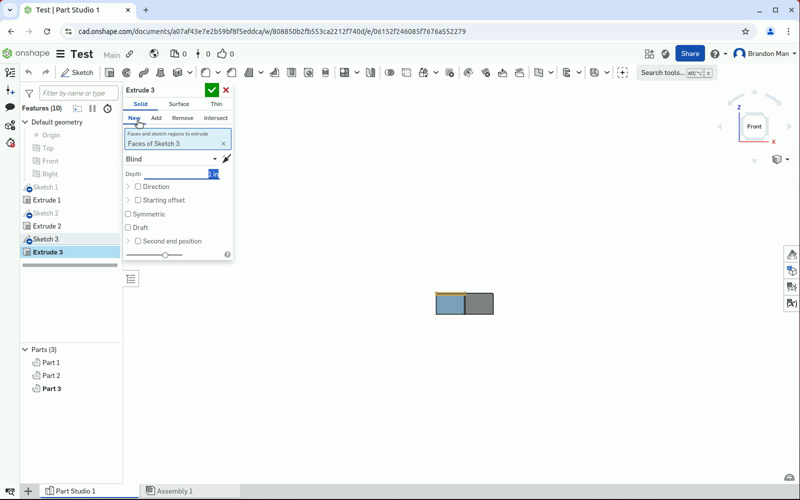
text(9.147)
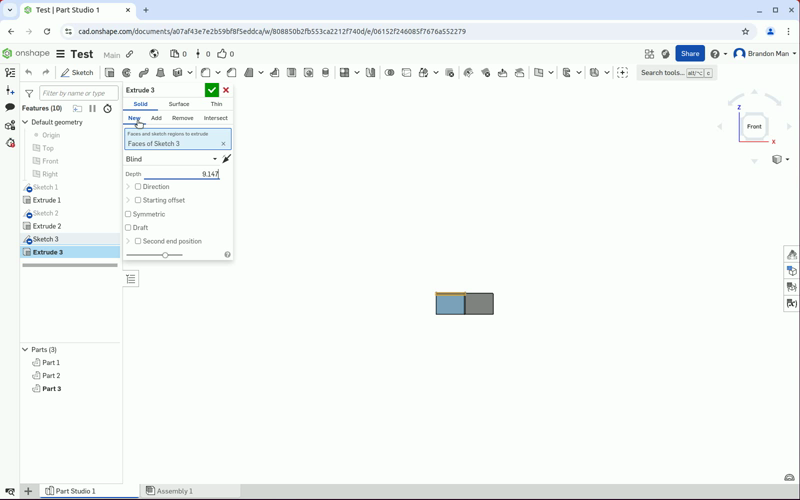
key(enter)
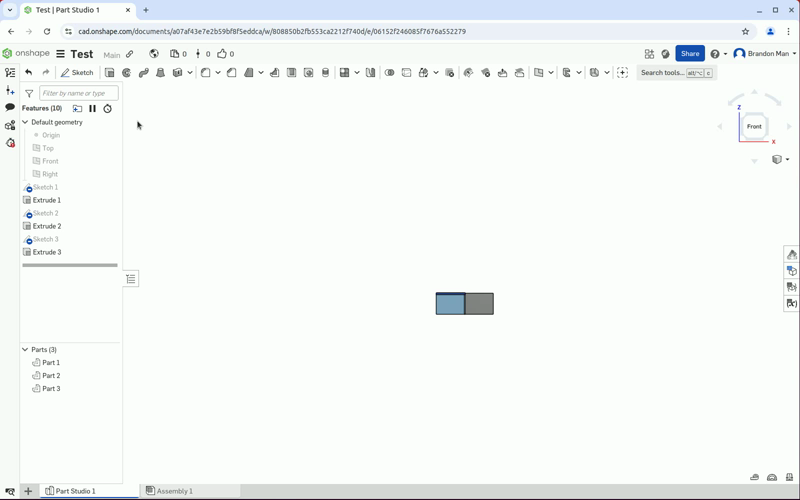
key(shift+h)
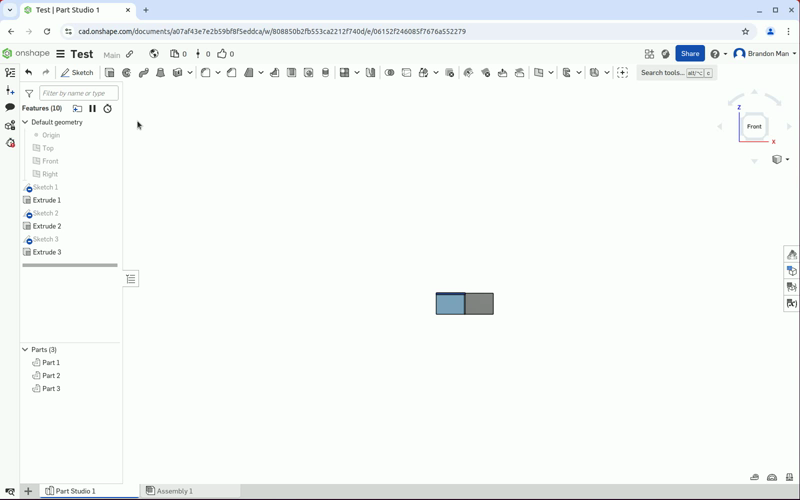
key(shift+h)
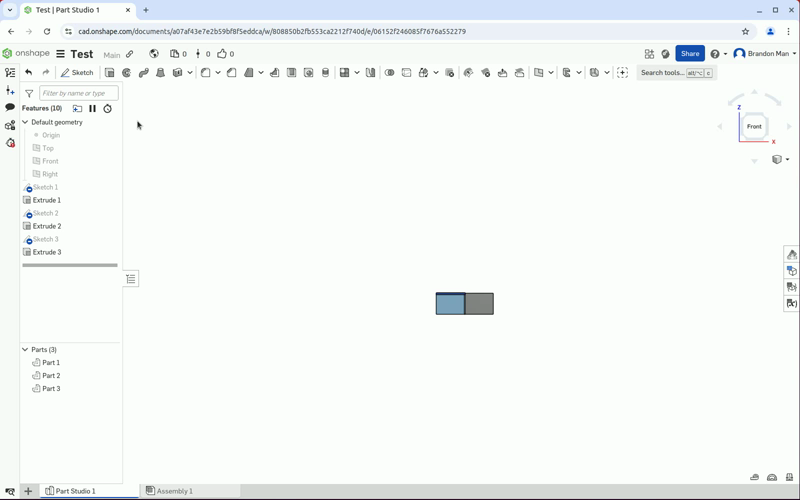
mouse_move(73, 189)
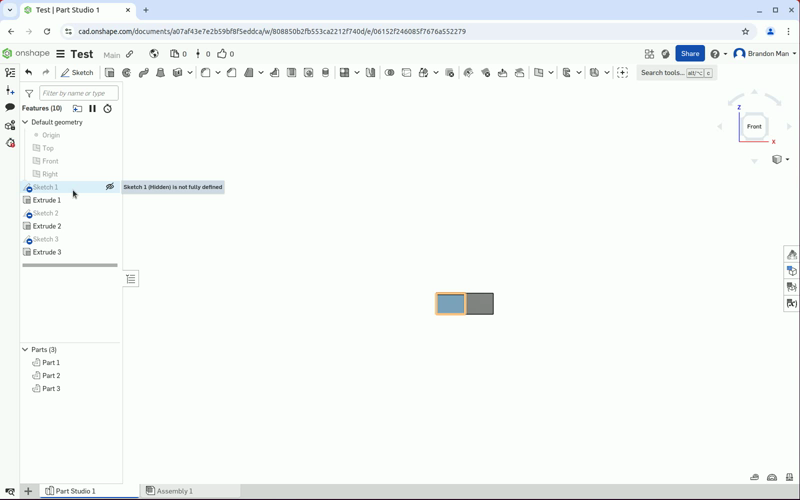
click(73, 189)
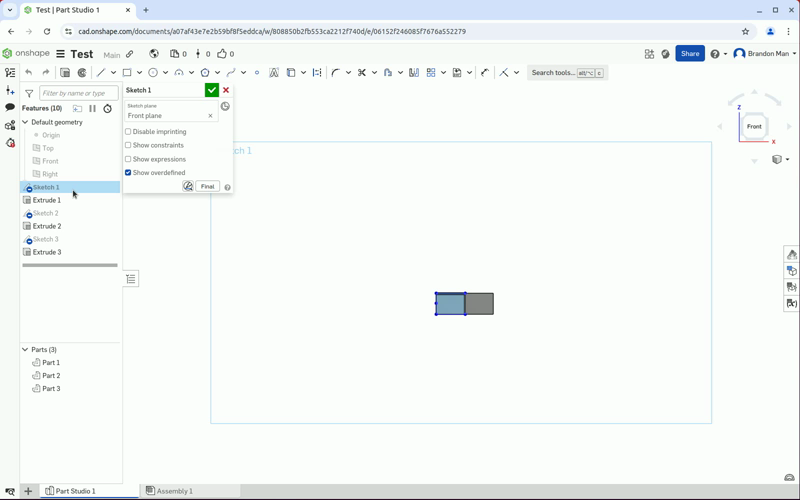
mouse_move(229, 92)
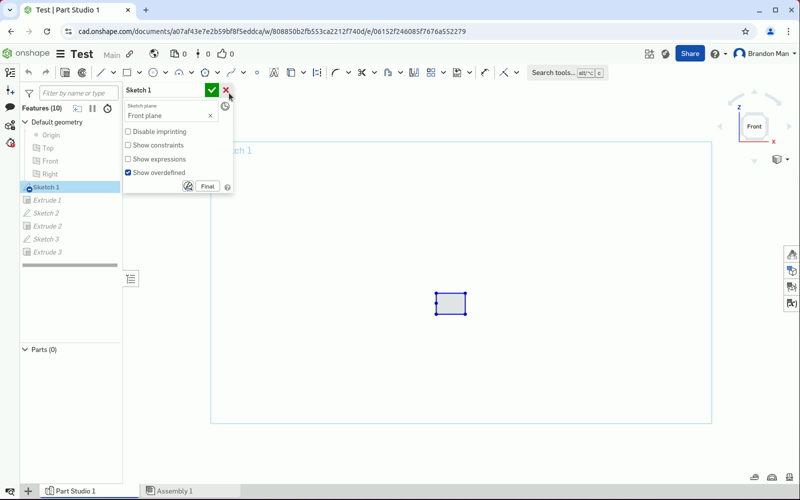
click(229, 92)
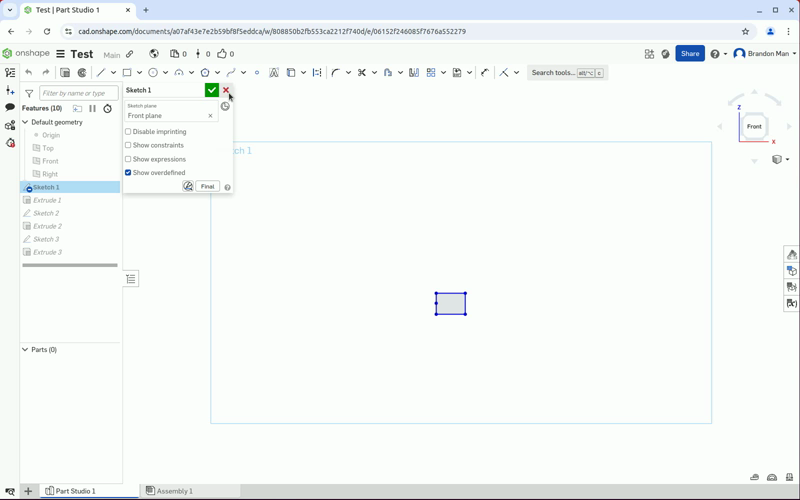
key(shift+s)
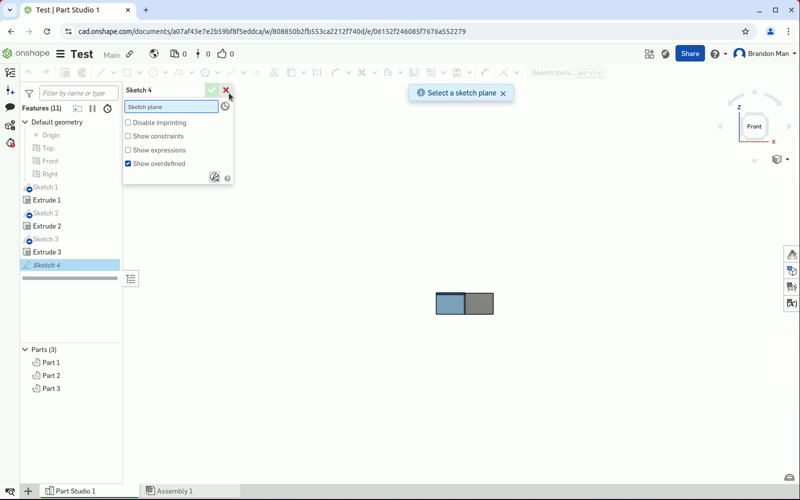
mouse_move(73, 163)
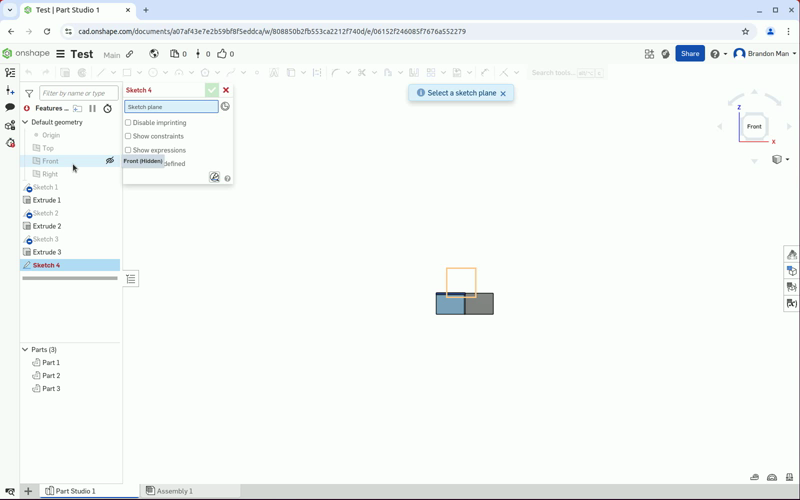
click(73, 163)
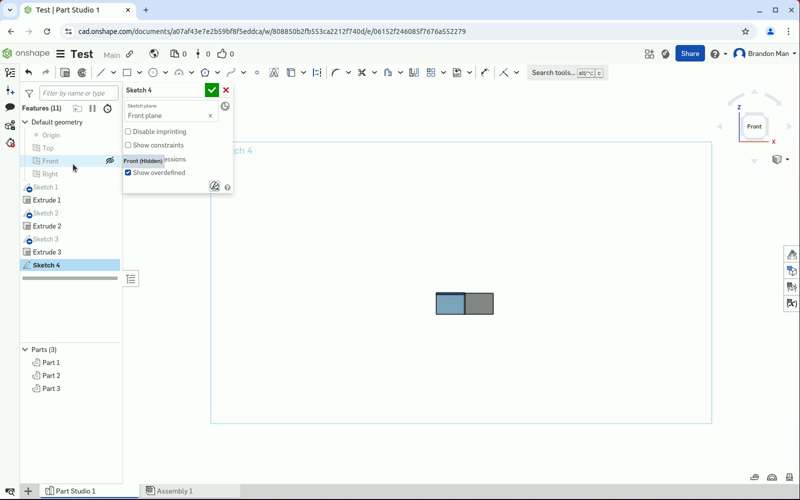
mouse_move(73, 352)
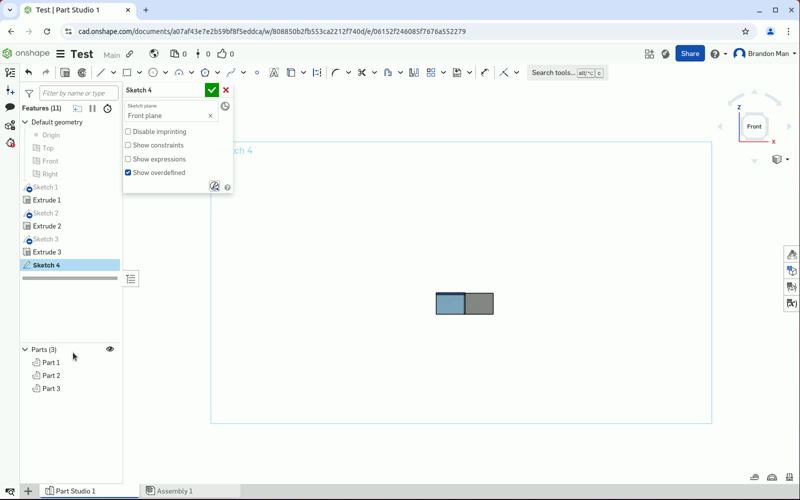
key(y)
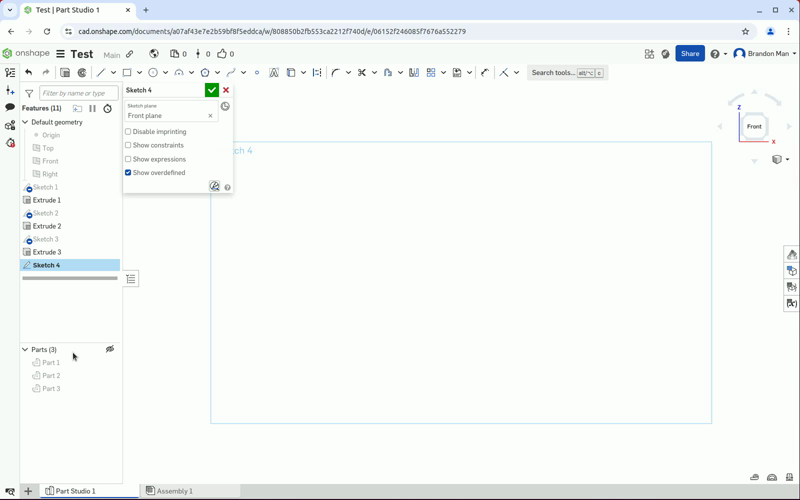
key(l)
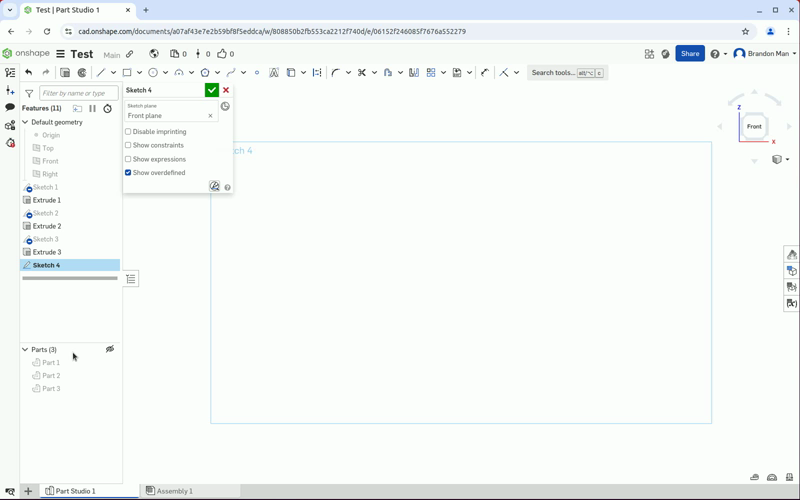
key_down(shift)
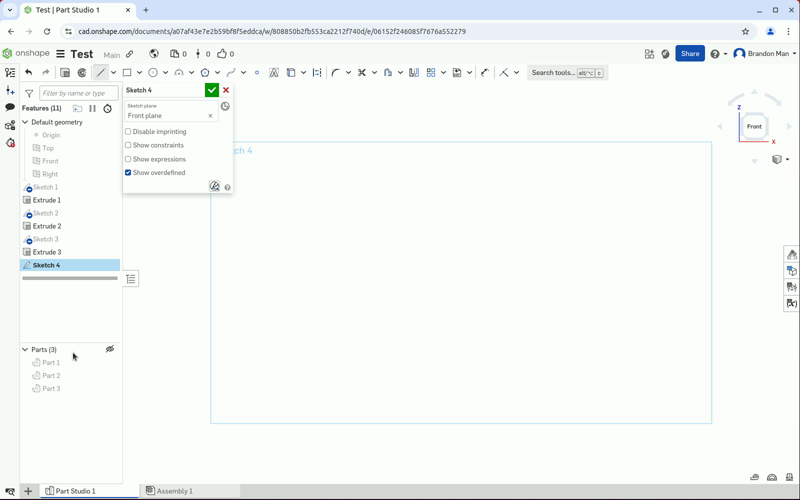
mouse_move(464, 294)
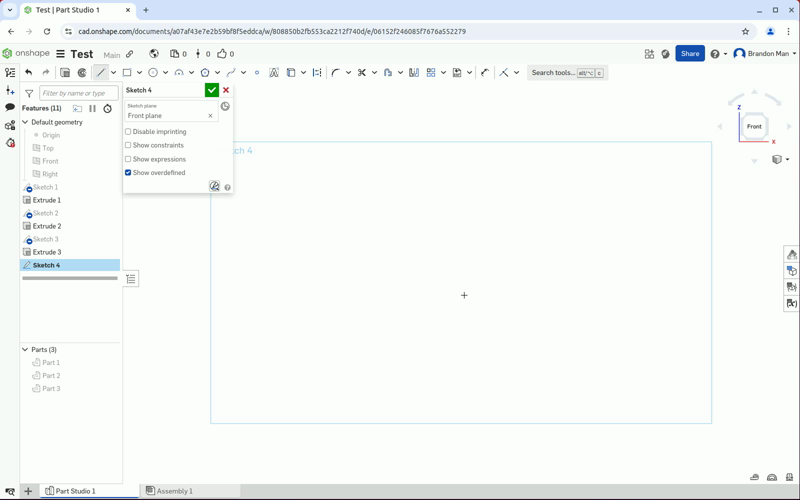
click(464, 294)
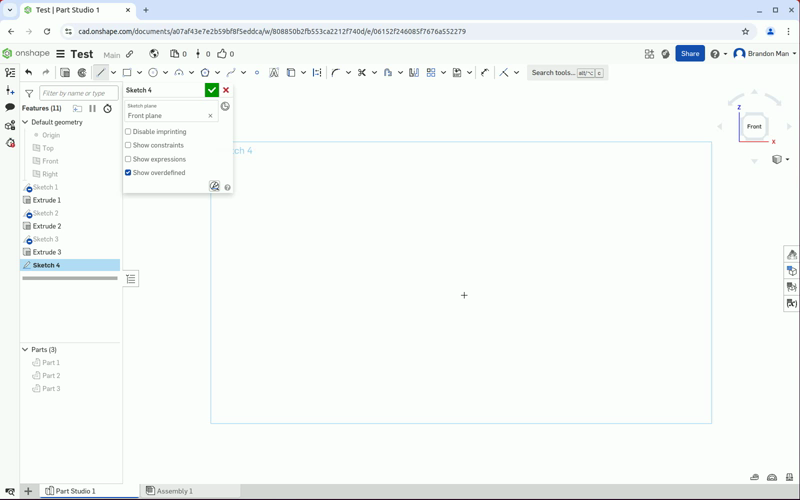
key_up(shift)
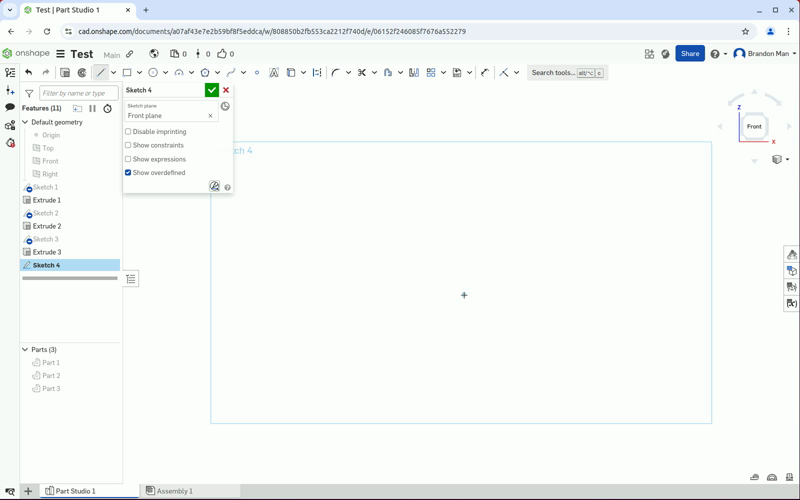
key_down(shift)
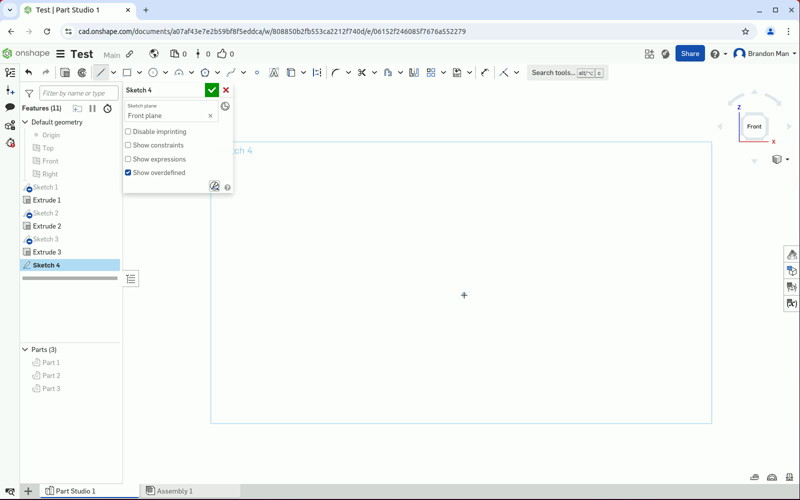
mouse_move(494, 294)
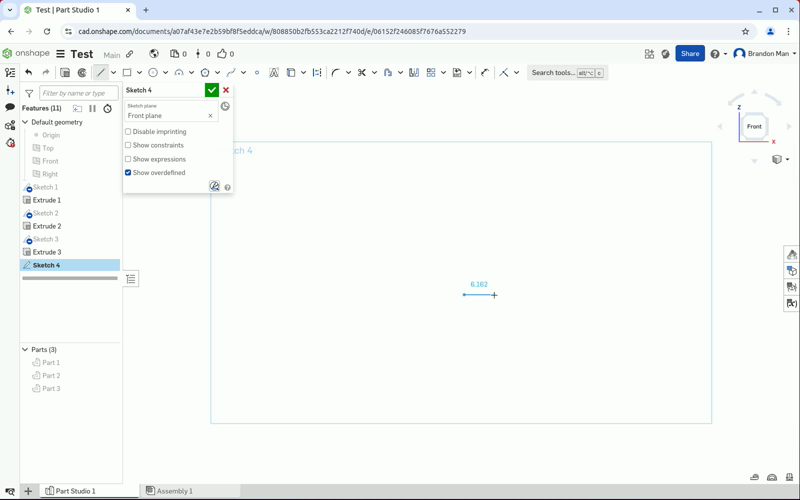
mouse_move(493, 294)
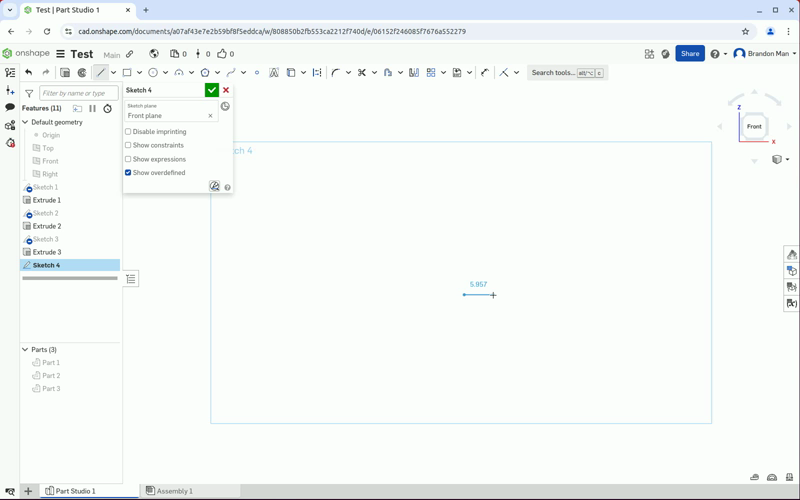
click(493, 294)
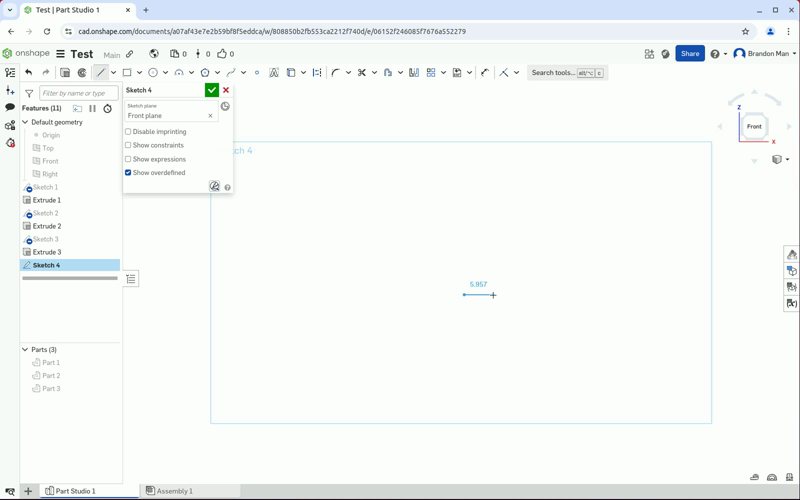
key_up(shift)
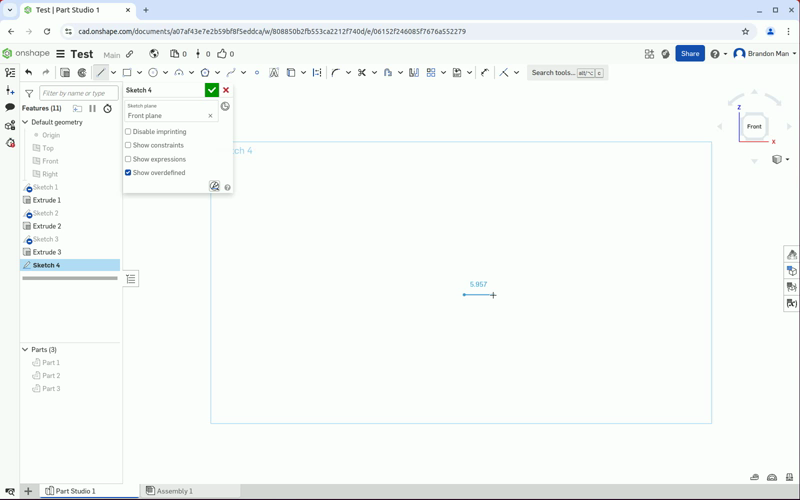
key_down(shift)
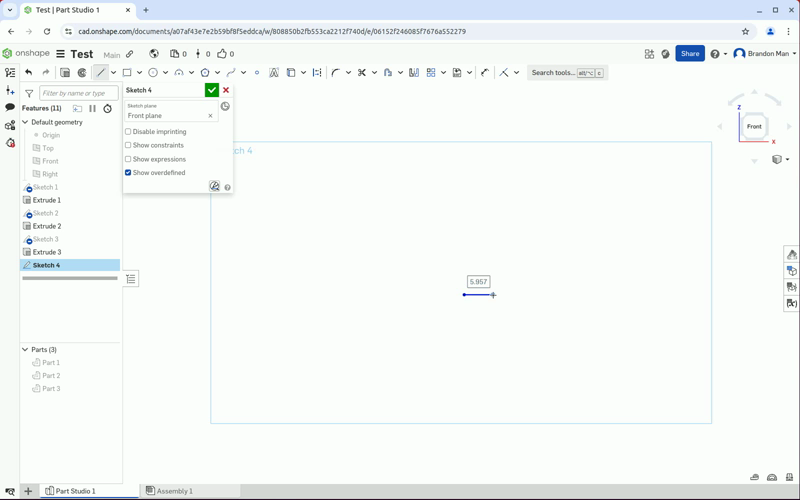
mouse_move(523, 294)
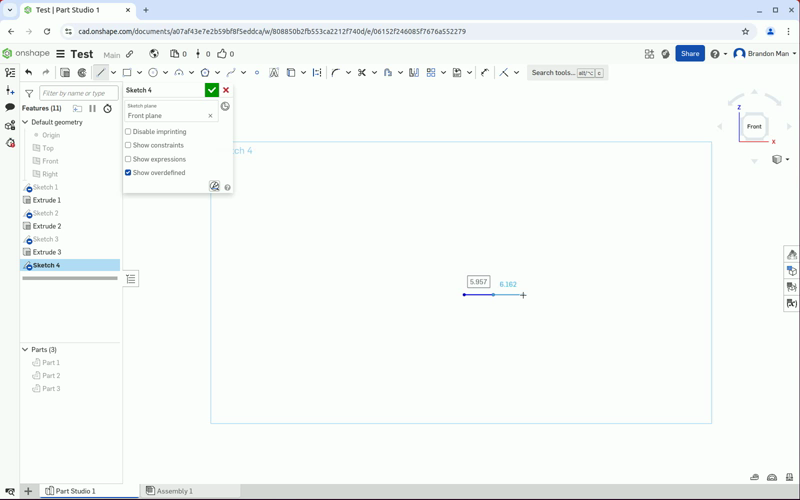
mouse_move(493, 292)
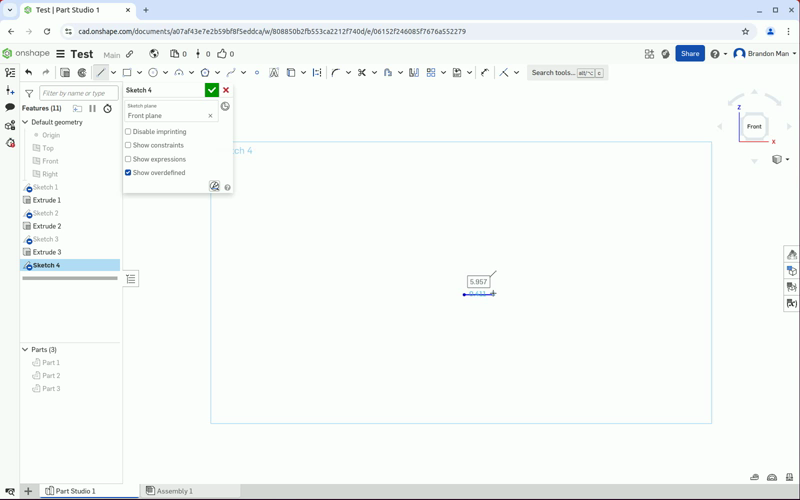
scroll(6)
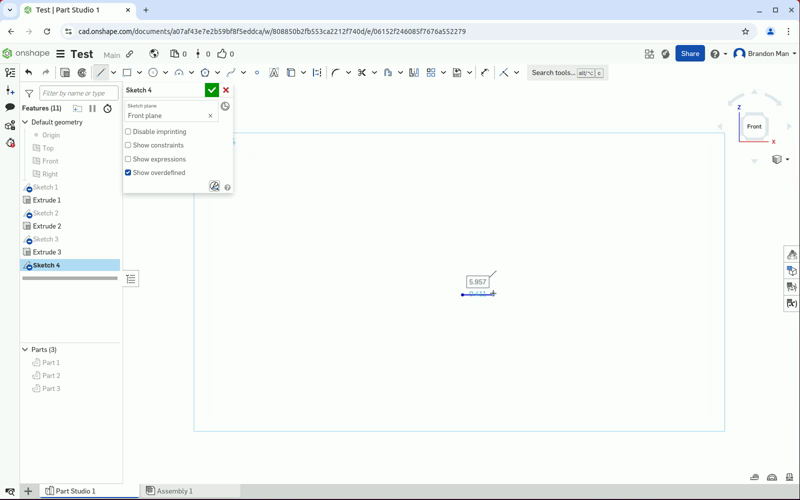
scroll(6)
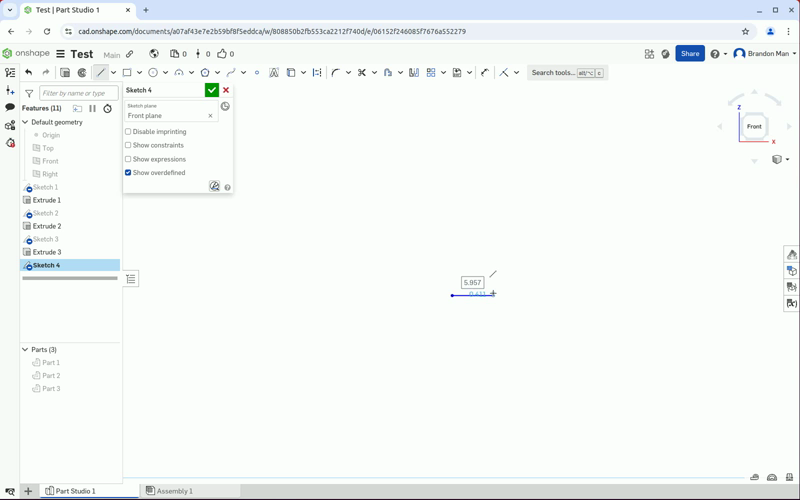
scroll(6)
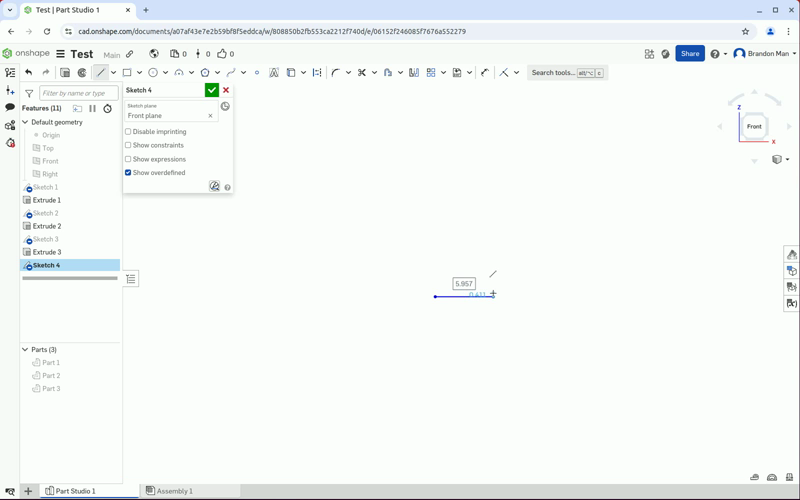
scroll(6)
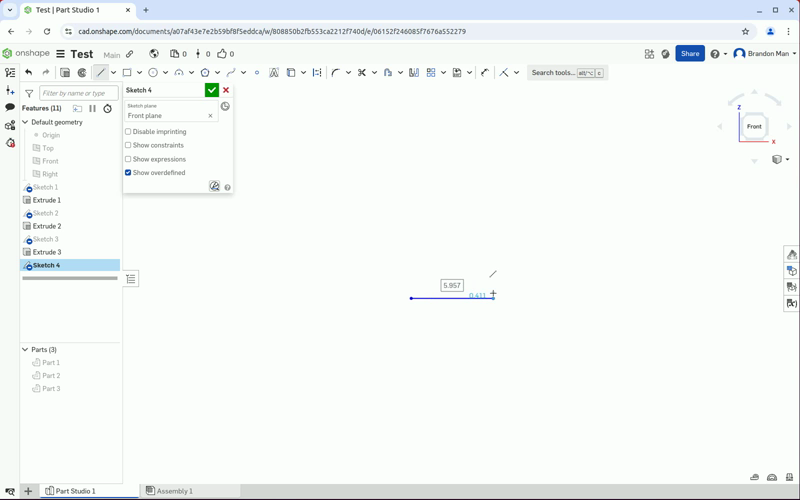
scroll(6)
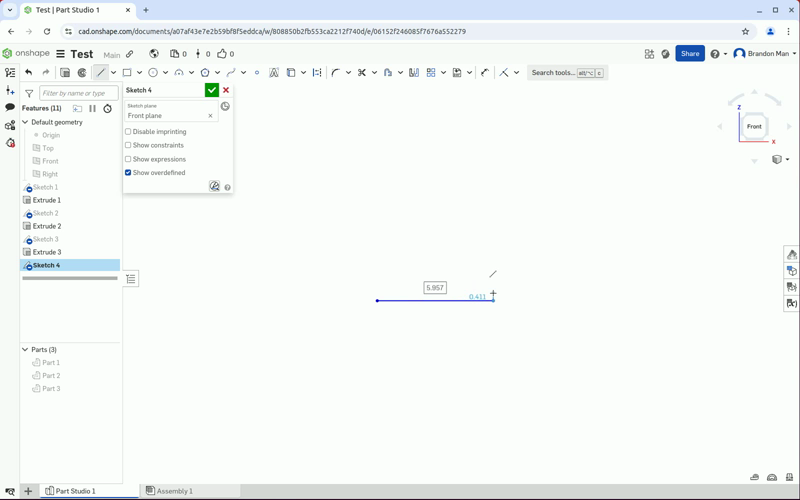
scroll(6)
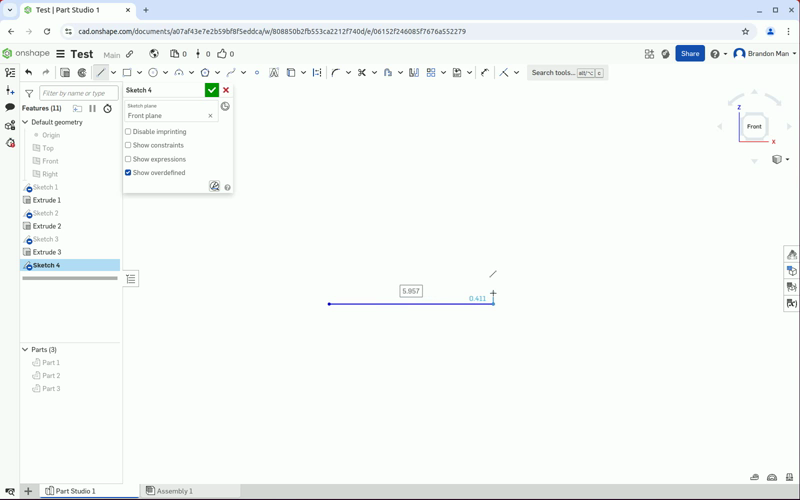
scroll(6)
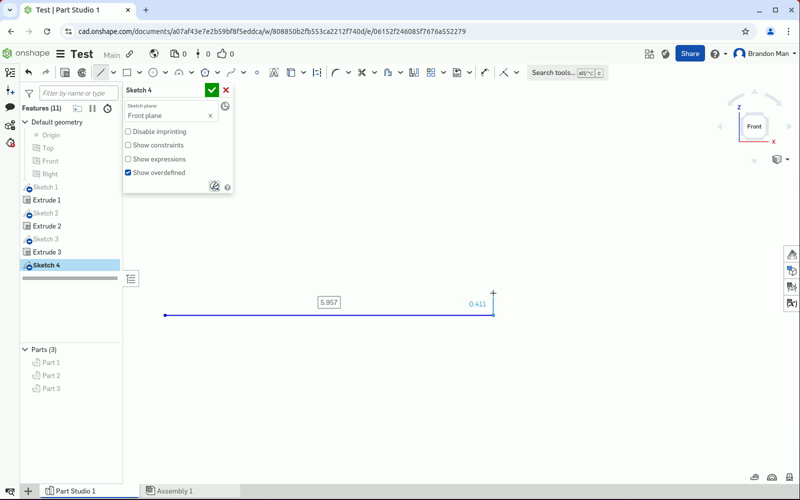
click(493, 292)
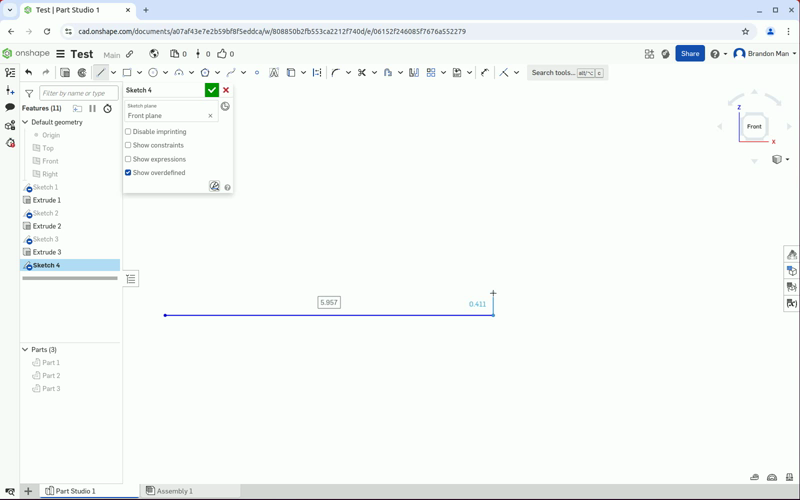
scroll(-6)
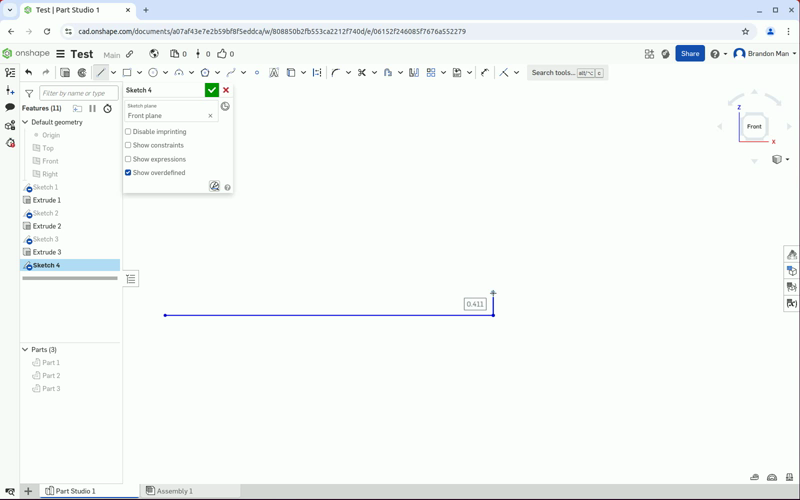
scroll(-6)
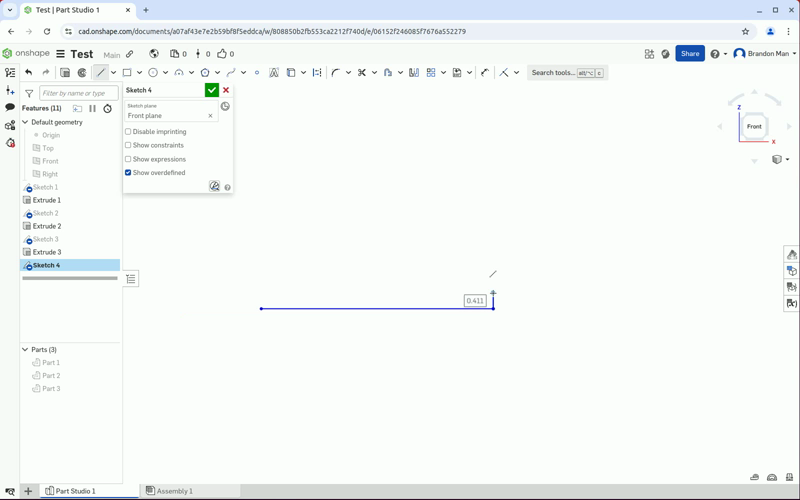
scroll(-6)
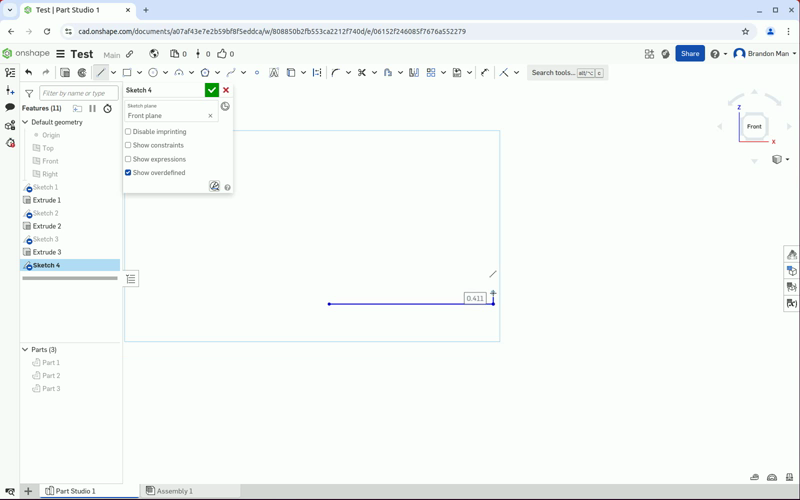
scroll(-6)
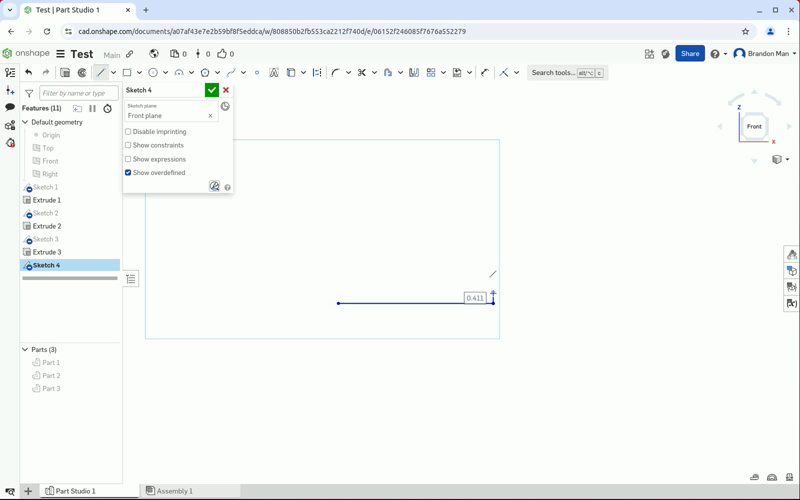
scroll(-6)
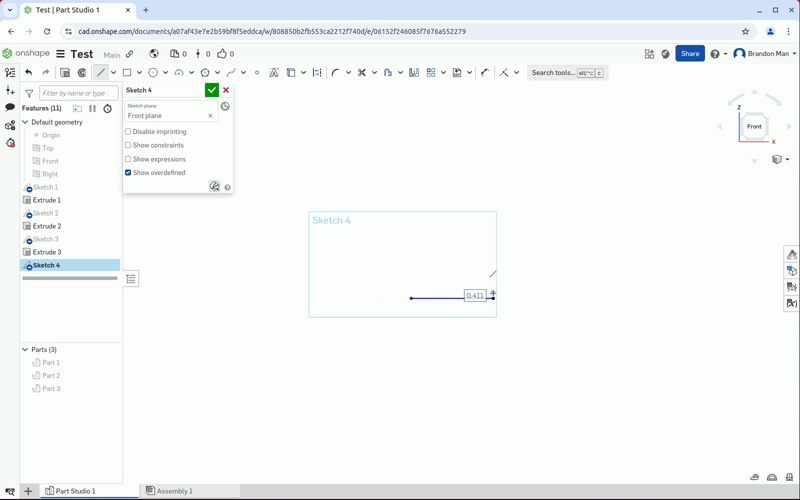
scroll(-6)
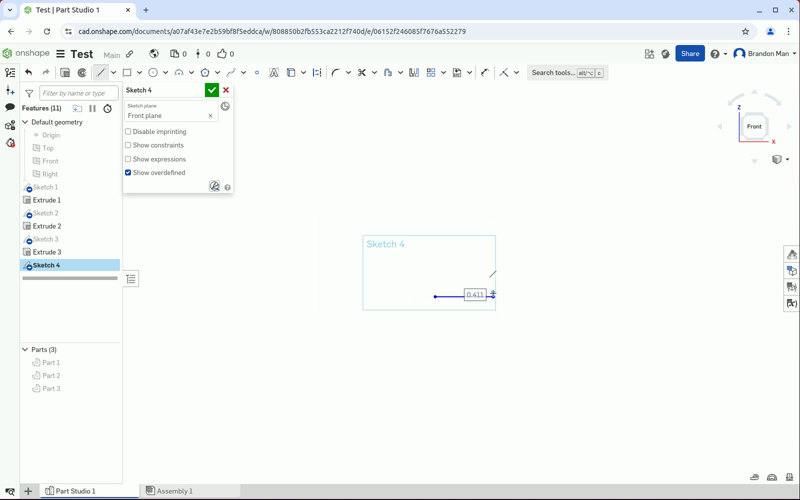
scroll(-6)
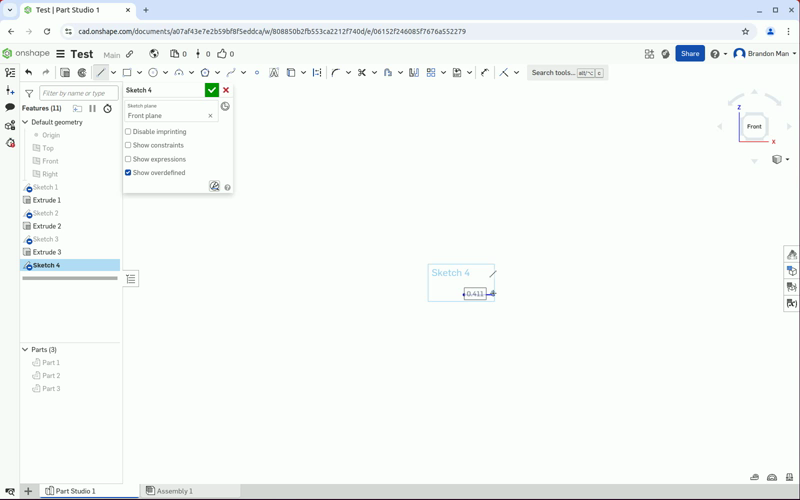
key_up(shift)
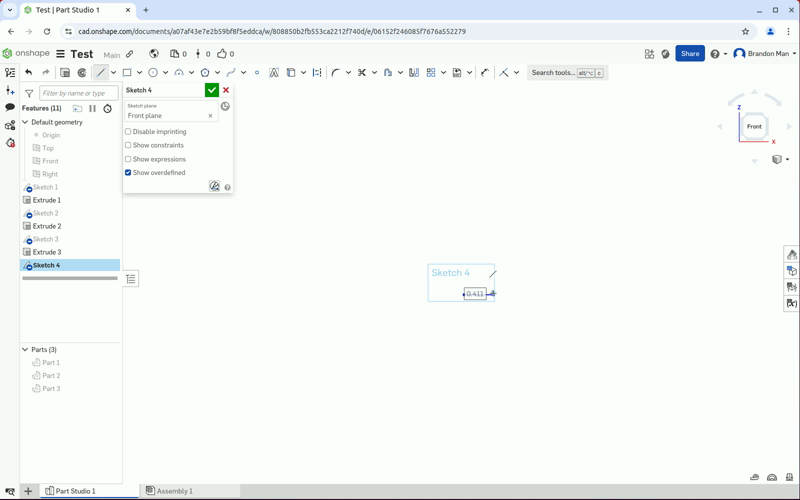
key_down(shift)
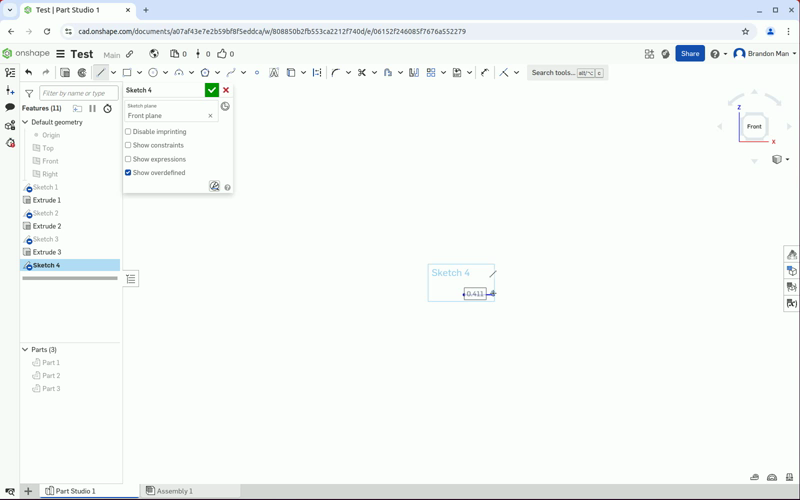
mouse_move(523, 292)
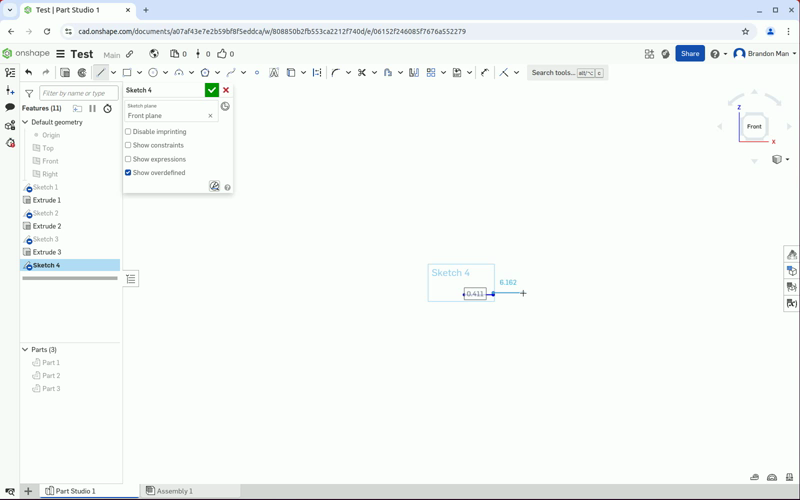
mouse_move(464, 292)
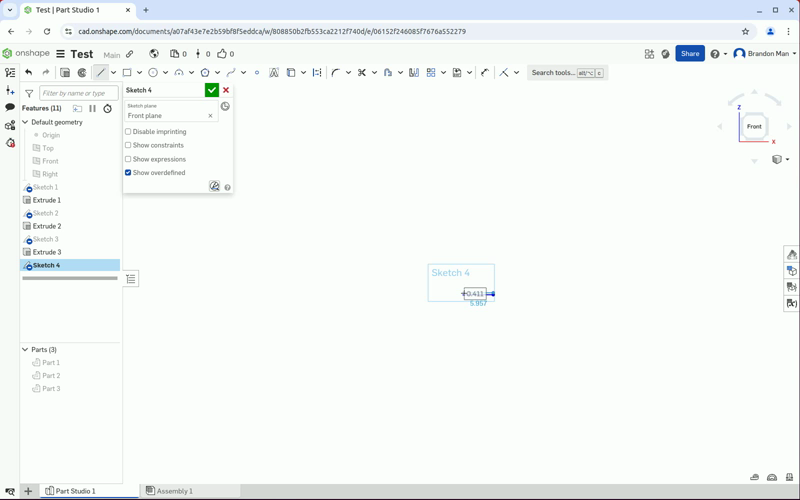
scroll(6)
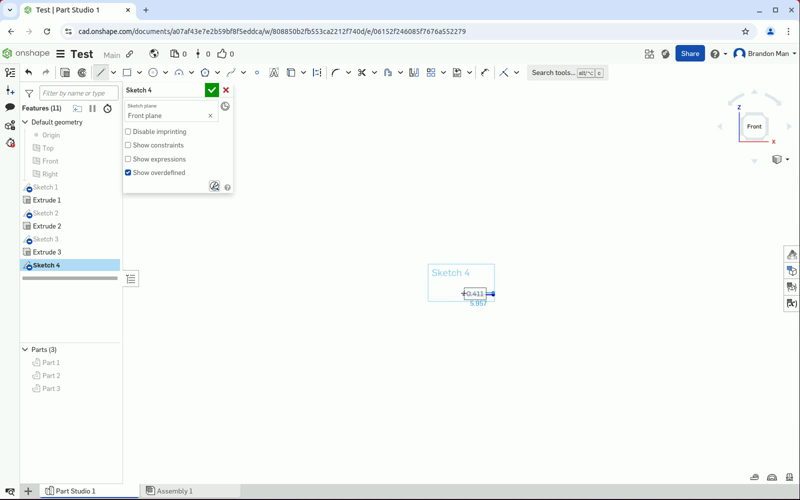
scroll(6)
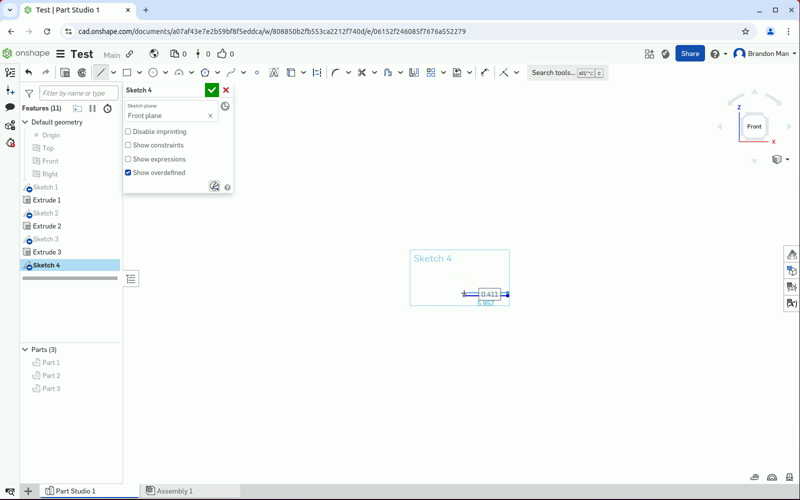
scroll(6)
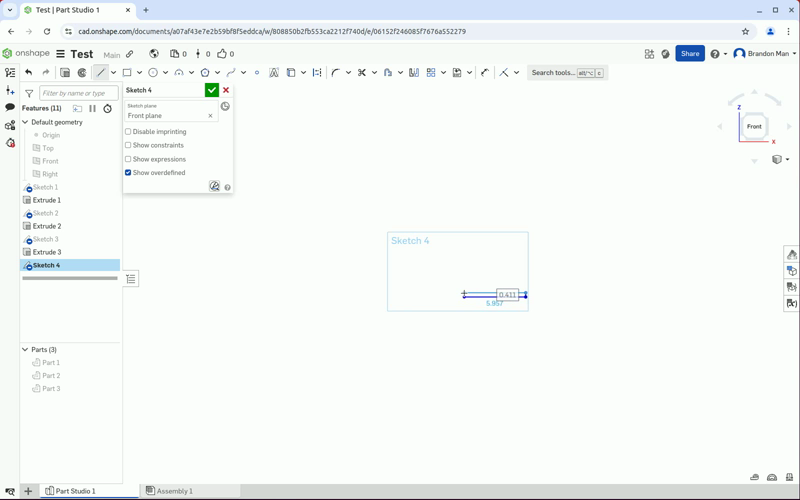
scroll(6)
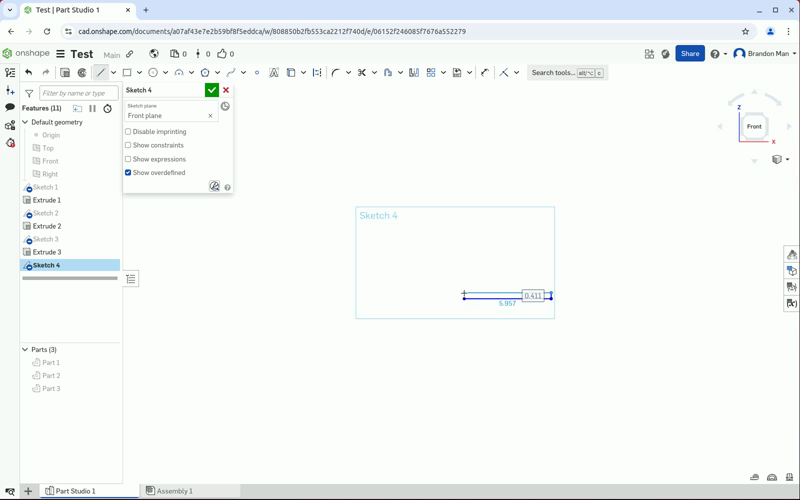
scroll(6)
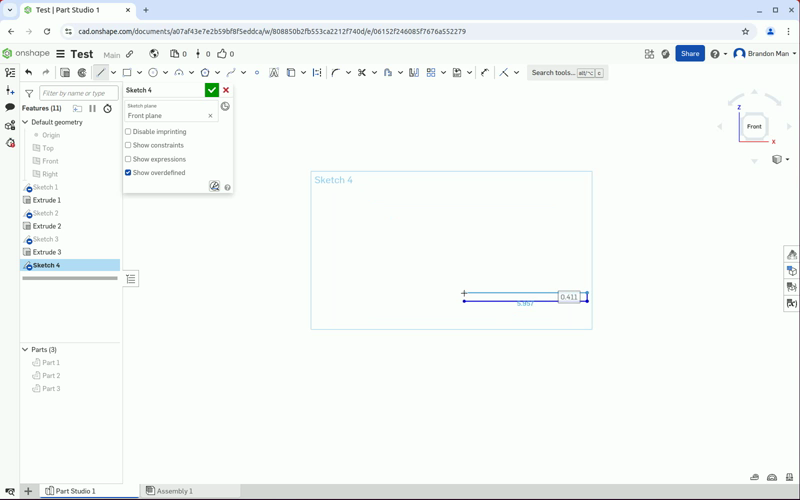
scroll(6)
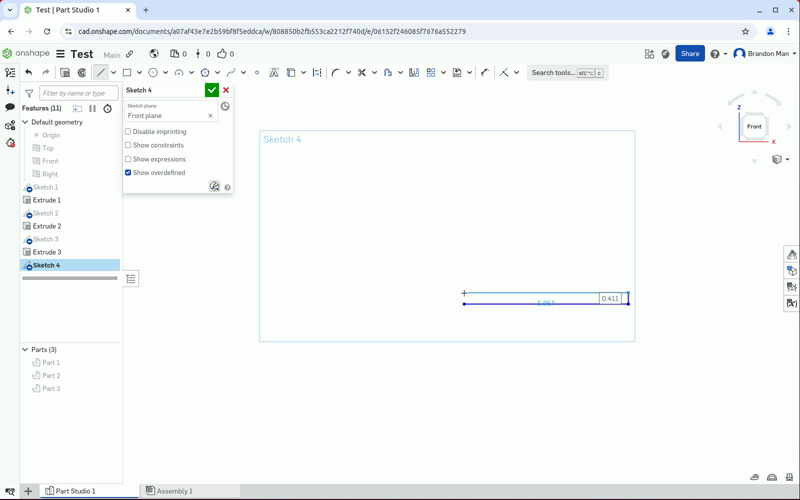
scroll(6)
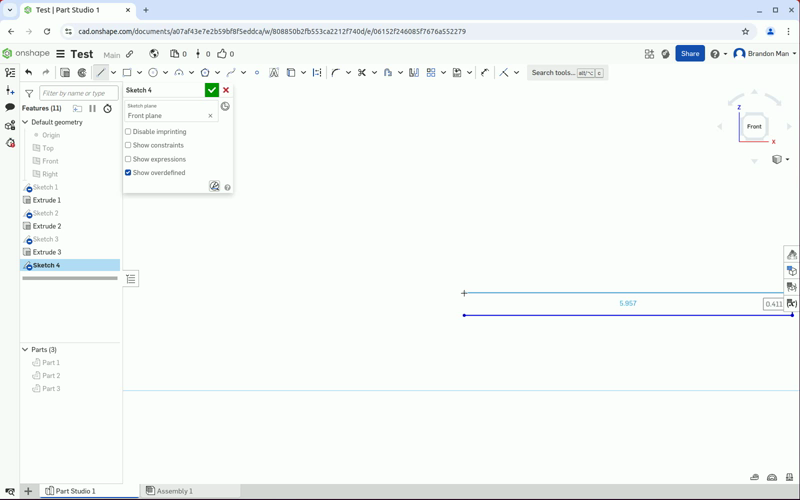
click(464, 292)
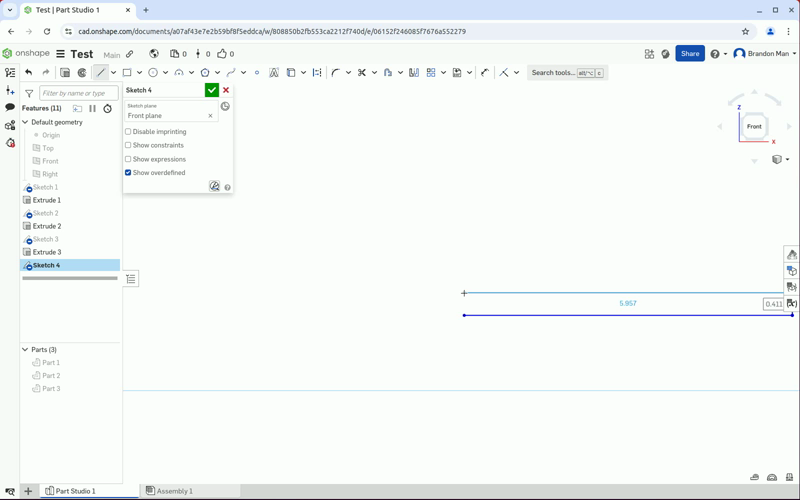
scroll(-6)
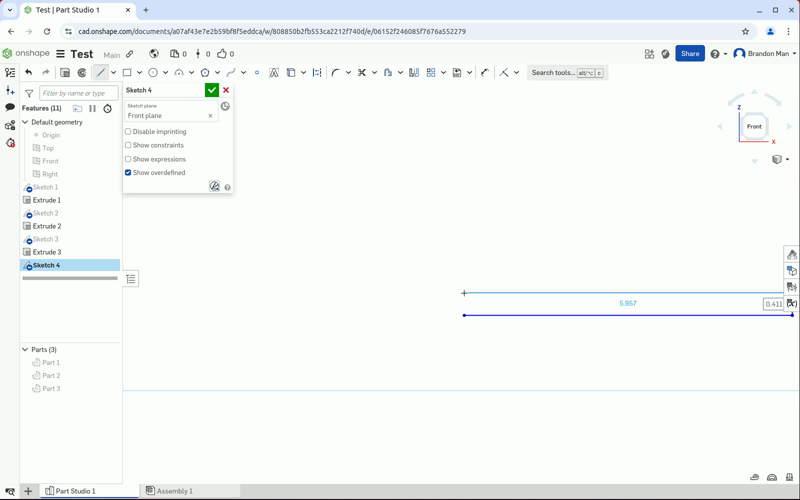
scroll(-6)
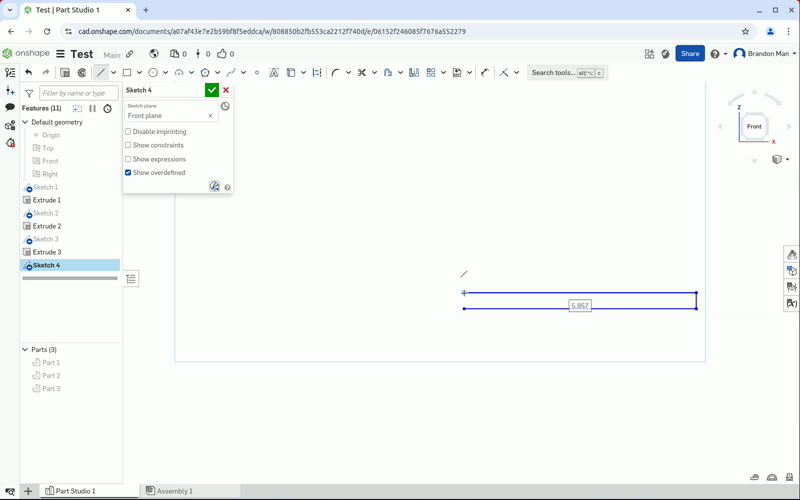
scroll(-6)
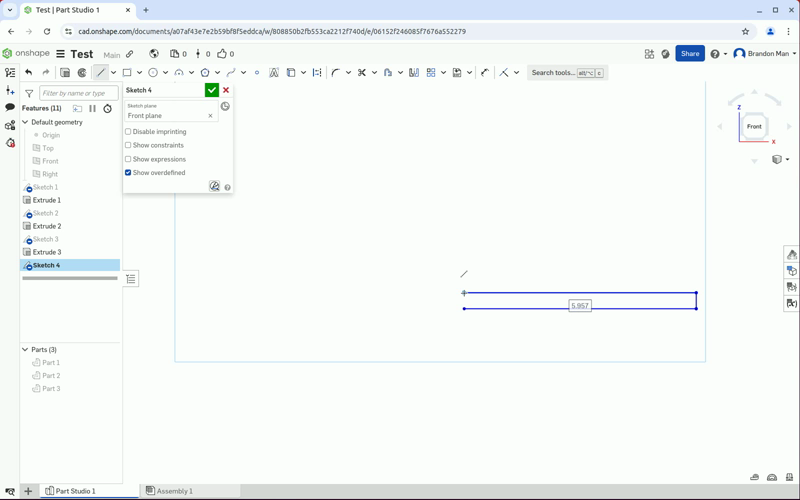
scroll(-6)
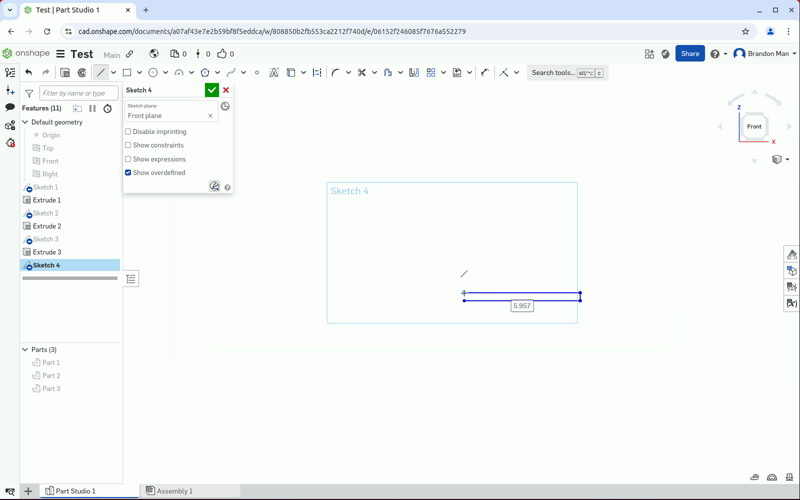
scroll(-6)
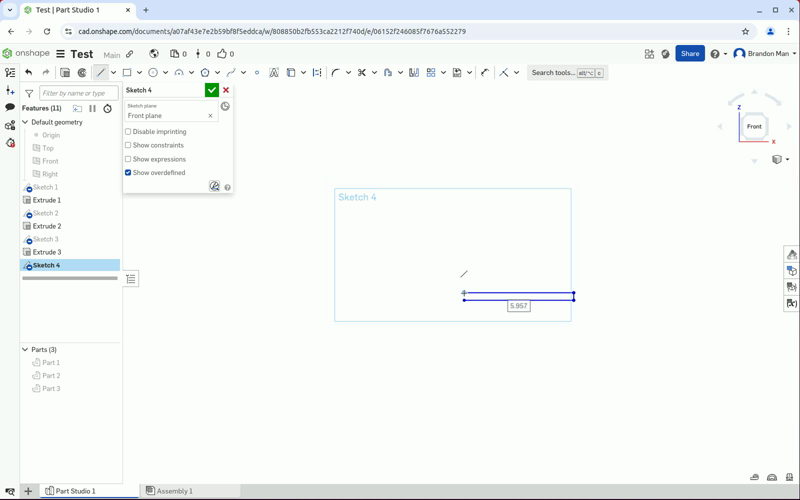
scroll(-6)
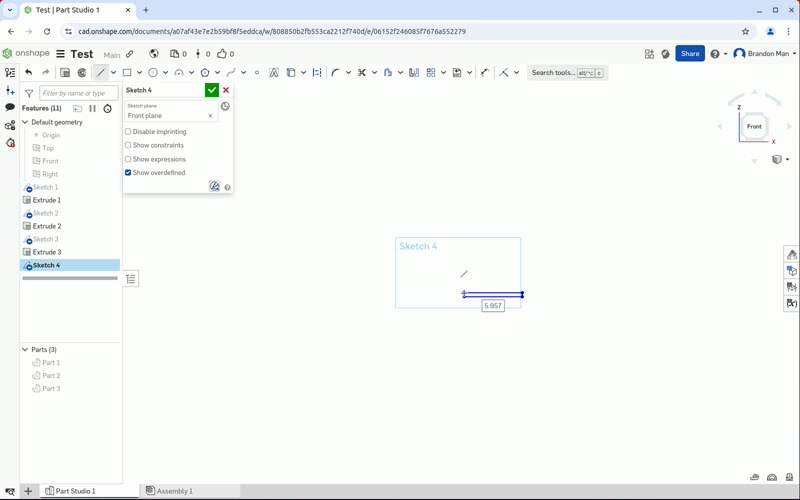
scroll(-6)
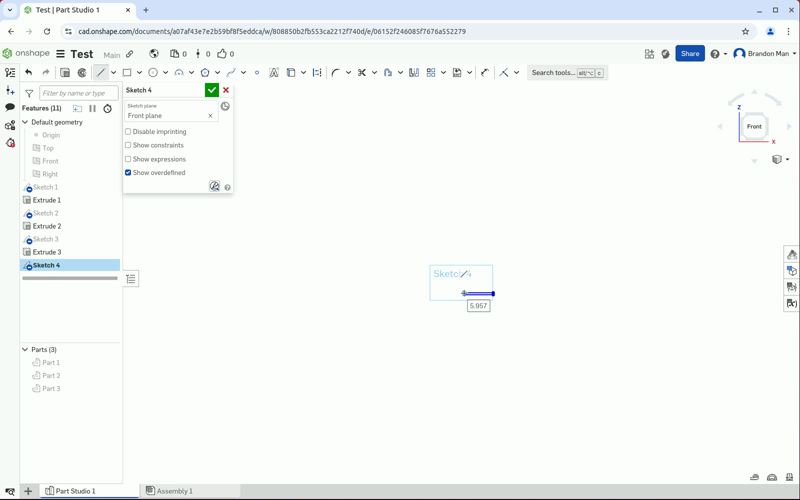
key_up(shift)
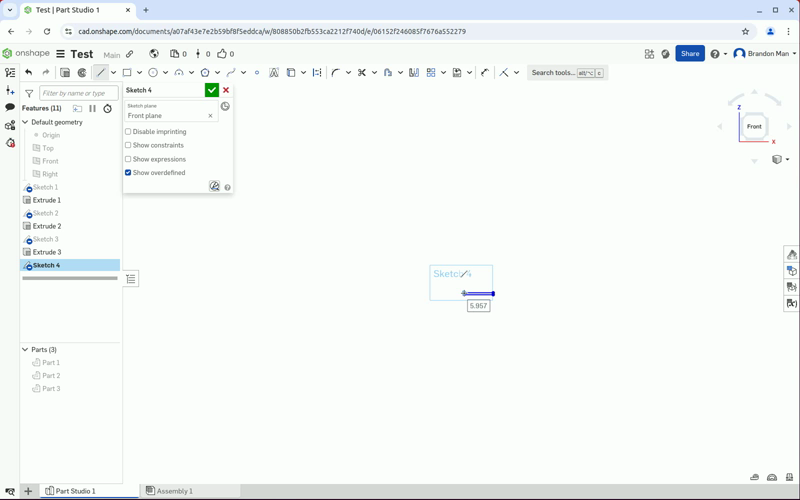
mouse_move(494, 292)
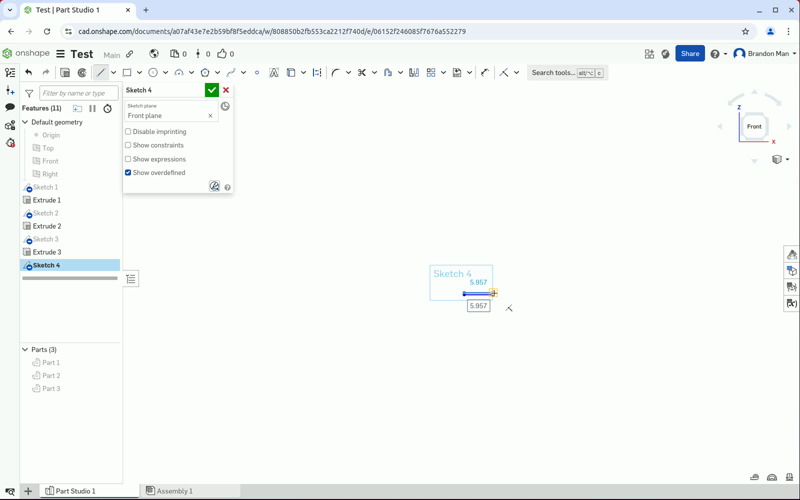
key_down(shift)
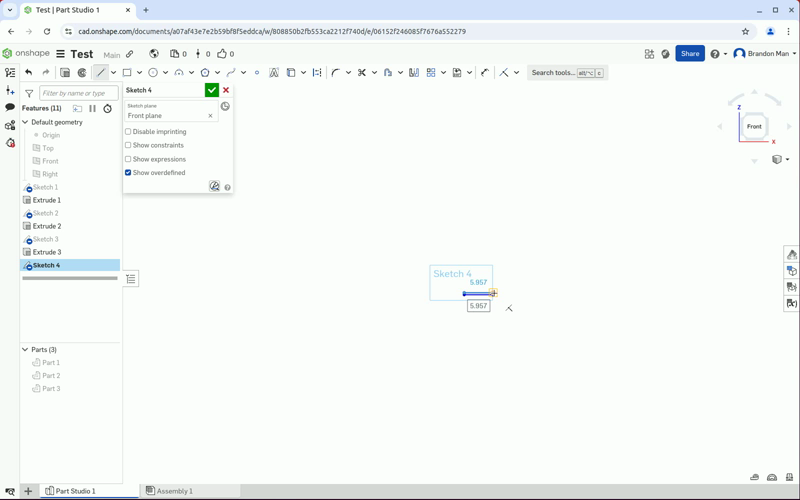
mouse_move(464, 294)
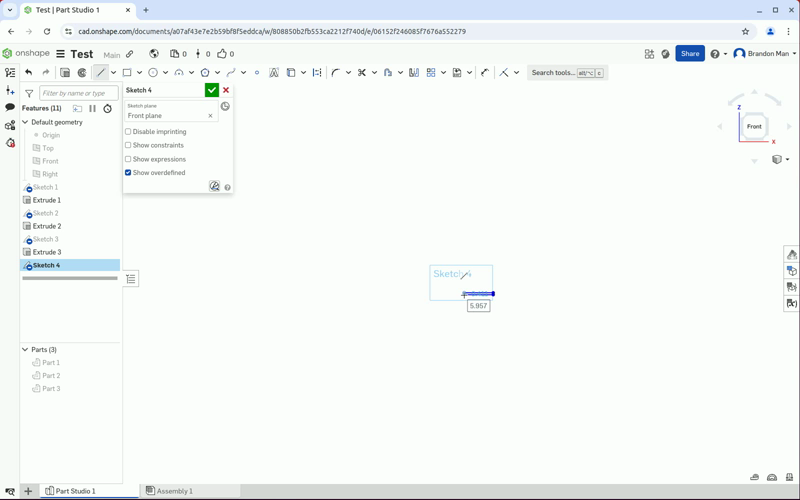
scroll(6)
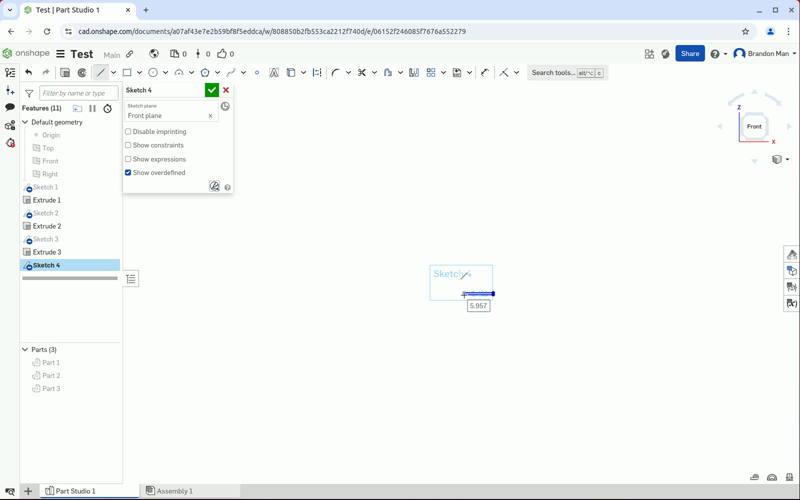
scroll(6)
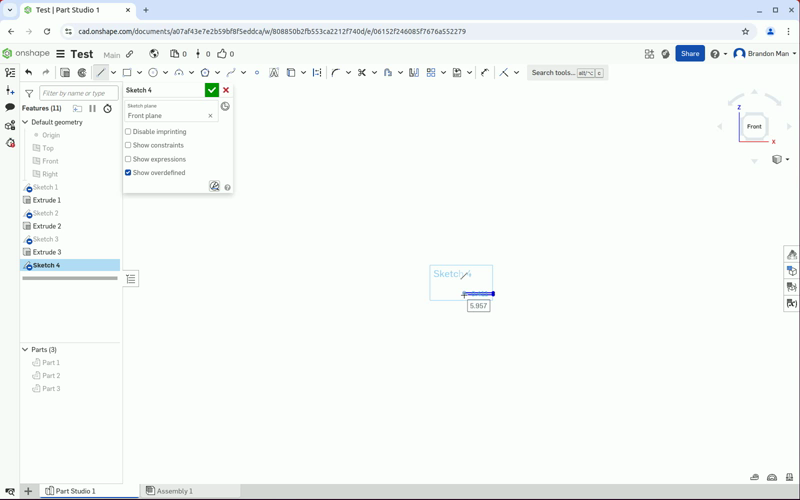
scroll(6)
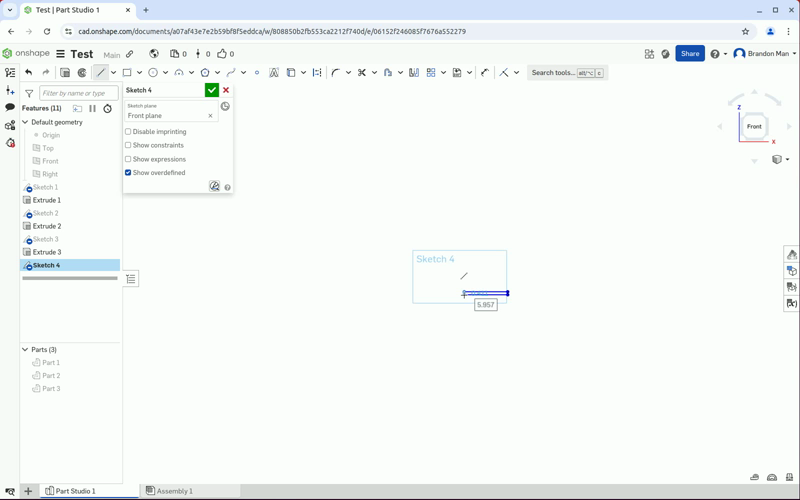
scroll(6)
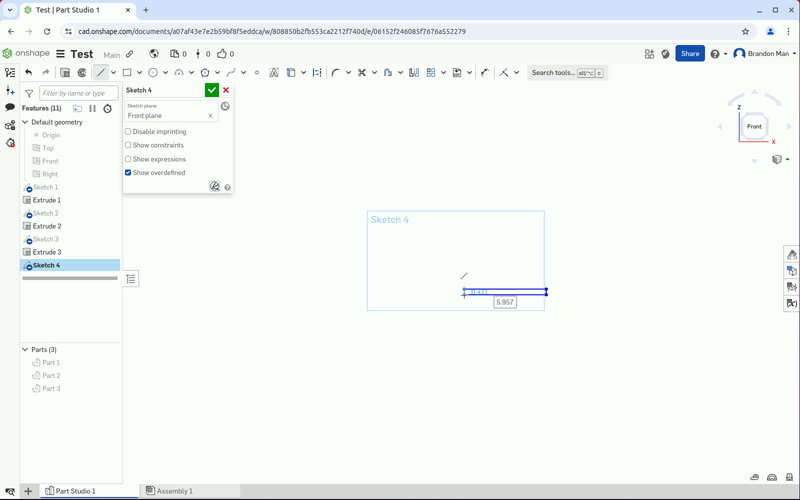
scroll(6)
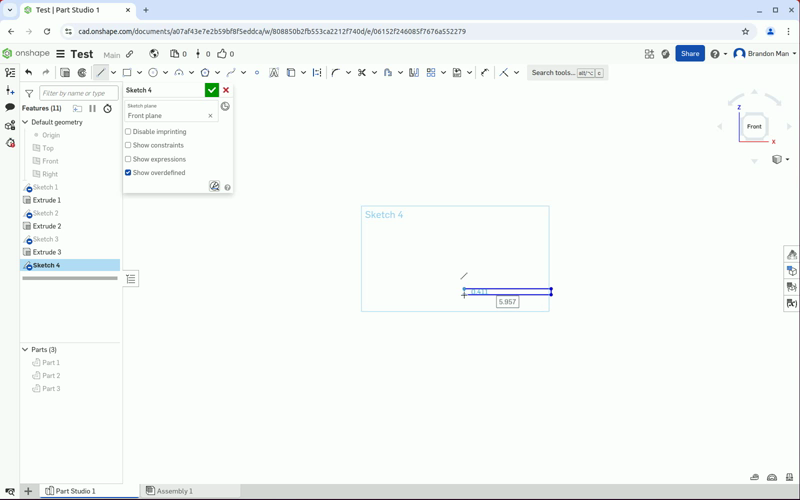
scroll(6)
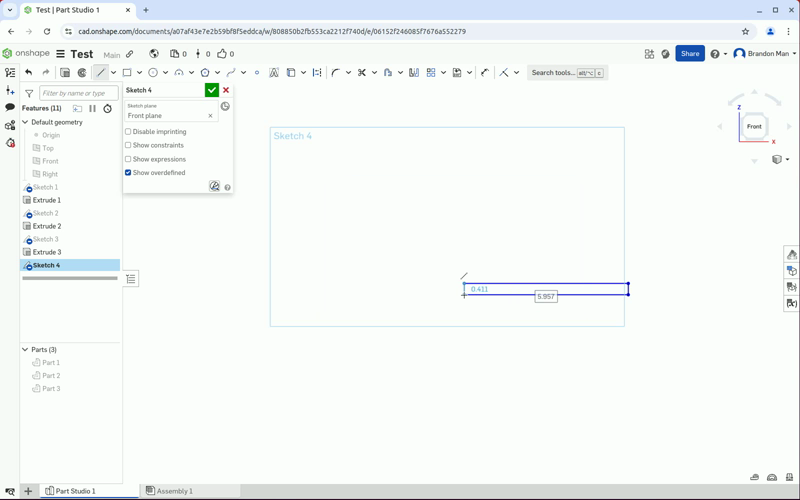
scroll(6)
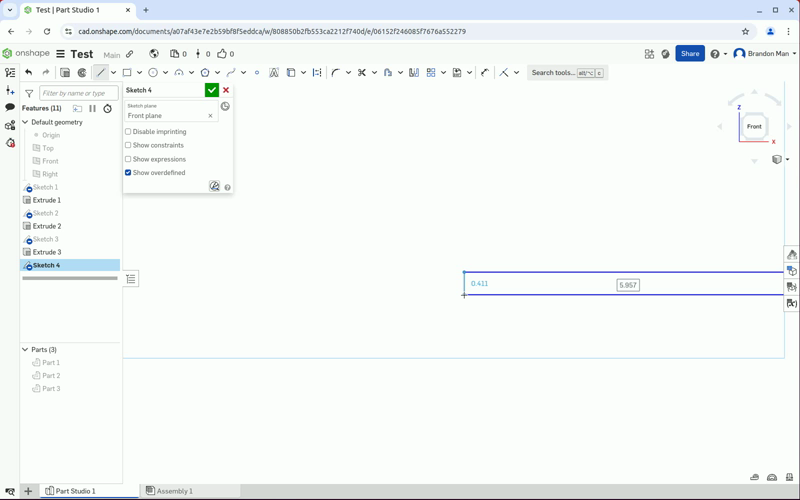
key_up(shift)
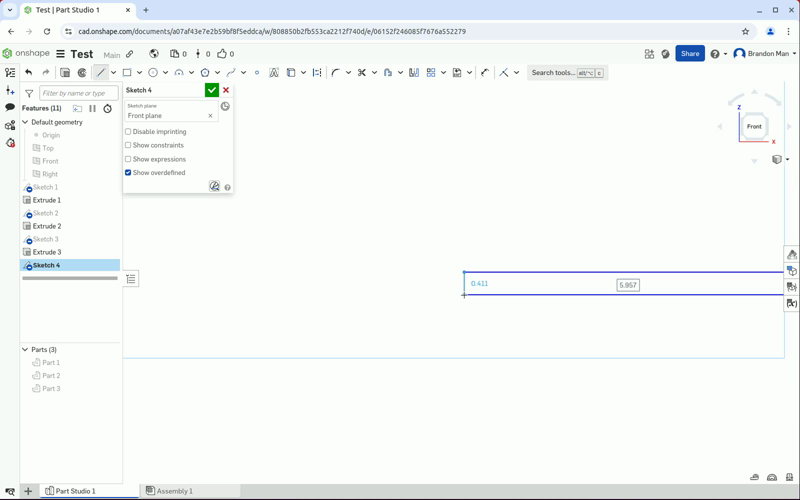
click(464, 294)
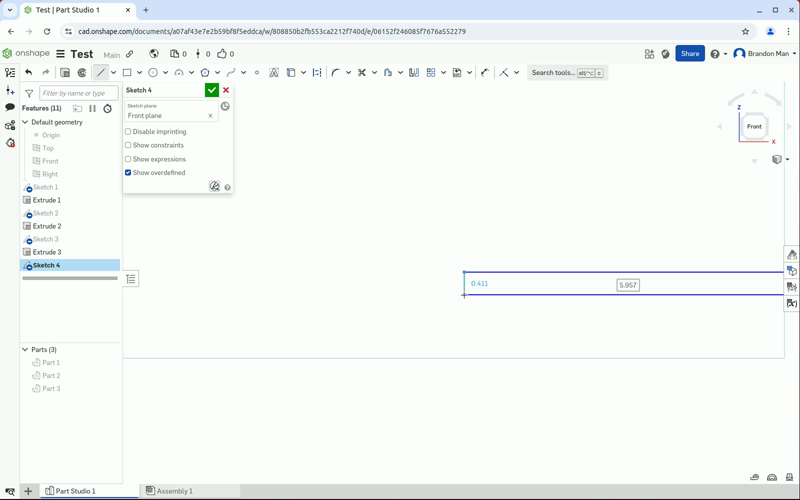
scroll(-6)
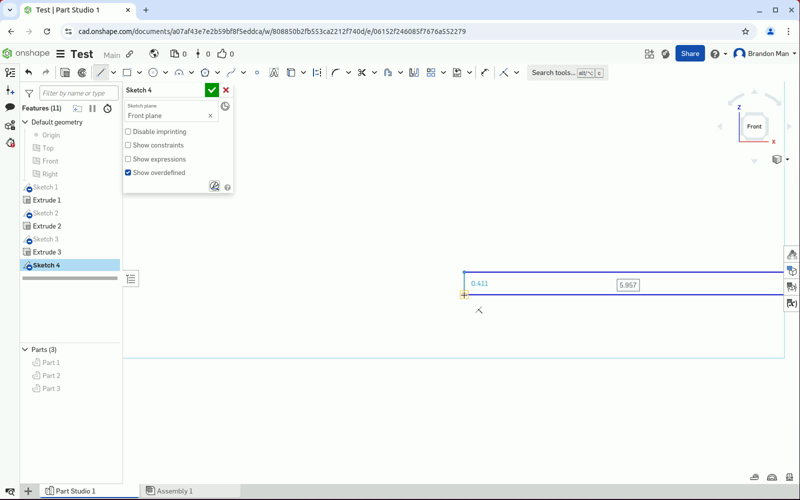
scroll(-6)
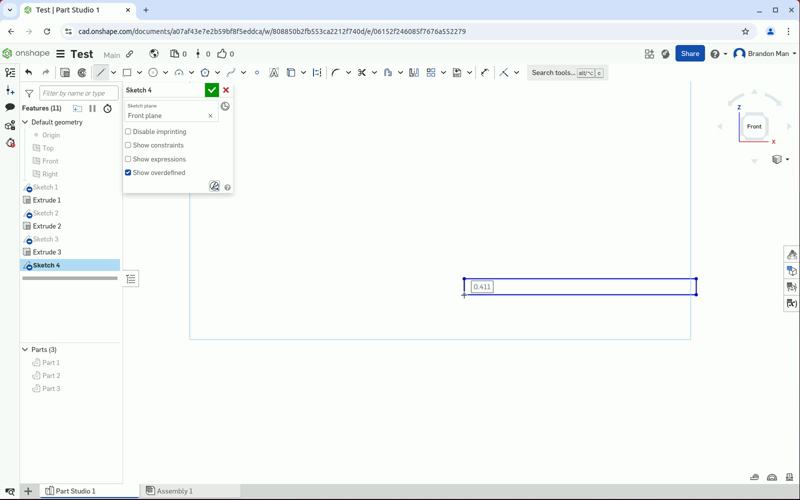
scroll(-6)
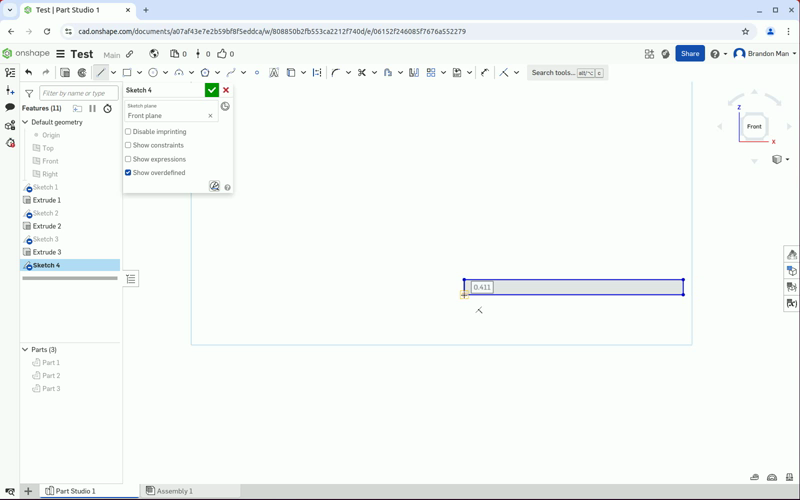
scroll(-6)
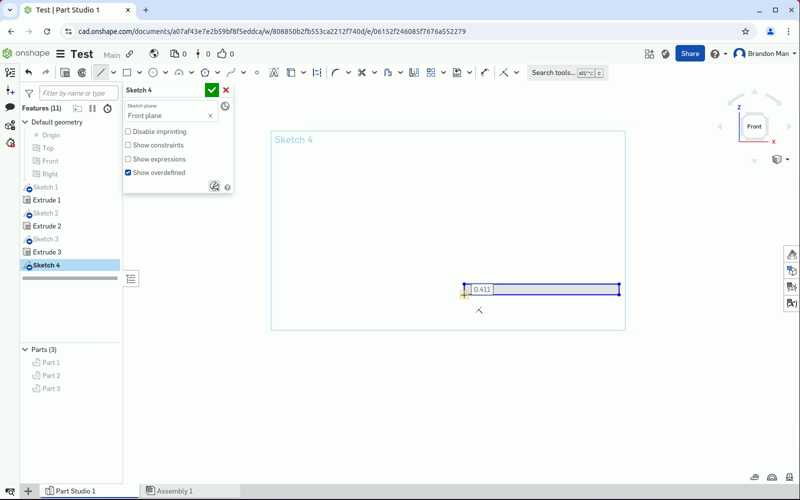
scroll(-6)
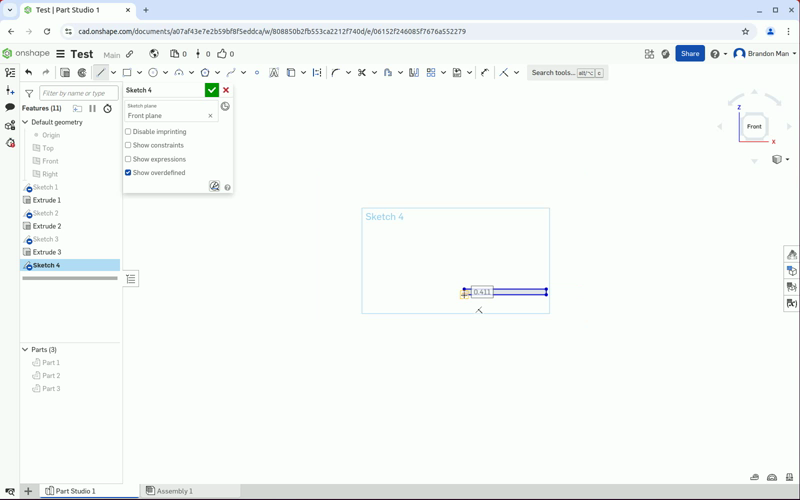
scroll(-6)
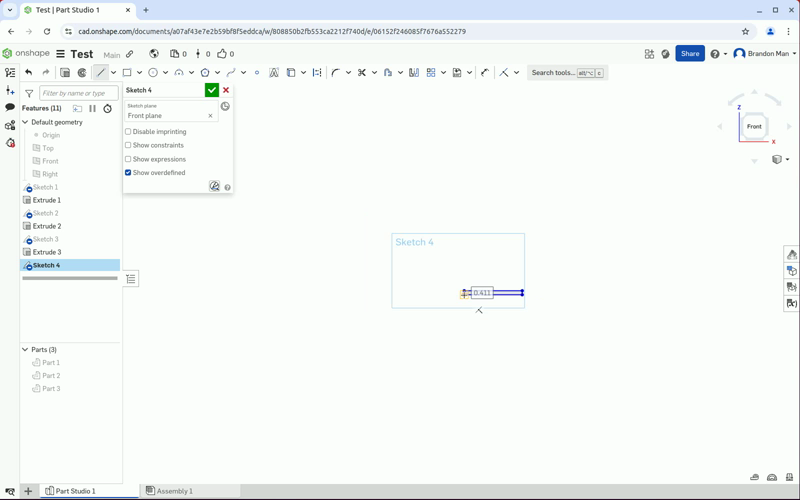
scroll(-6)
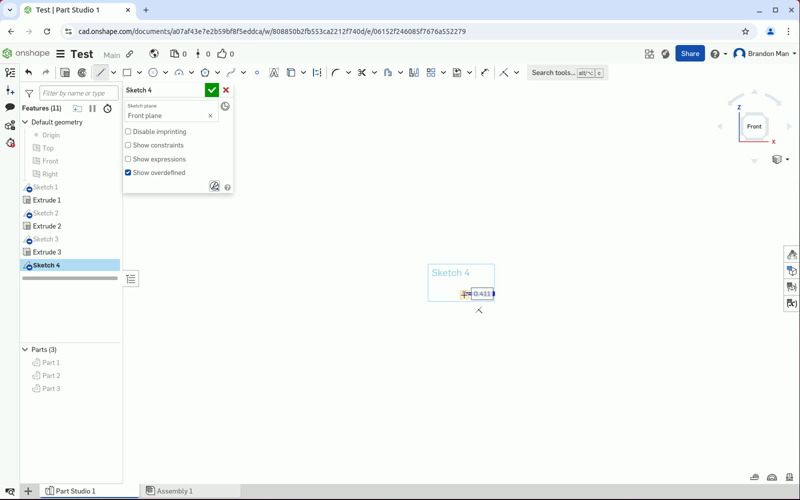
key(esc)
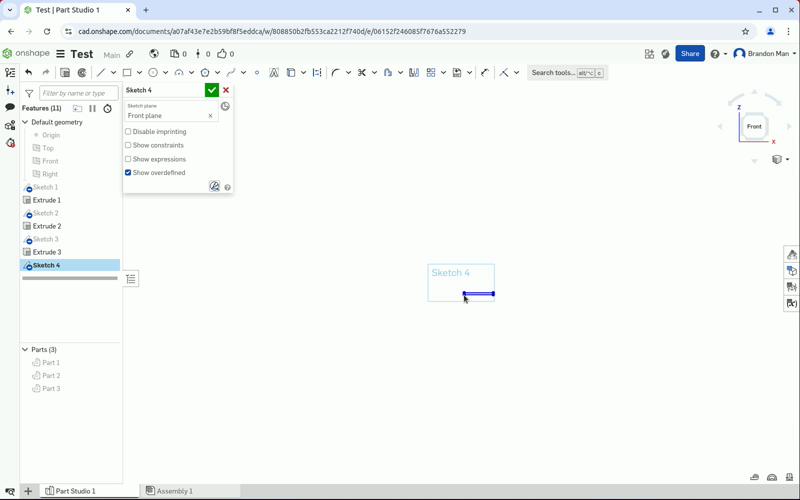
mouse_move(477, 294)
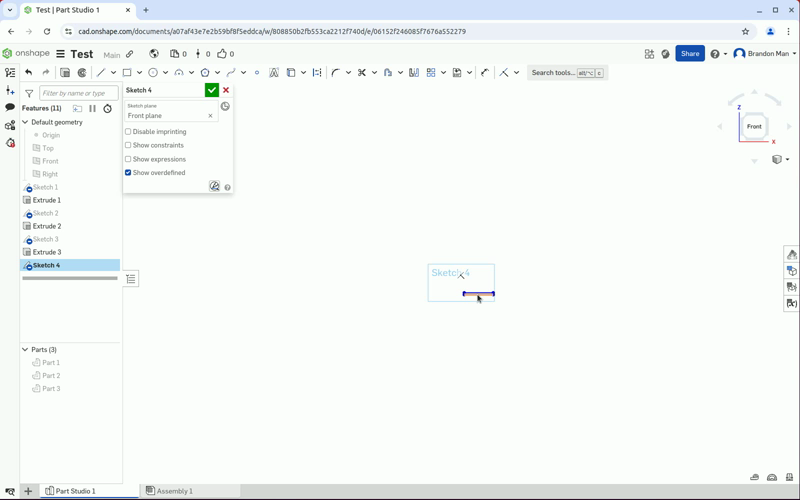
scroll(6)
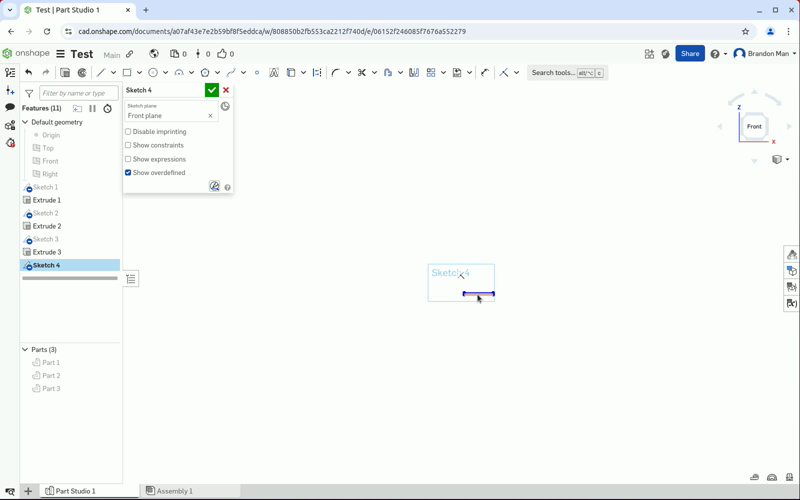
scroll(6)
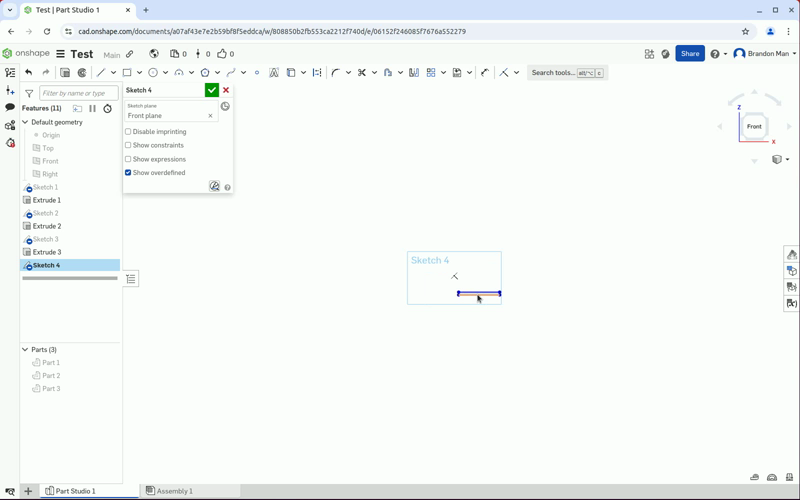
scroll(6)
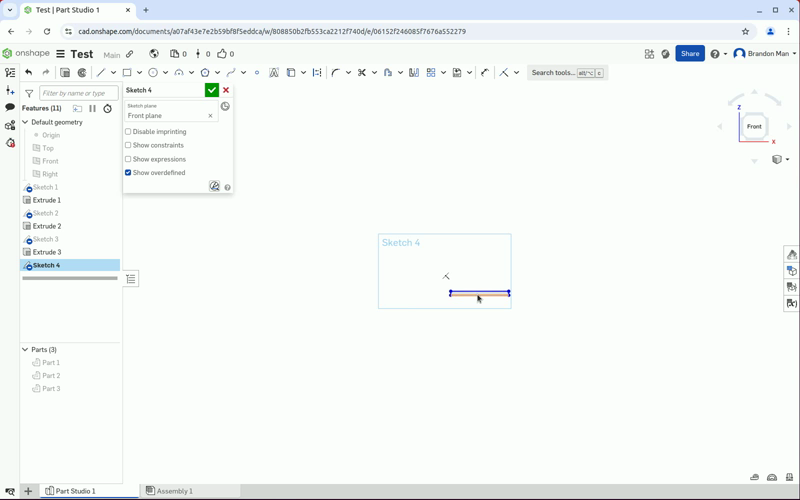
scroll(6)
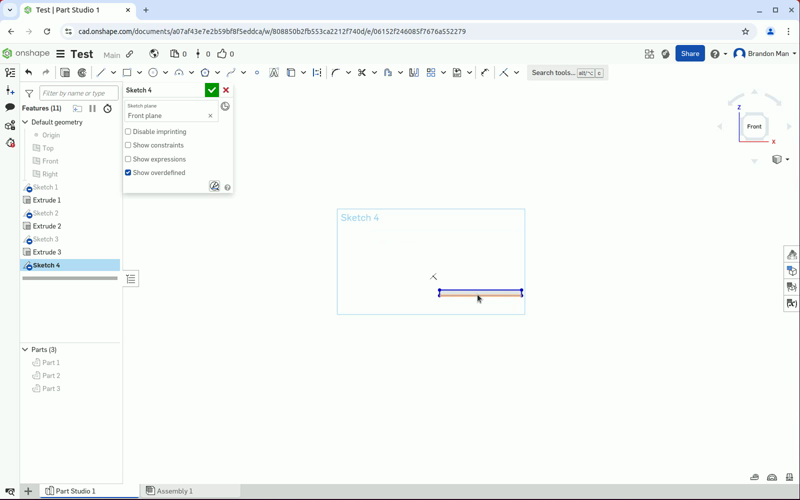
scroll(6)
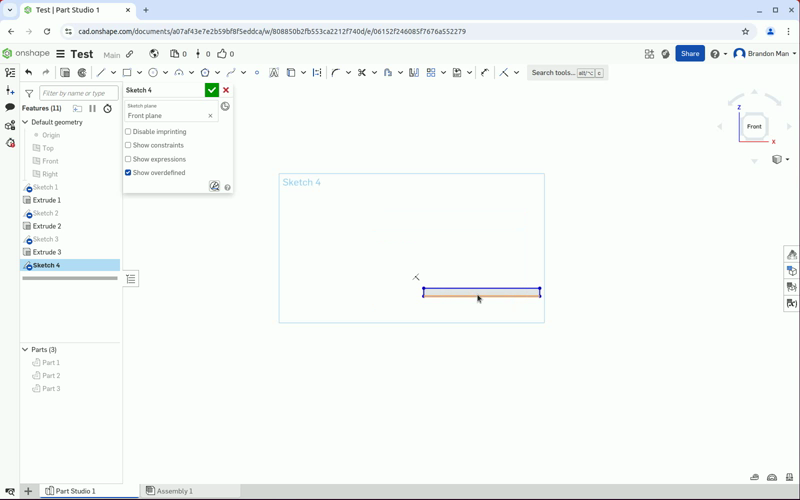
scroll(6)
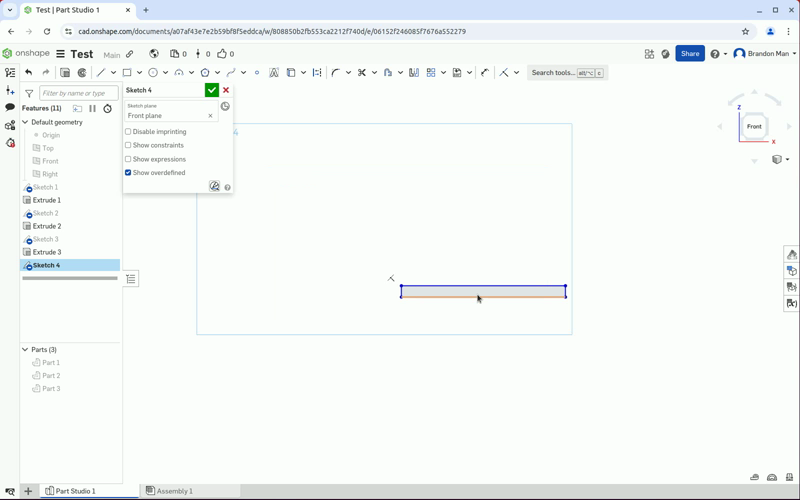
scroll(6)
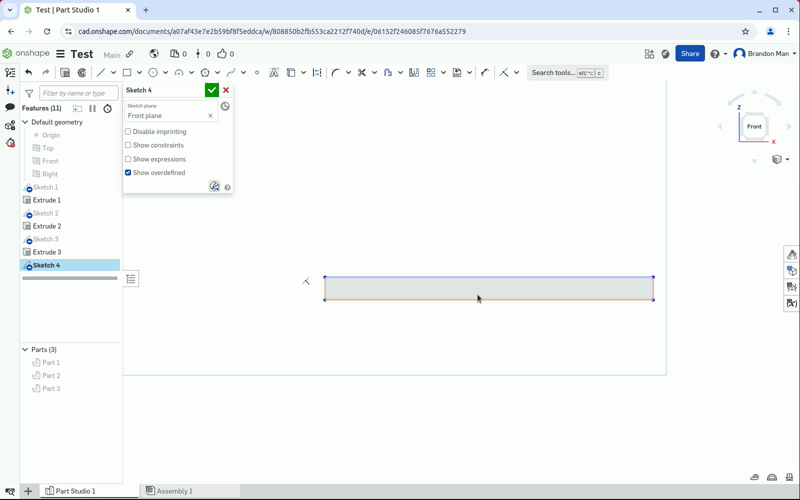
click(477, 294)
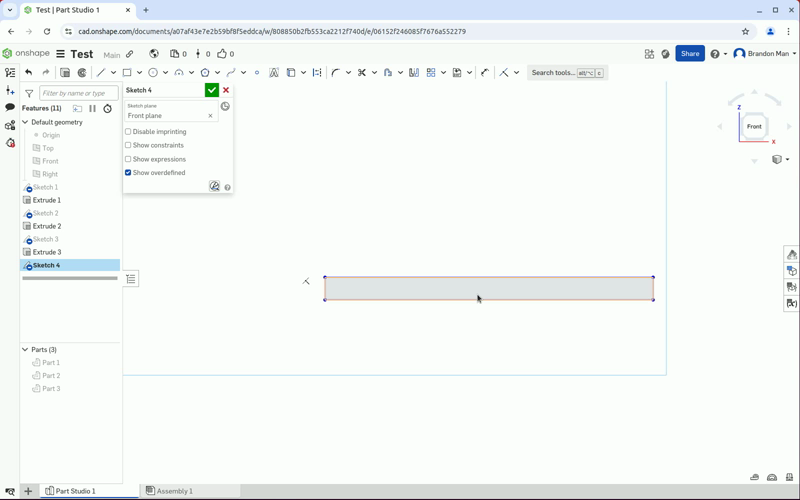
scroll(-6)
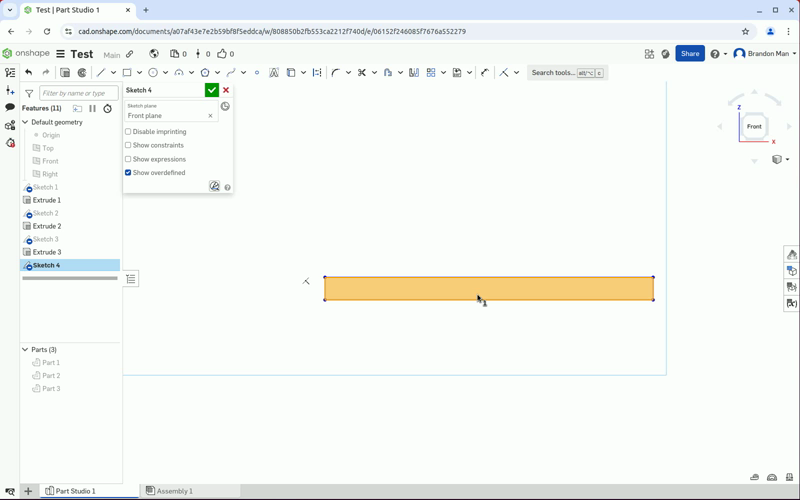
scroll(-6)
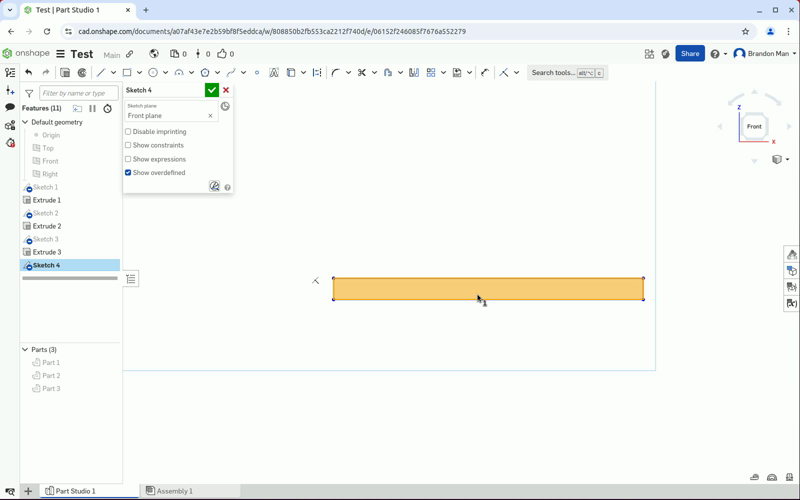
scroll(-6)
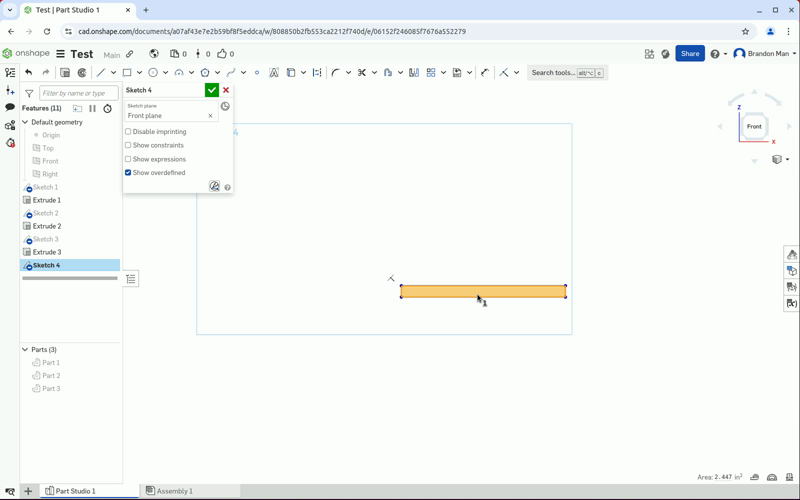
scroll(-6)
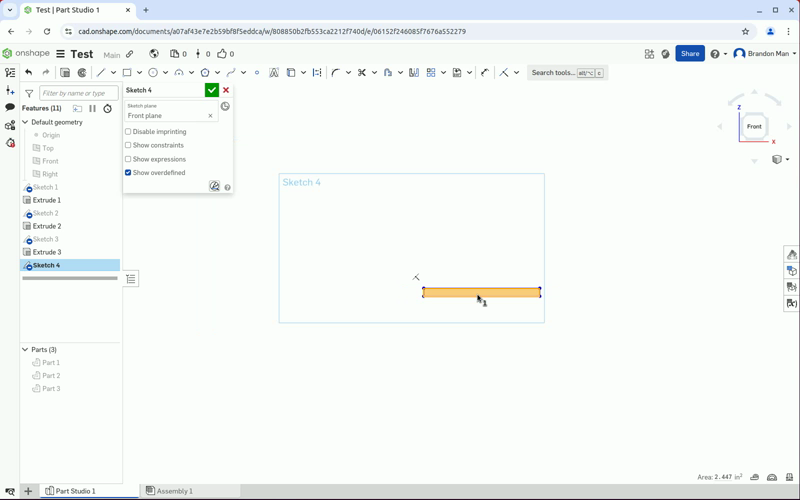
scroll(-6)
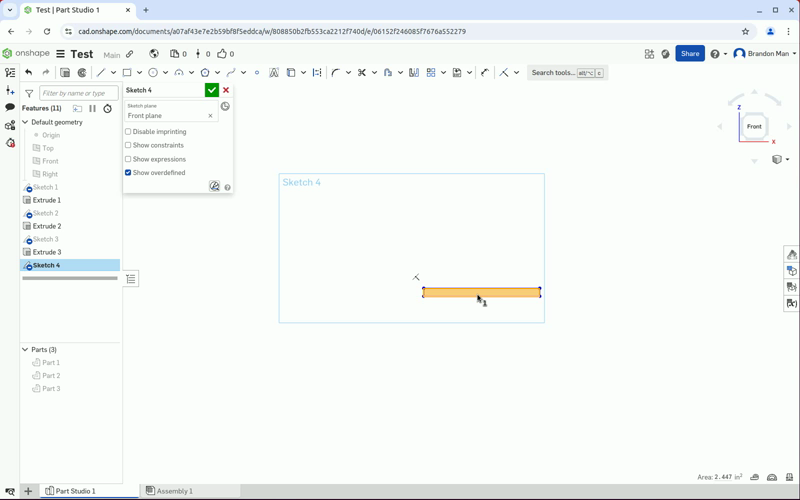
scroll(-6)
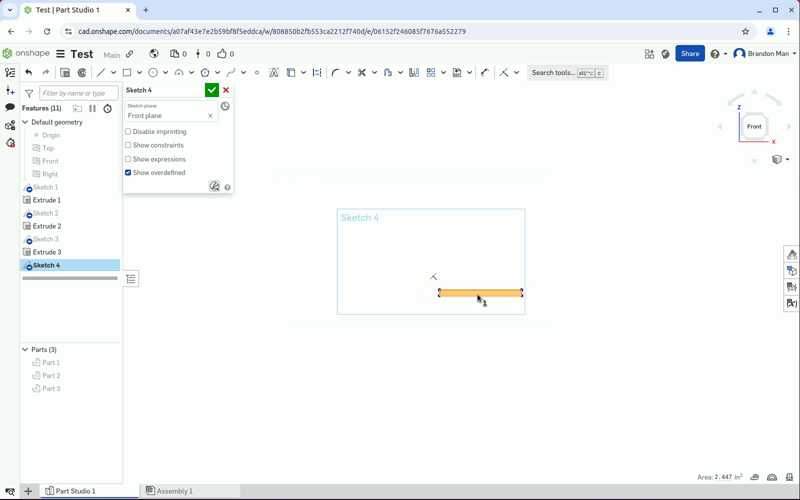
scroll(-6)
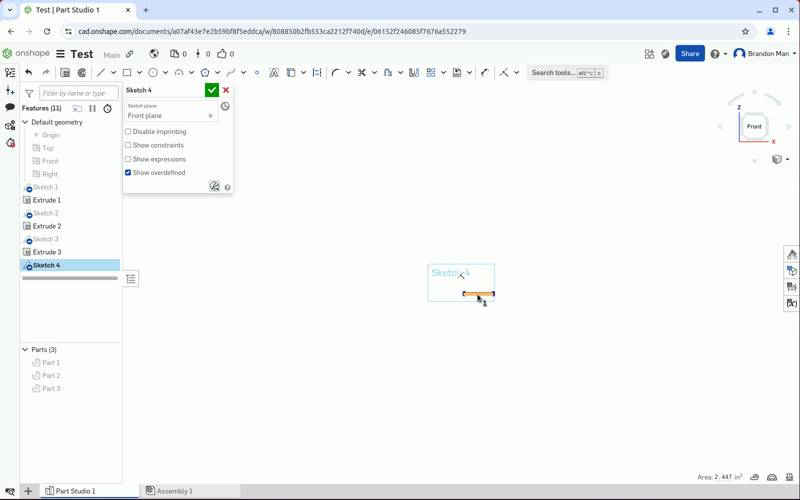
mouse_move(73, 352)
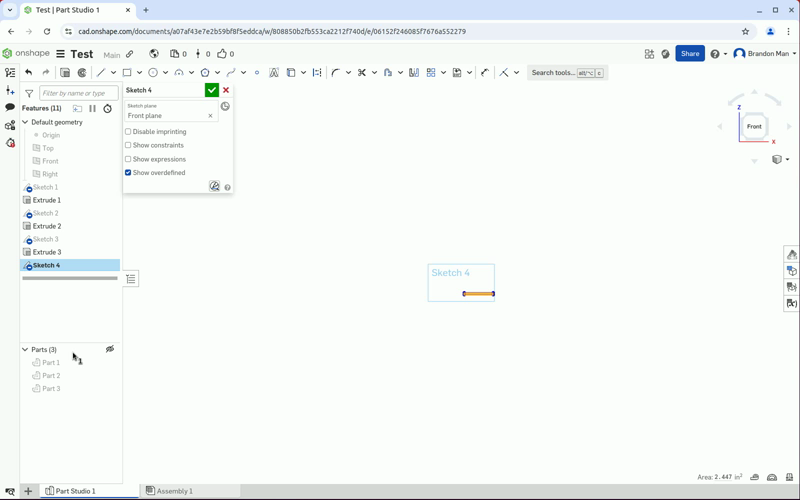
key(shift+y)
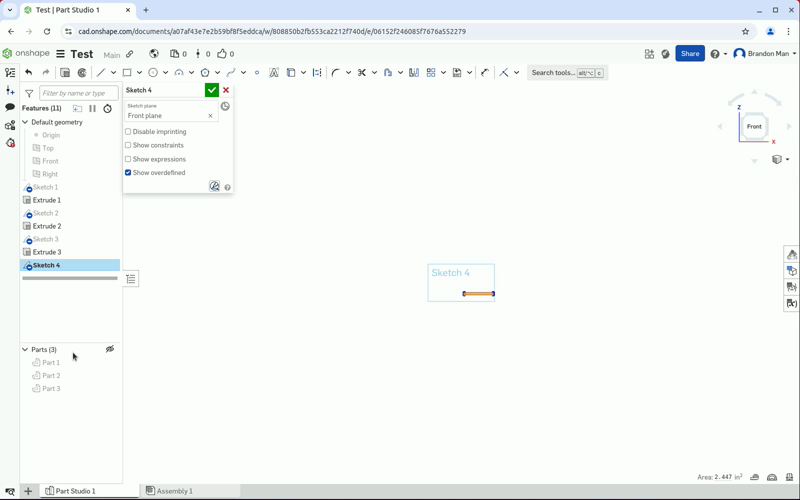
key(shift+e)
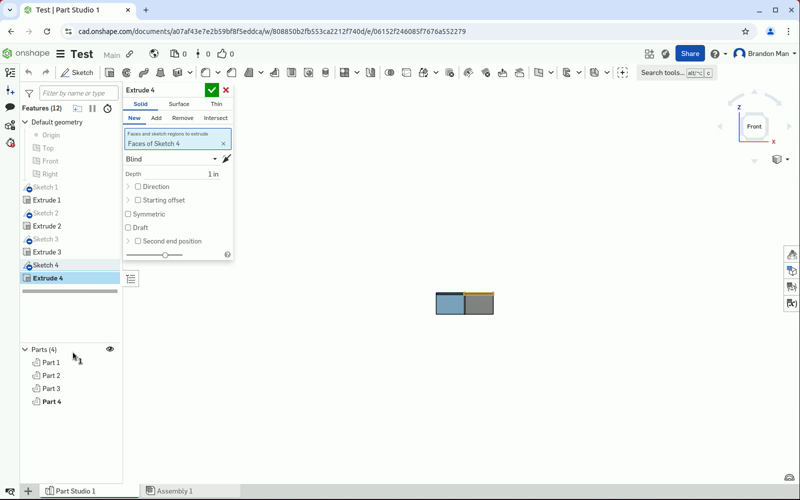
mouse_move(143, 106)
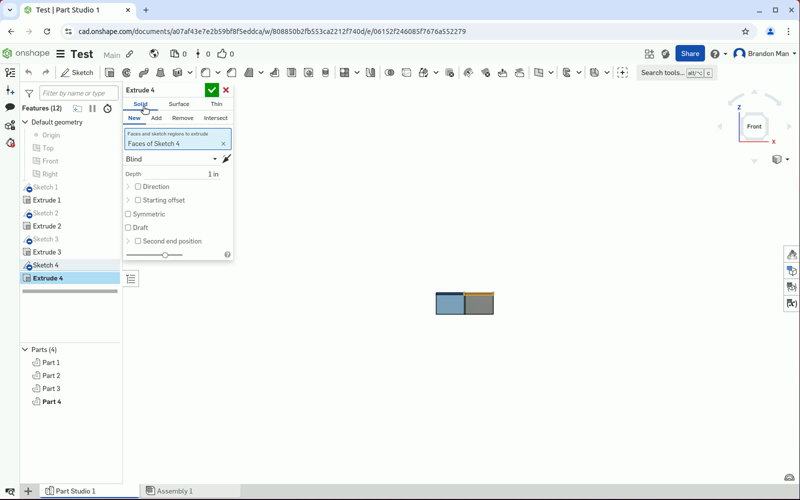
click(143, 106)
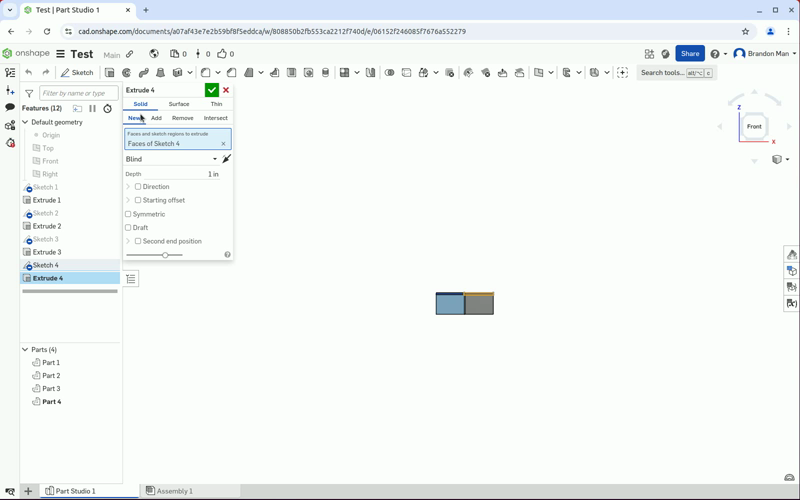
mouse_move(137, 120)
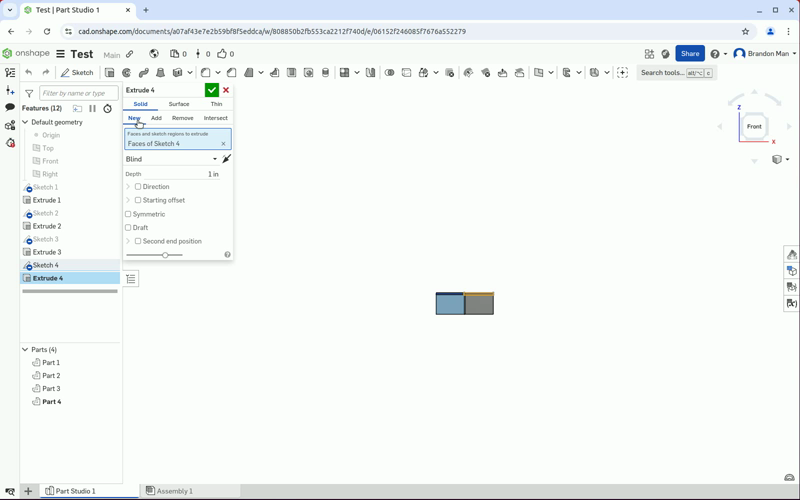
click(137, 120)
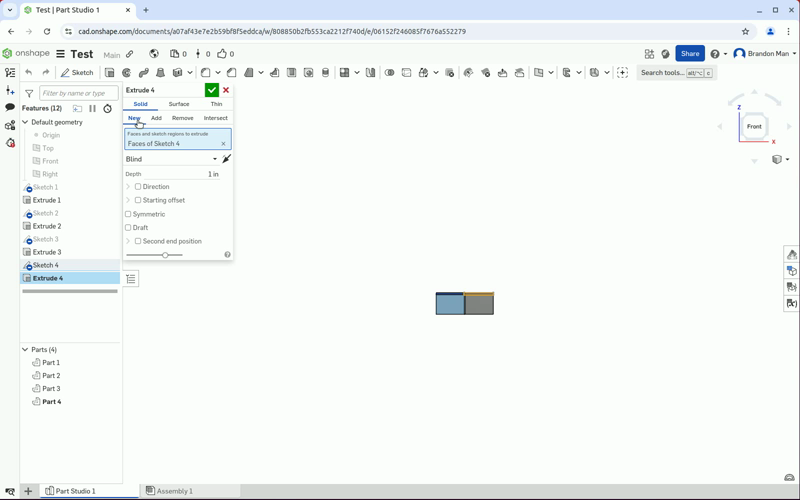
key(tab, 4)
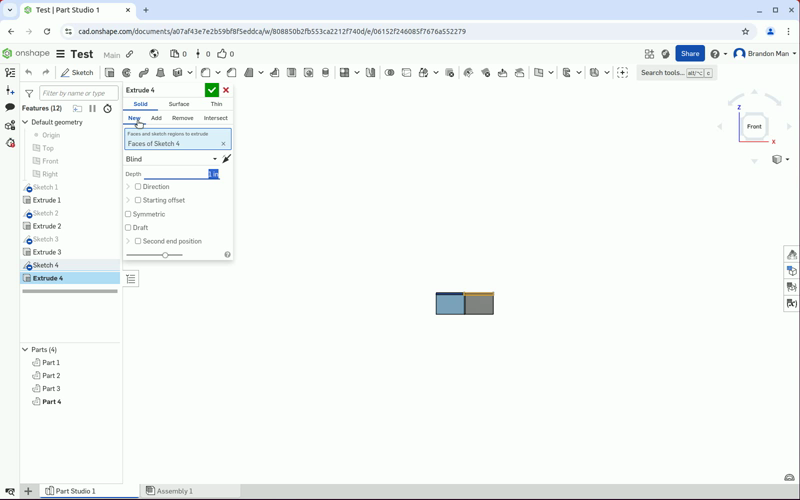
text(9.147)
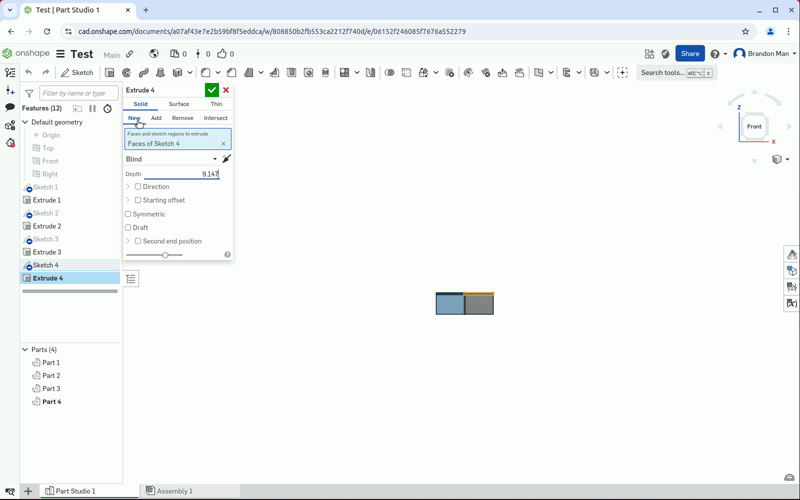
key(enter)
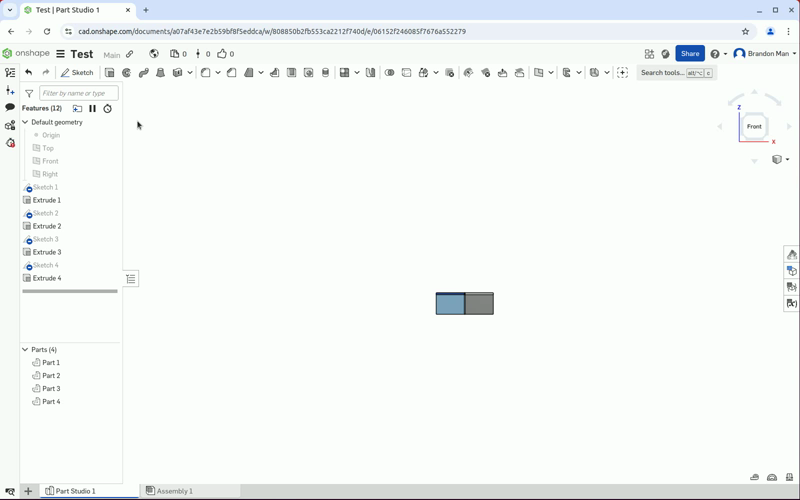
key(shift+h)
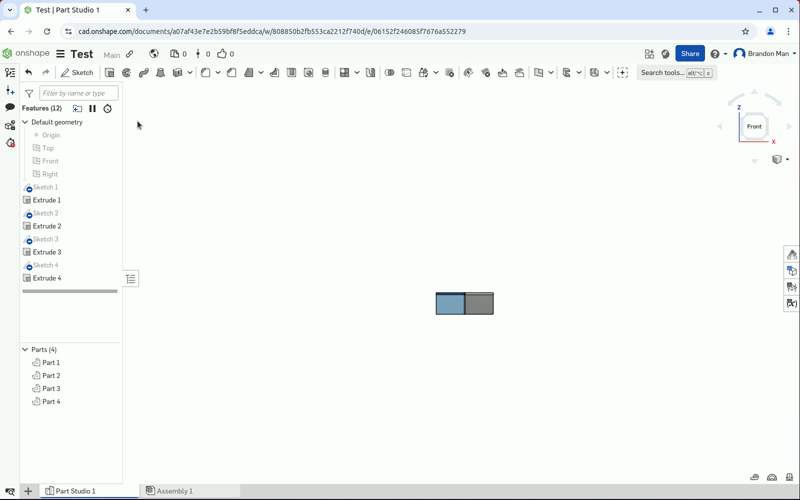
key(shift+h)
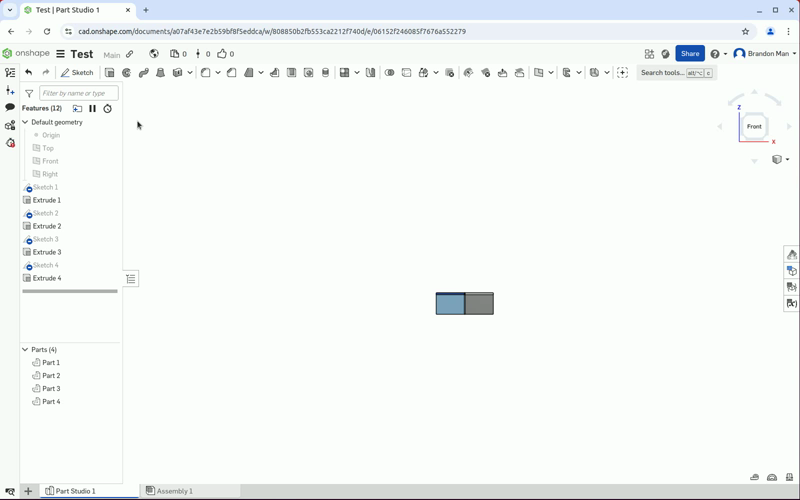
mouse_move(73, 189)
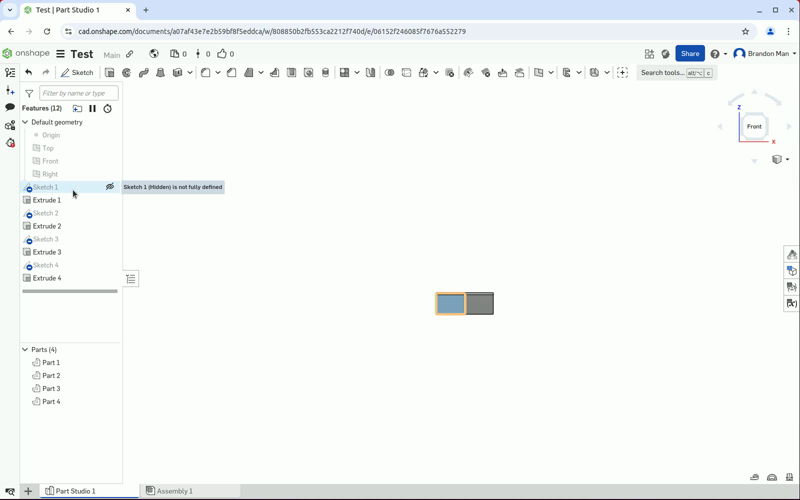
click(73, 189)
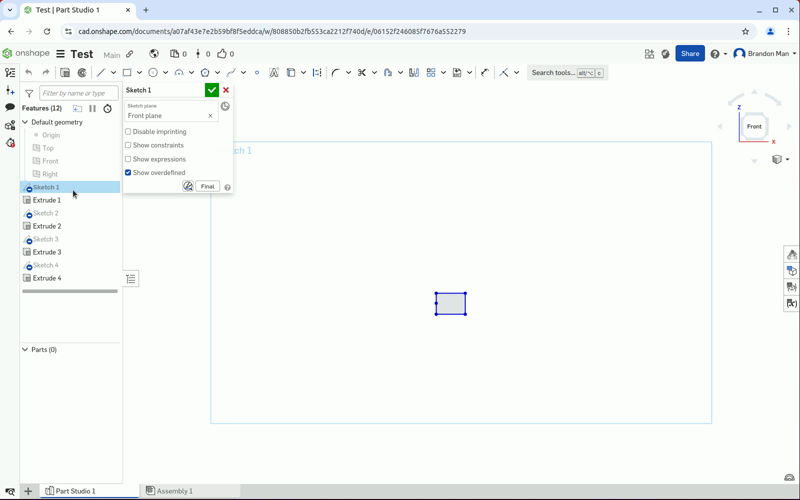
mouse_move(229, 92)
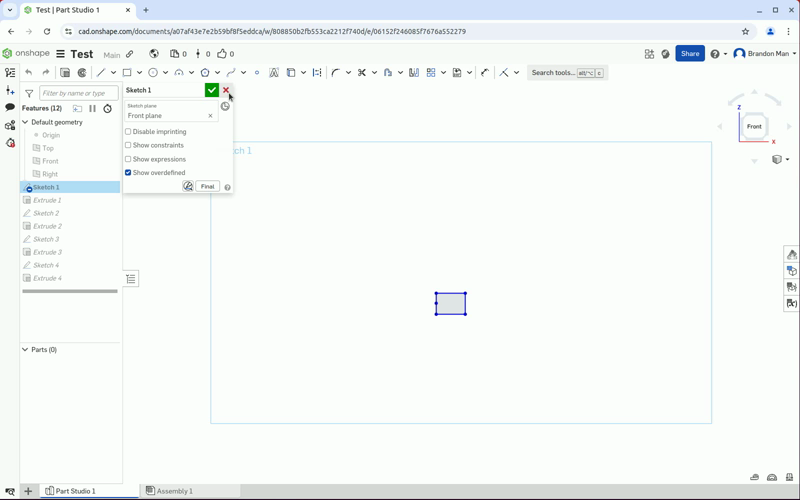
click(229, 92)
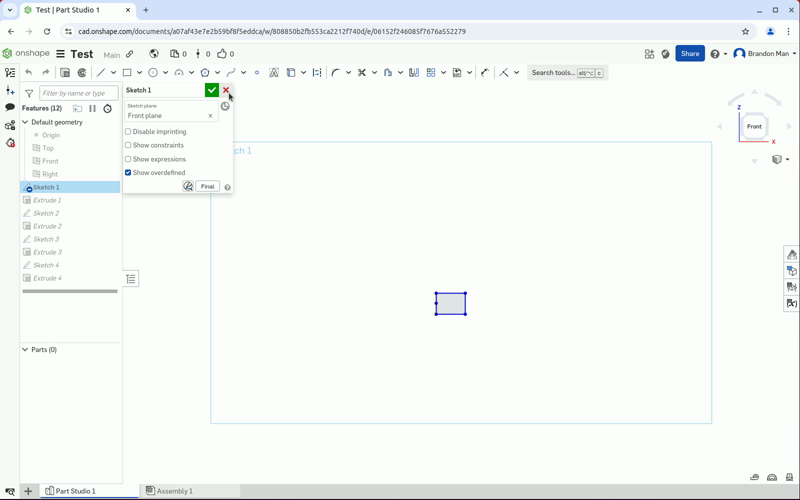
key(shift+s)
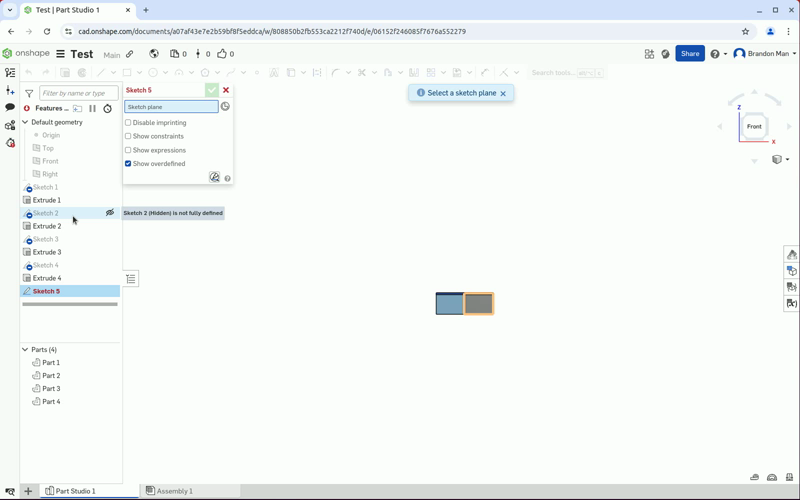
scroll(3)
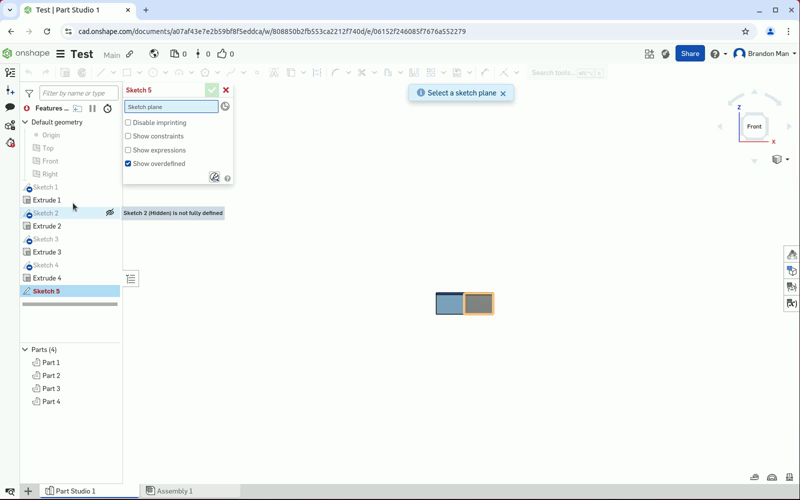
mouse_move(73, 163)
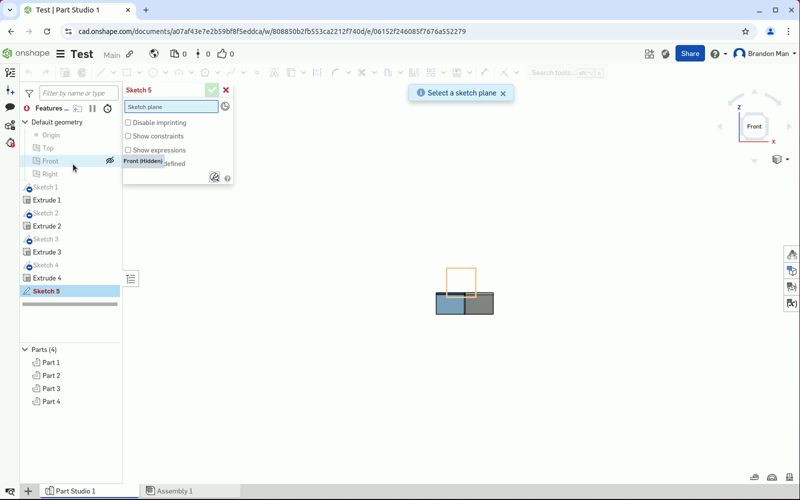
click(73, 163)
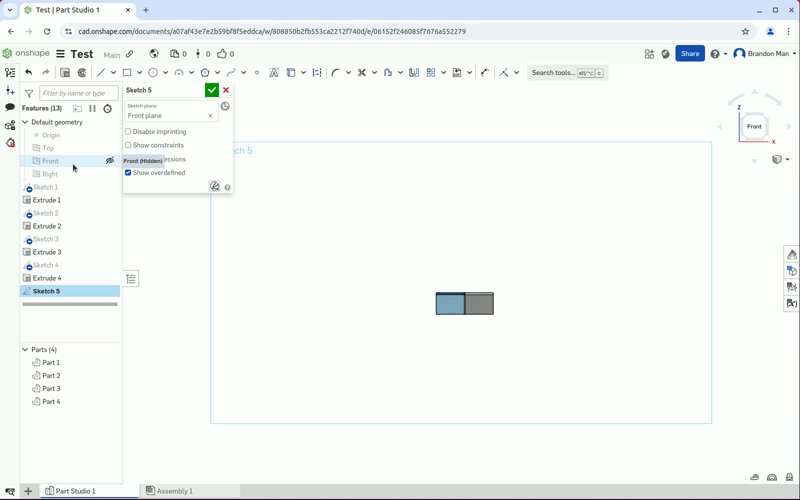
mouse_move(73, 352)
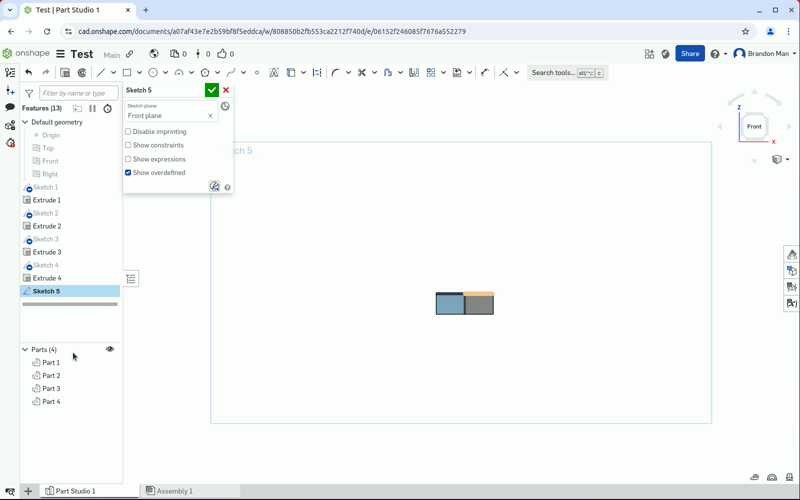
key(y)
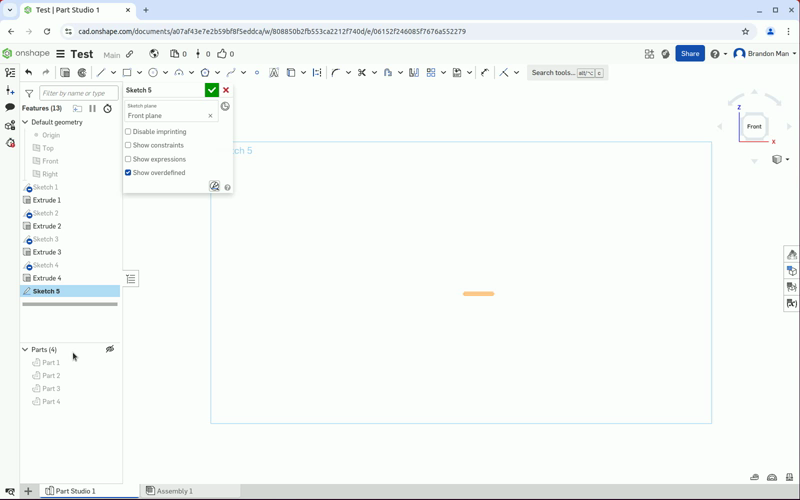
key(l)
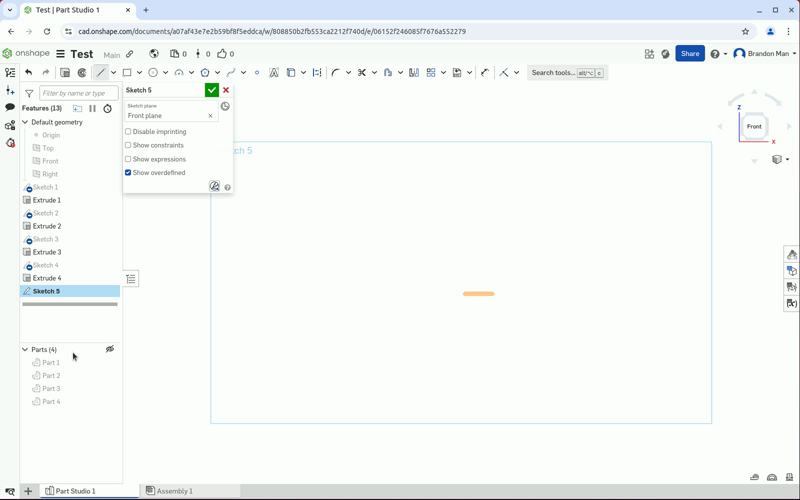
key_down(shift)
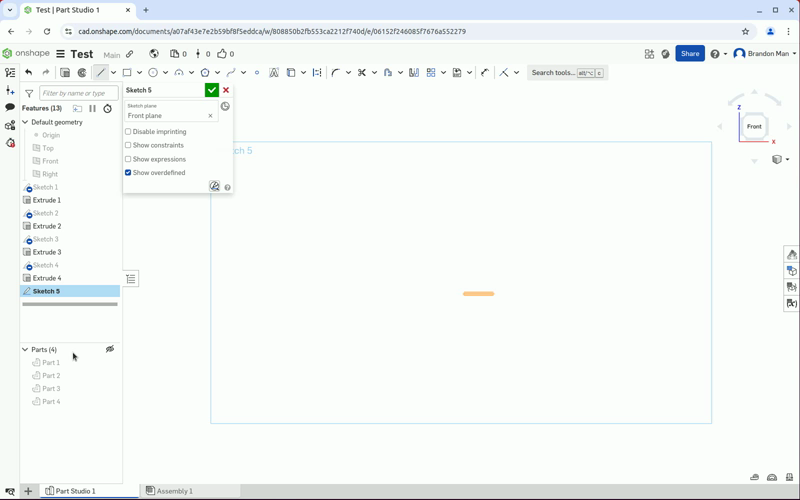
mouse_move(436, 266)
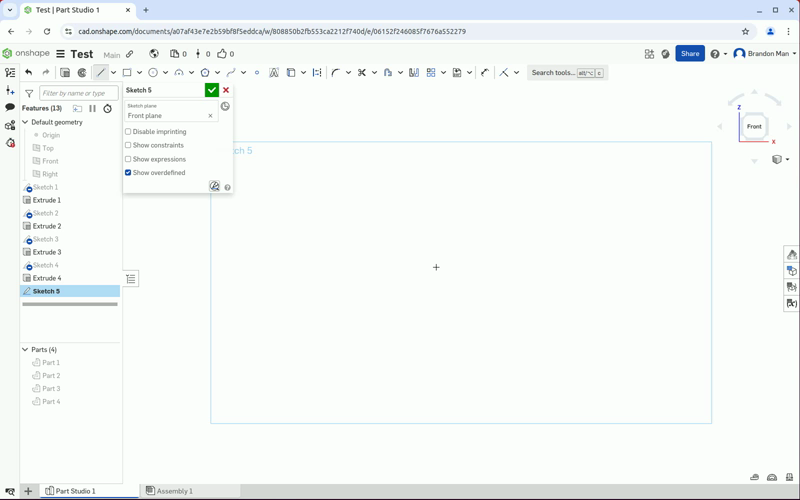
click(436, 266)
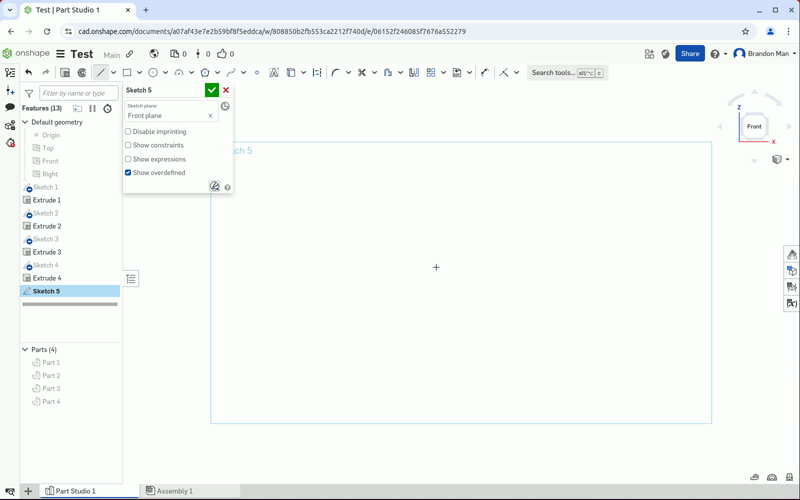
key_up(shift)
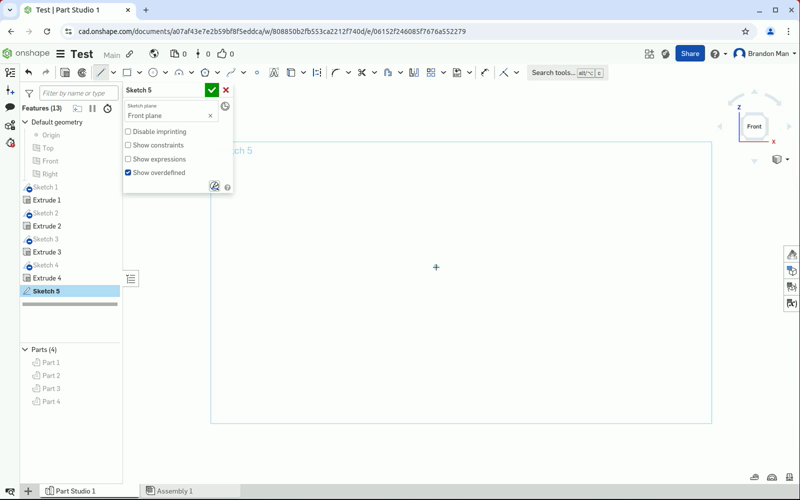
key_down(shift)
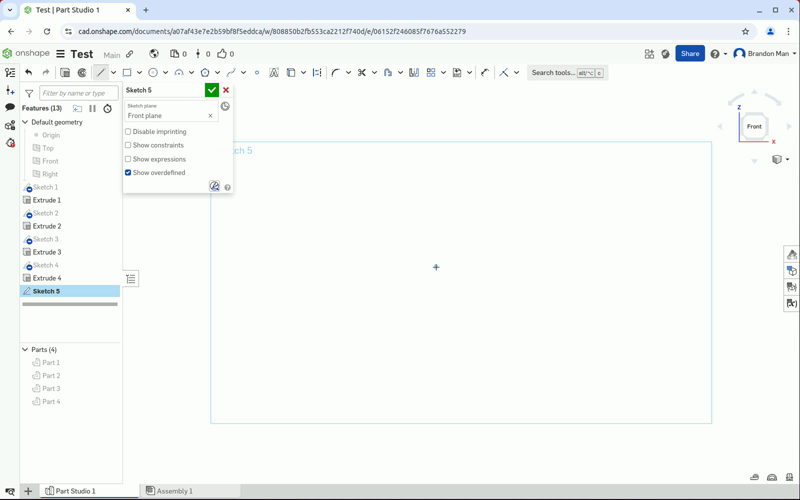
mouse_move(466, 266)
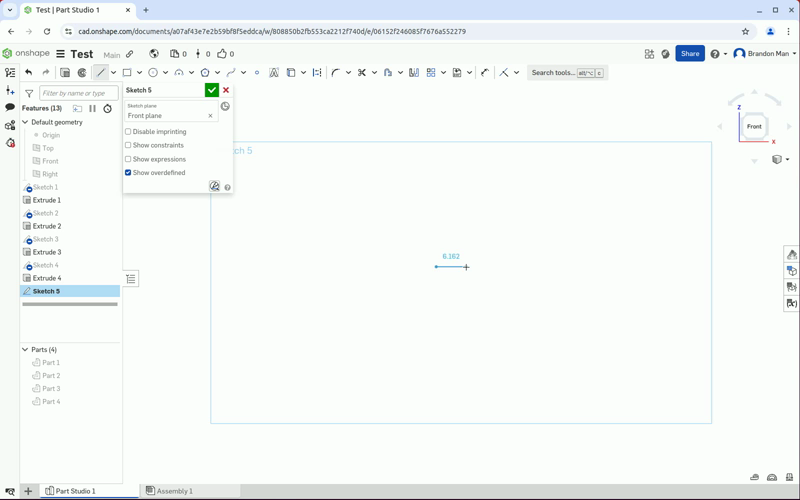
mouse_move(492, 266)
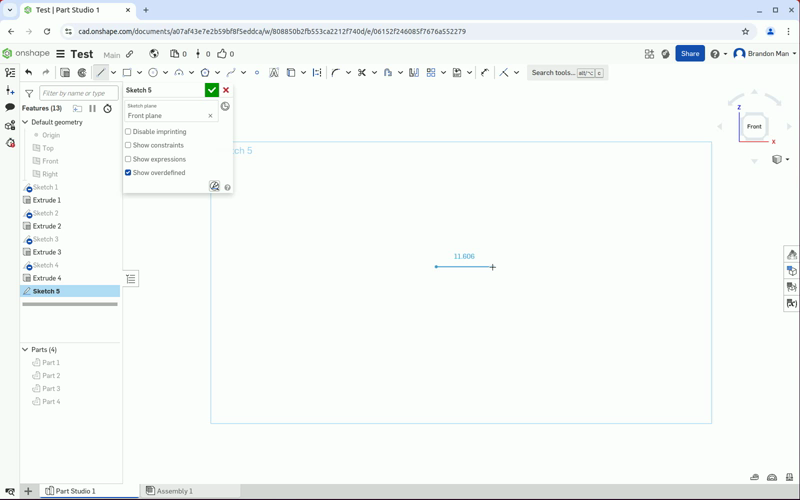
click(492, 266)
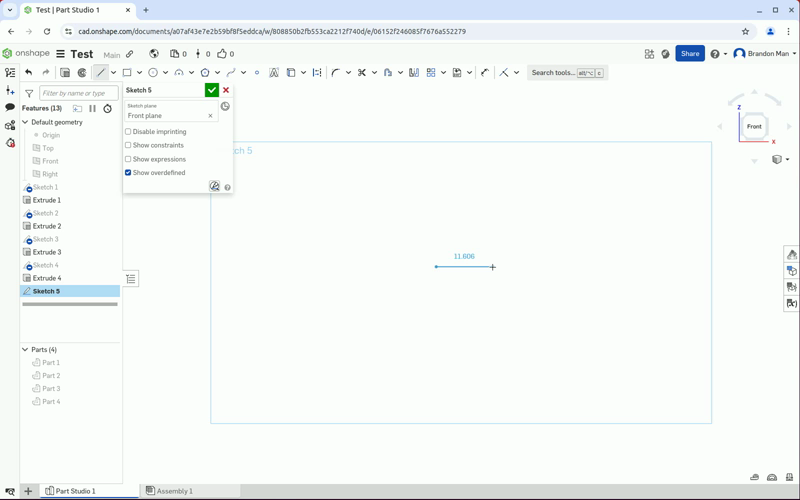
key_up(shift)
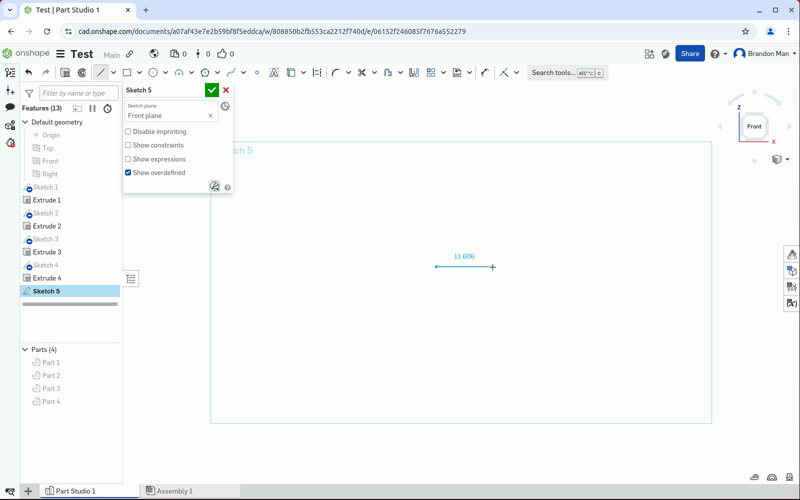
key_down(shift)
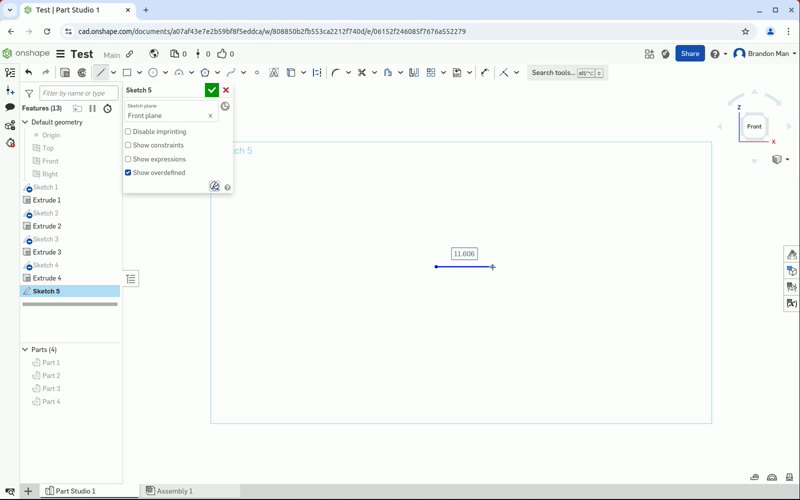
mouse_move(522, 266)
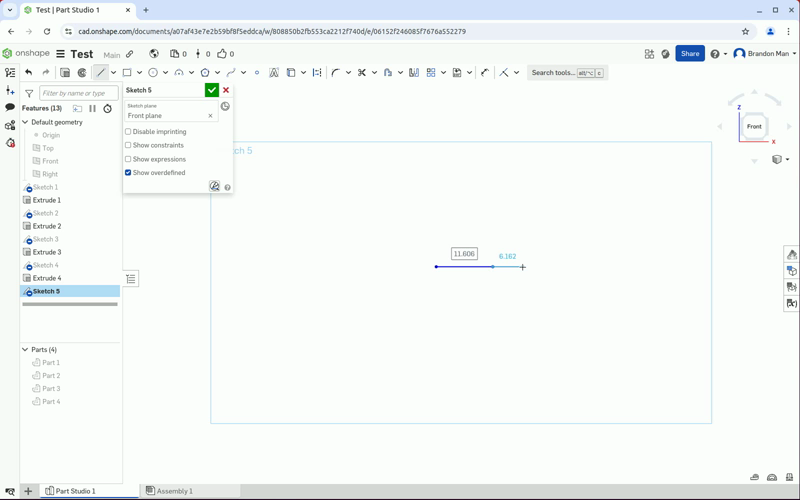
mouse_move(492, 262)
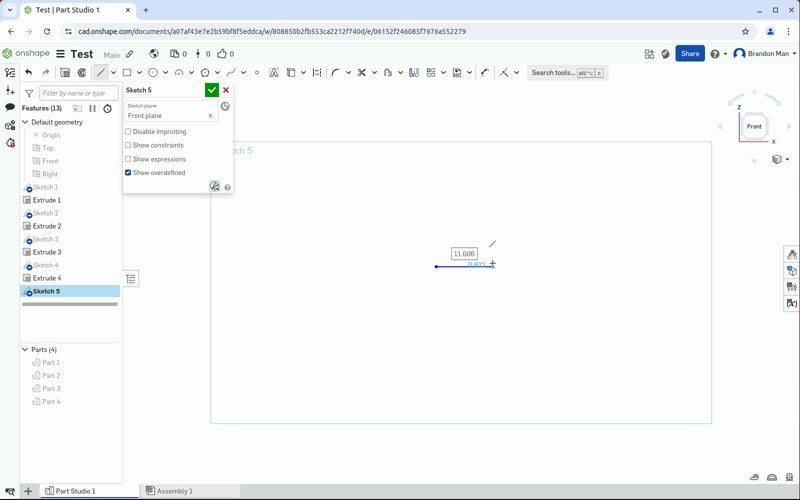
scroll(6)
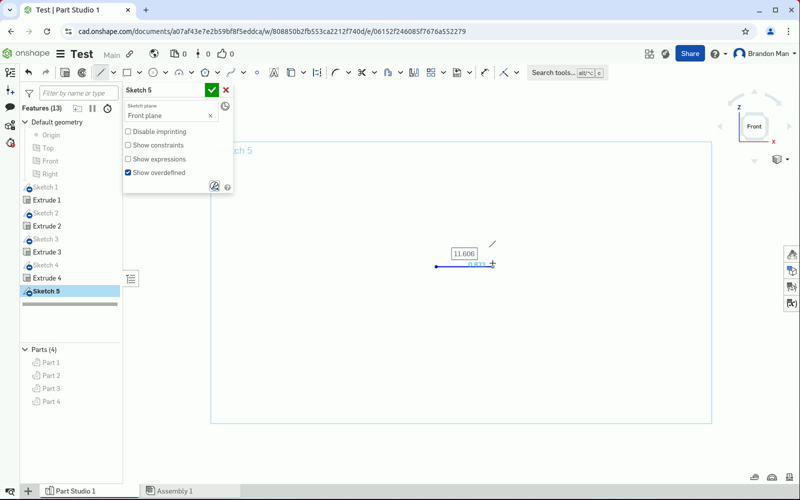
scroll(6)
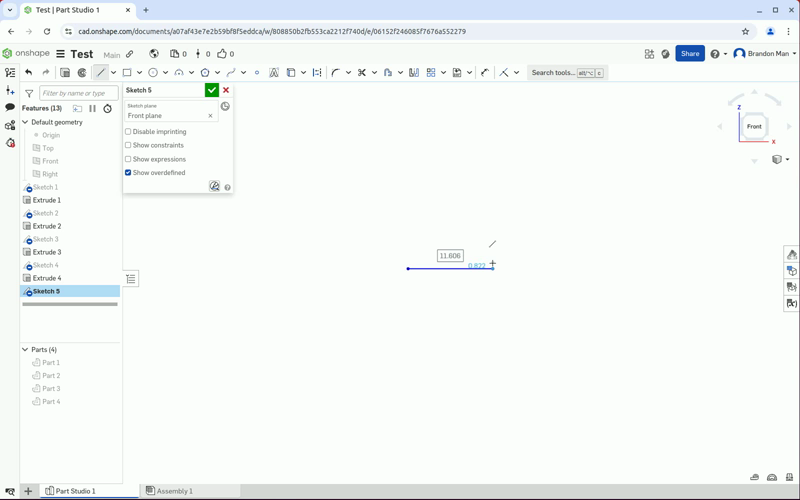
scroll(6)
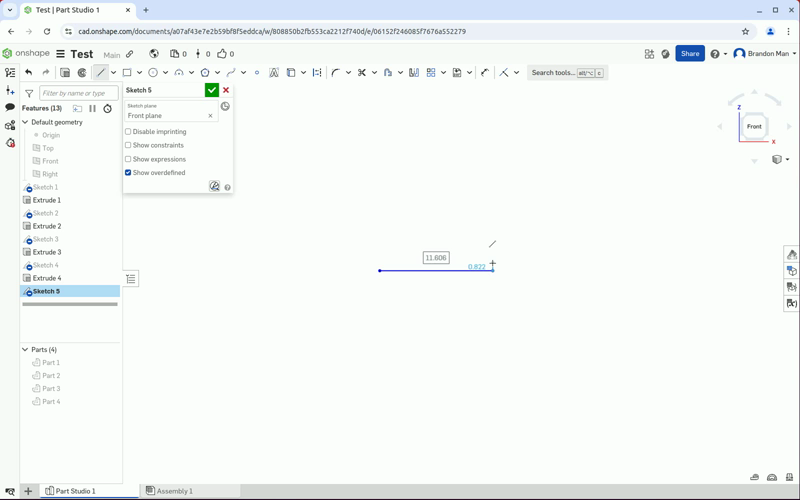
scroll(6)
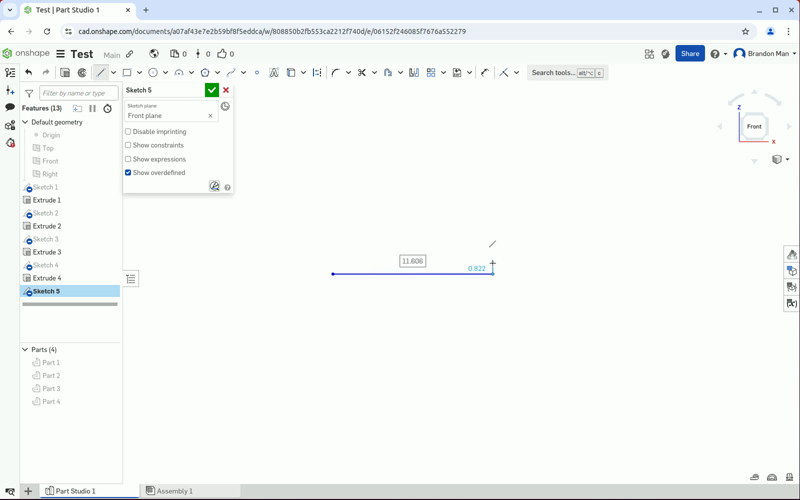
scroll(6)
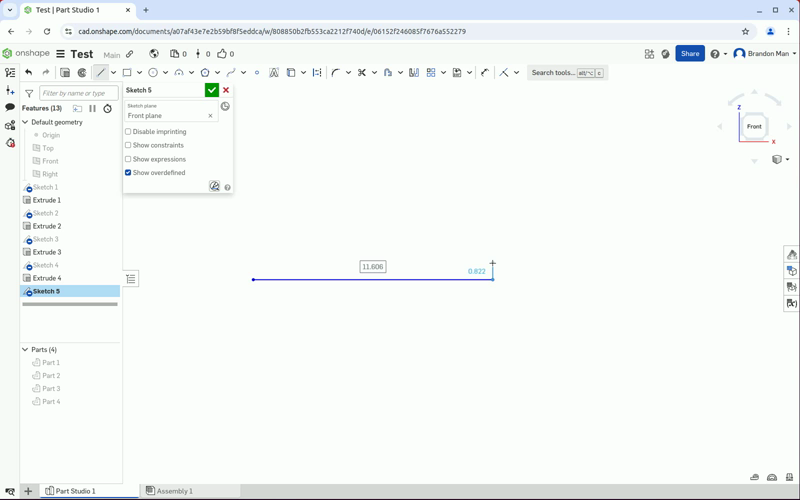
scroll(6)
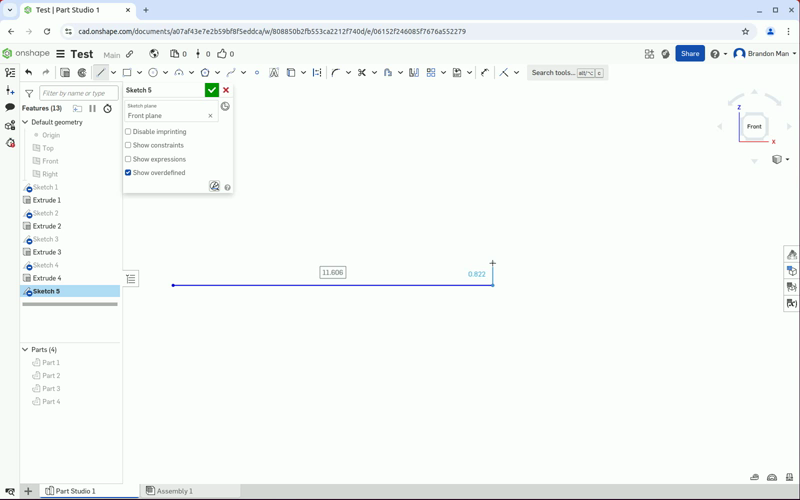
scroll(6)
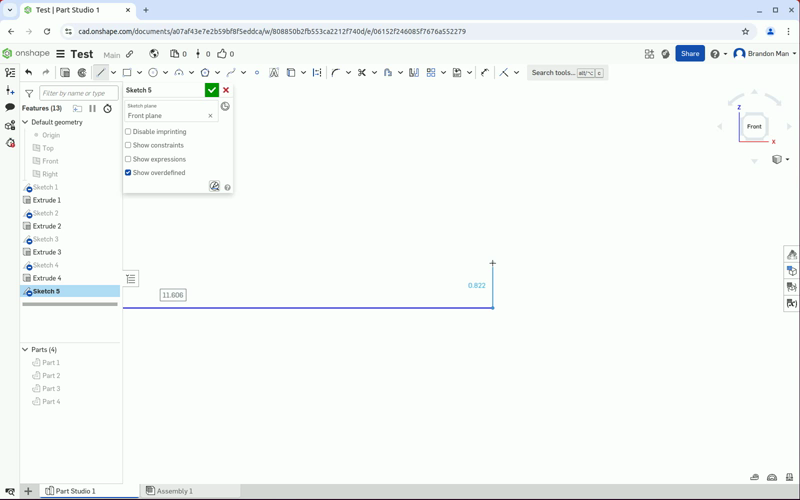
click(492, 262)
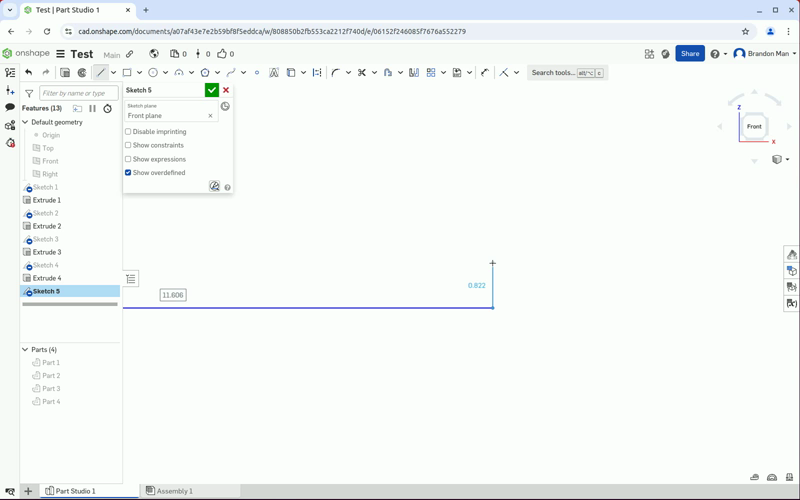
scroll(-6)
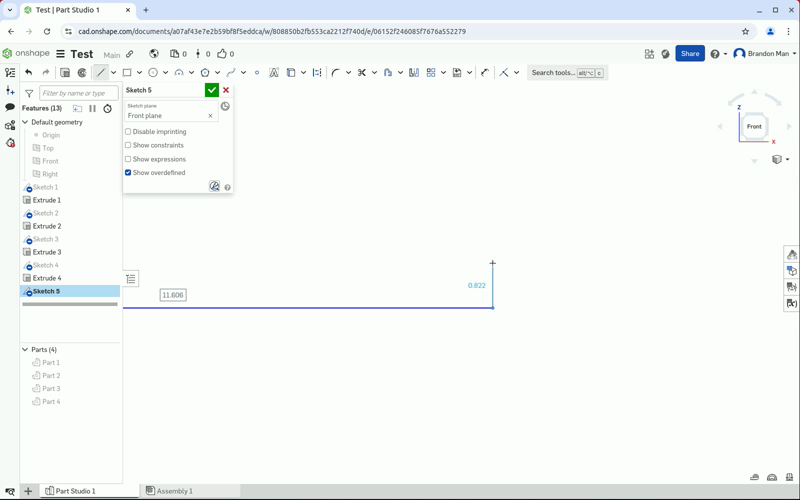
scroll(-6)
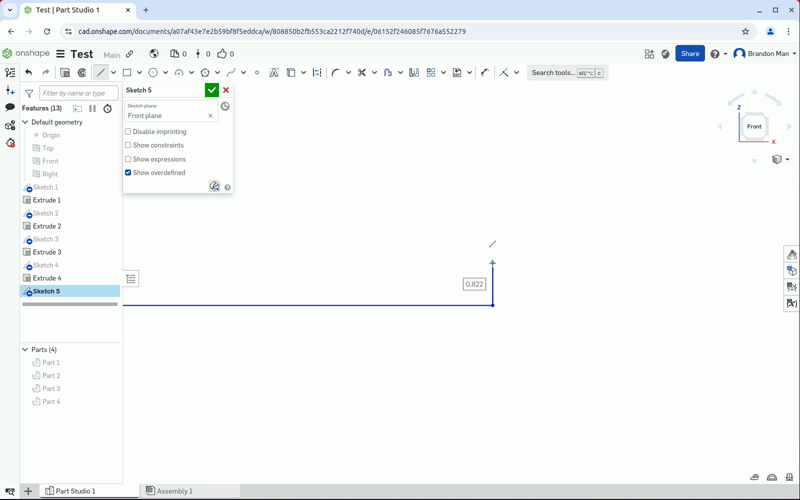
scroll(-6)
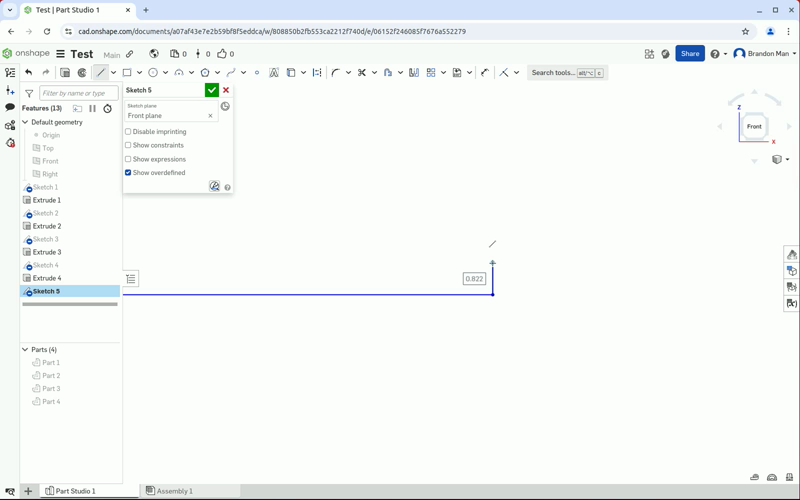
scroll(-6)
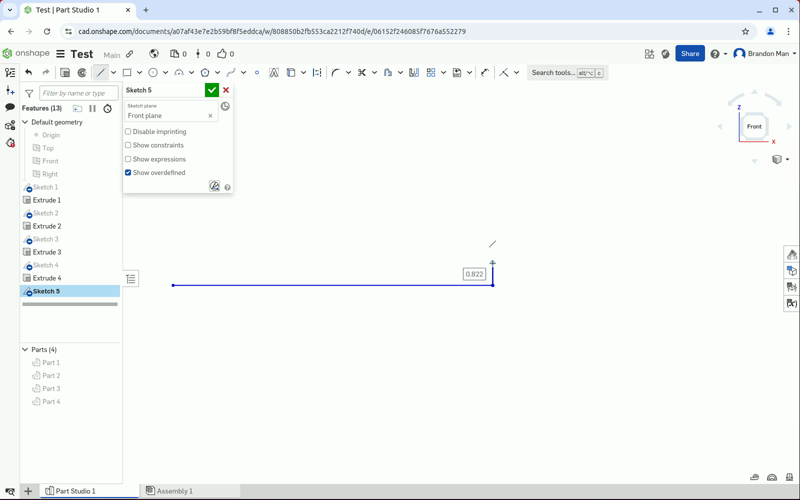
scroll(-6)
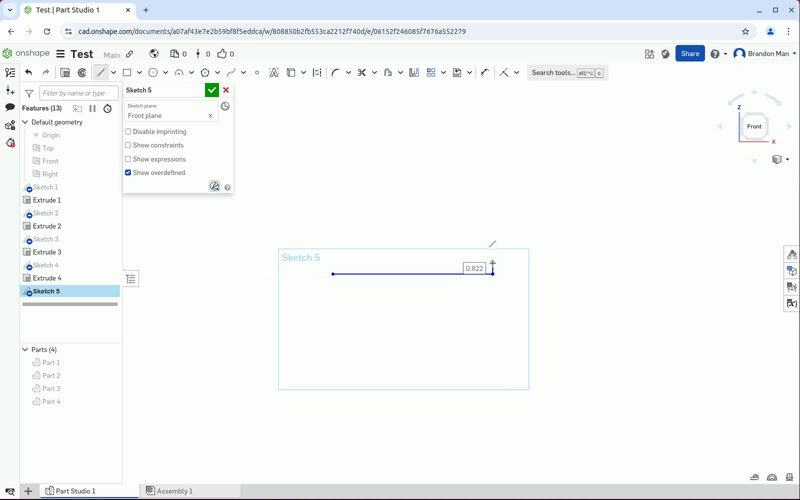
scroll(-6)
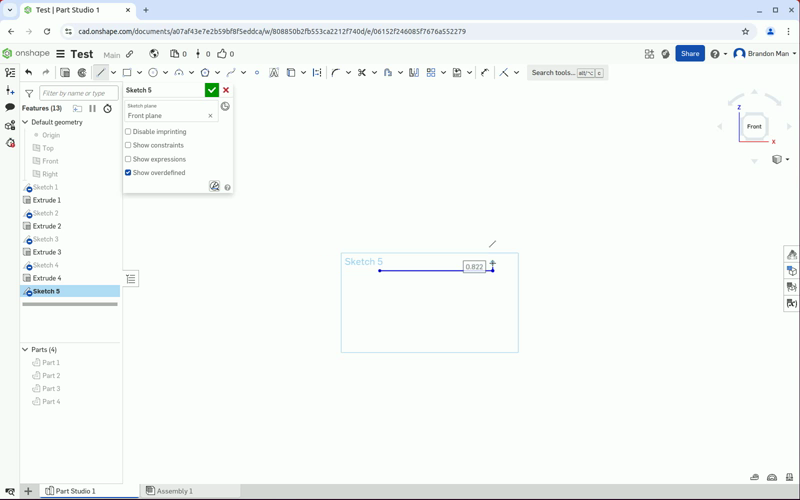
scroll(-6)
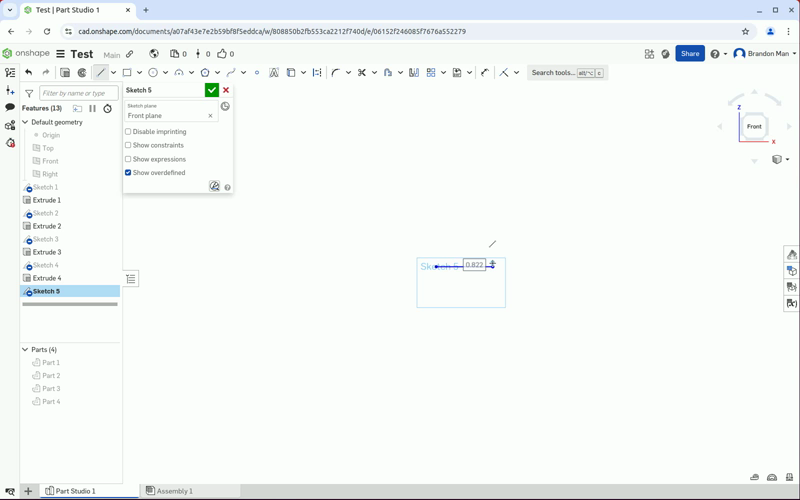
key_up(shift)
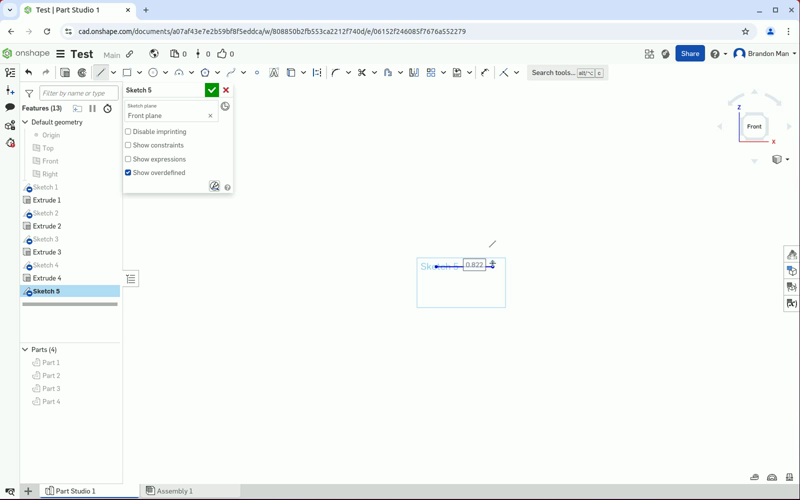
key(esc)
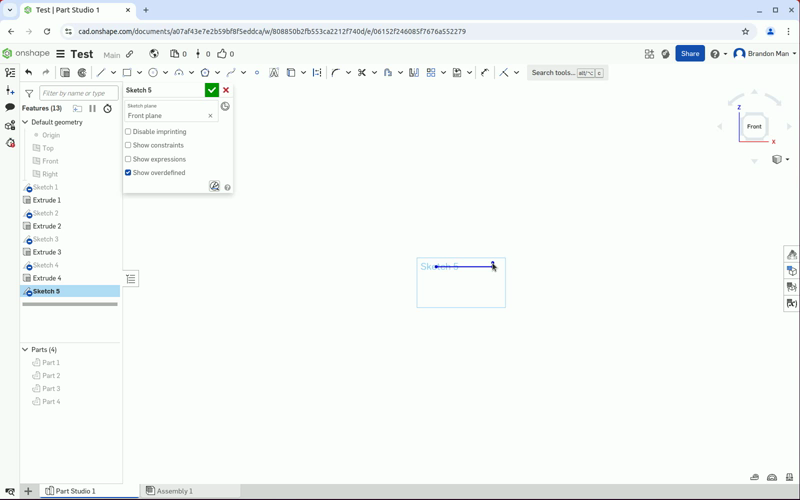
key(a)
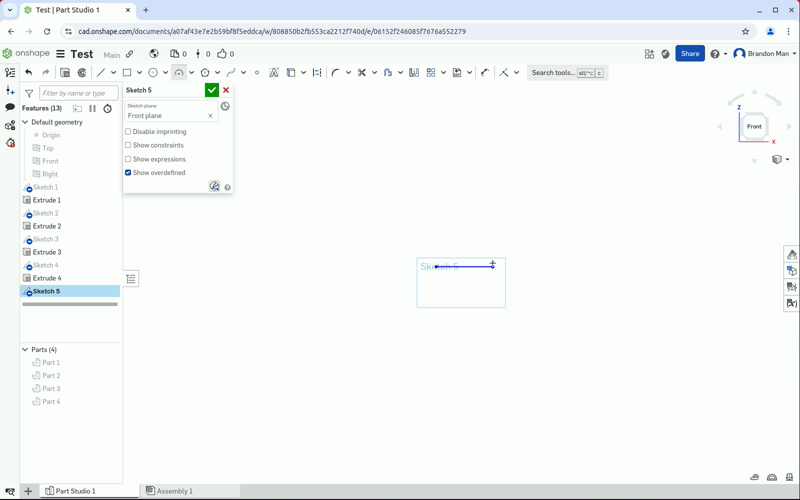
mouse_move(492, 262)
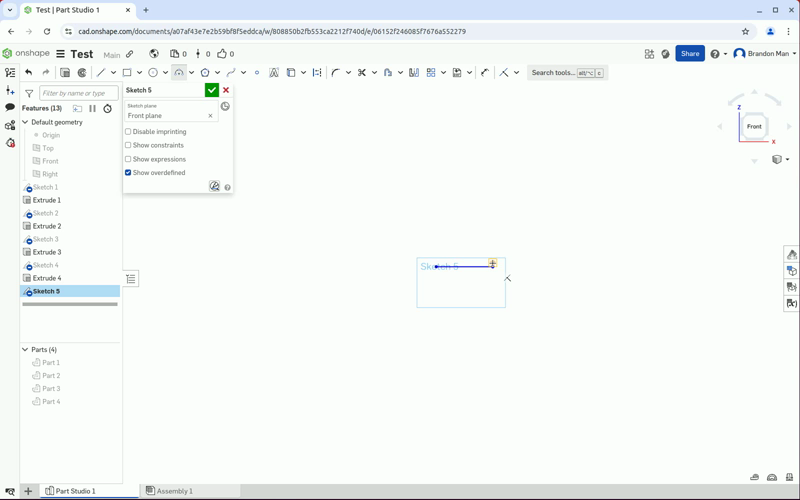
scroll(6)
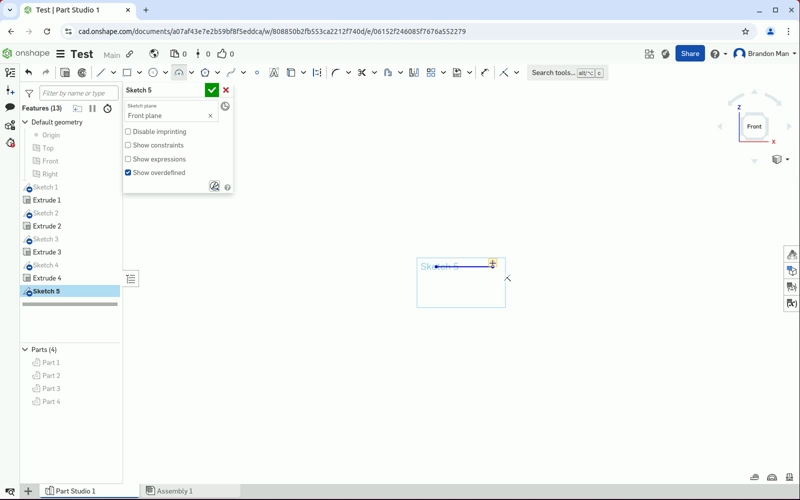
scroll(6)
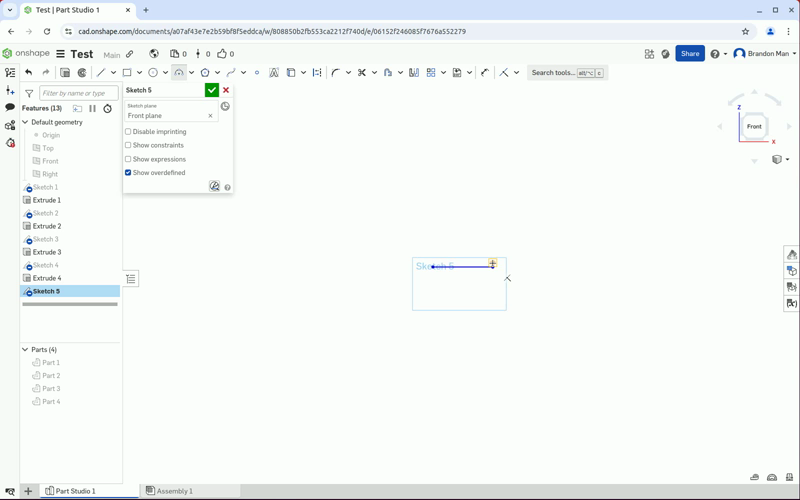
scroll(6)
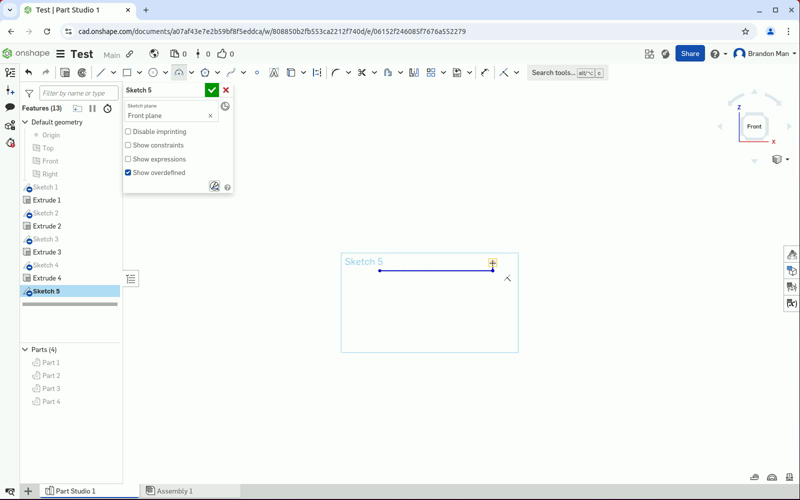
scroll(6)
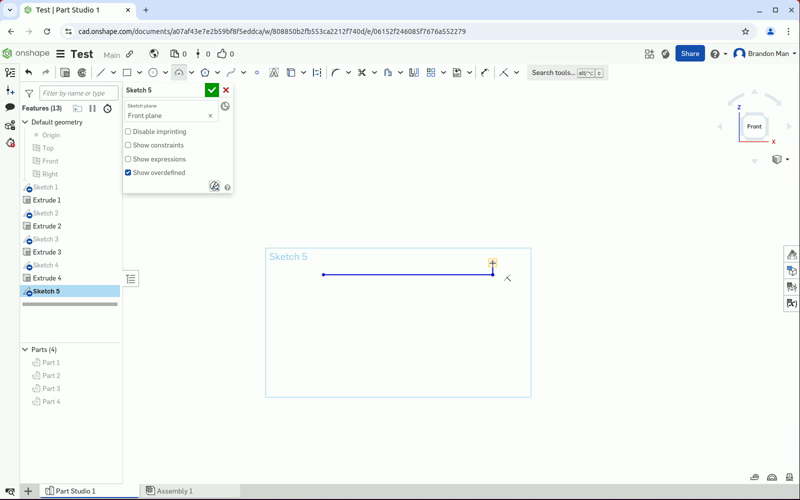
scroll(6)
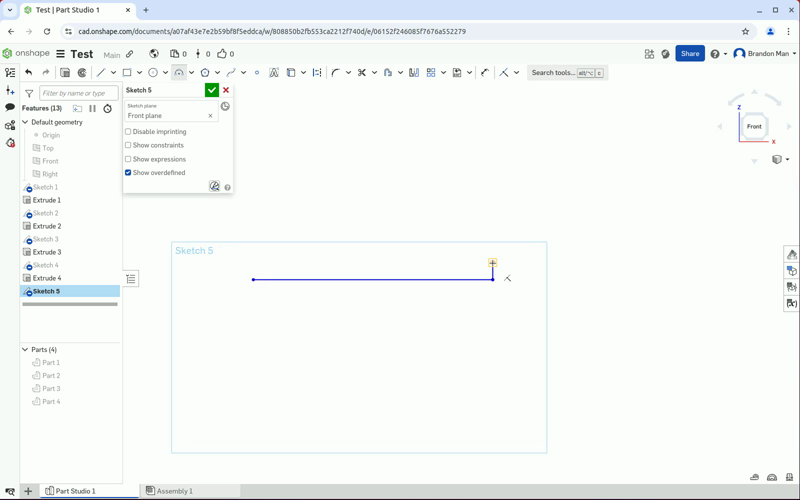
scroll(6)
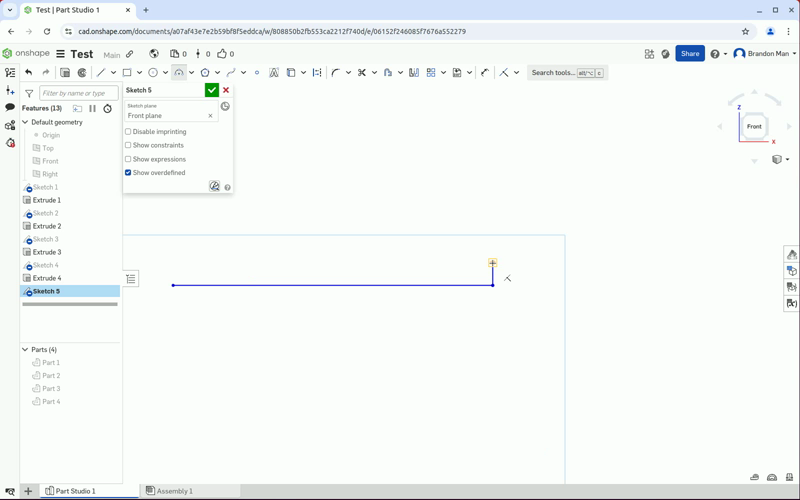
scroll(6)
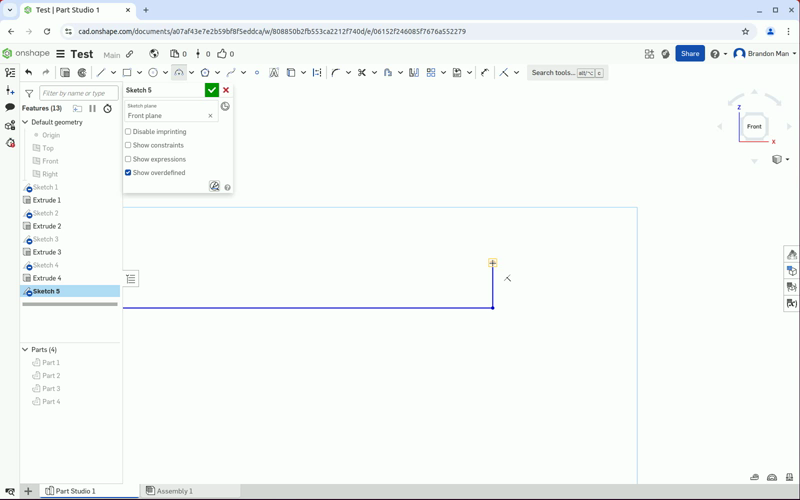
click(492, 262)
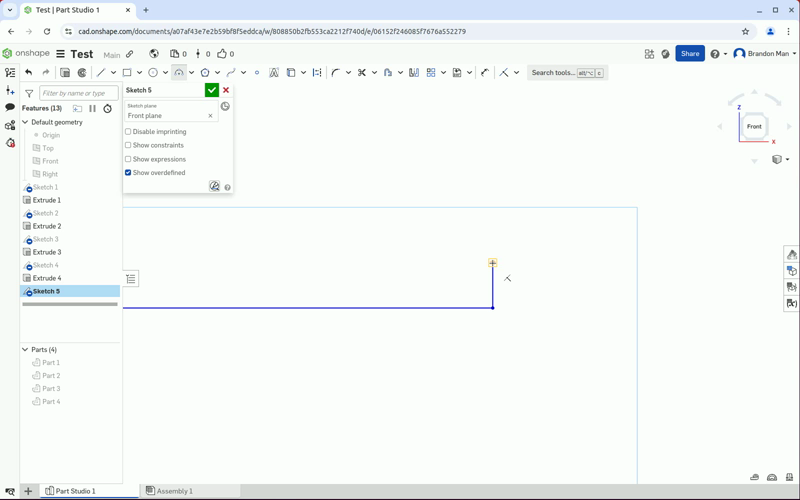
scroll(-6)
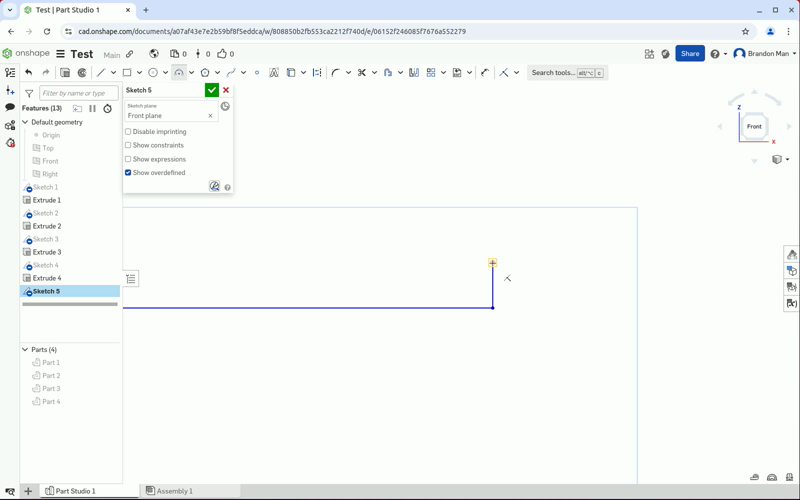
scroll(-6)
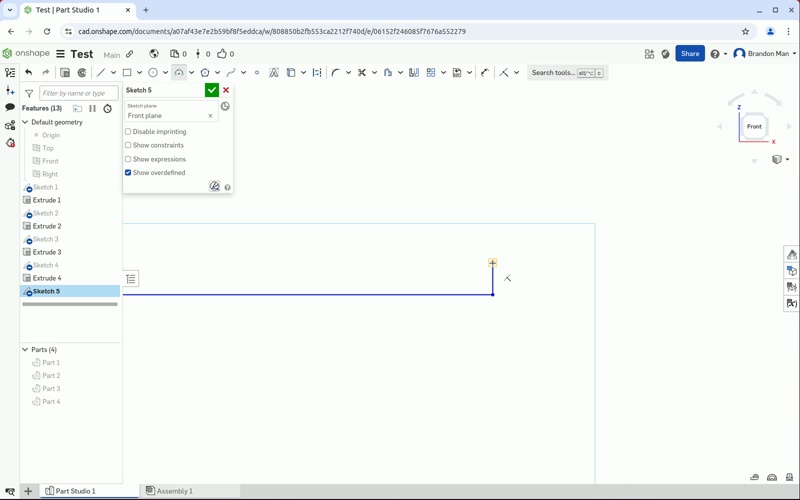
scroll(-6)
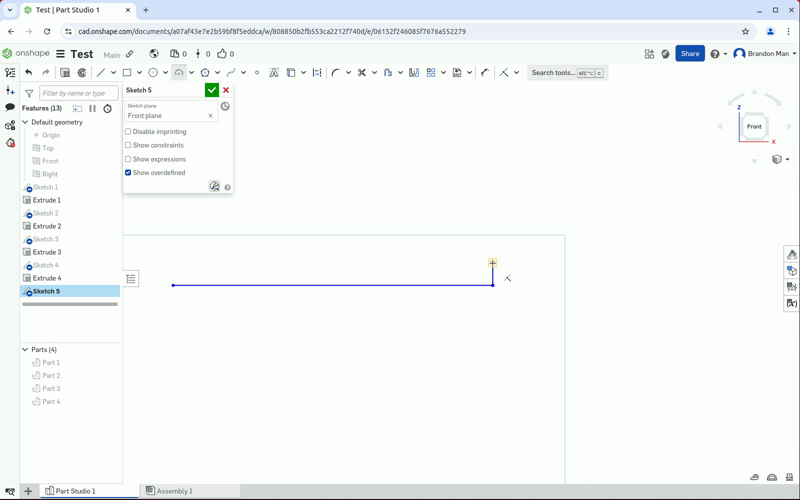
scroll(-6)
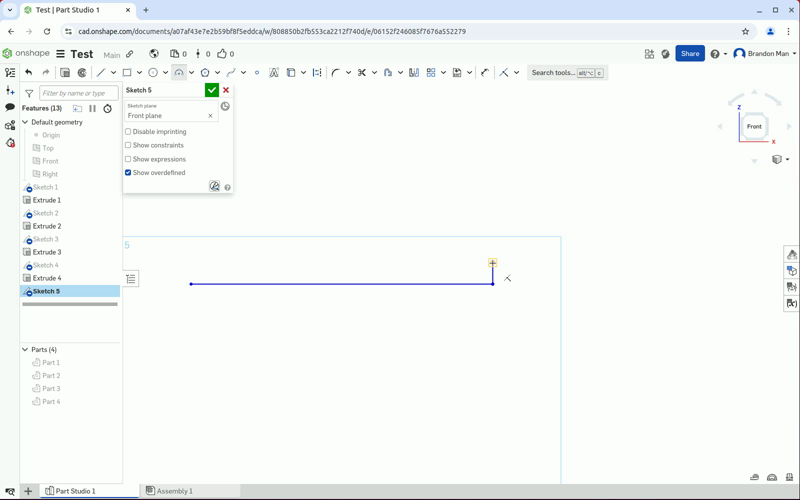
scroll(-6)
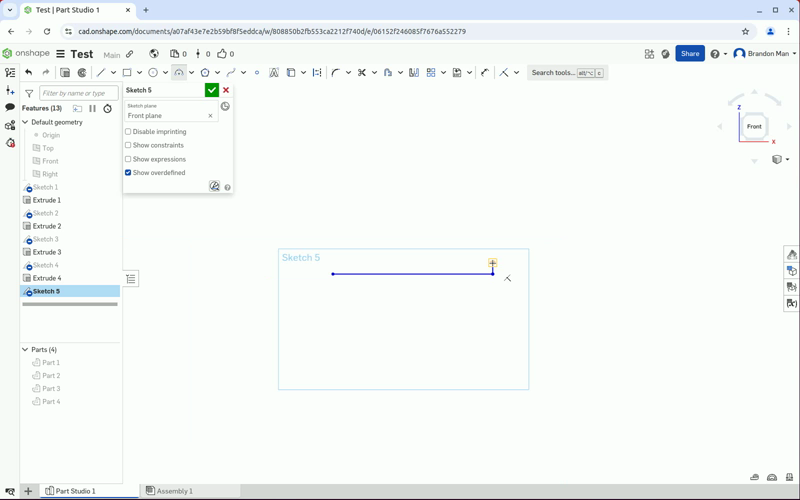
scroll(-6)
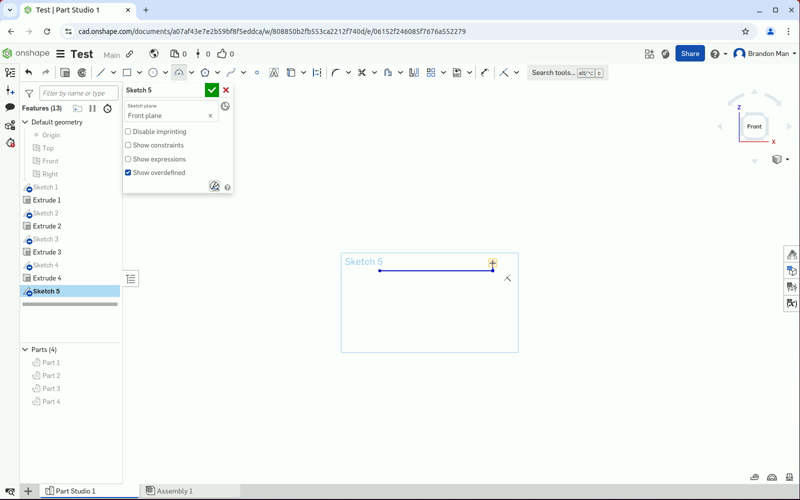
scroll(-6)
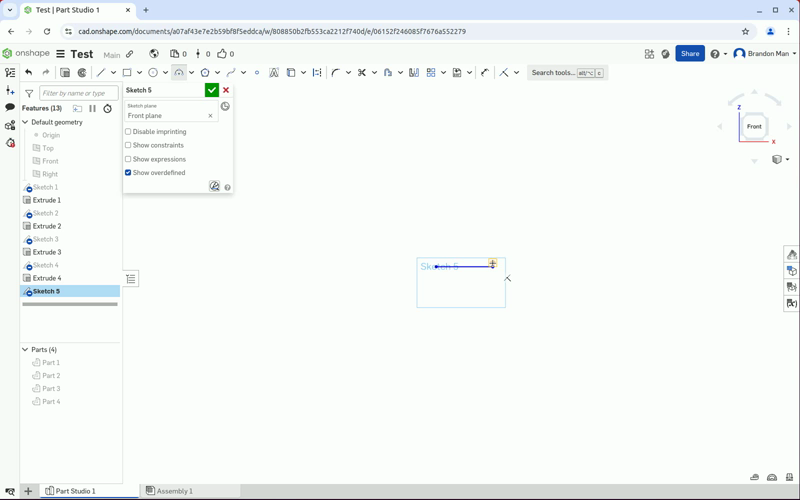
key_down(shift)
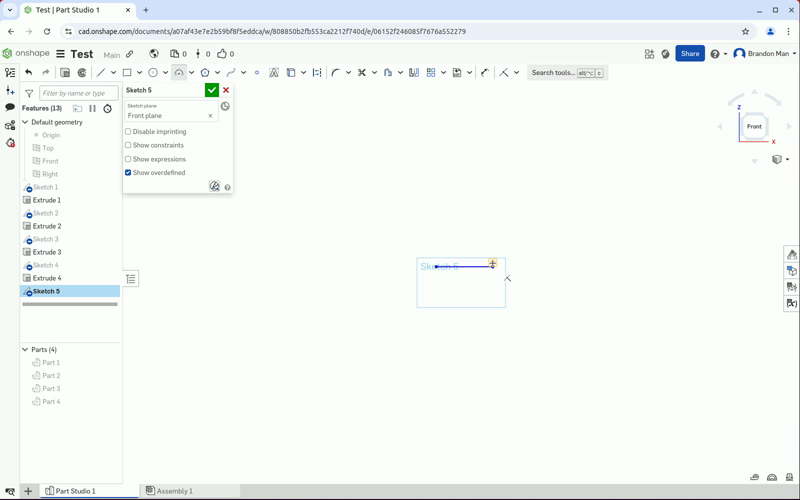
mouse_move(489, 259)
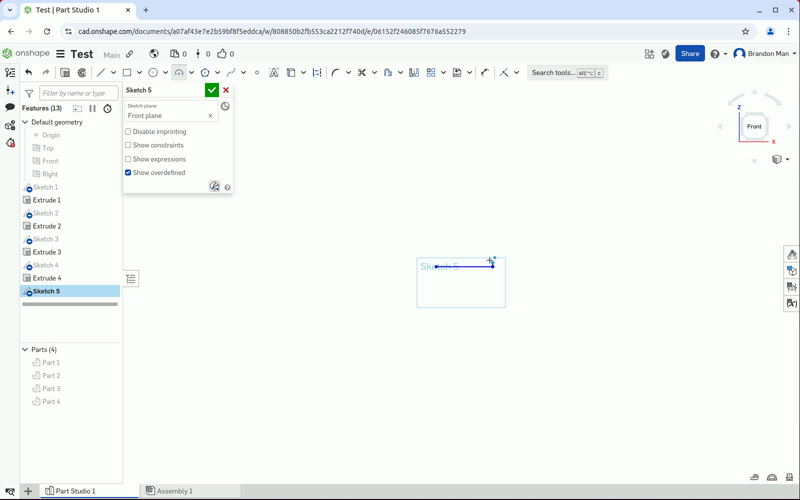
scroll(6)
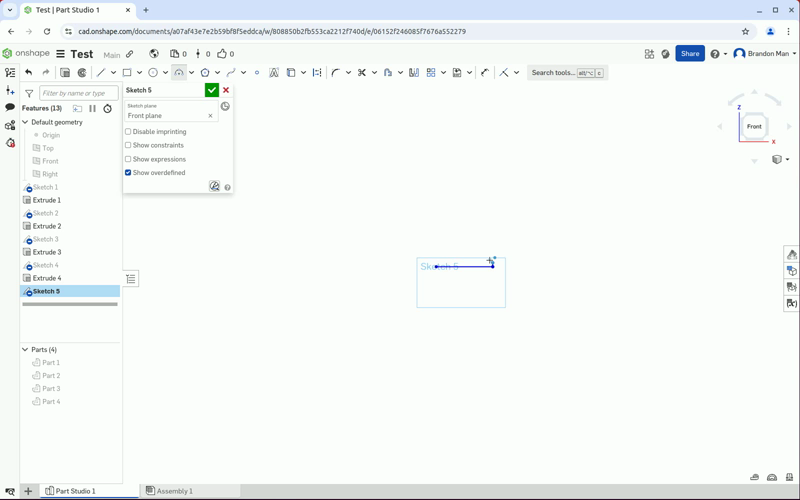
scroll(6)
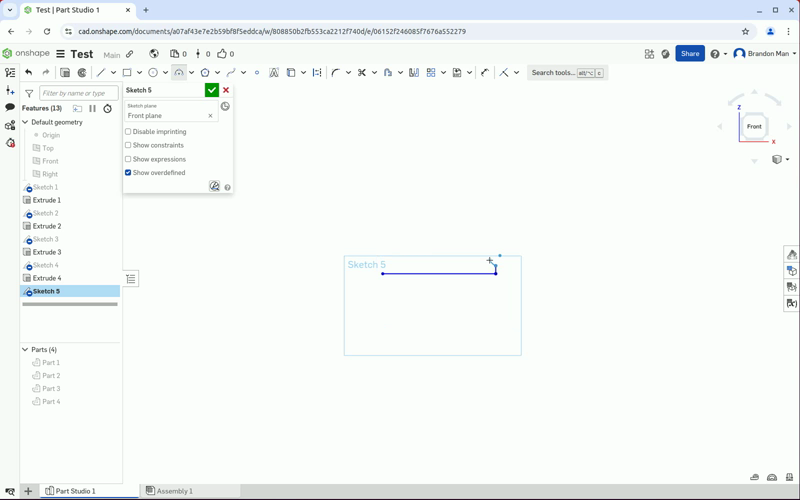
scroll(6)
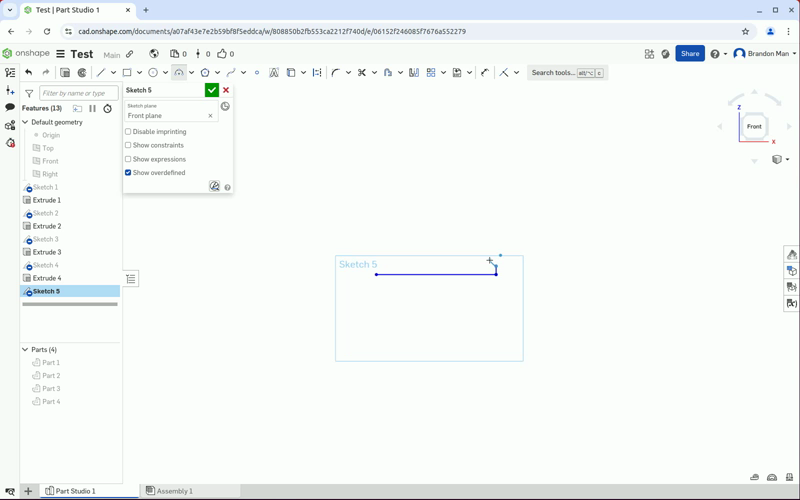
scroll(6)
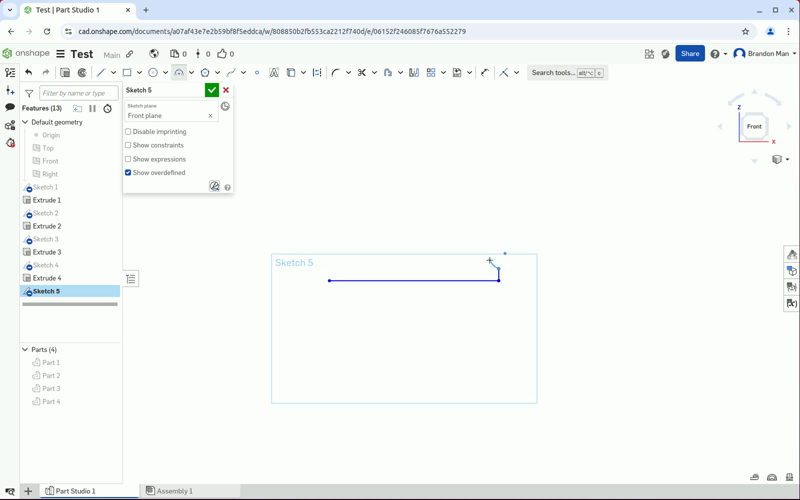
scroll(6)
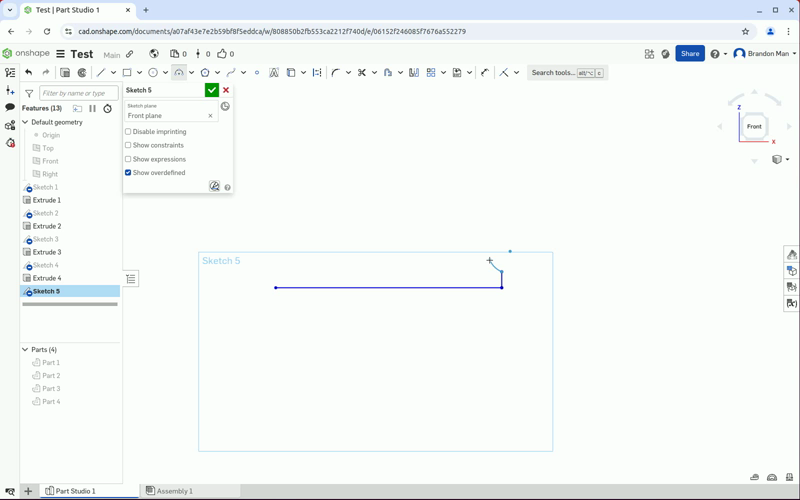
scroll(6)
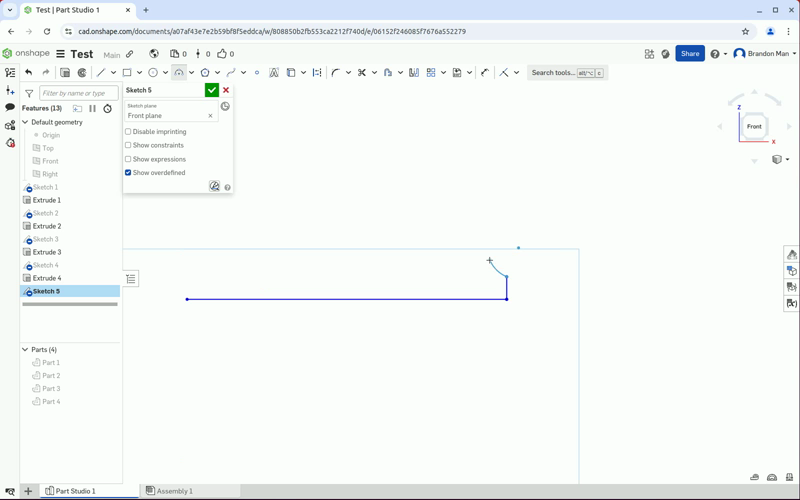
scroll(6)
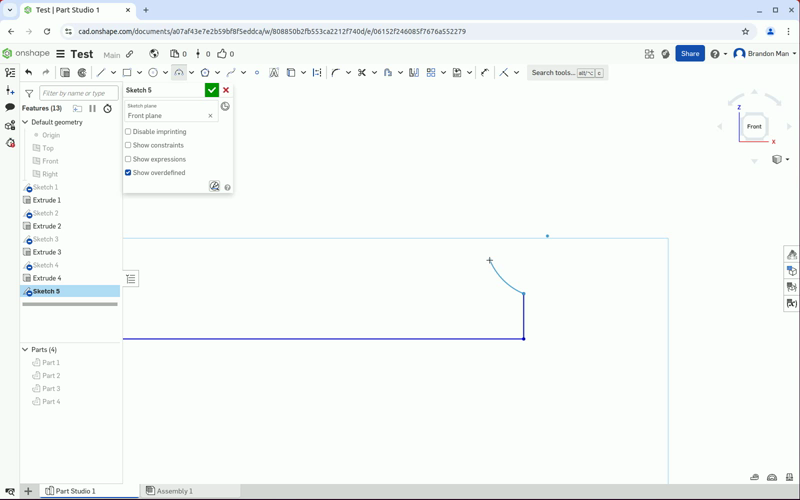
click(489, 259)
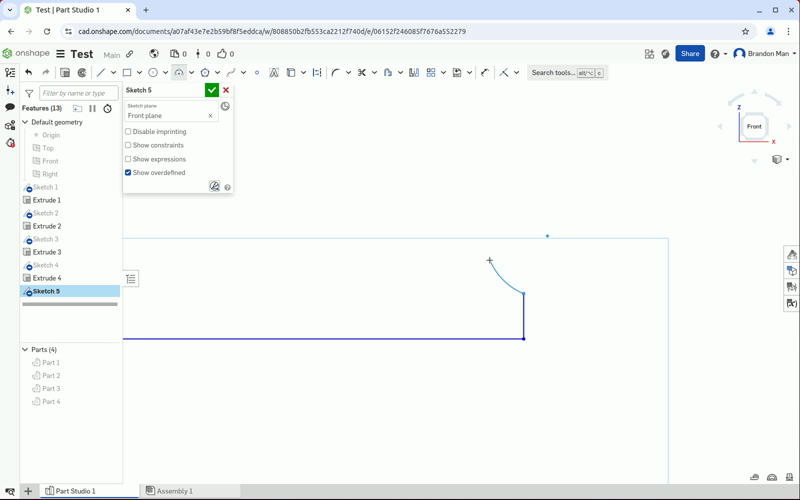
scroll(-6)
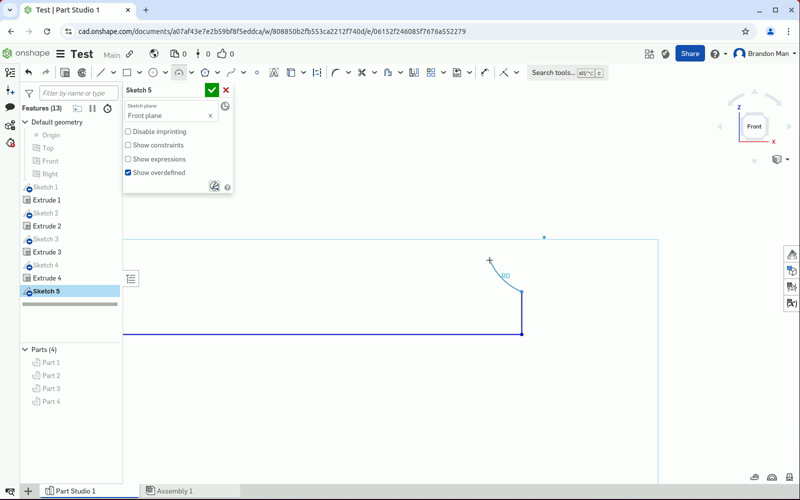
scroll(-6)
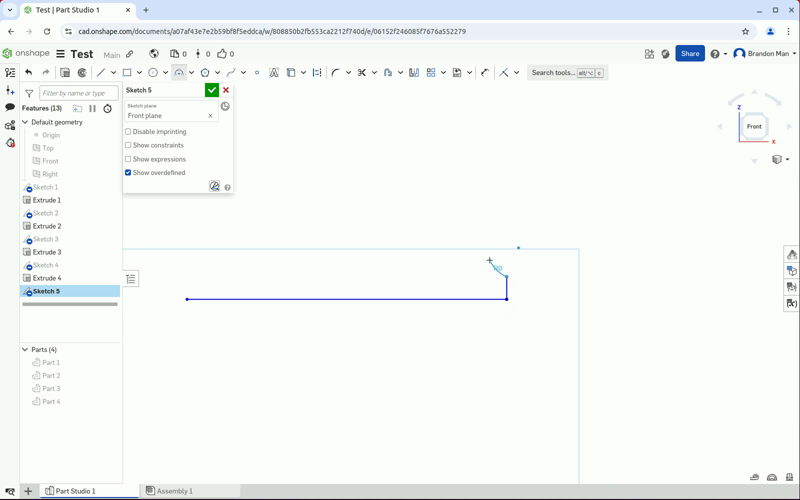
scroll(-6)
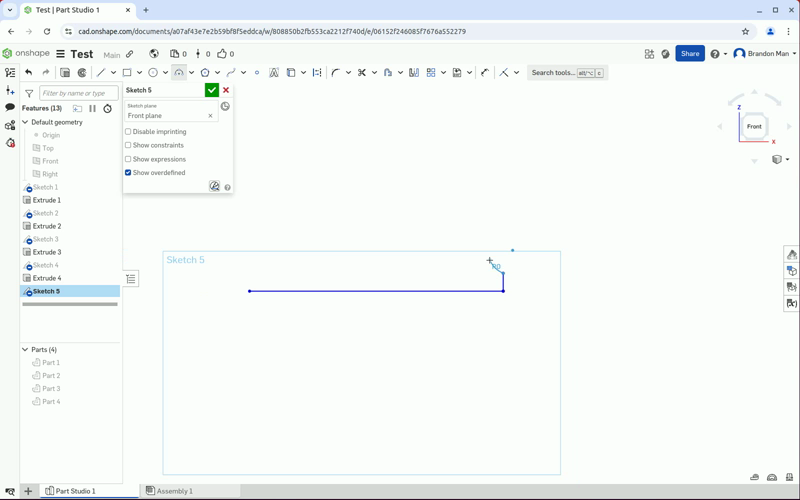
scroll(-6)
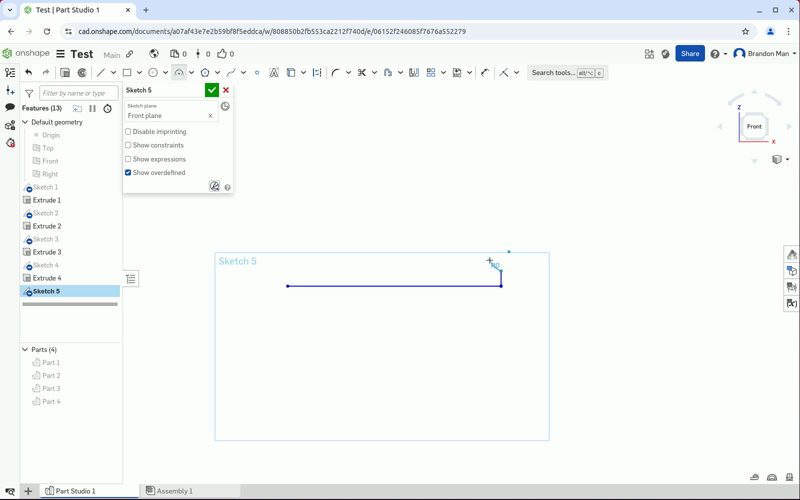
scroll(-6)
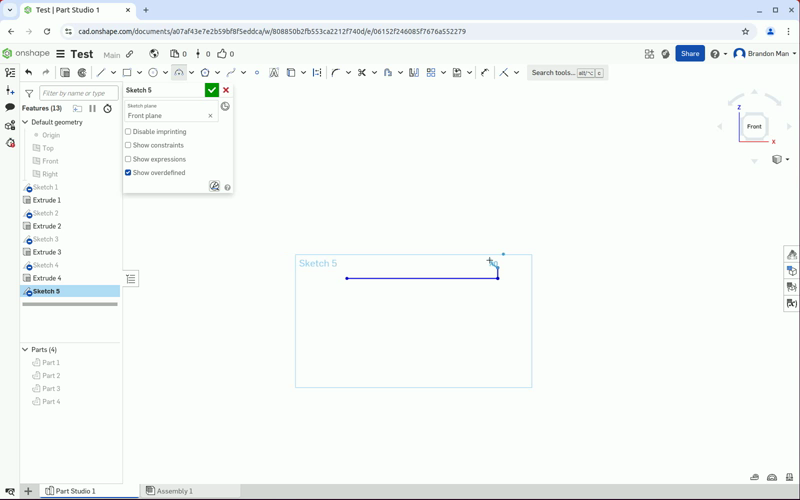
scroll(-6)
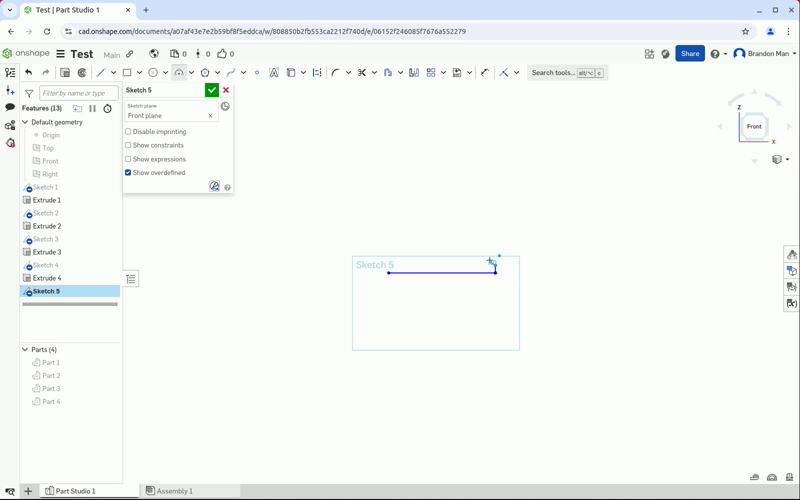
scroll(-6)
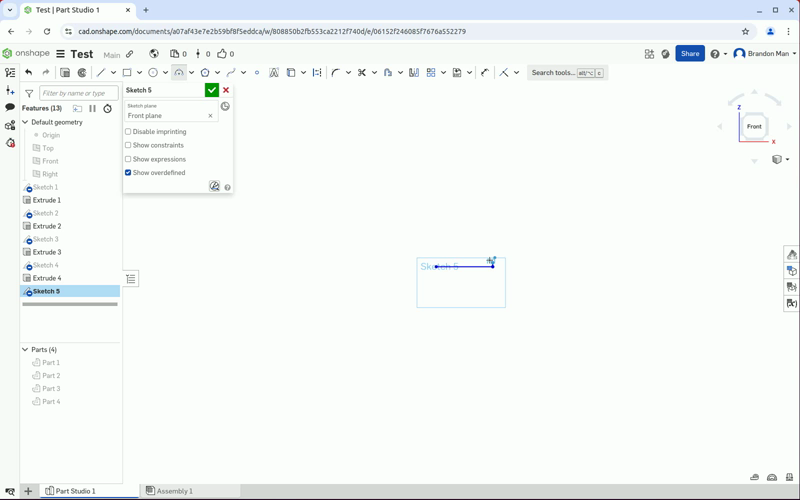
mouse_move(492, 260)
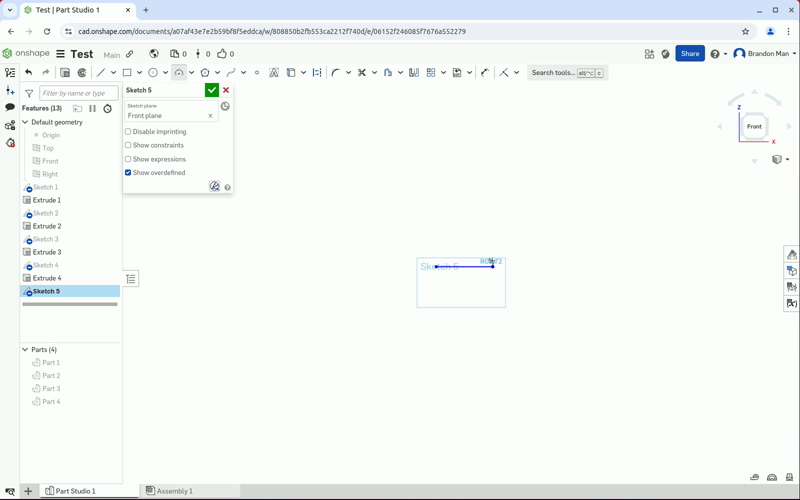
scroll(6)
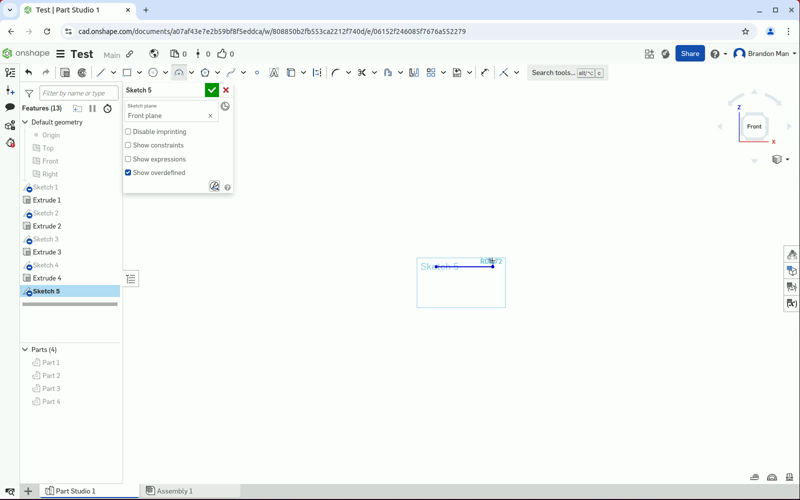
scroll(6)
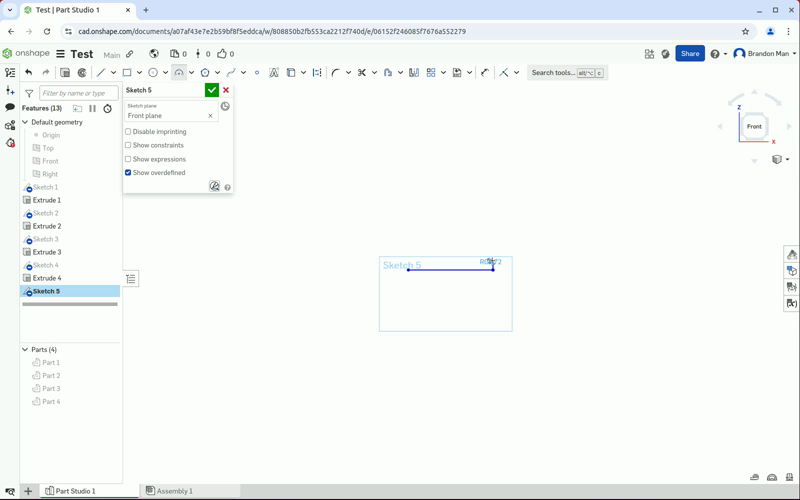
scroll(6)
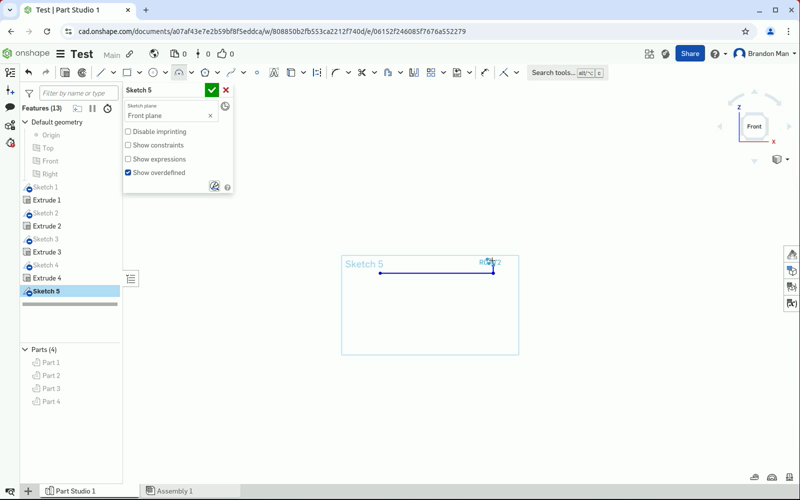
scroll(6)
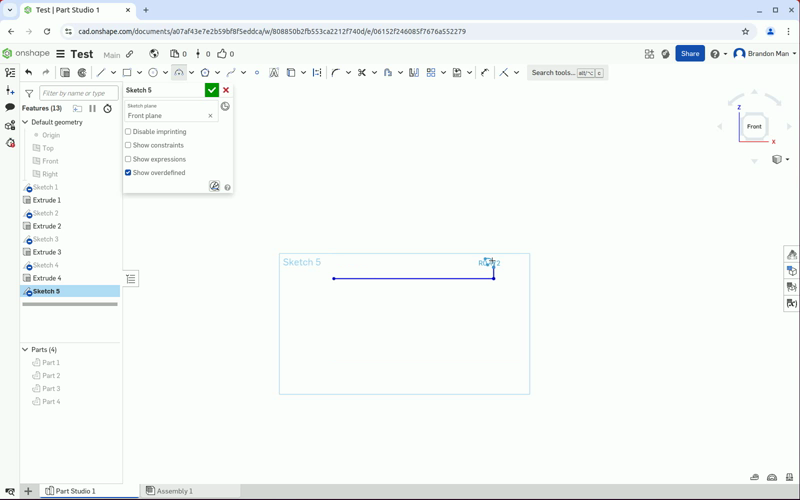
scroll(6)
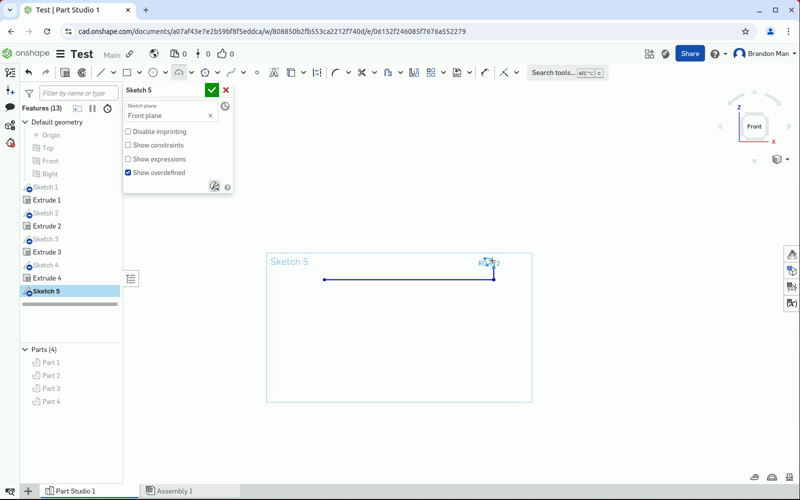
scroll(6)
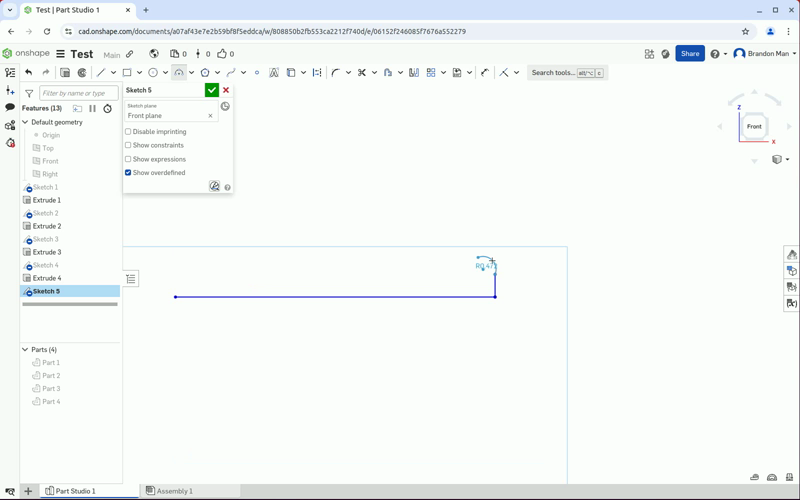
scroll(6)
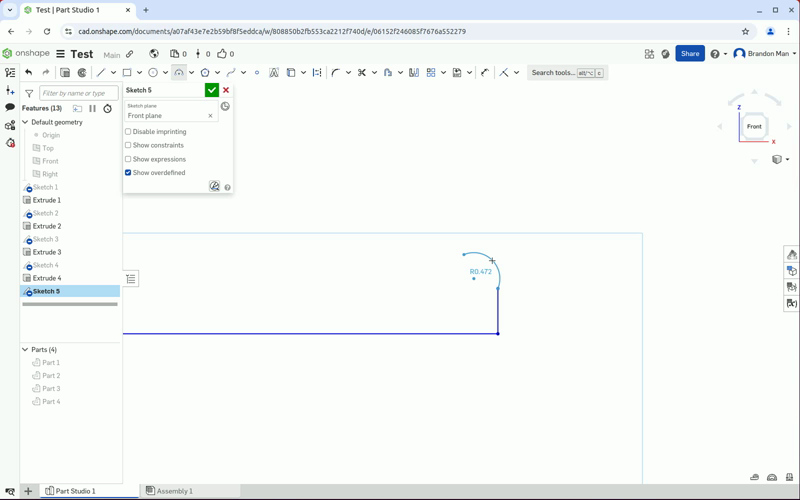
click(492, 260)
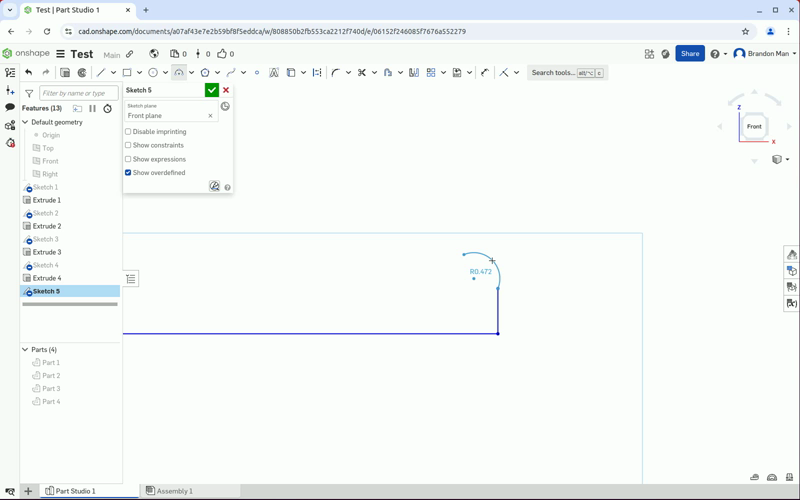
scroll(-6)
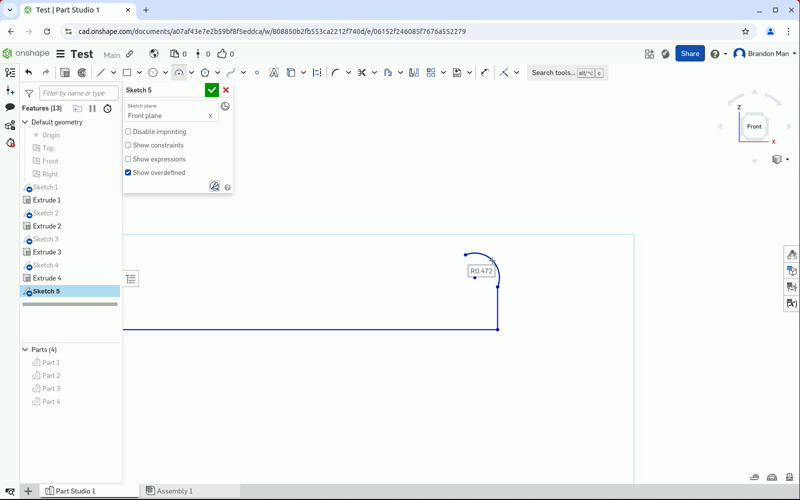
scroll(-6)
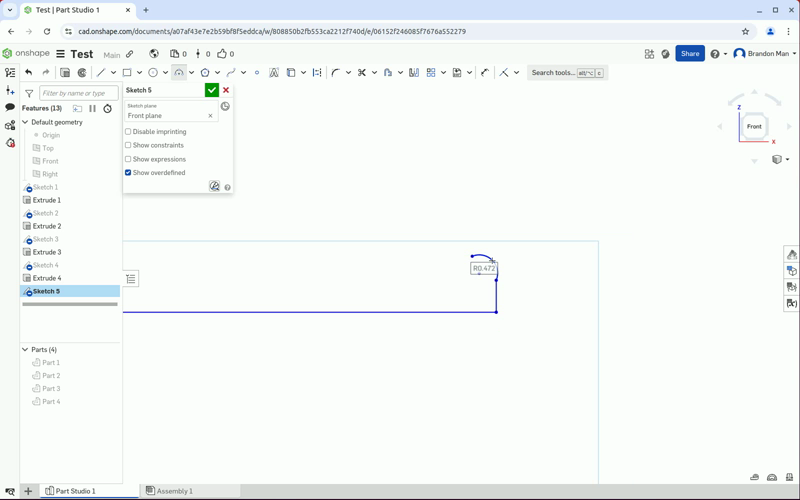
scroll(-6)
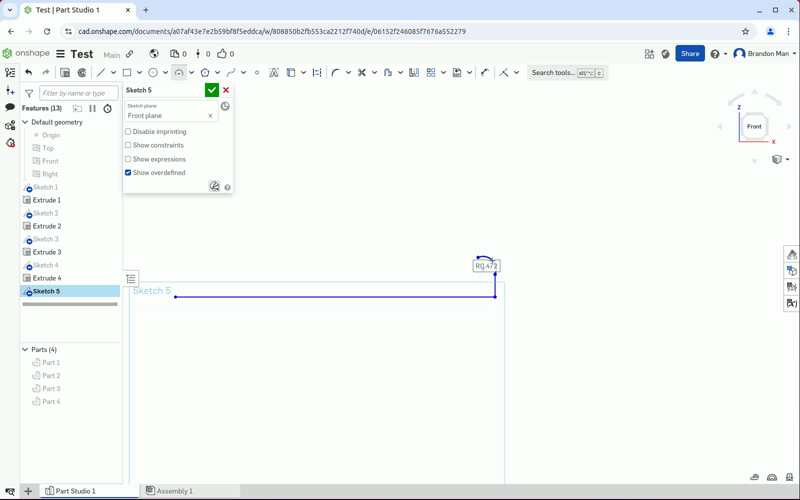
scroll(-6)
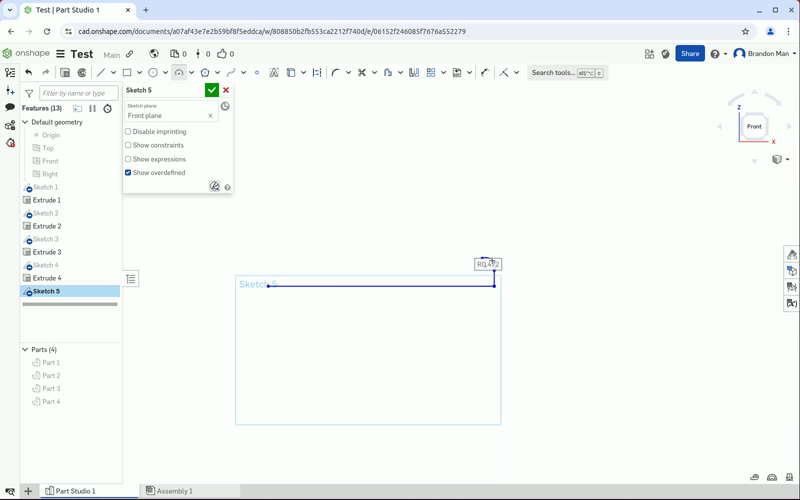
scroll(-6)
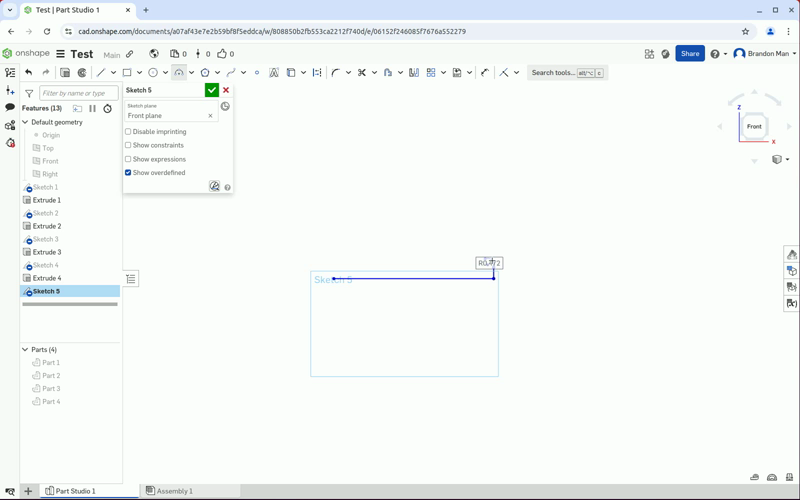
scroll(-6)
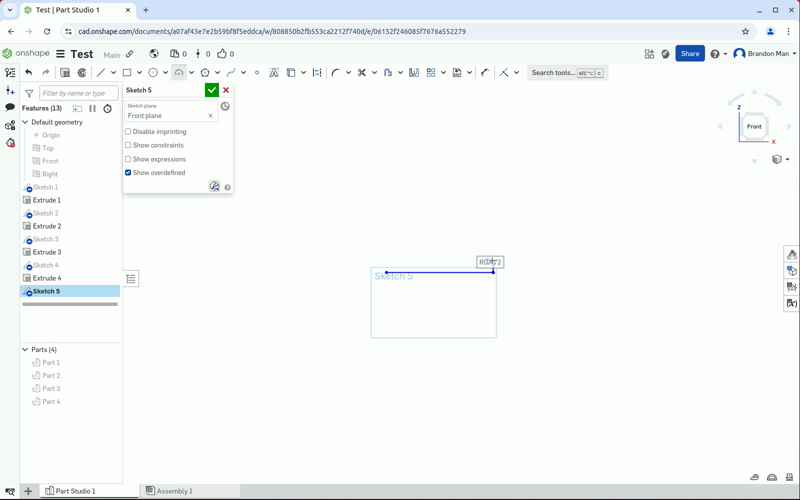
scroll(-6)
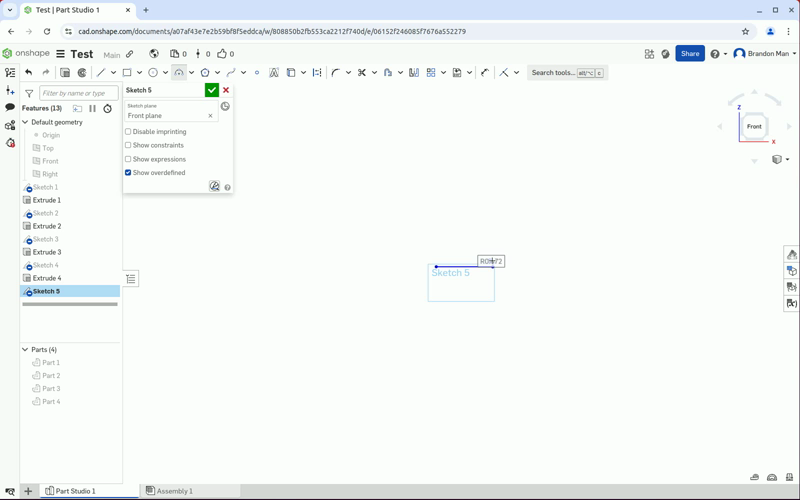
key_up(shift)
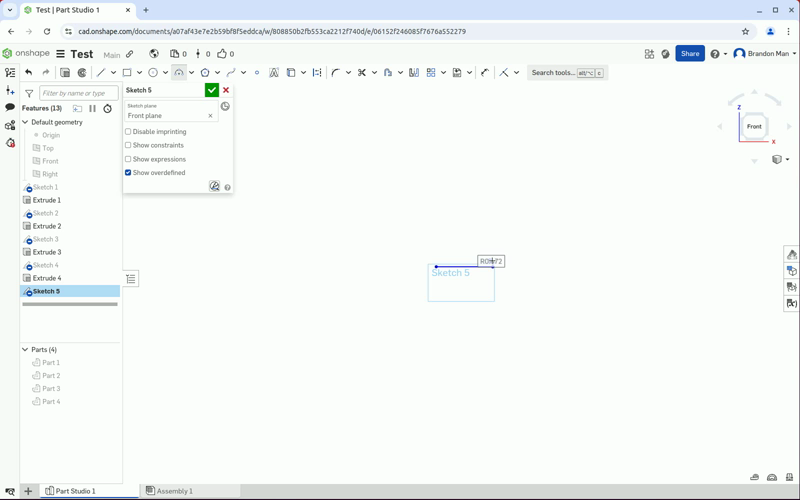
key(esc)
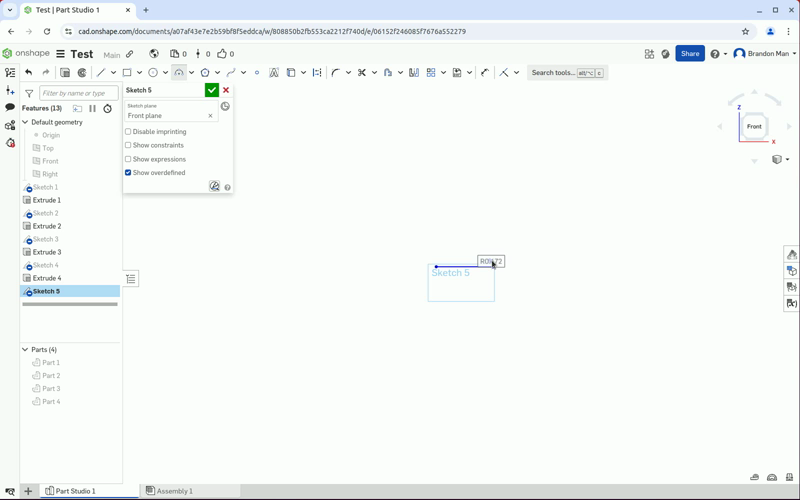
key(l)
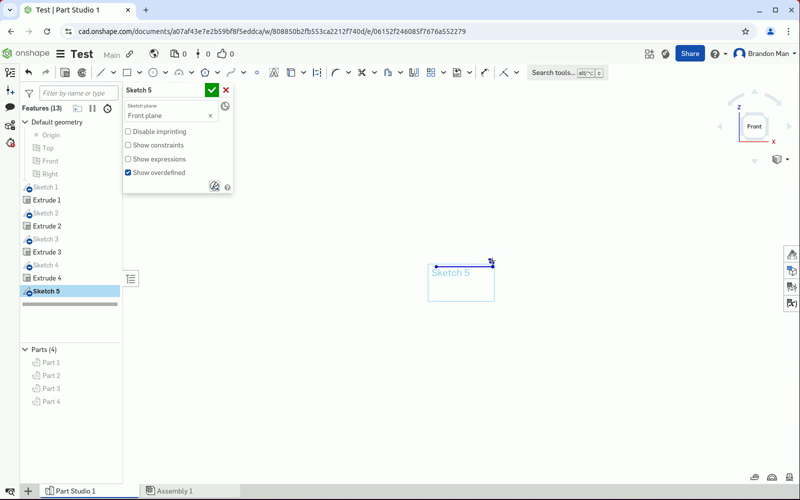
mouse_move(489, 259)
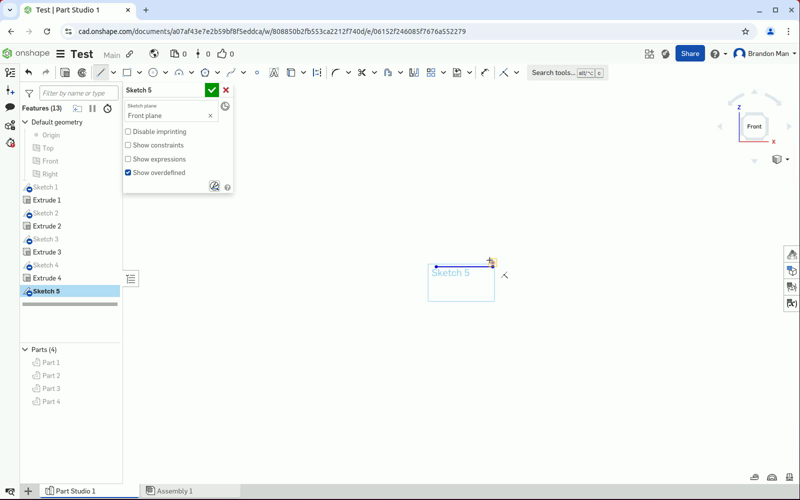
scroll(6)
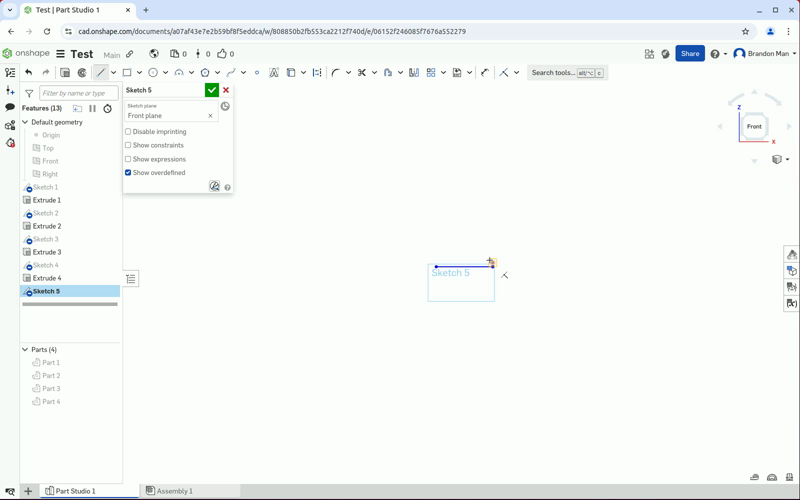
scroll(6)
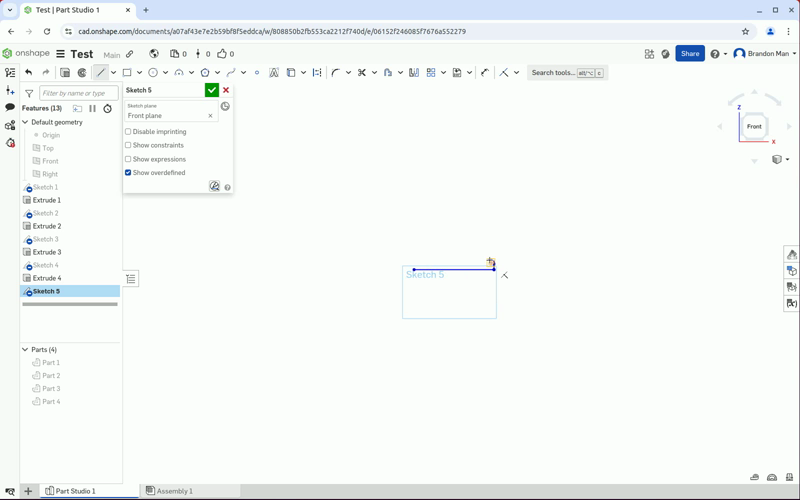
scroll(6)
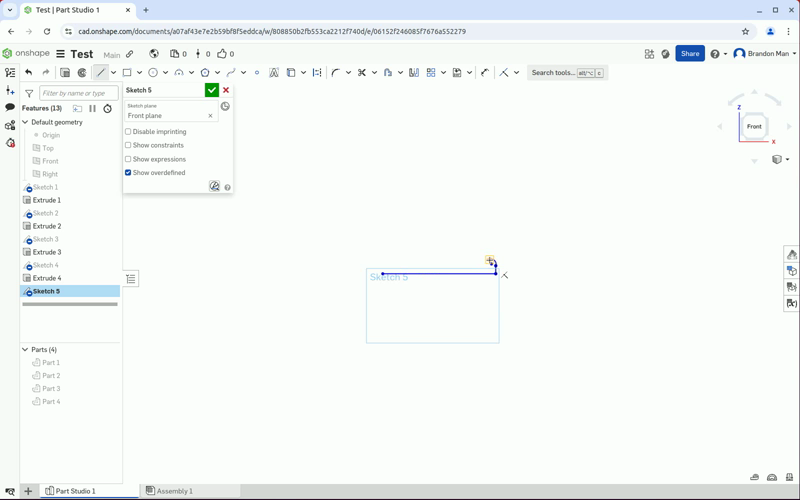
scroll(6)
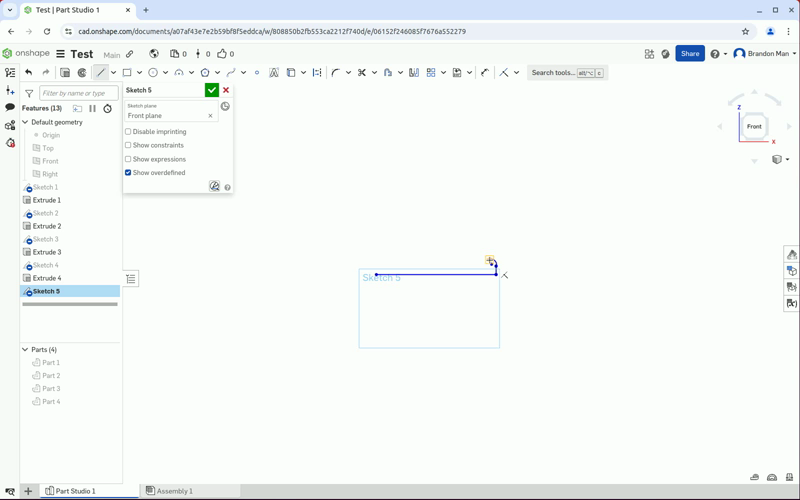
scroll(6)
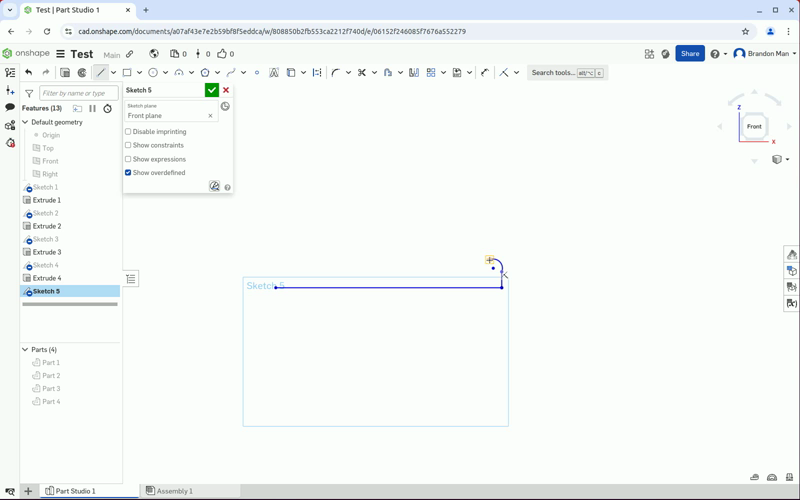
scroll(6)
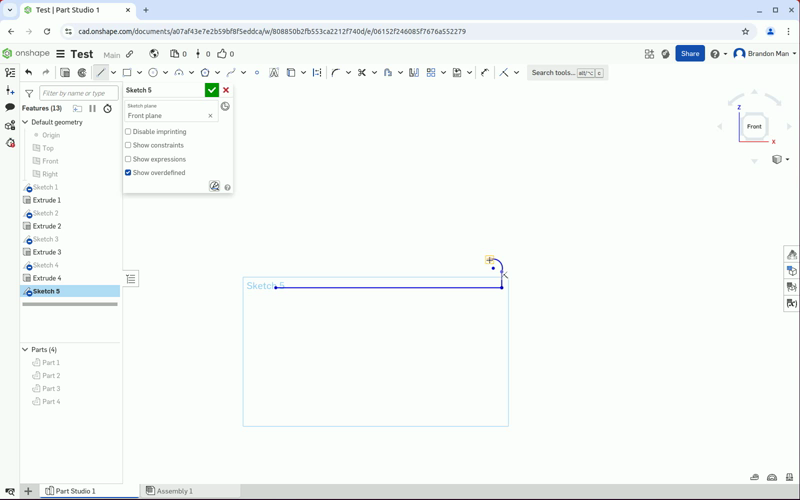
scroll(6)
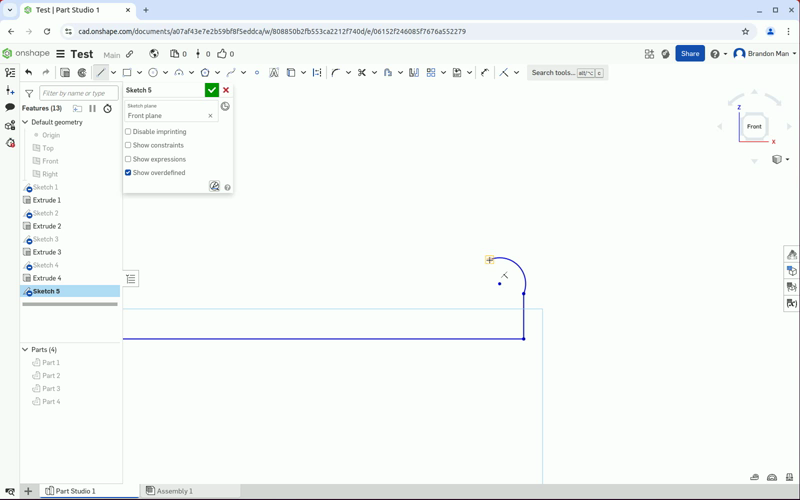
click(489, 259)
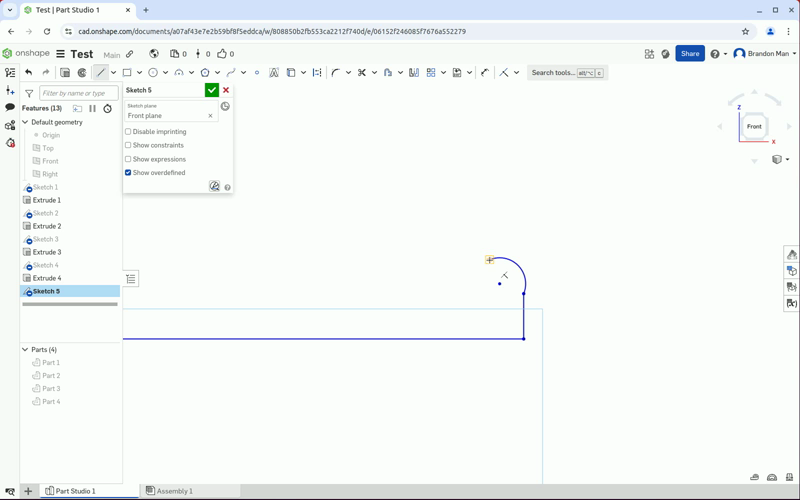
scroll(-6)
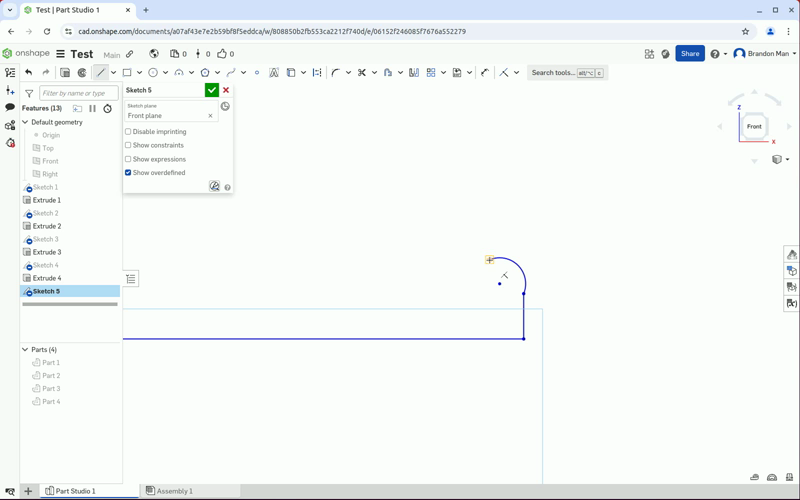
scroll(-6)
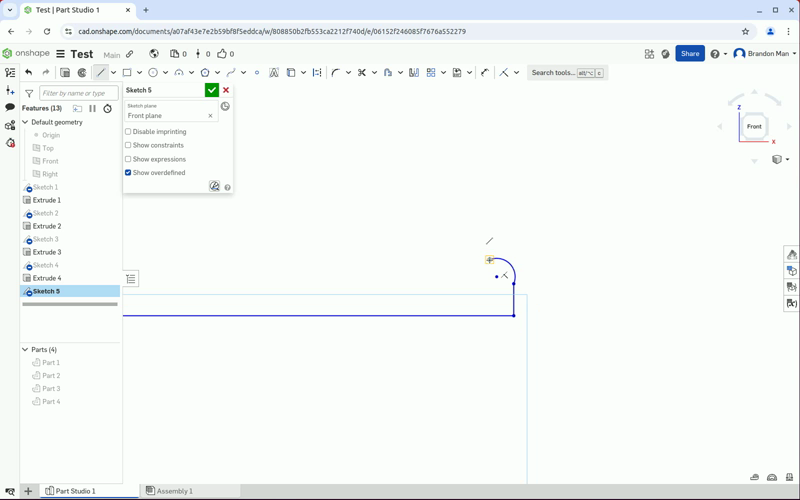
scroll(-6)
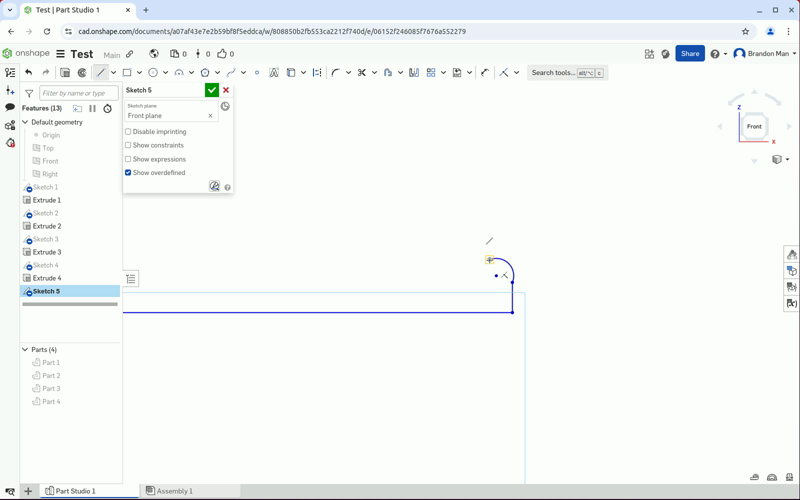
scroll(-6)
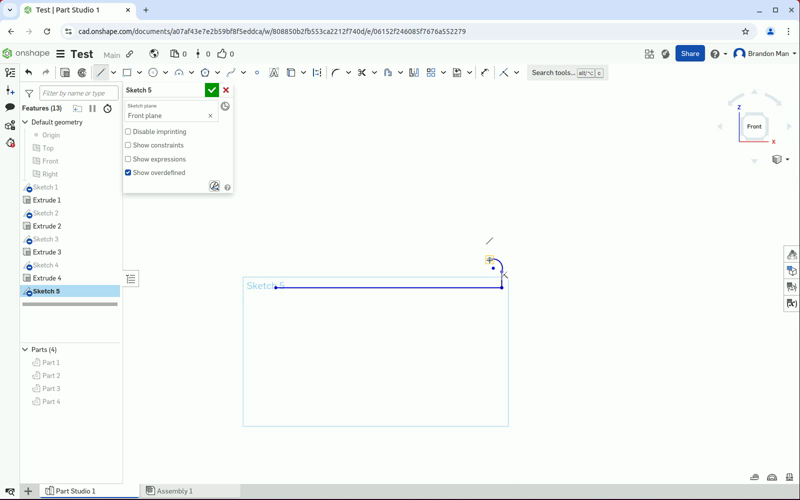
scroll(-6)
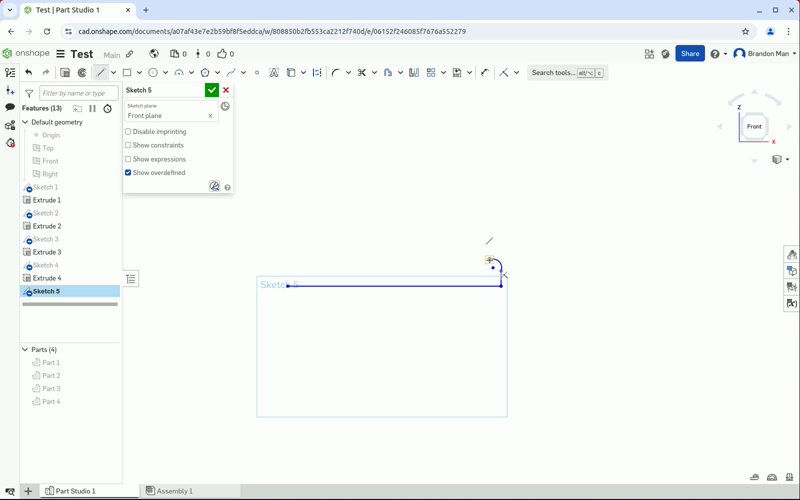
scroll(-6)
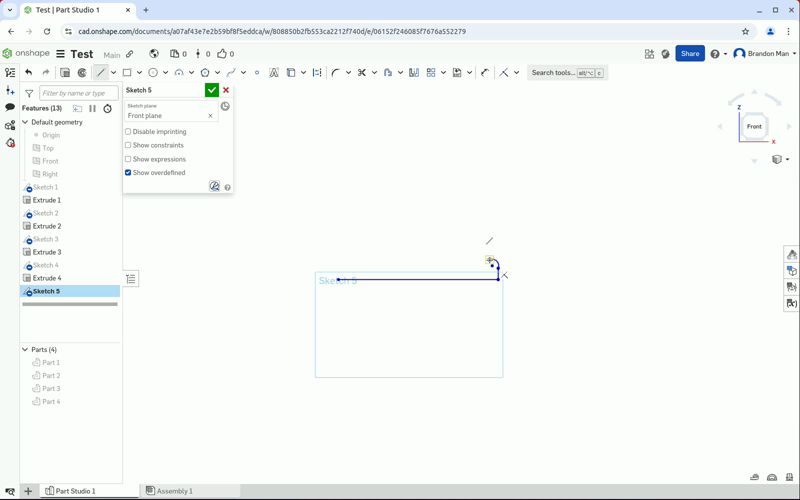
scroll(-6)
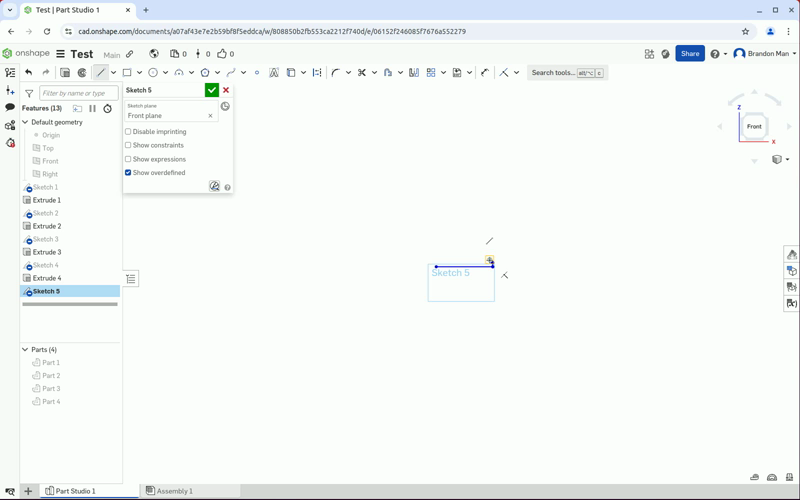
key_down(shift)
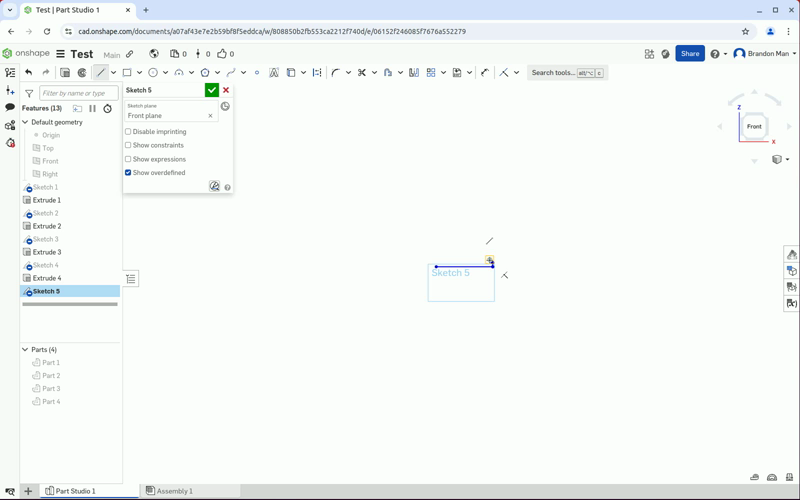
mouse_move(519, 259)
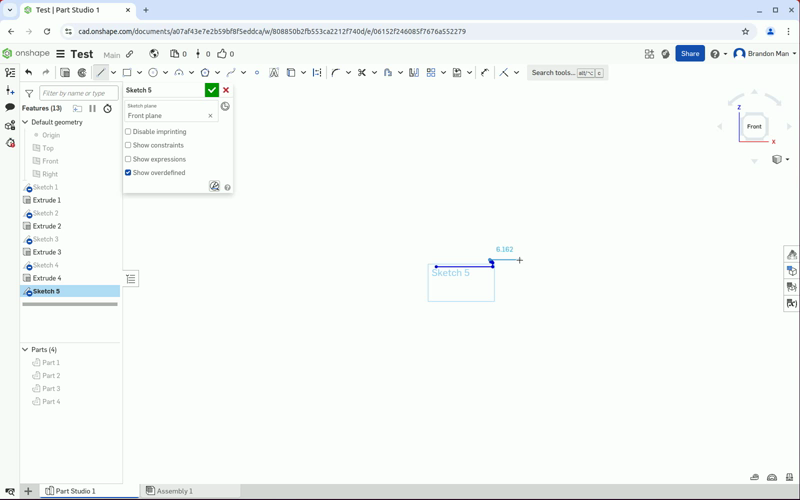
mouse_move(439, 259)
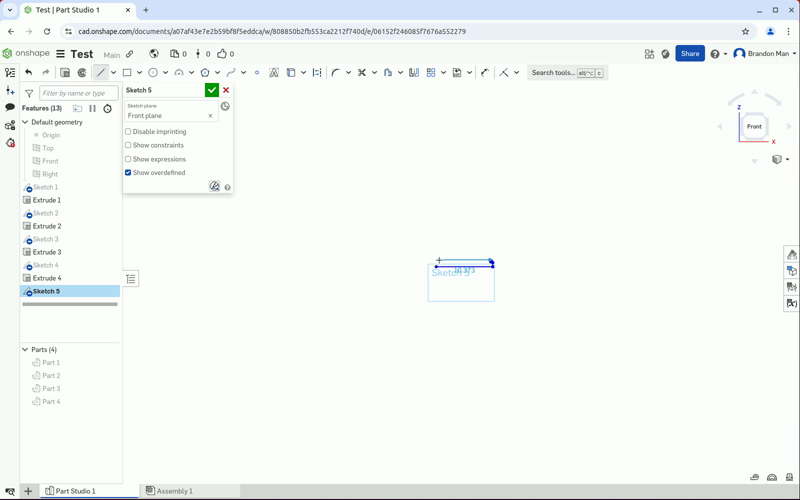
click(439, 259)
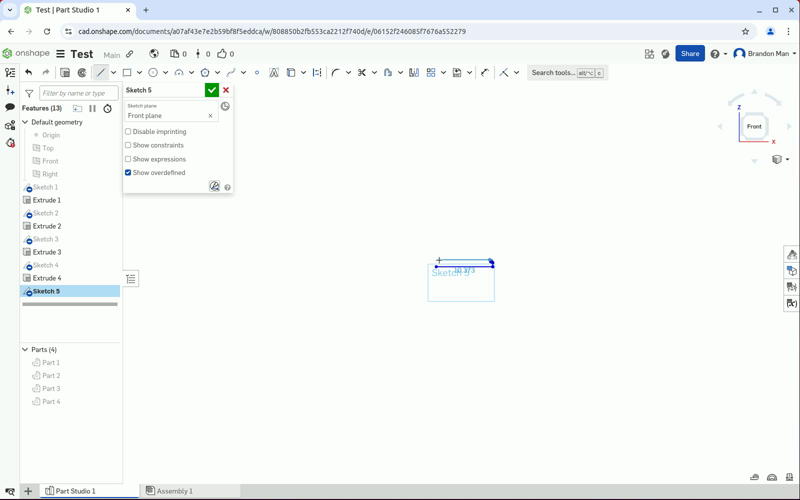
key_up(shift)
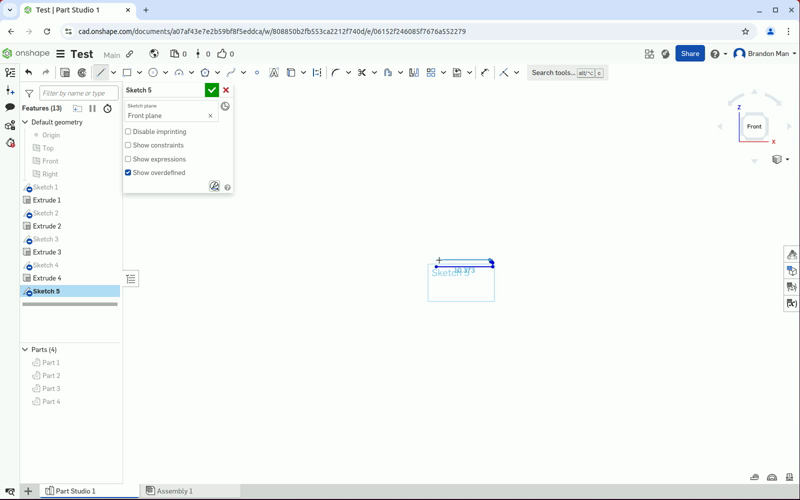
key(esc)
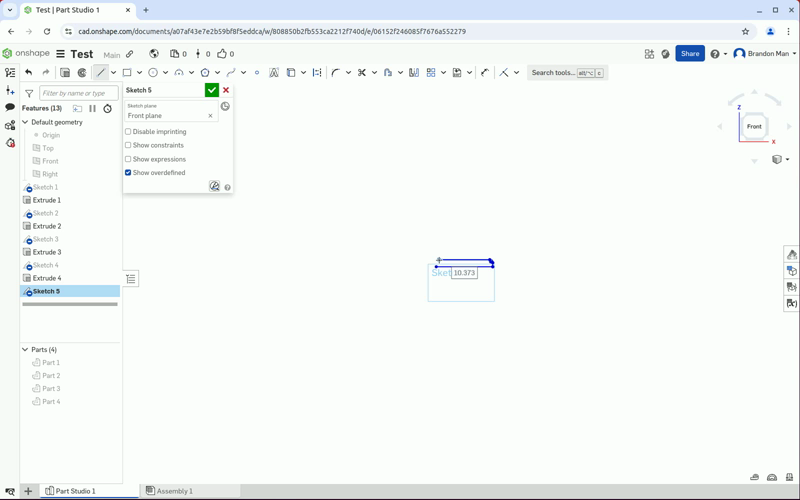
key(a)
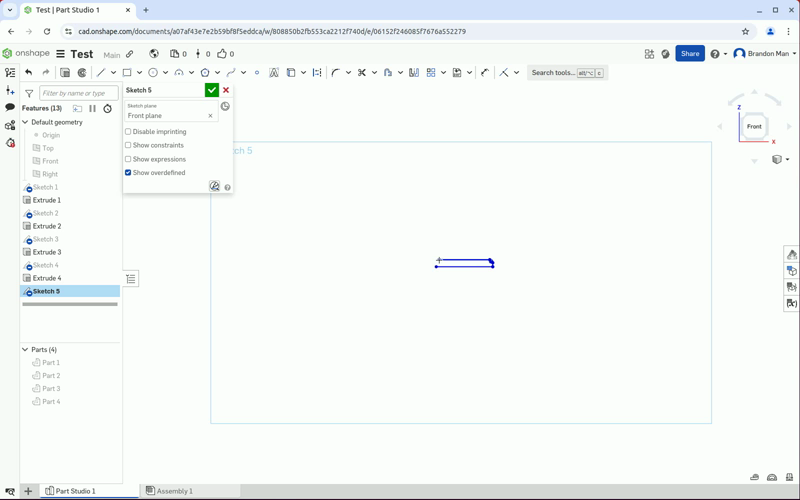
mouse_move(439, 259)
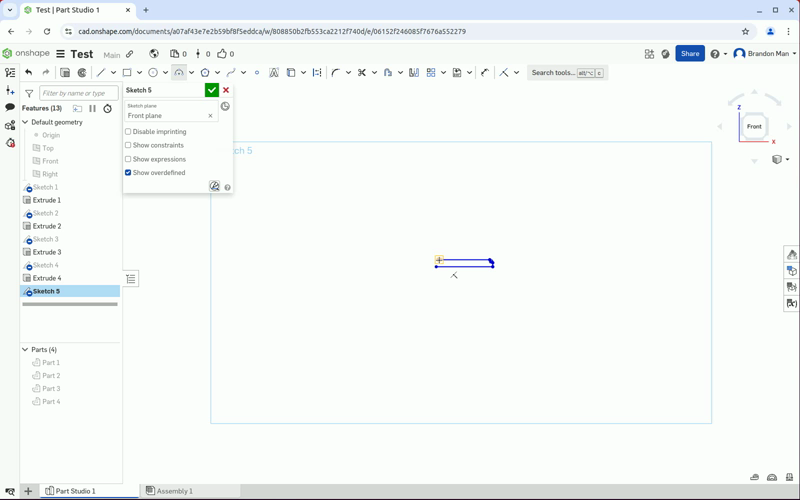
click(439, 259)
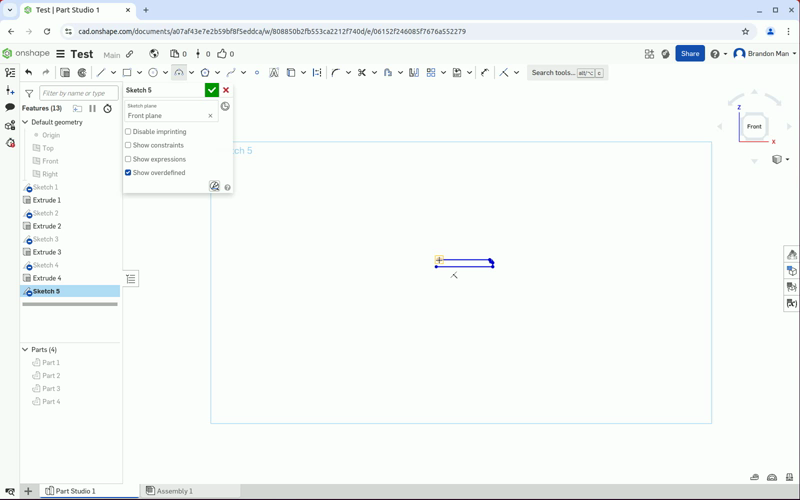
key_down(shift)
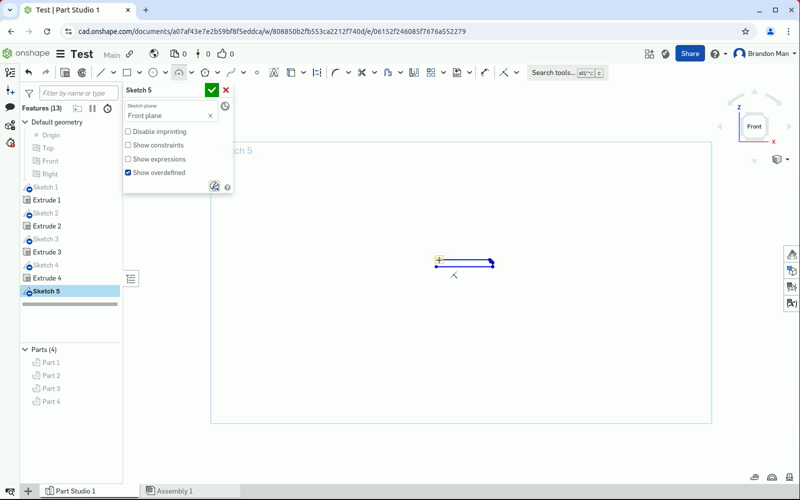
mouse_move(436, 262)
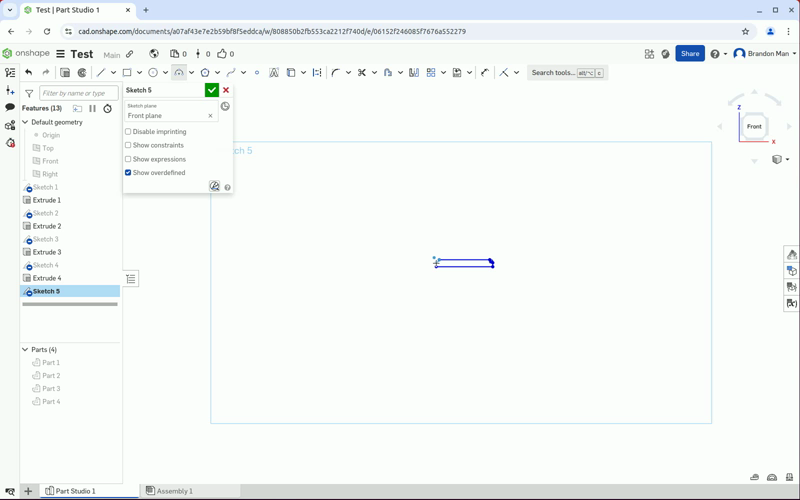
scroll(6)
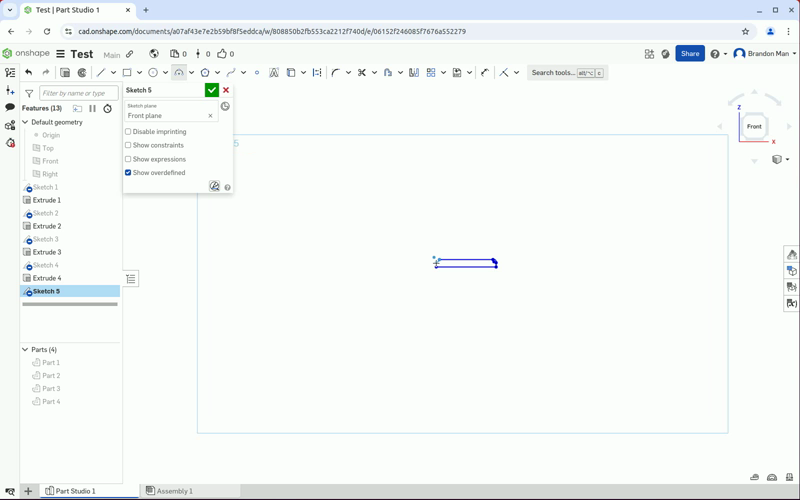
scroll(6)
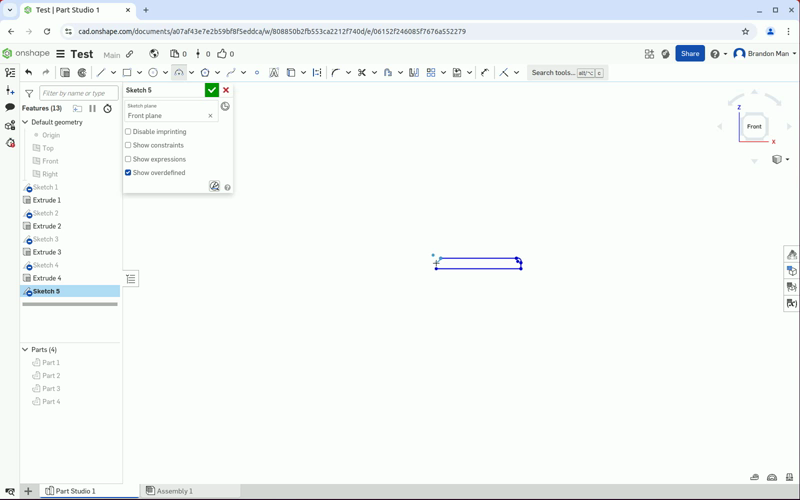
scroll(6)
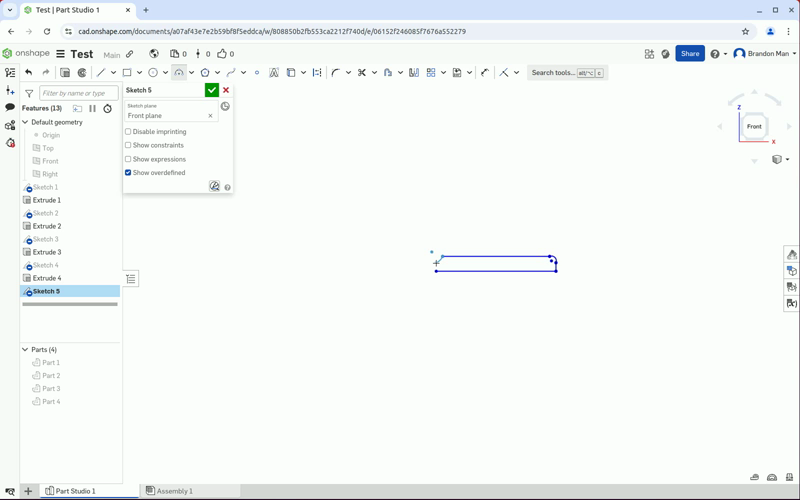
scroll(6)
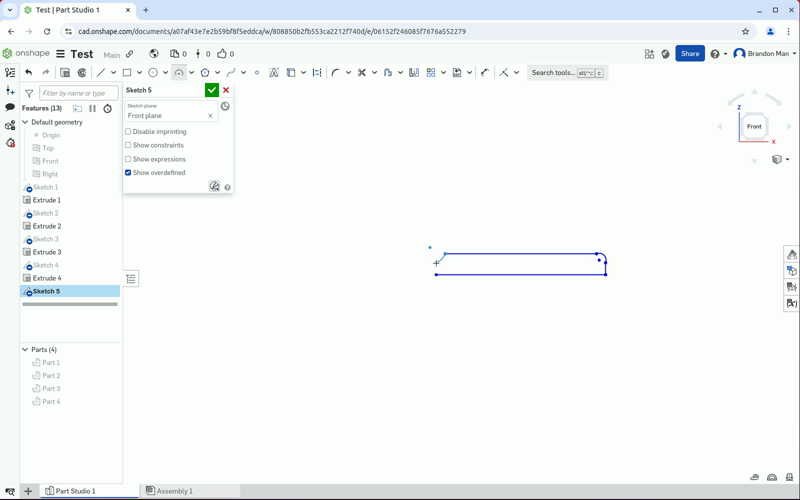
scroll(6)
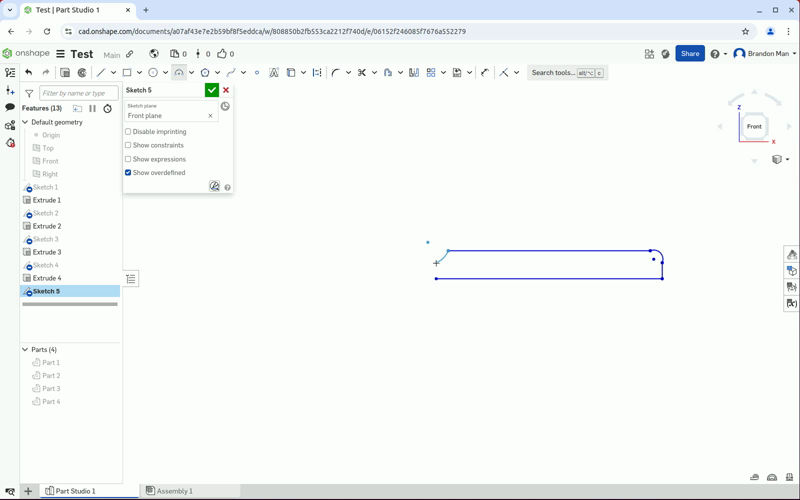
scroll(6)
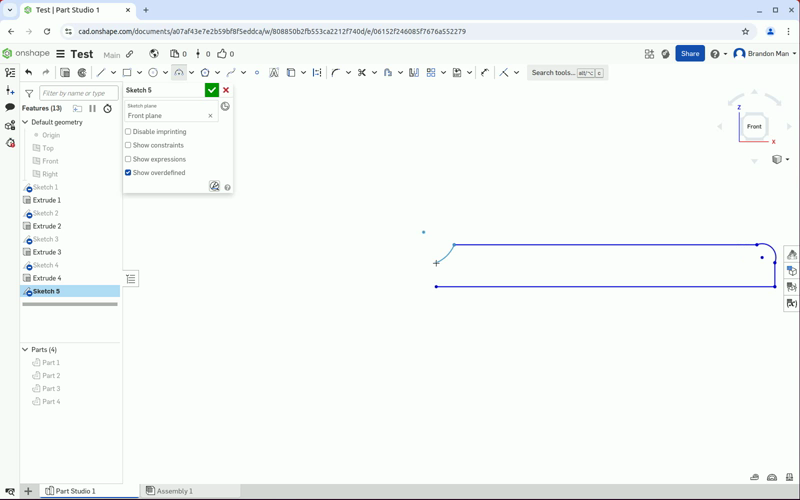
scroll(6)
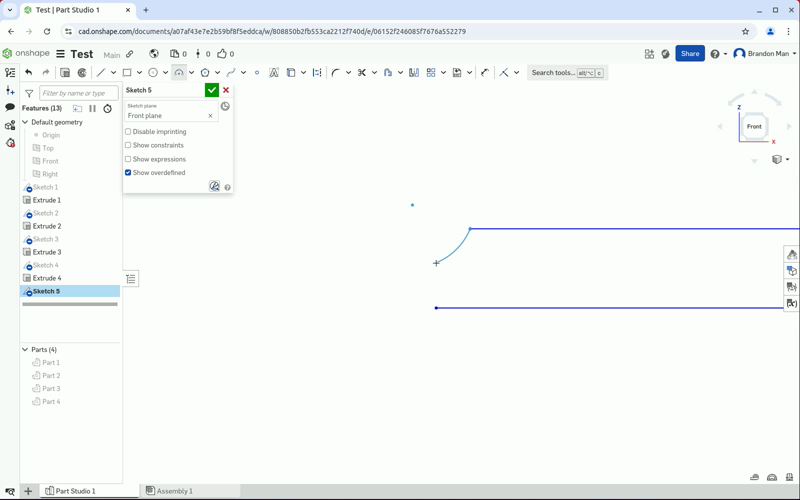
click(436, 262)
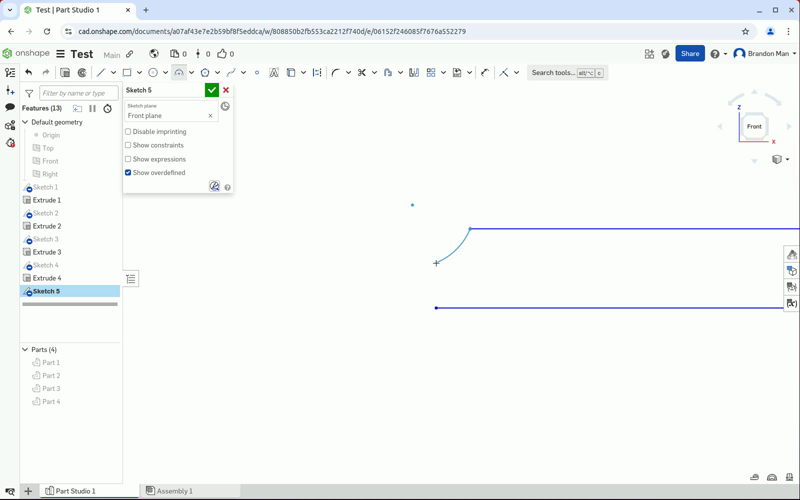
scroll(-6)
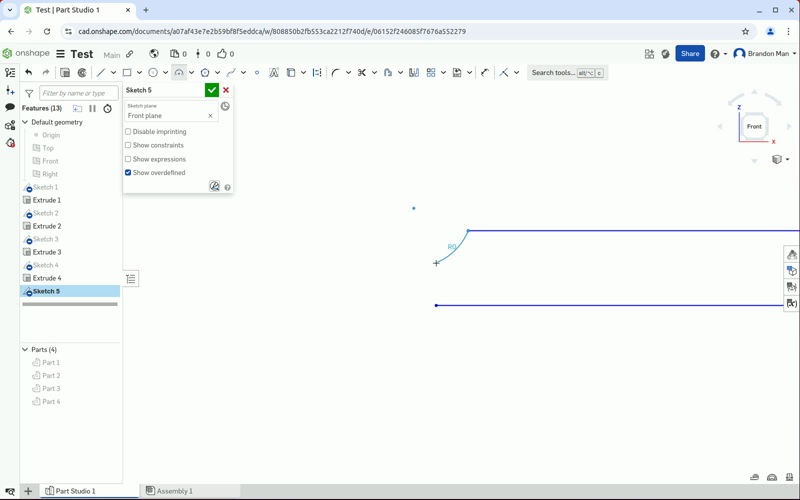
scroll(-6)
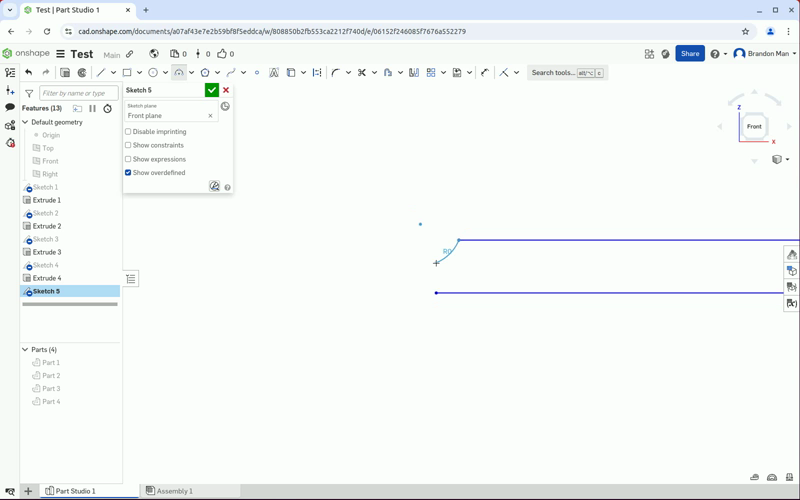
scroll(-6)
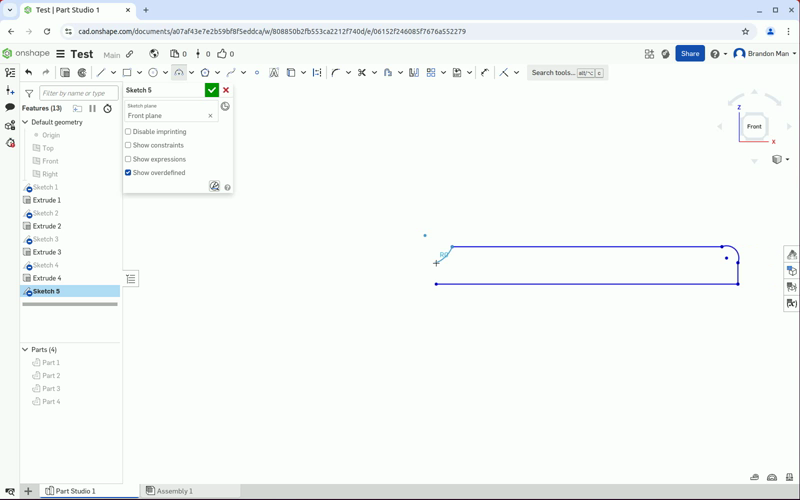
scroll(-6)
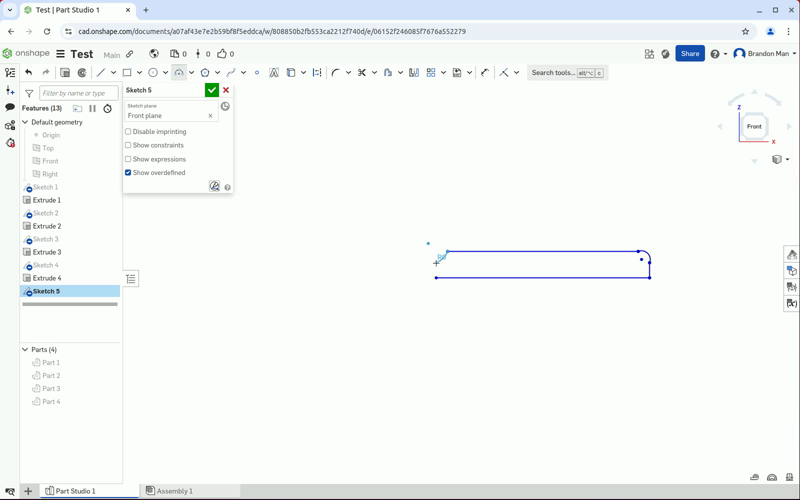
scroll(-6)
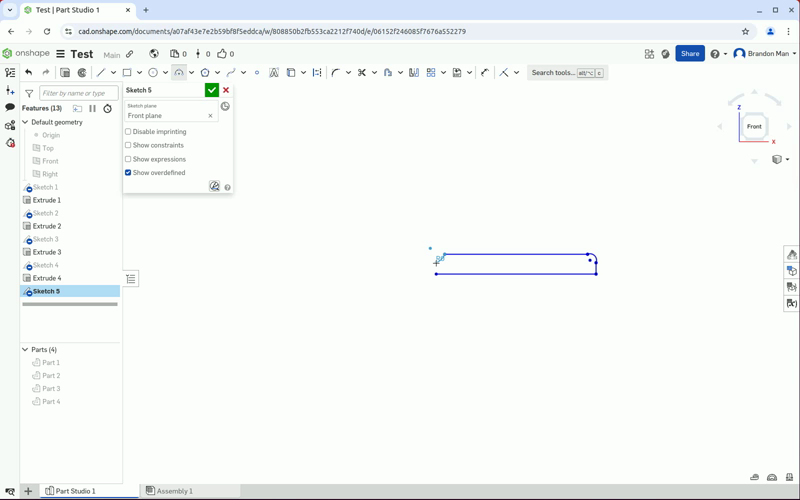
scroll(-6)
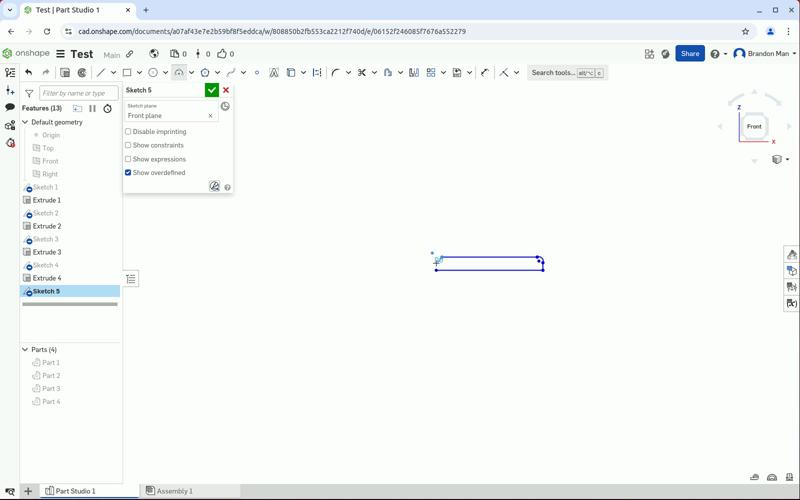
scroll(-6)
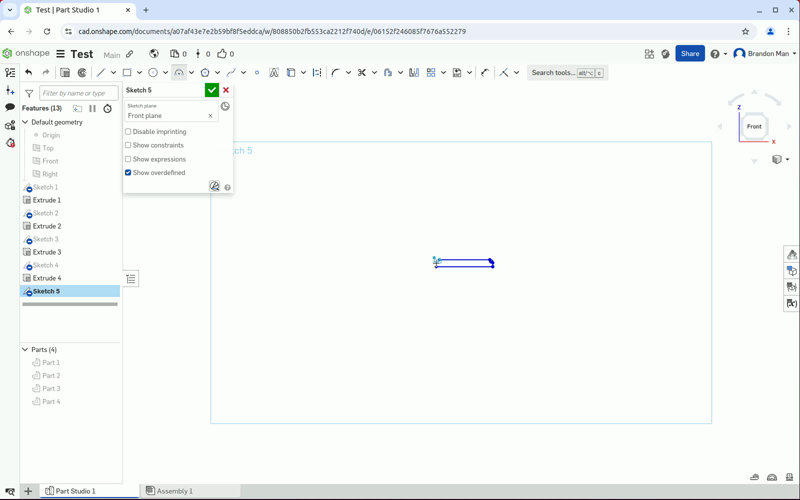
mouse_move(437, 260)
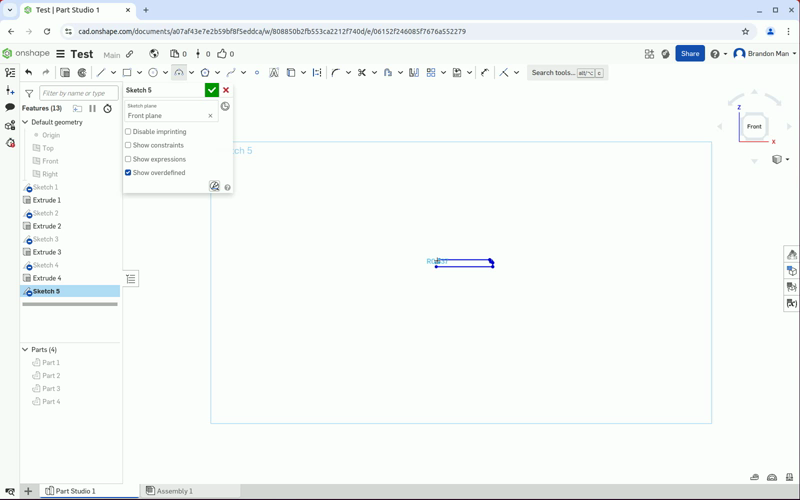
scroll(6)
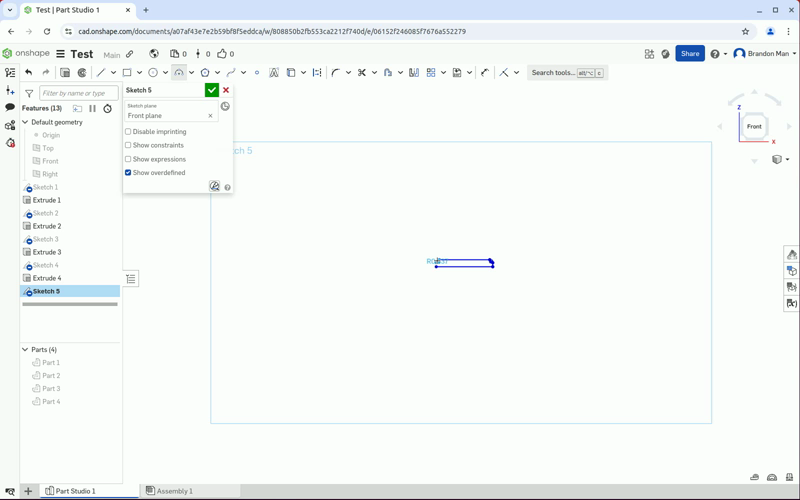
scroll(6)
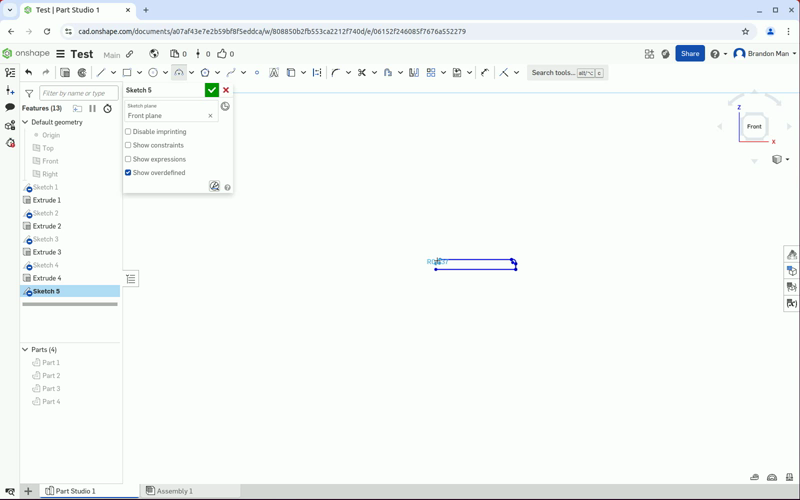
scroll(6)
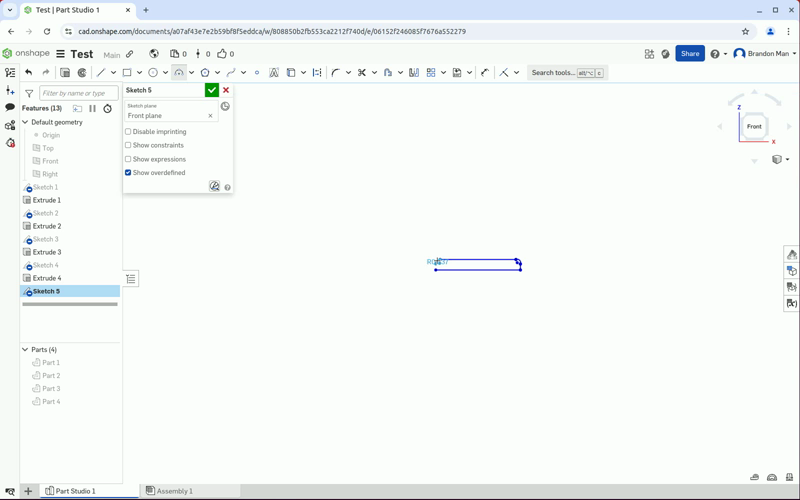
scroll(6)
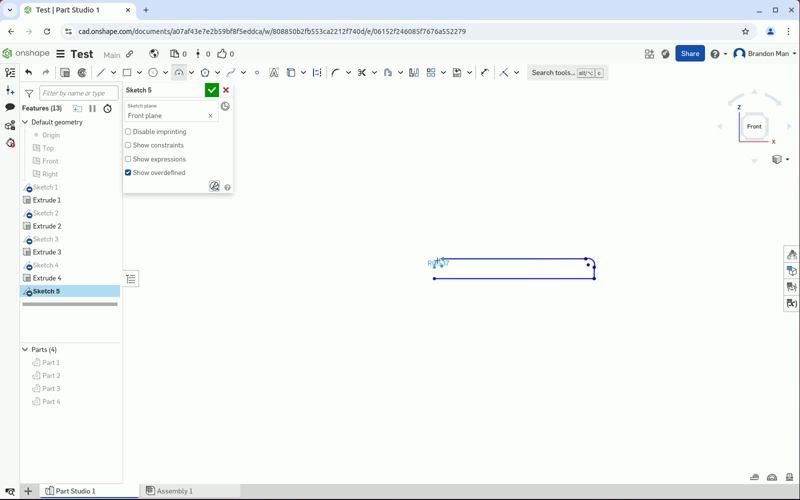
scroll(6)
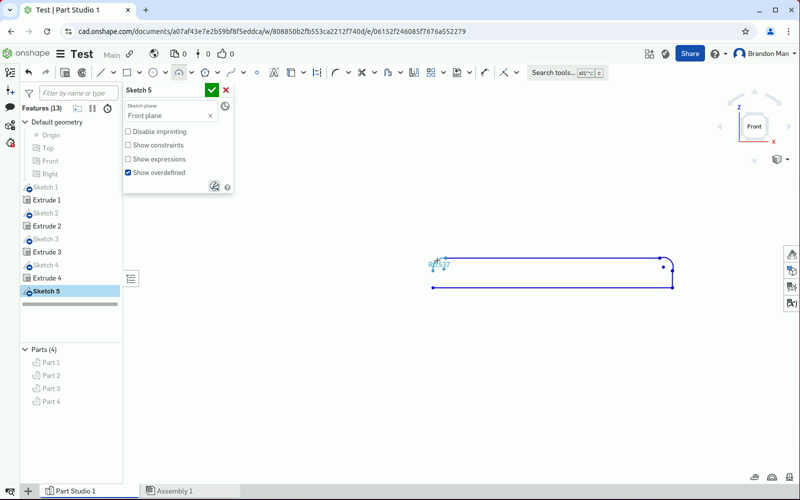
scroll(6)
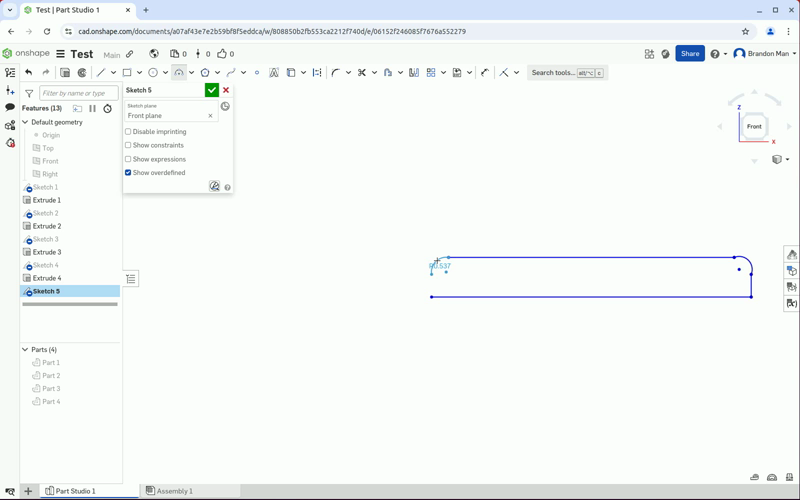
scroll(6)
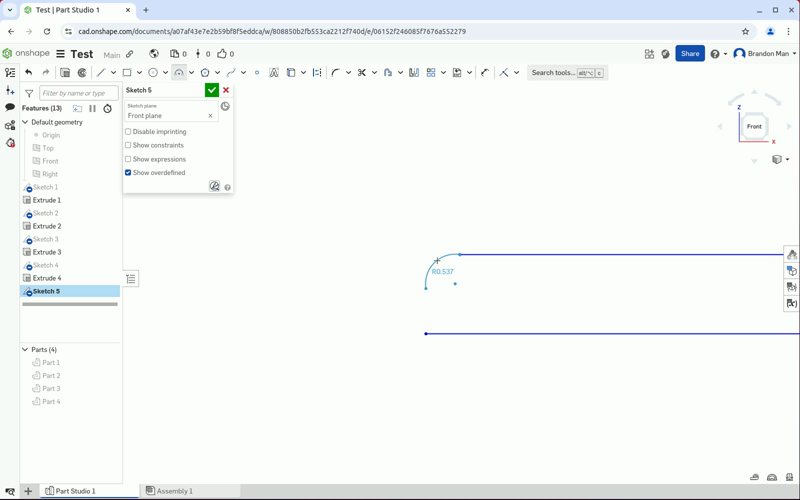
click(437, 260)
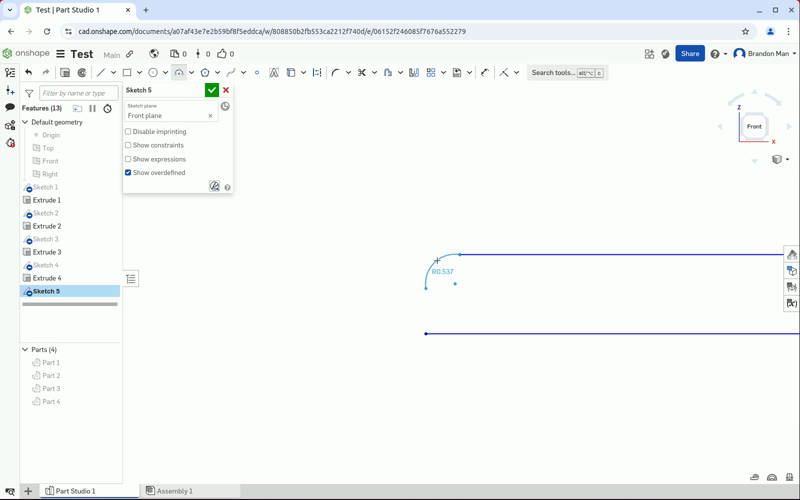
scroll(-6)
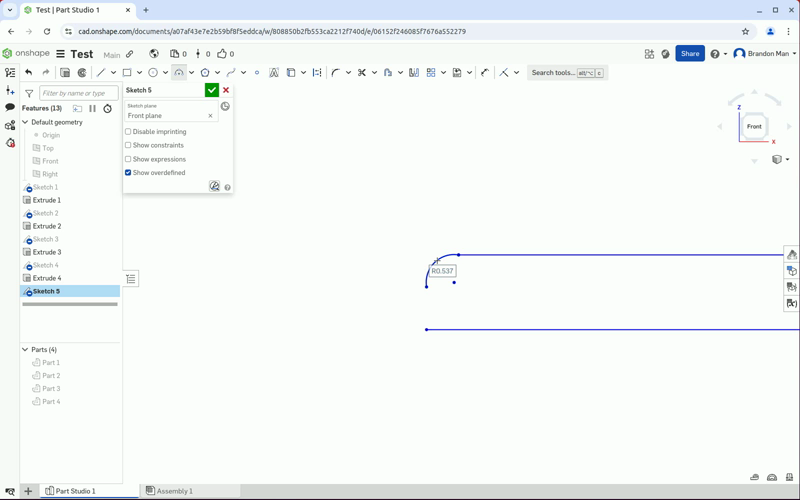
scroll(-6)
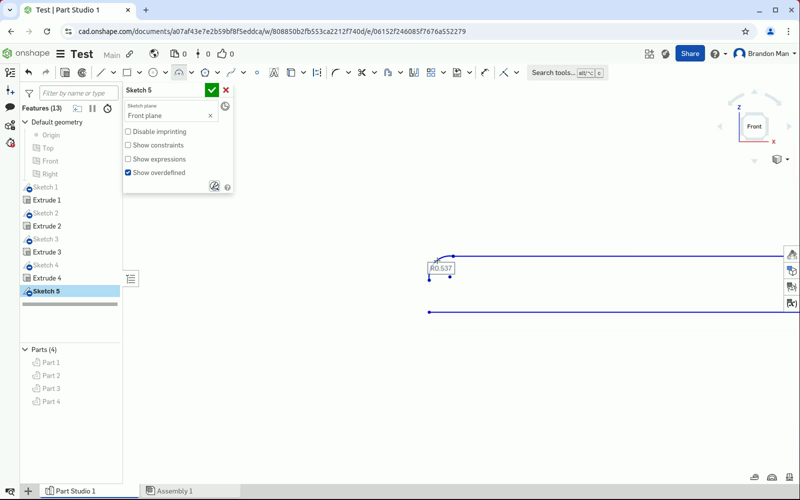
scroll(-6)
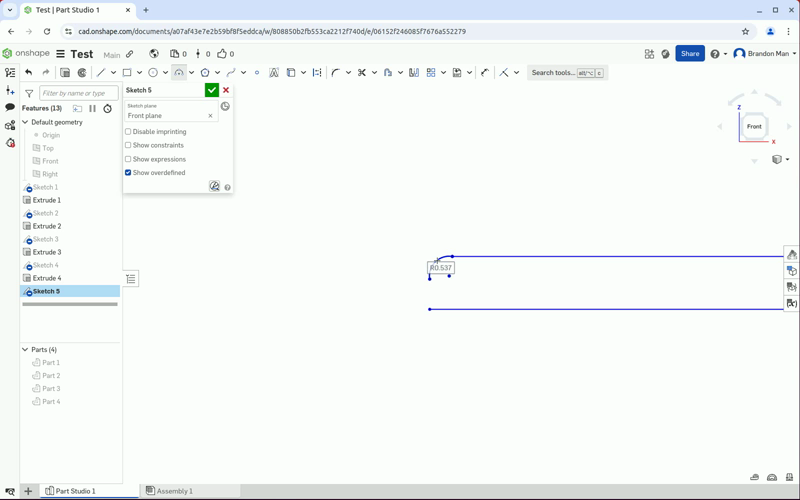
scroll(-6)
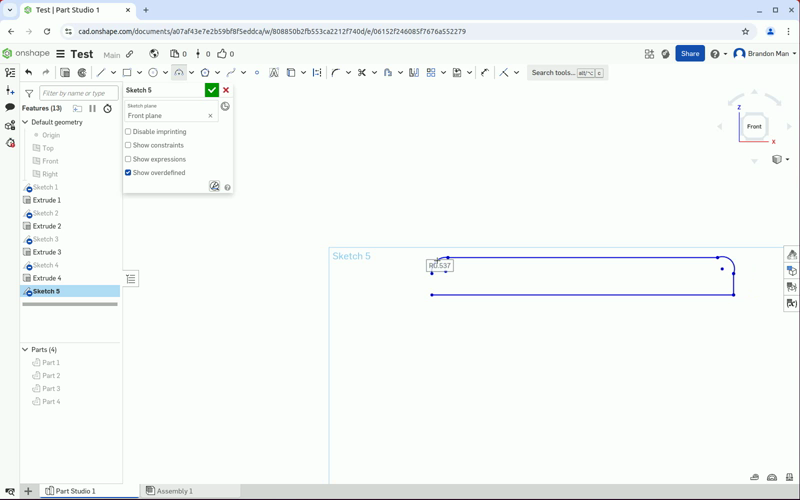
scroll(-6)
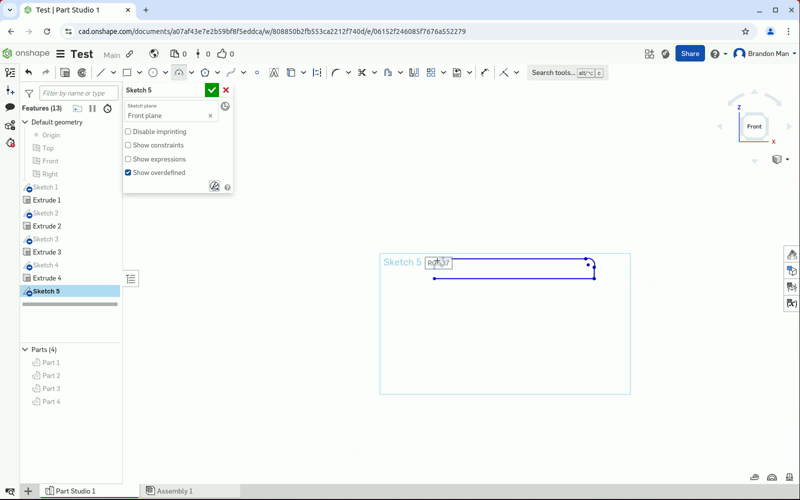
scroll(-6)
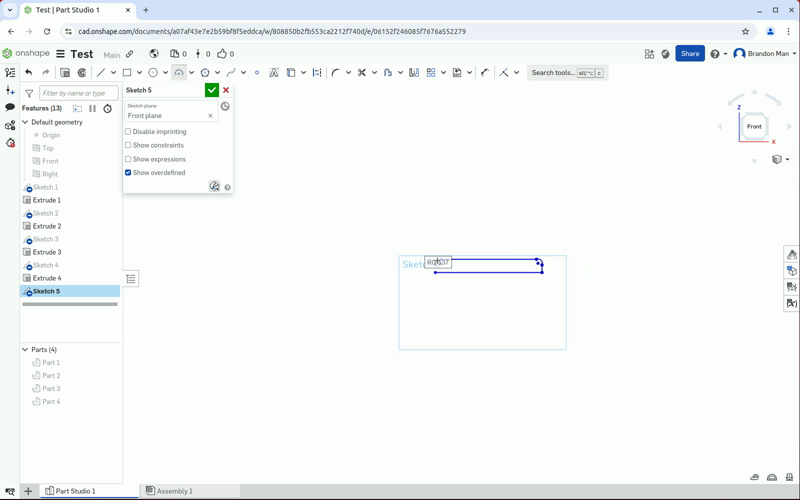
scroll(-6)
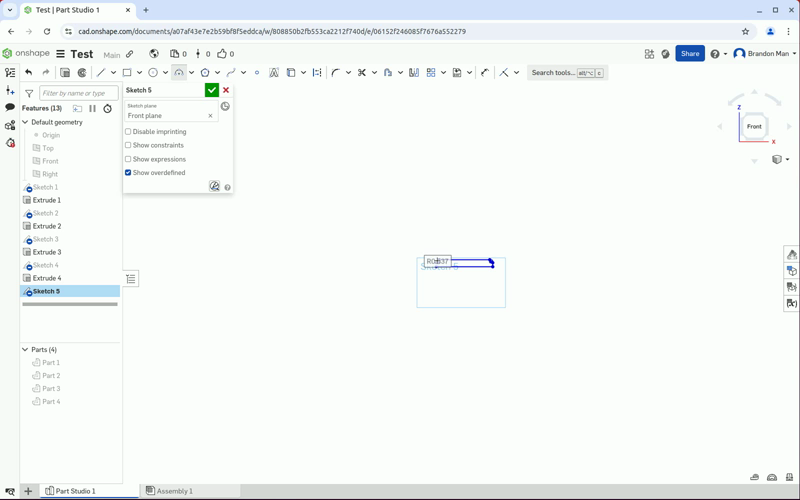
key_up(shift)
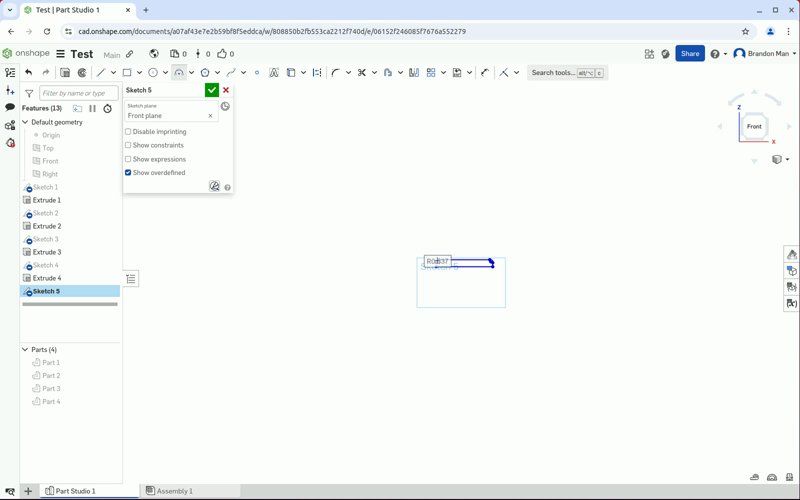
key(esc)
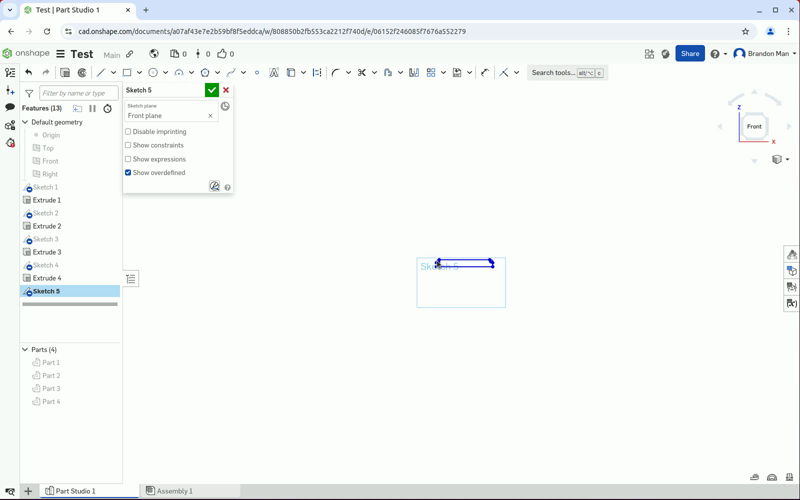
key(l)
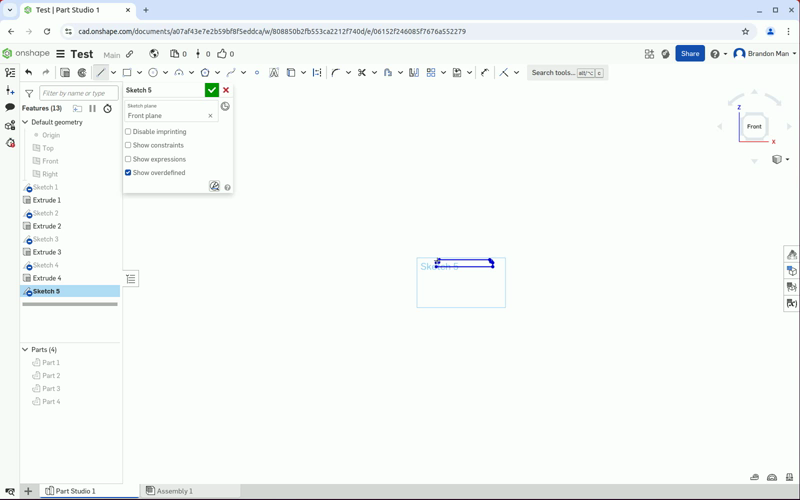
mouse_move(436, 262)
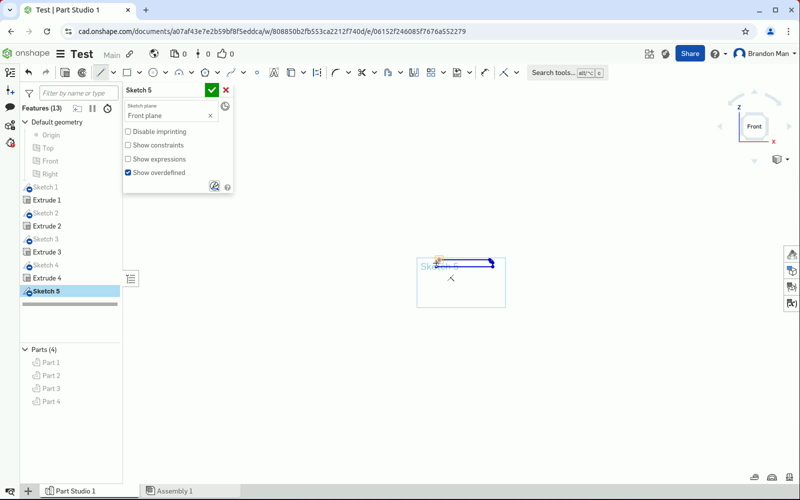
scroll(6)
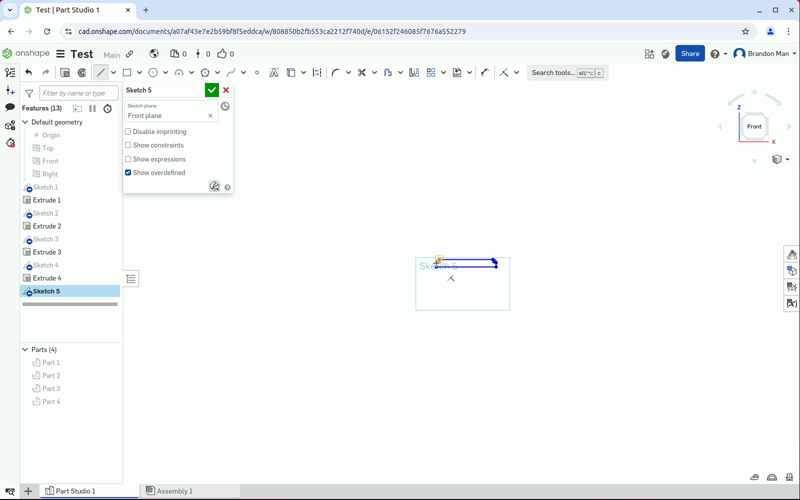
scroll(6)
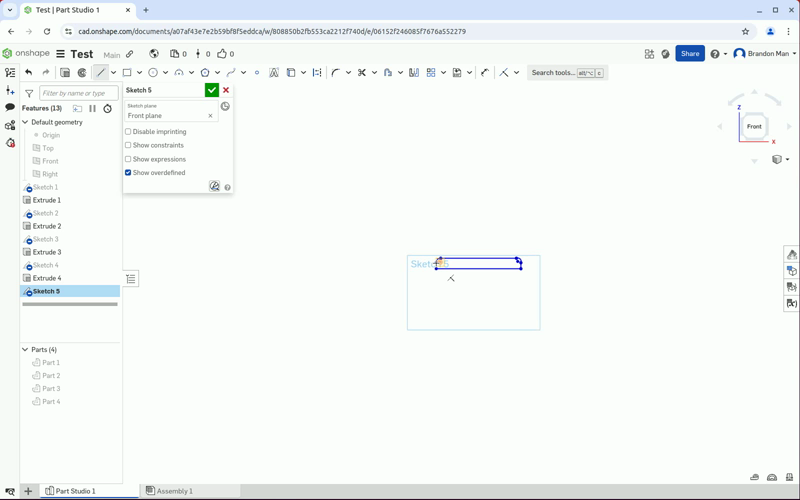
scroll(6)
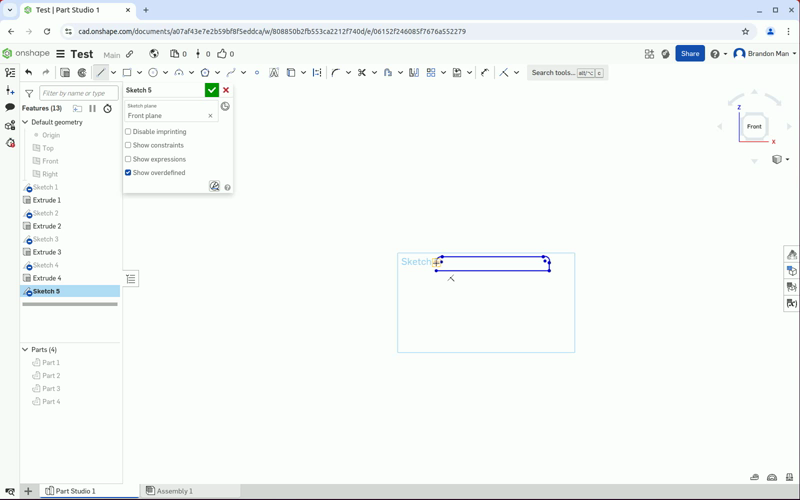
scroll(6)
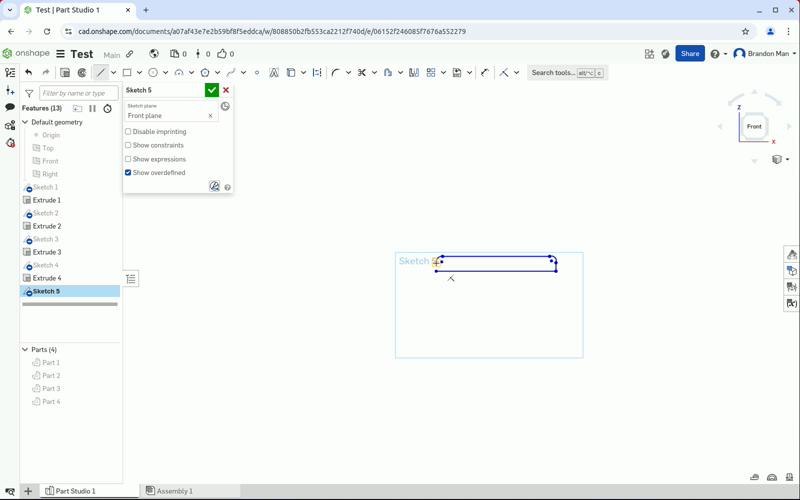
scroll(6)
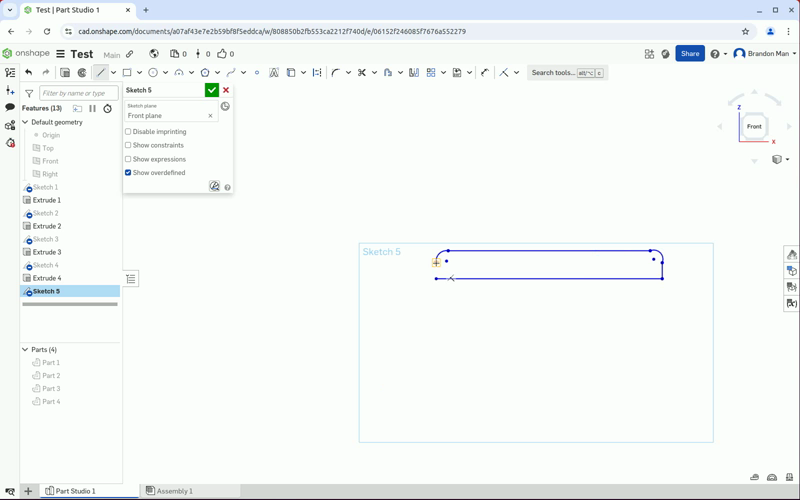
scroll(6)
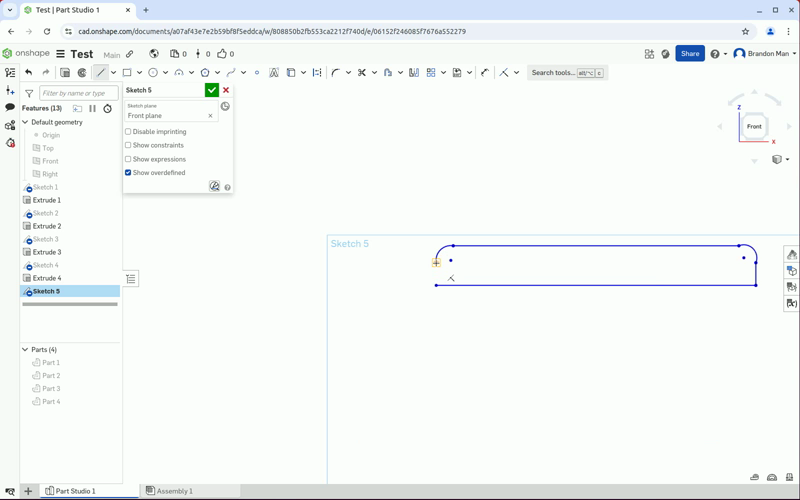
scroll(6)
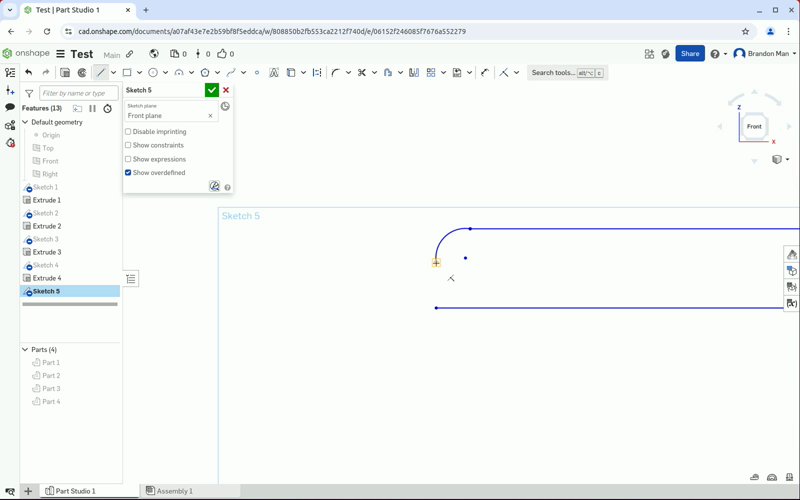
click(436, 262)
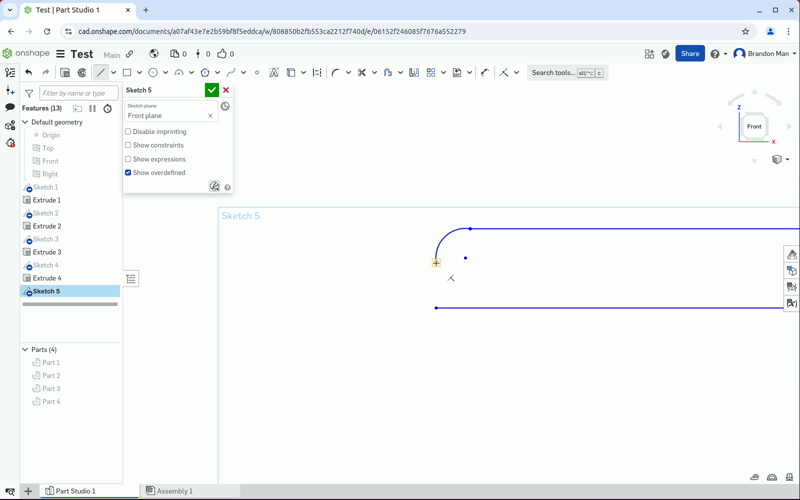
scroll(-6)
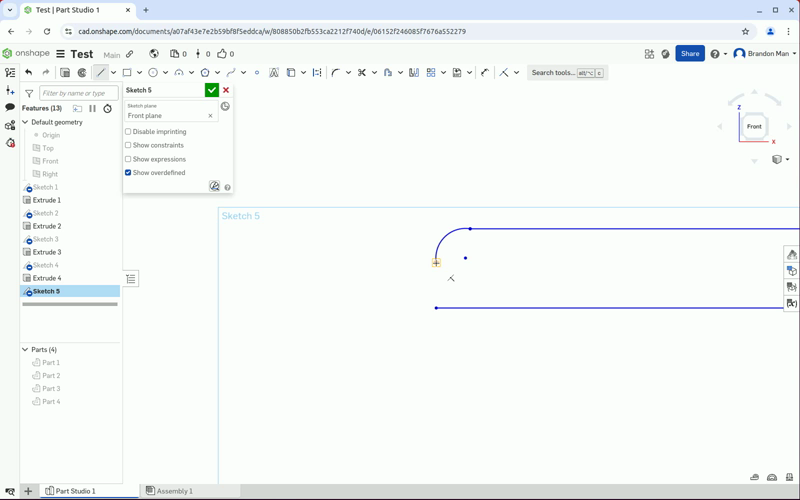
scroll(-6)
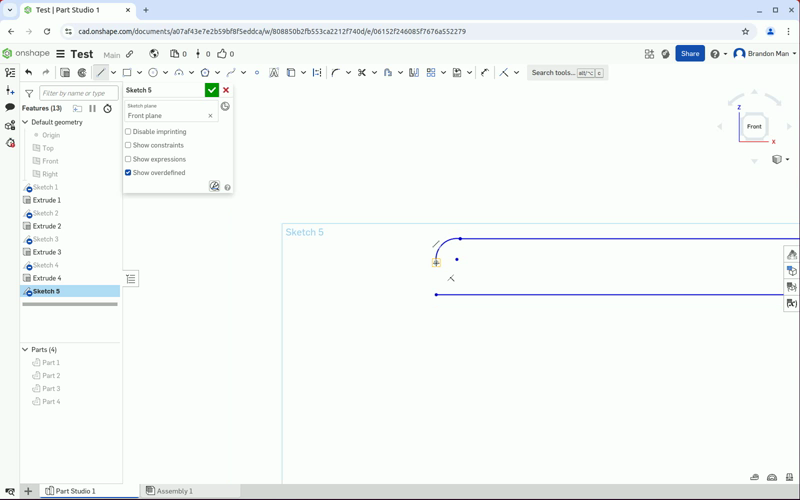
scroll(-6)
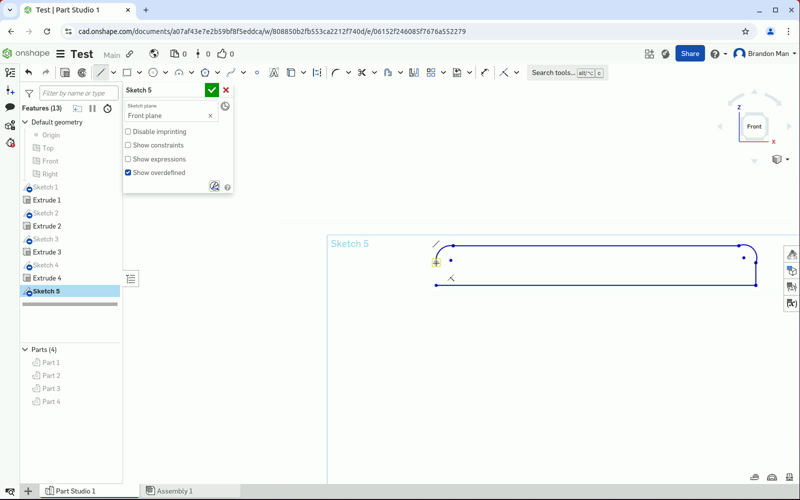
scroll(-6)
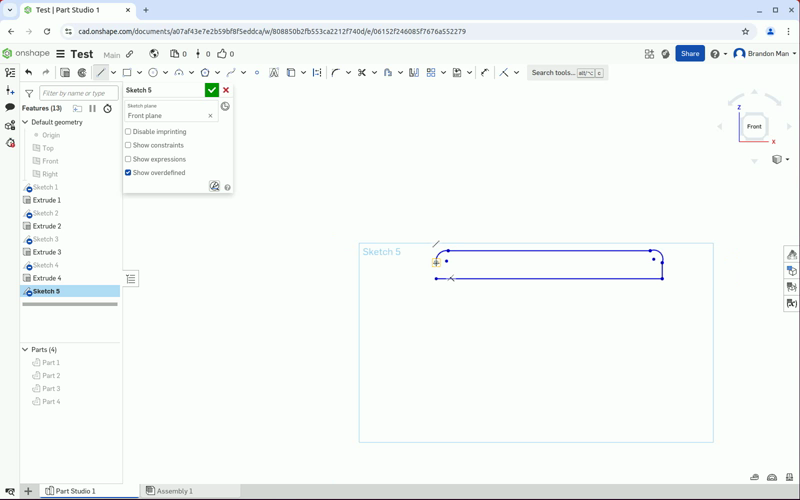
scroll(-6)
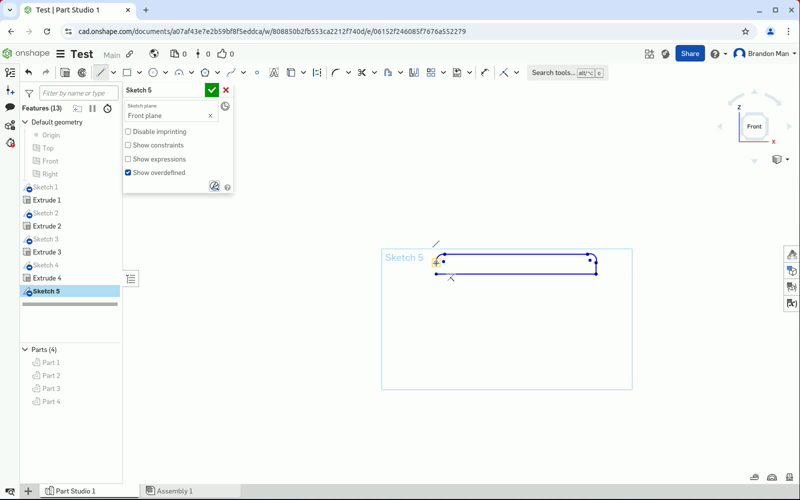
scroll(-6)
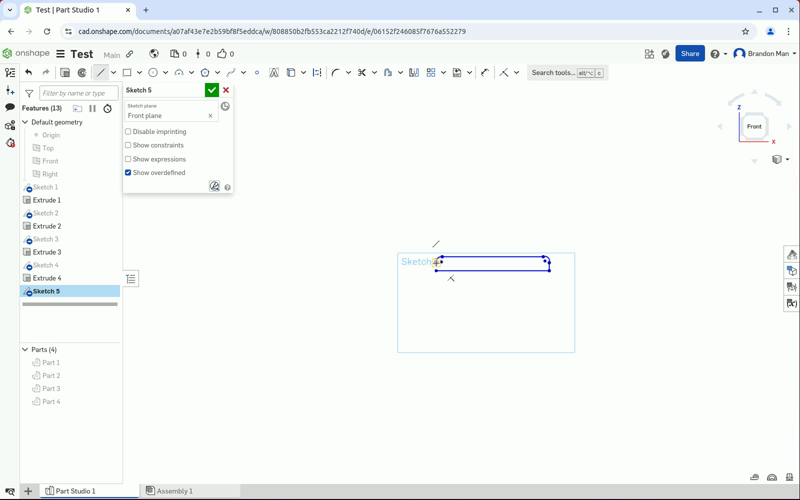
scroll(-6)
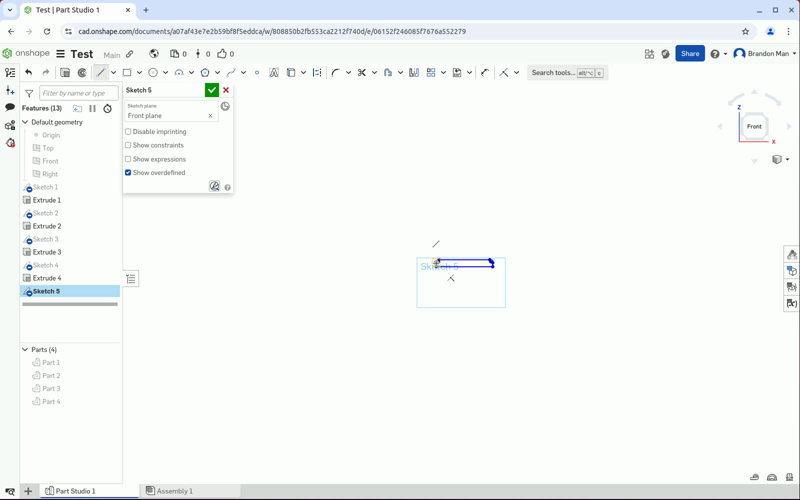
mouse_move(466, 262)
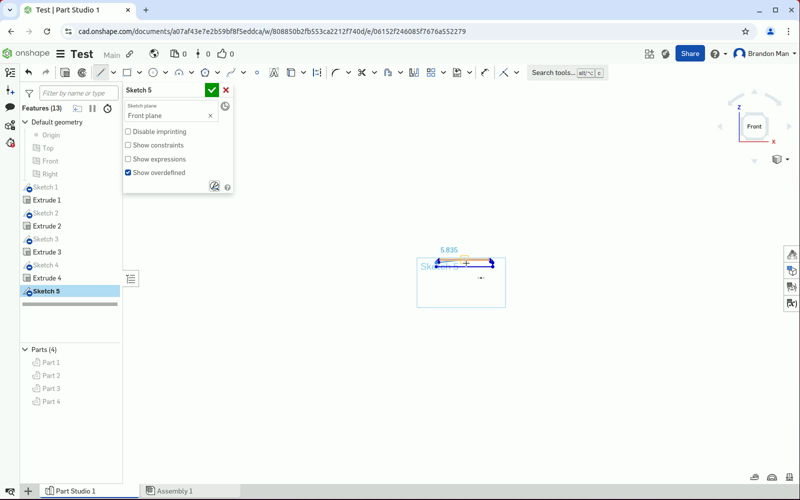
key_down(shift)
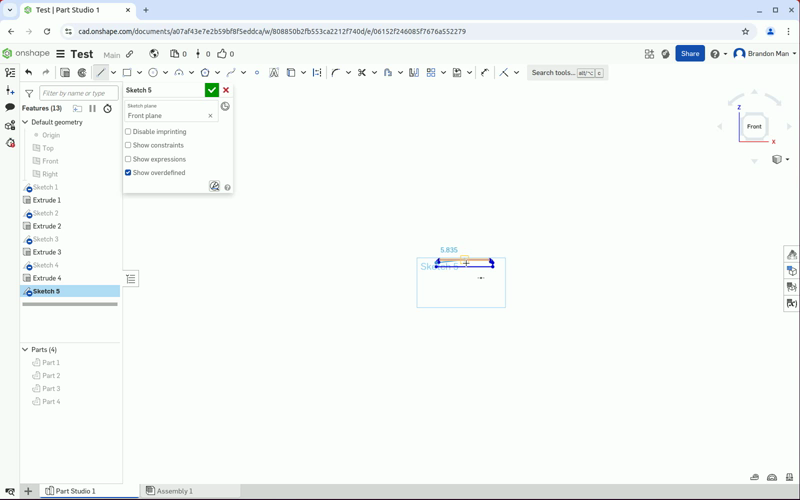
mouse_move(436, 266)
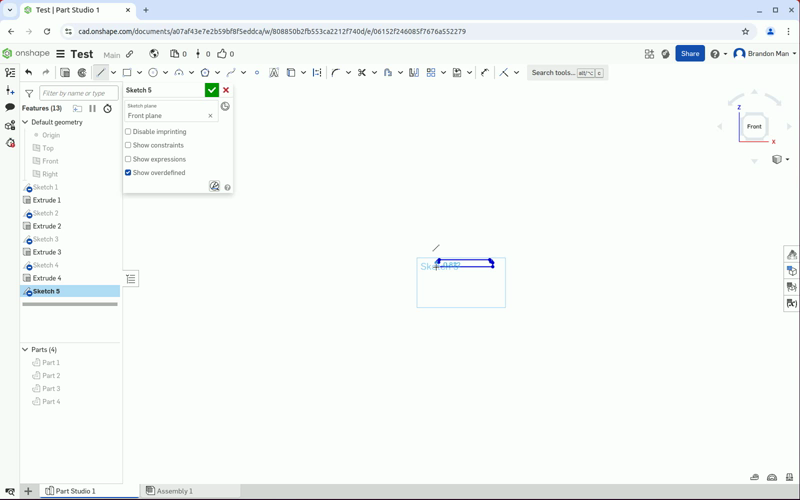
scroll(6)
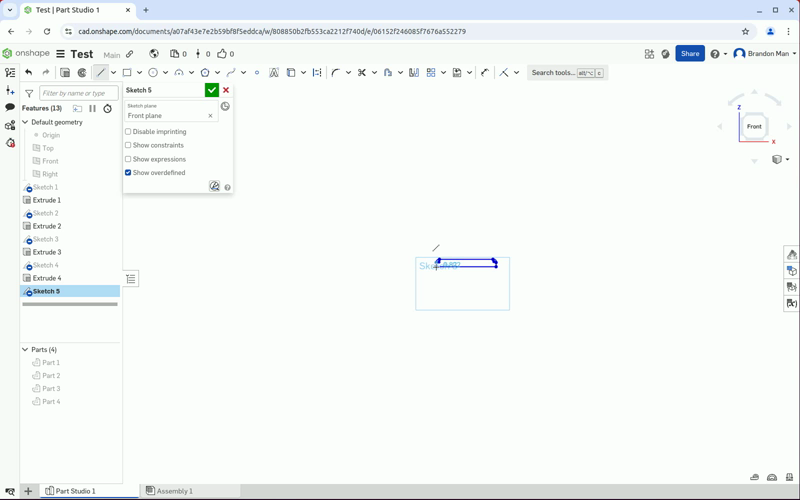
scroll(6)
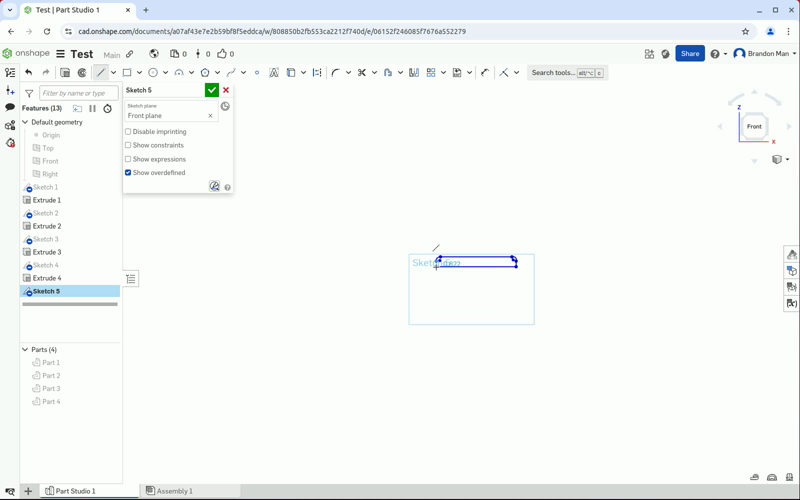
scroll(6)
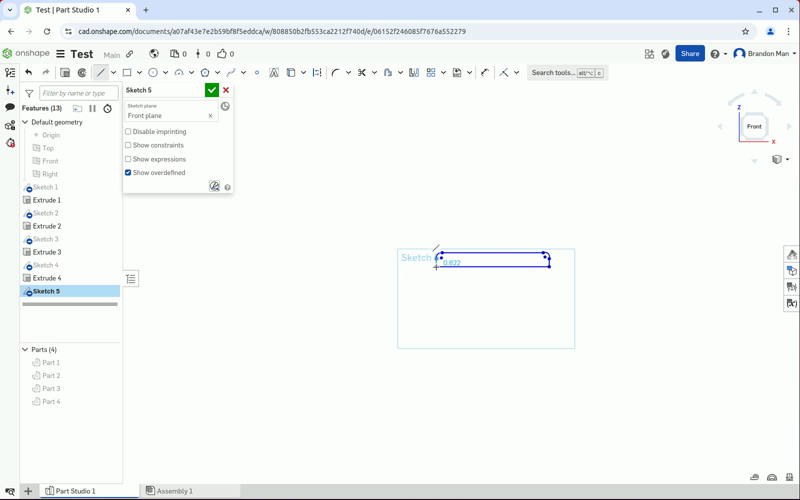
scroll(6)
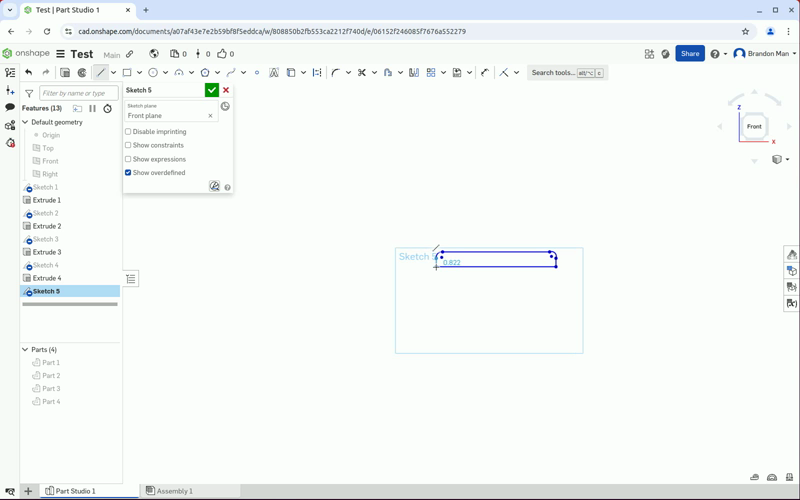
scroll(6)
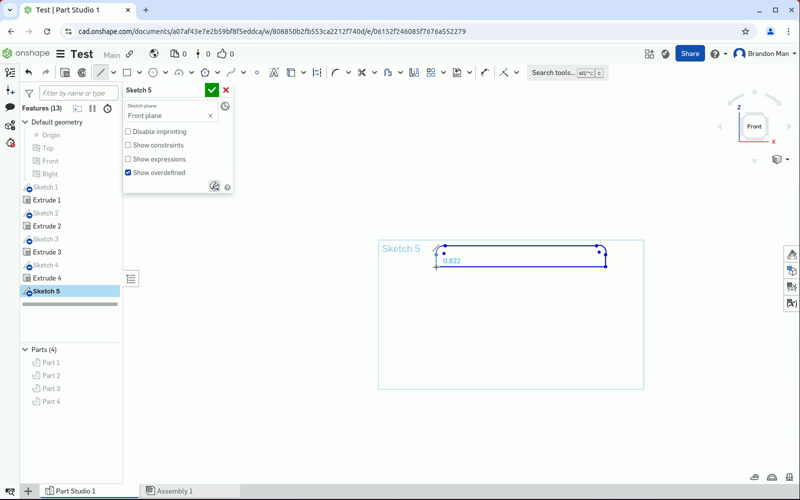
scroll(6)
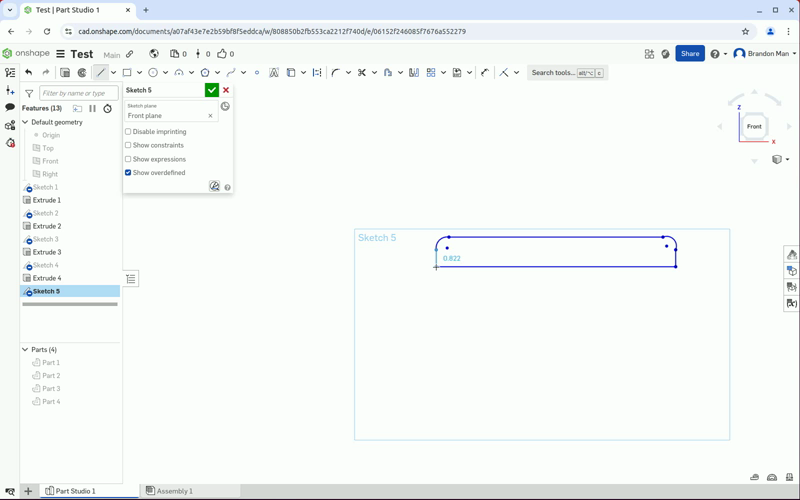
scroll(6)
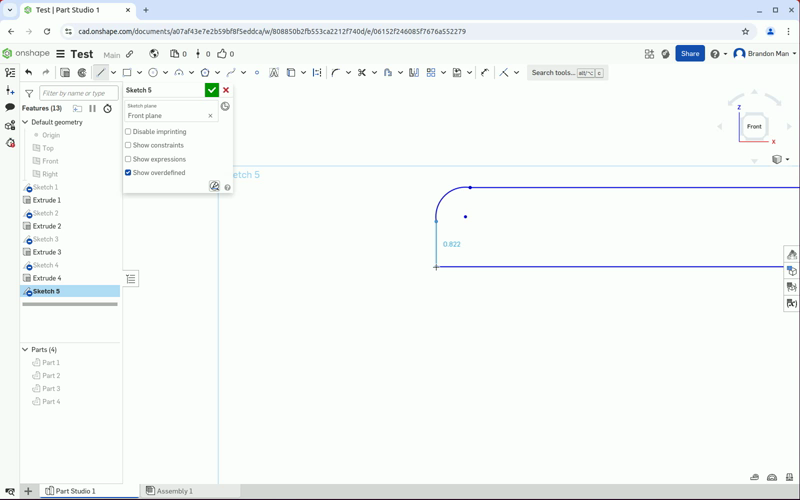
key_up(shift)
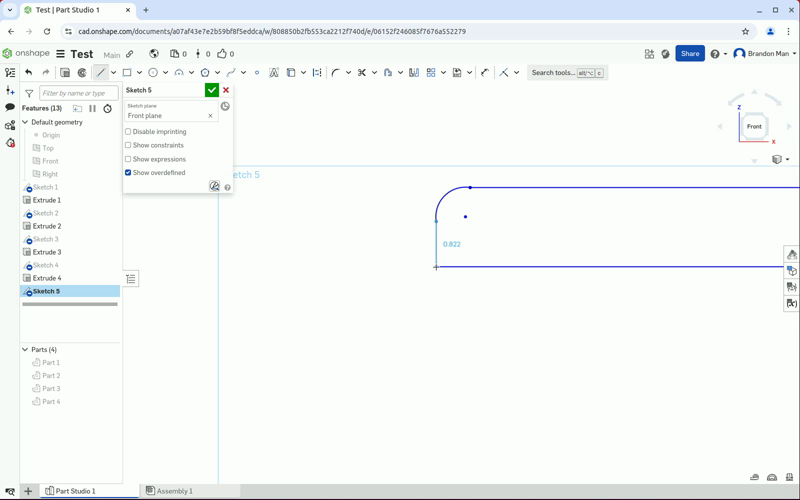
click(436, 266)
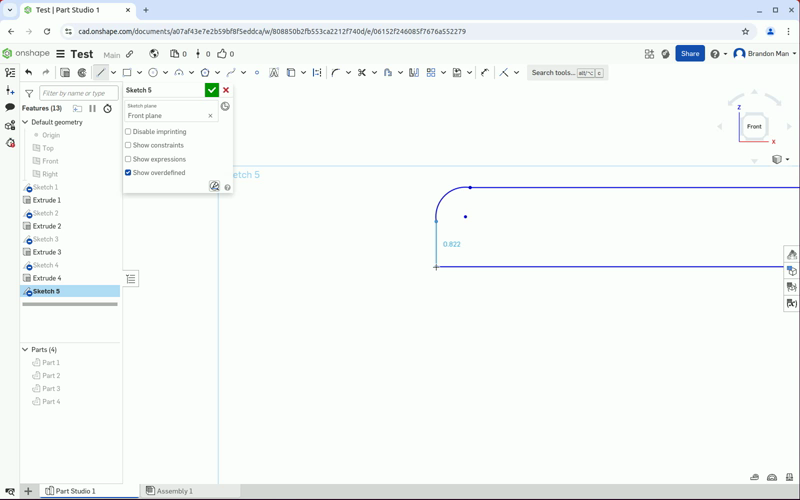
scroll(-6)
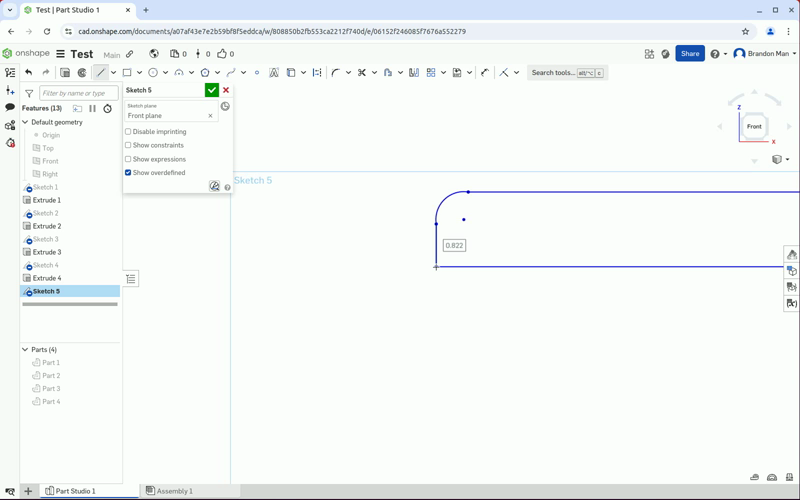
scroll(-6)
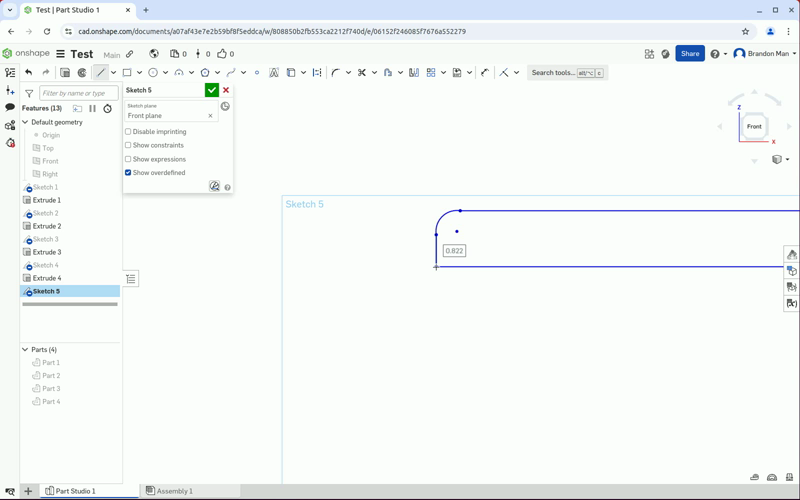
scroll(-6)
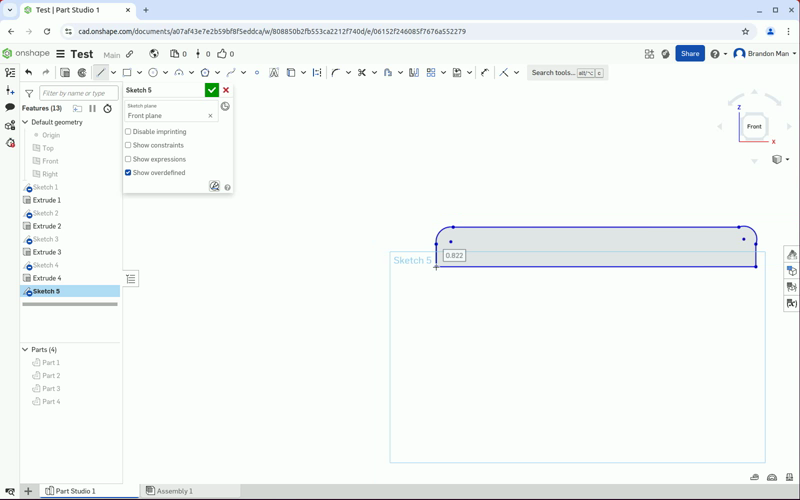
scroll(-6)
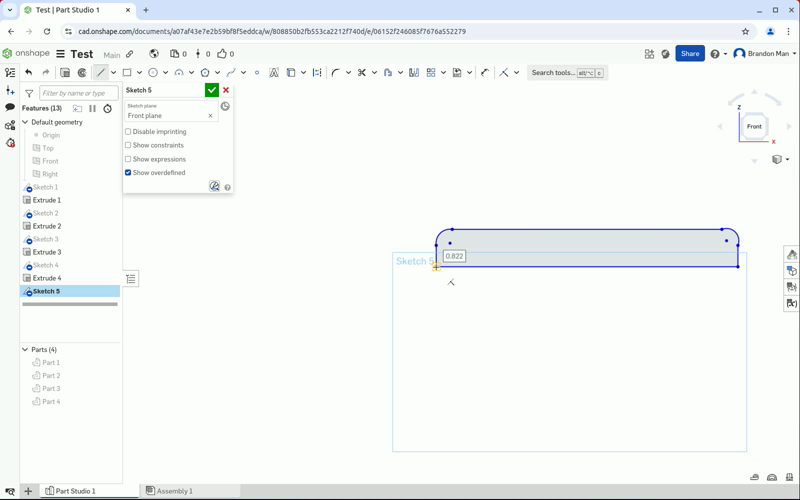
scroll(-6)
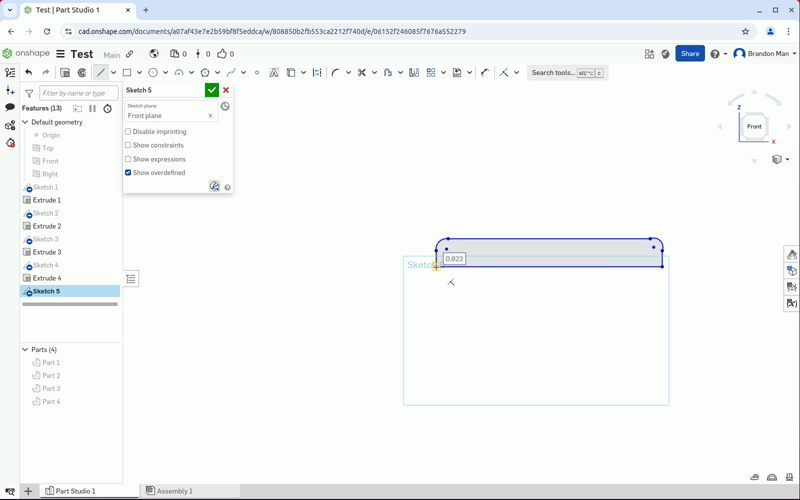
scroll(-6)
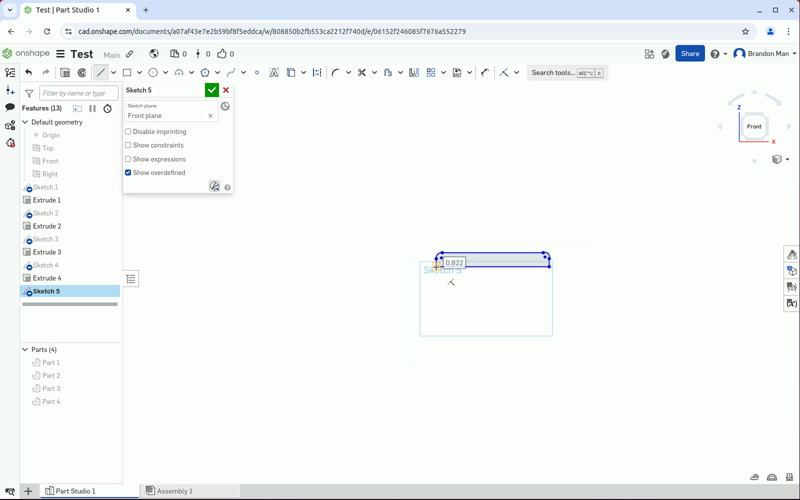
scroll(-6)
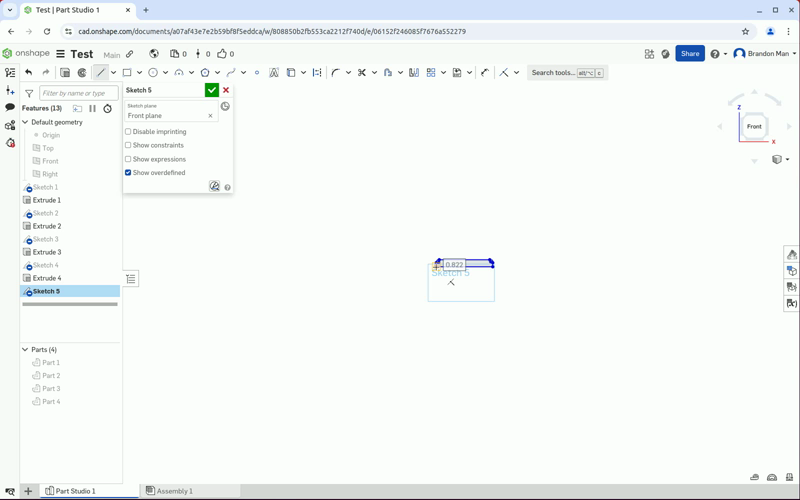
key(esc)
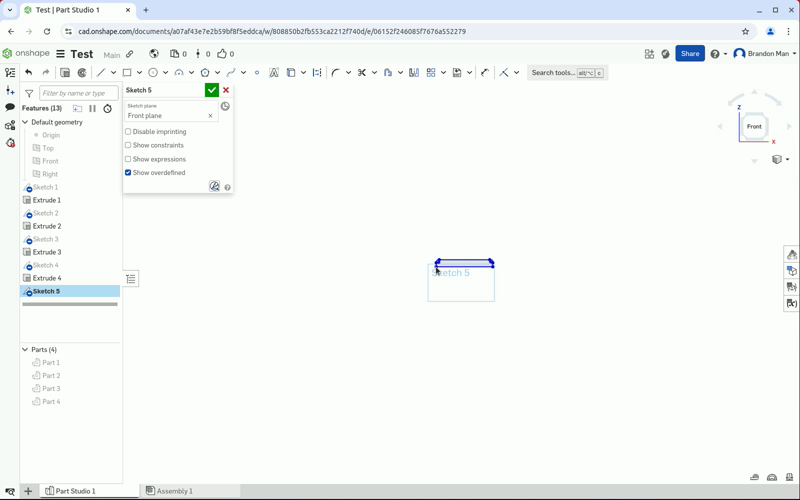
mouse_move(476, 264)
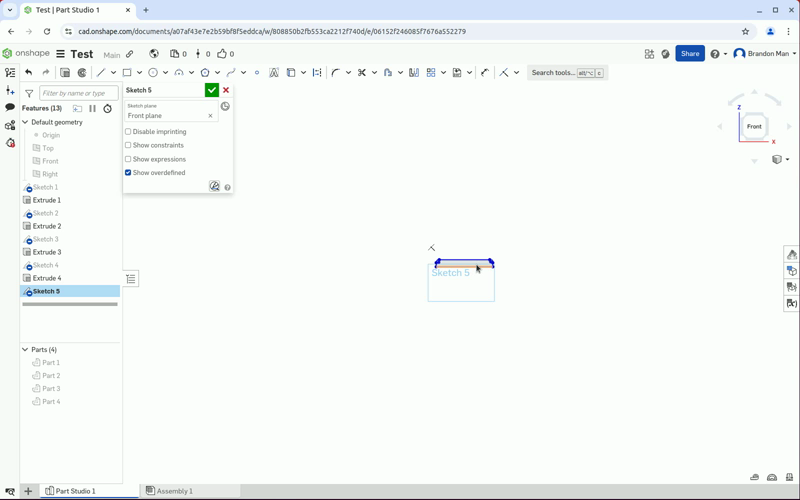
scroll(6)
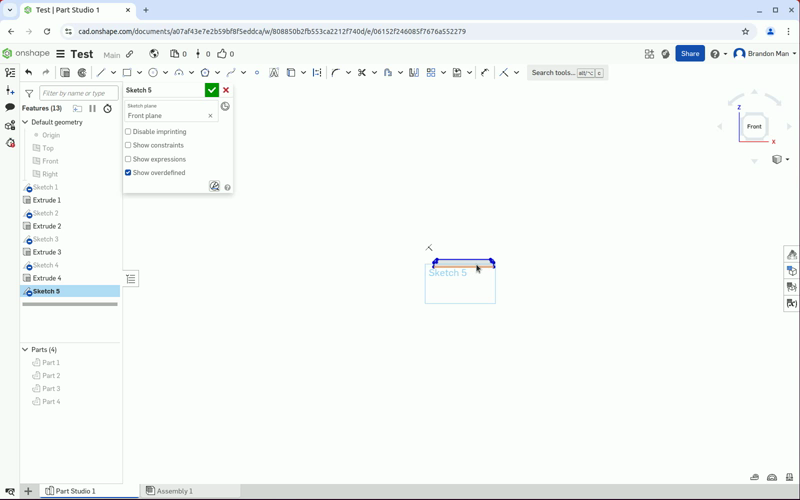
scroll(6)
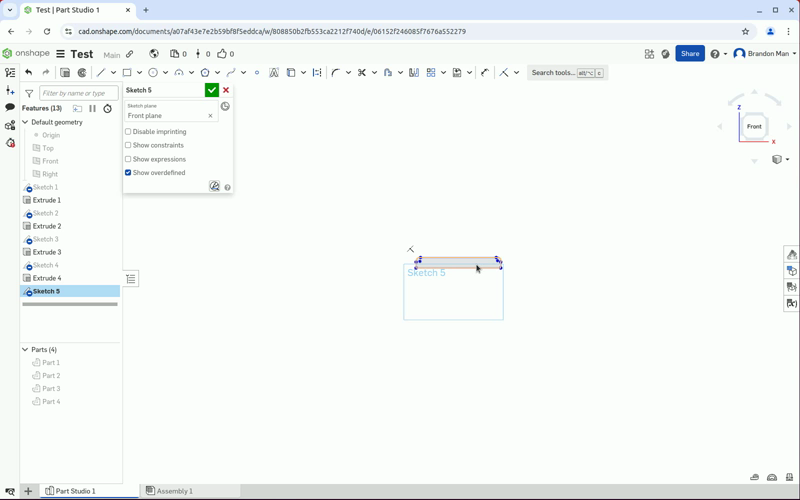
scroll(6)
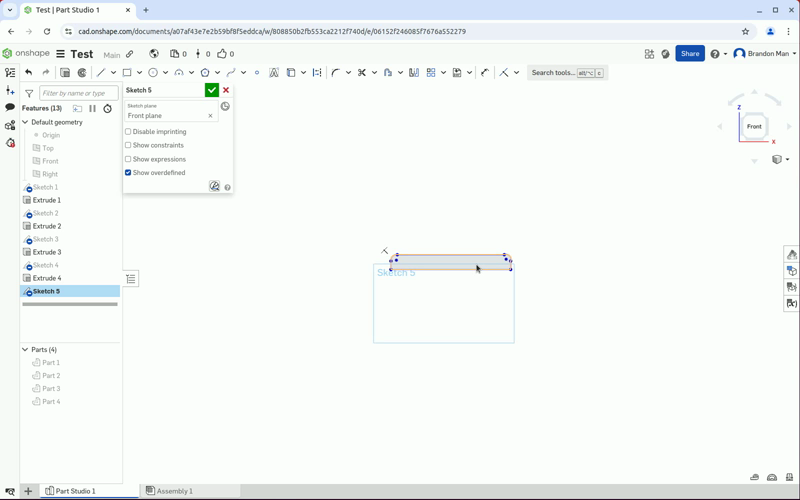
scroll(6)
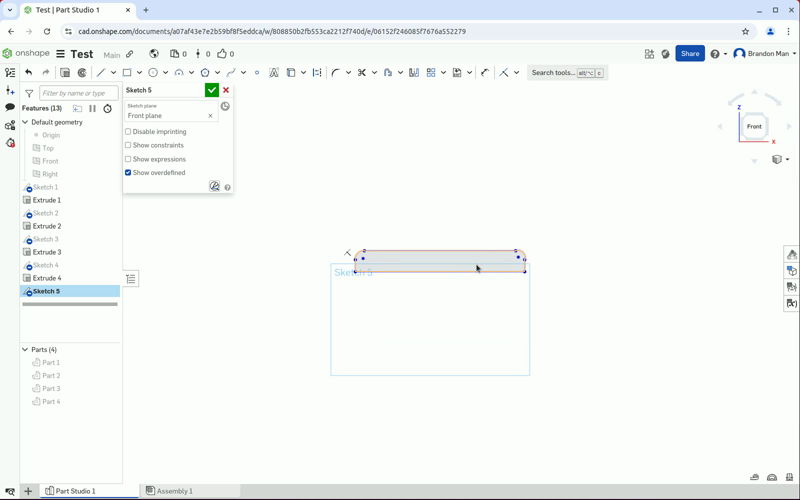
scroll(6)
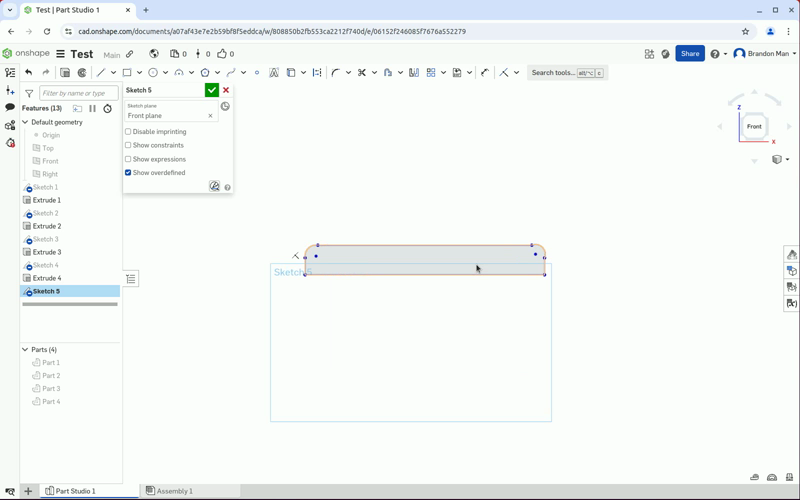
scroll(6)
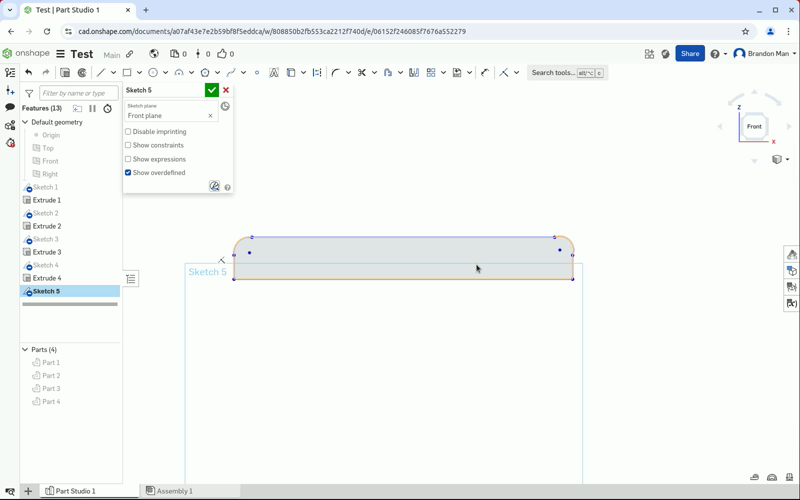
scroll(6)
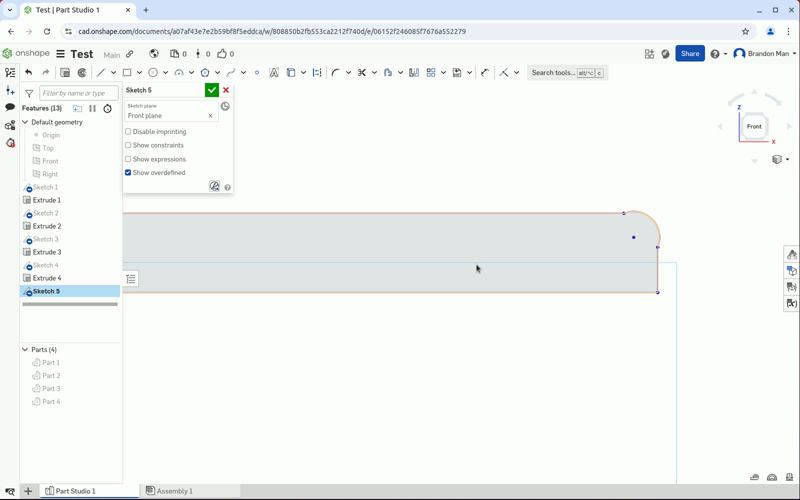
click(476, 264)
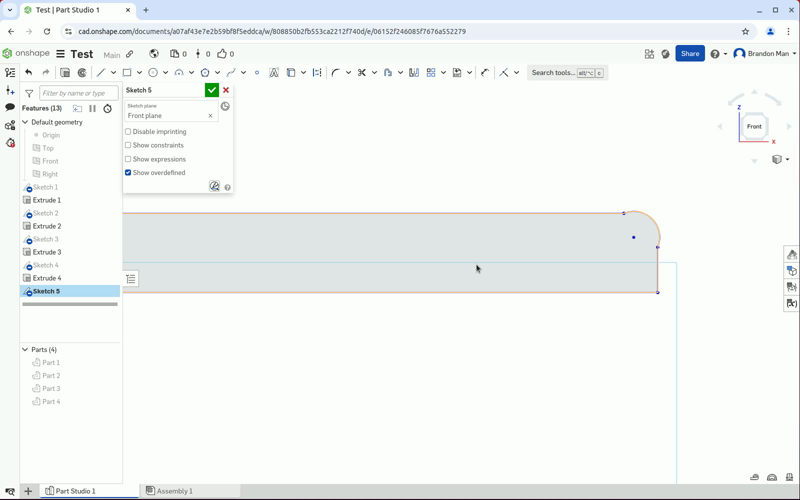
scroll(-6)
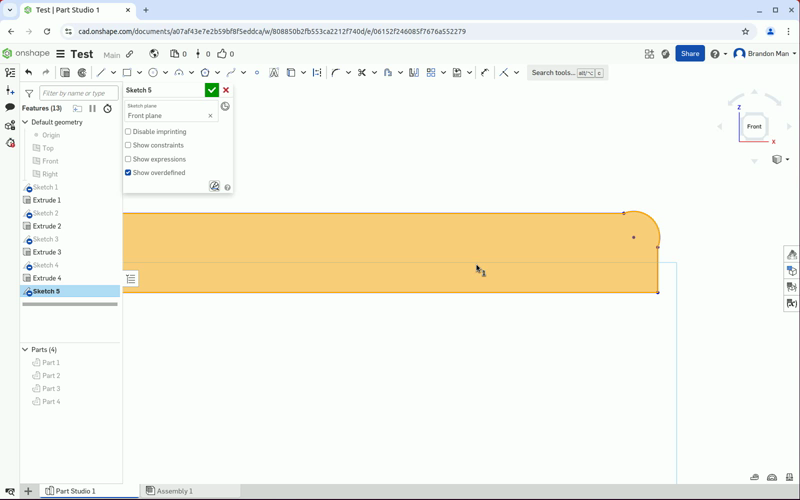
scroll(-6)
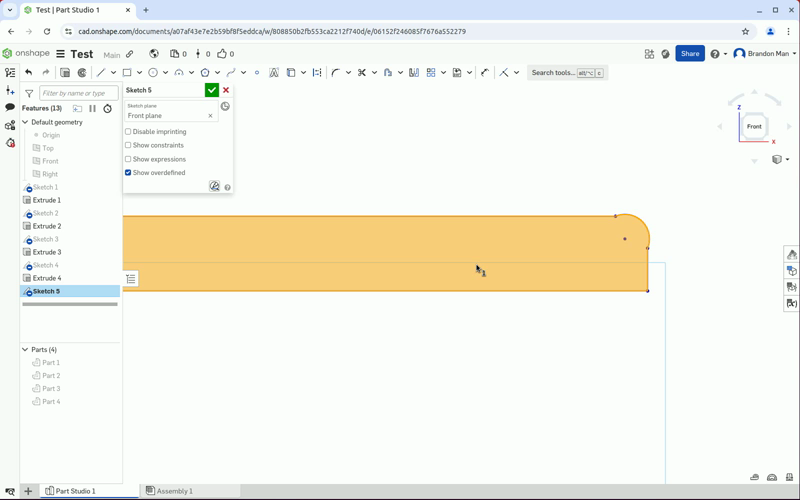
scroll(-6)
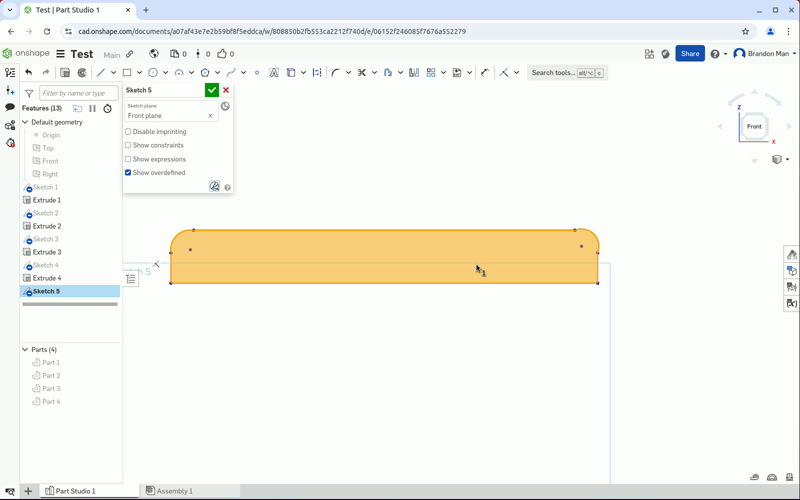
scroll(-6)
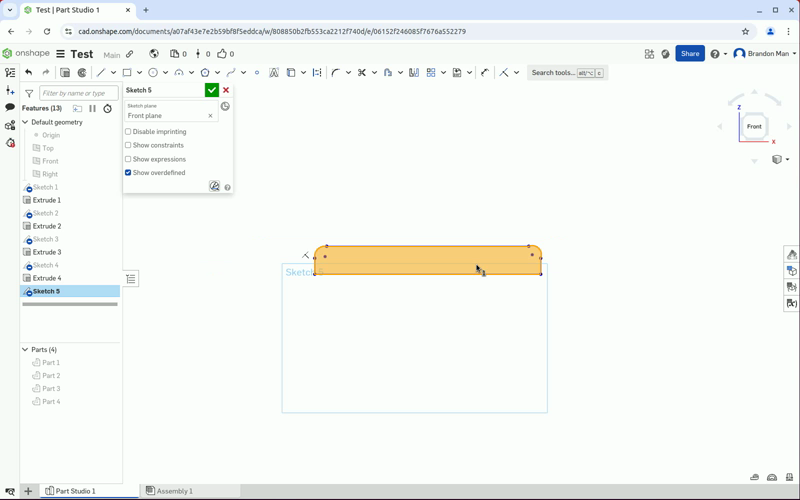
scroll(-6)
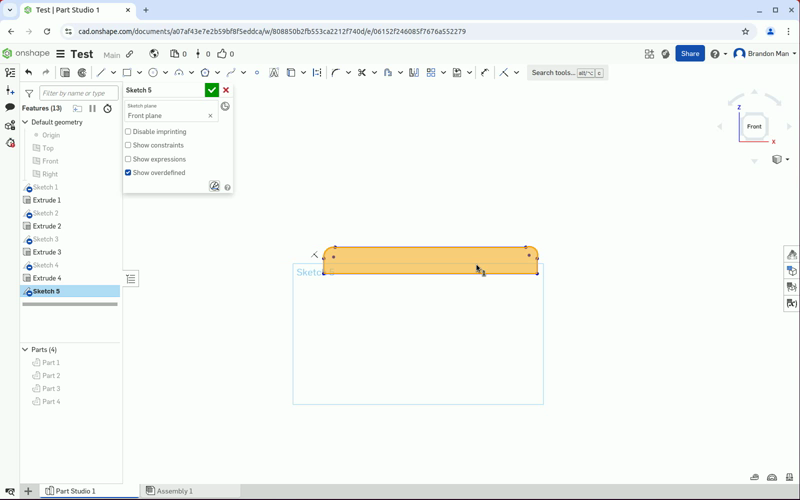
scroll(-6)
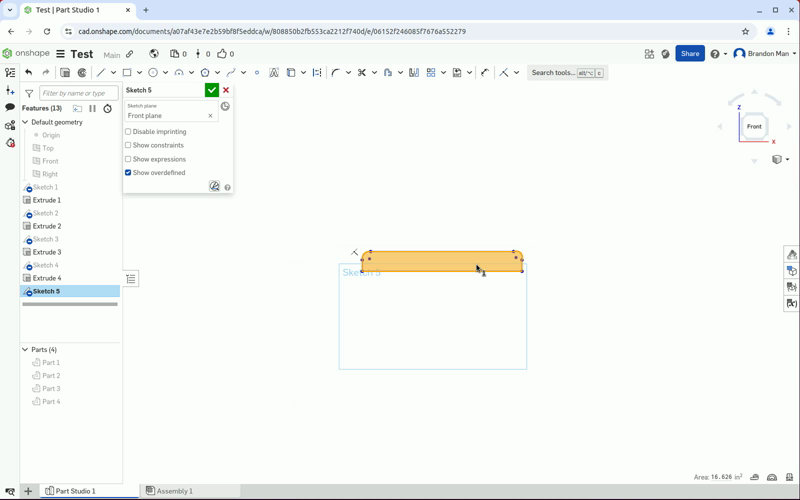
scroll(-6)
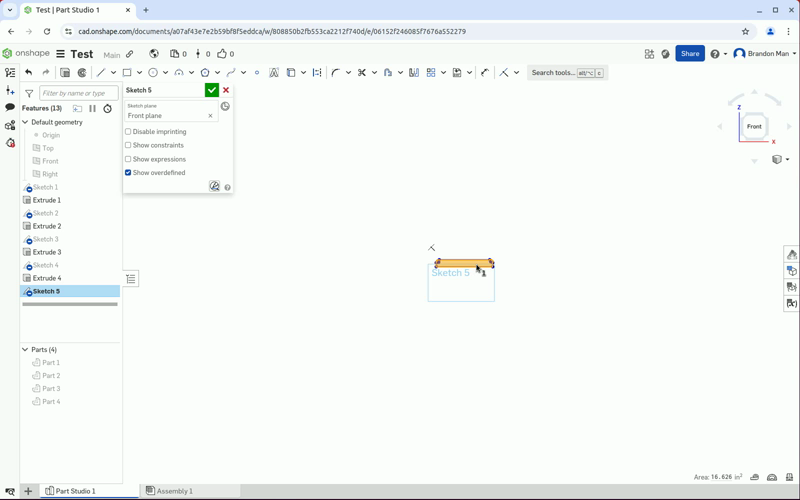
mouse_move(73, 352)
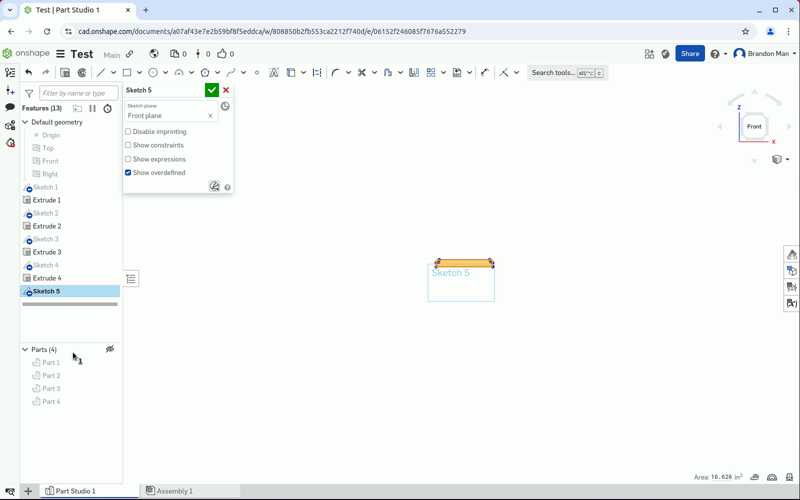
key(shift+y)
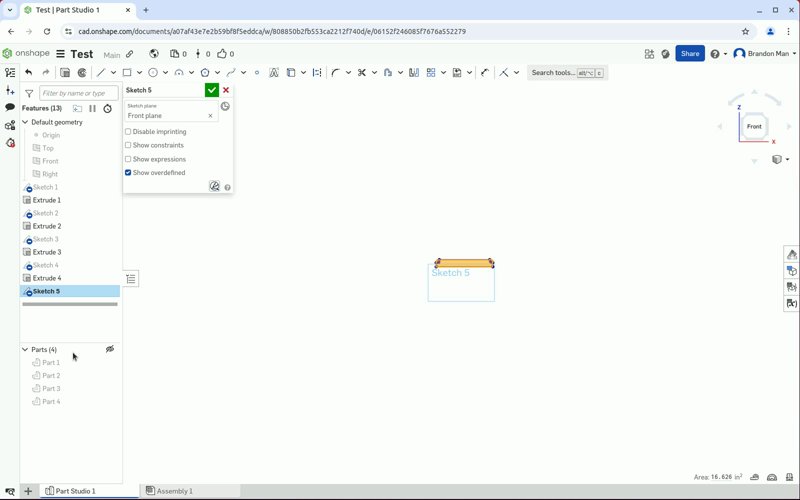
key(shift+e)
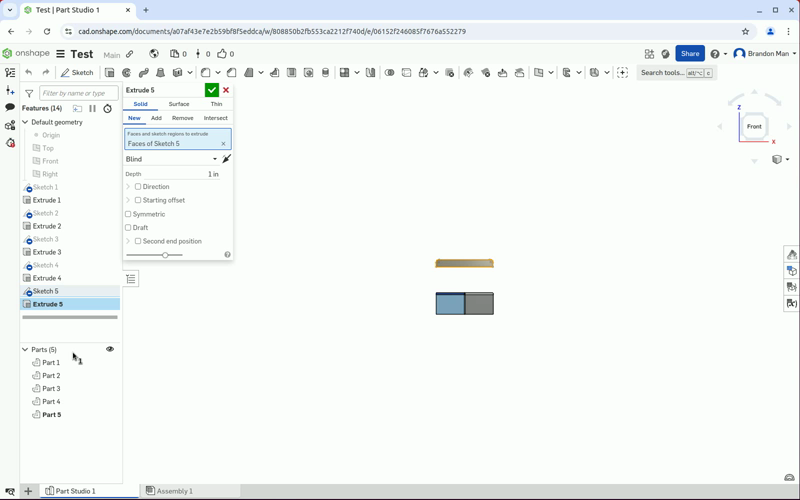
mouse_move(143, 106)
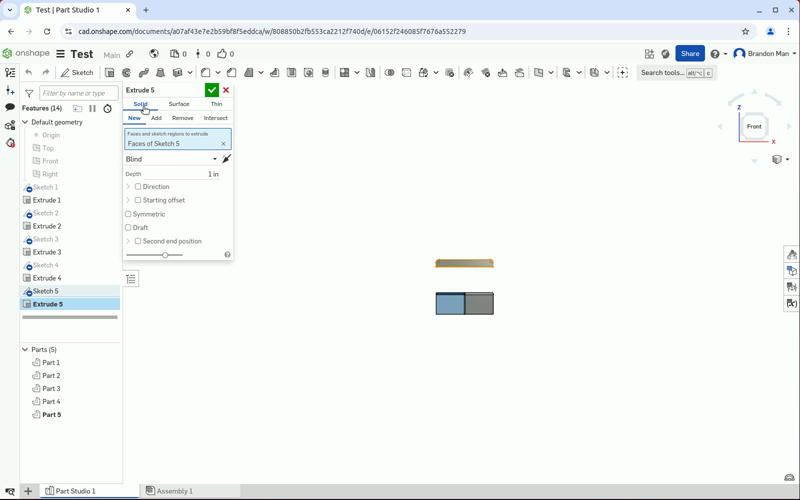
click(143, 106)
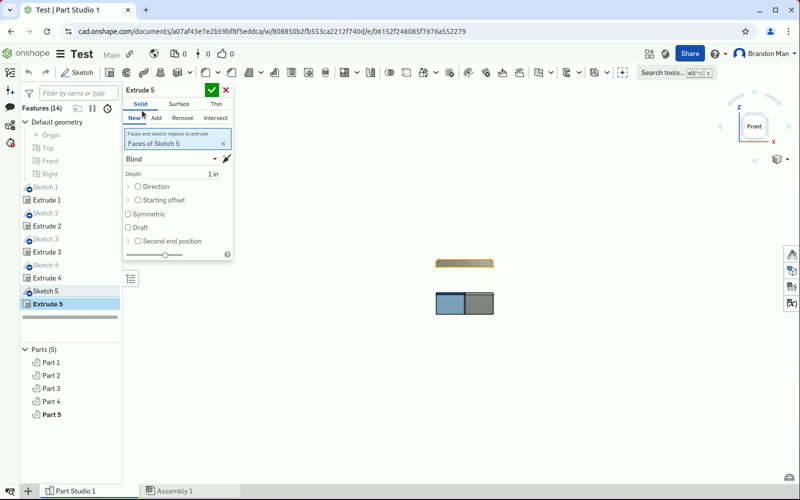
mouse_move(137, 120)
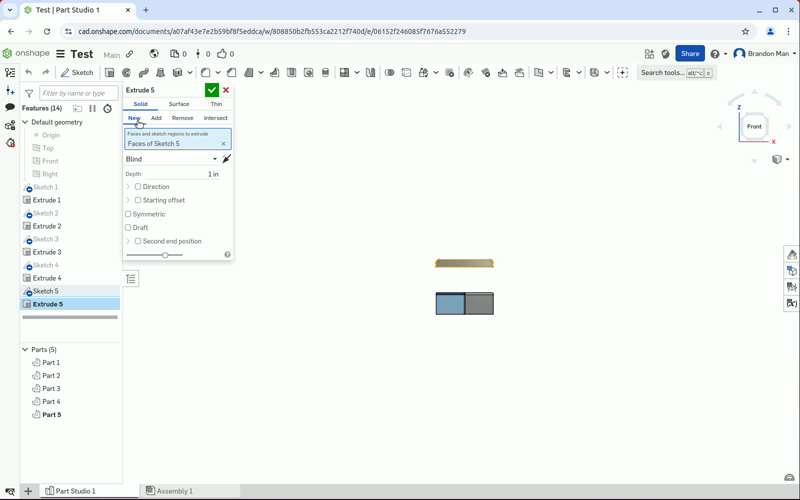
click(137, 120)
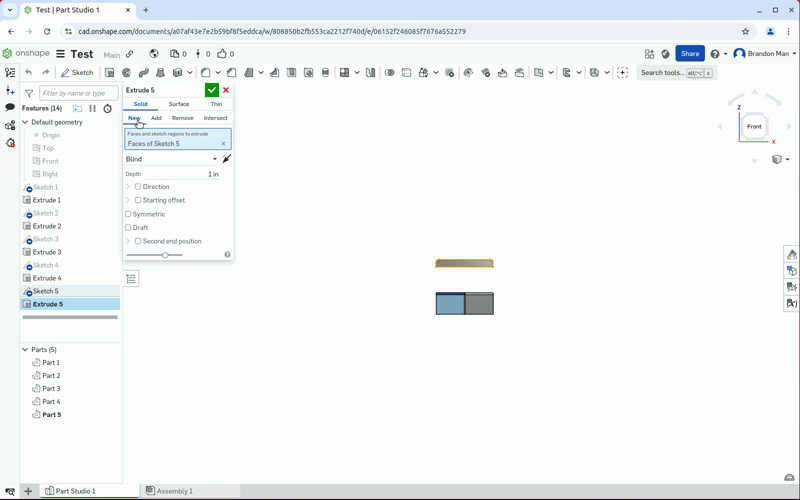
key(tab, 4)
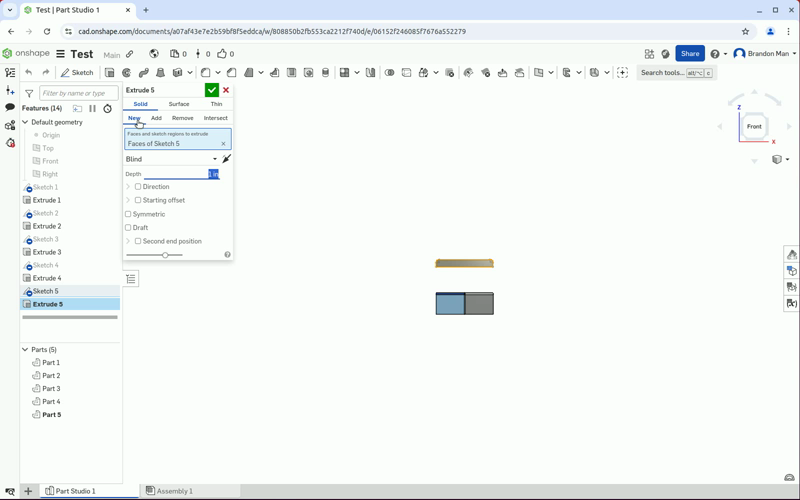
text(23.108)
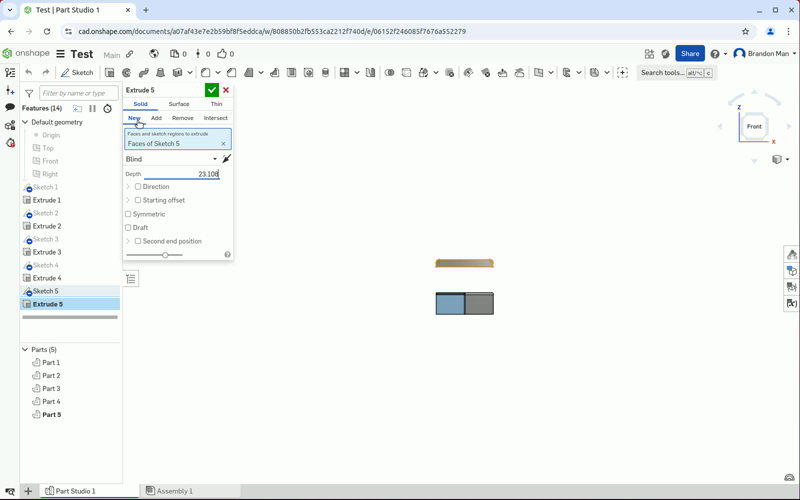
key(enter)
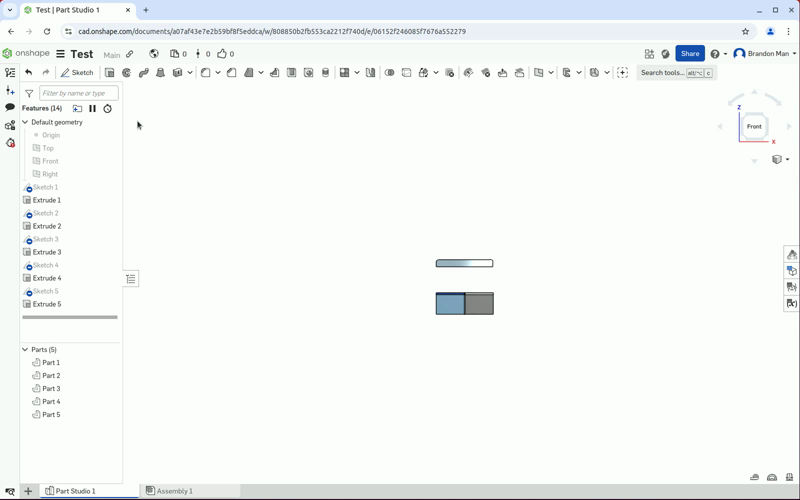
key(shift+h)
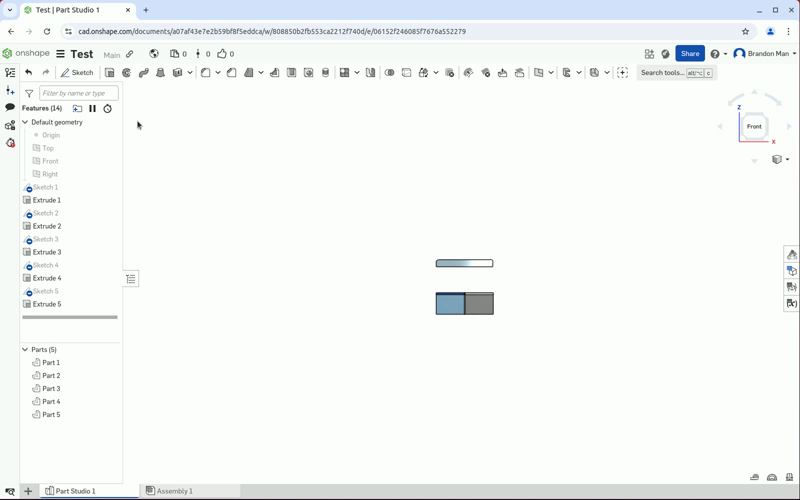
key(shift+h)
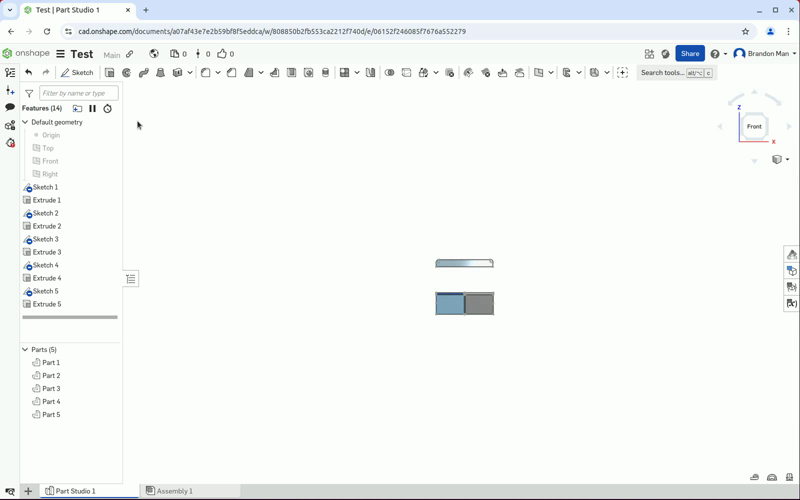
key(shift+7)
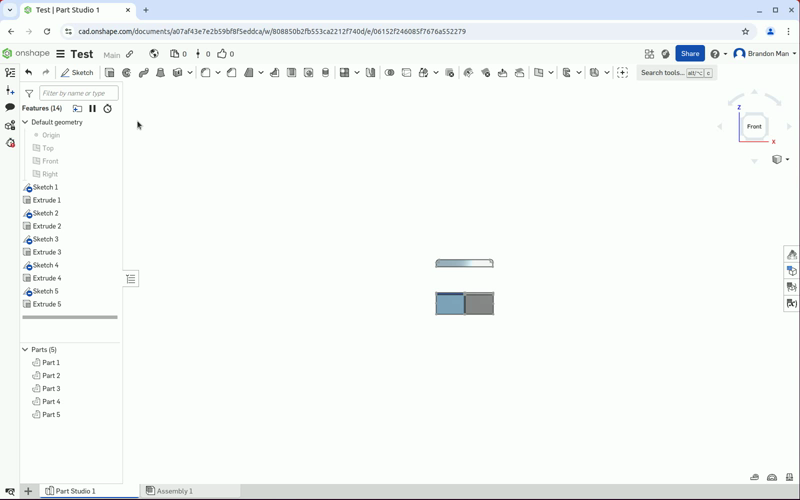
key(left, 2)
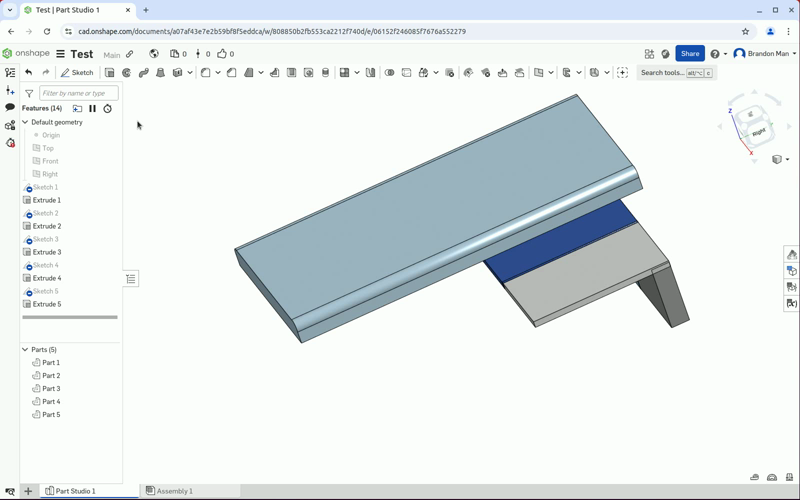
key(down, 2)
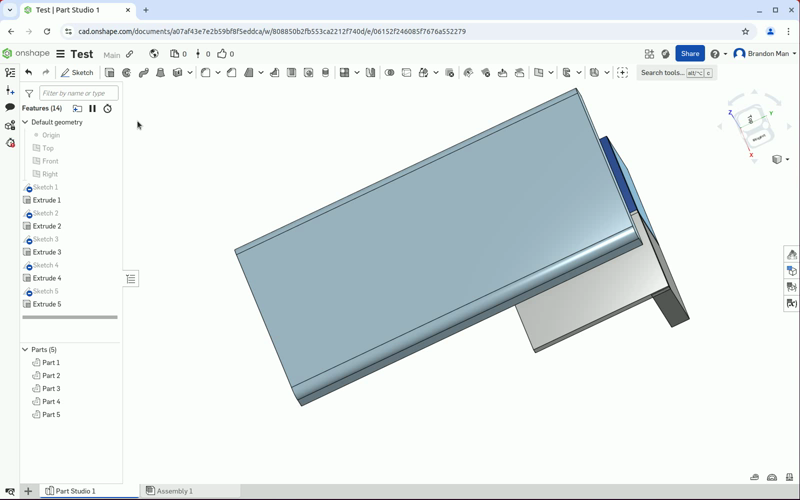
key(up, 2)
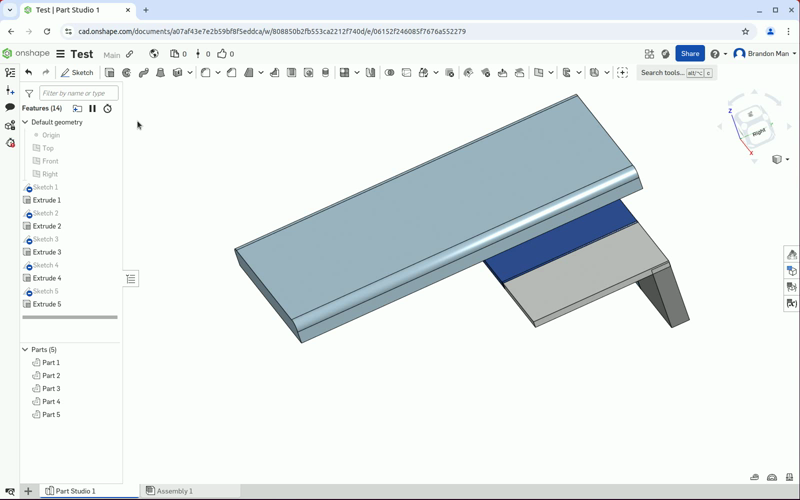
key(right, 2)
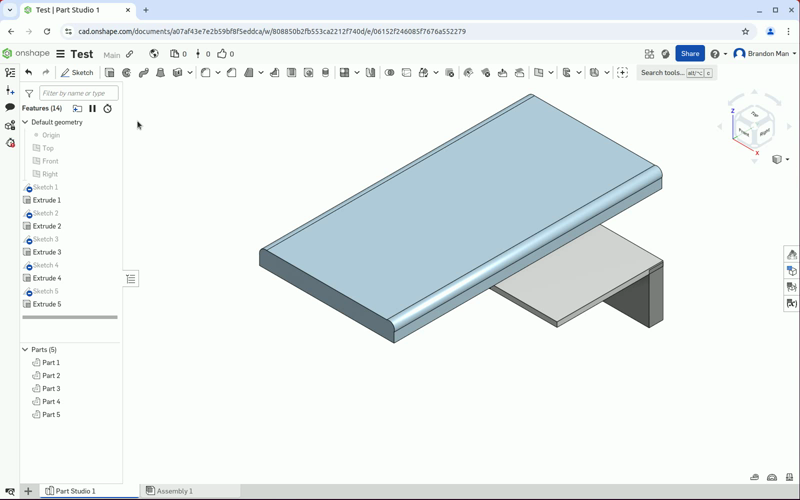
mouse_move(73, 189)
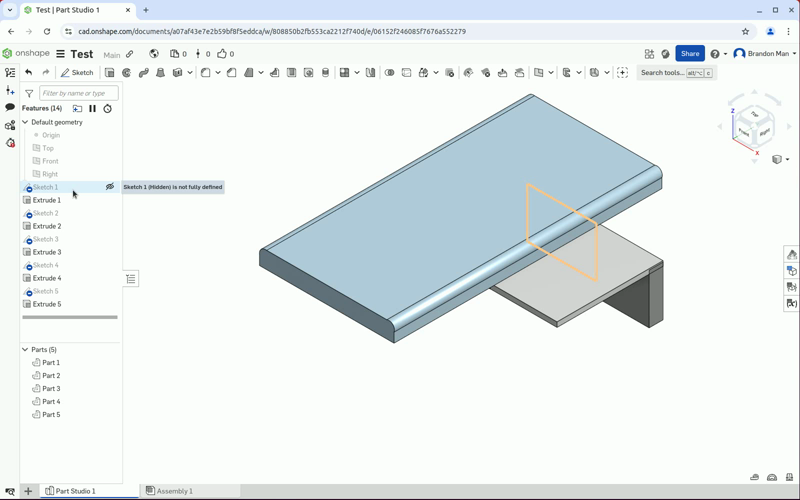
click(73, 189)